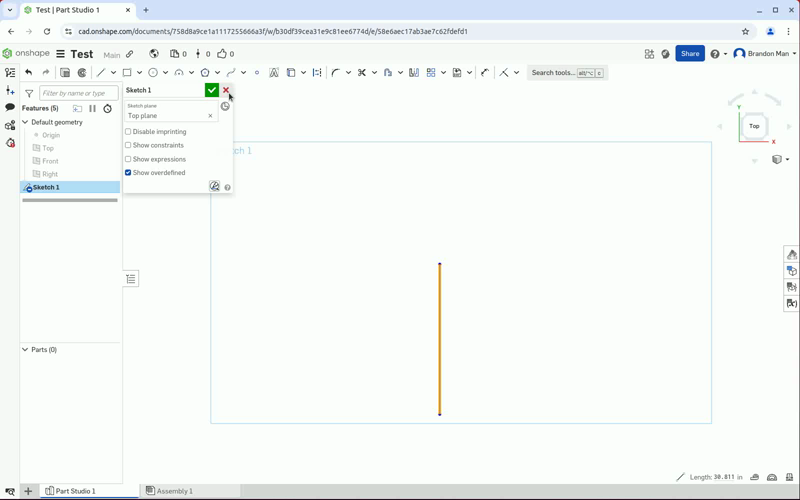
key(shift+h)
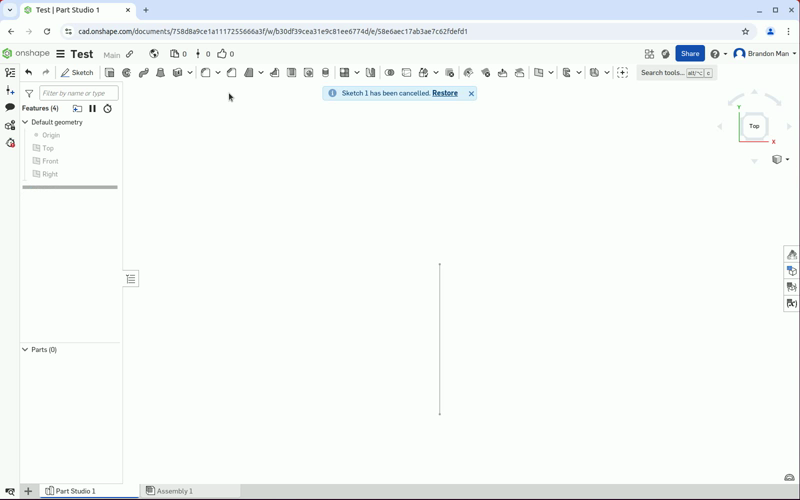
mouse_move(73, 352)
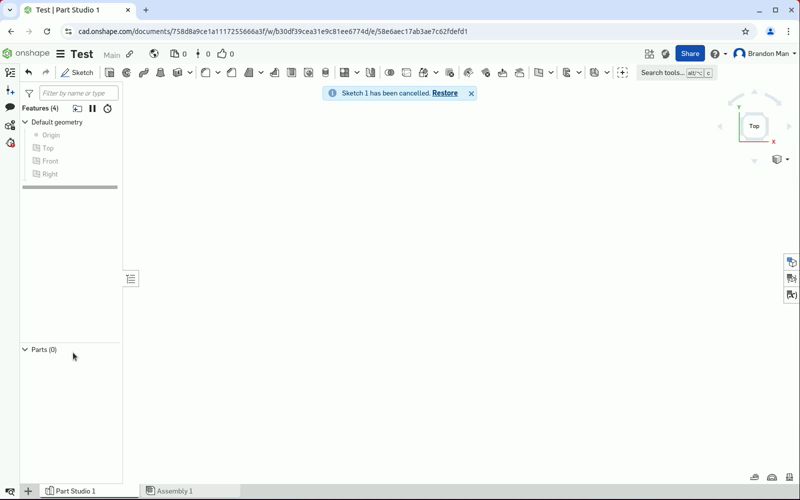
key(y)
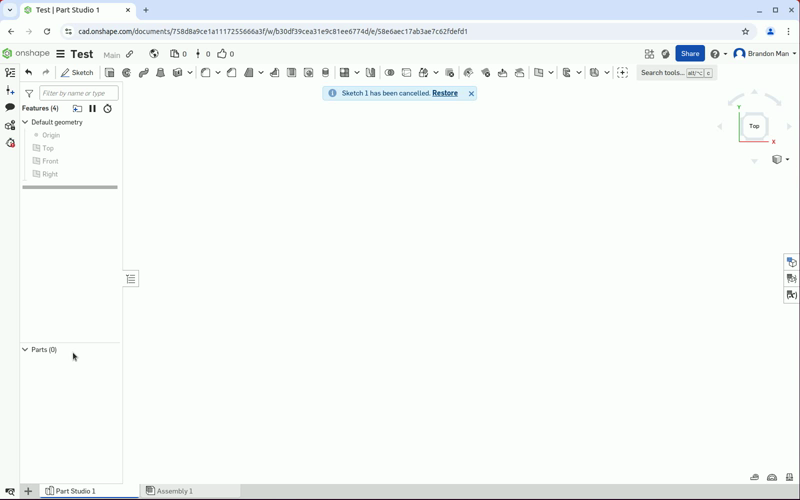
key(shift+p)
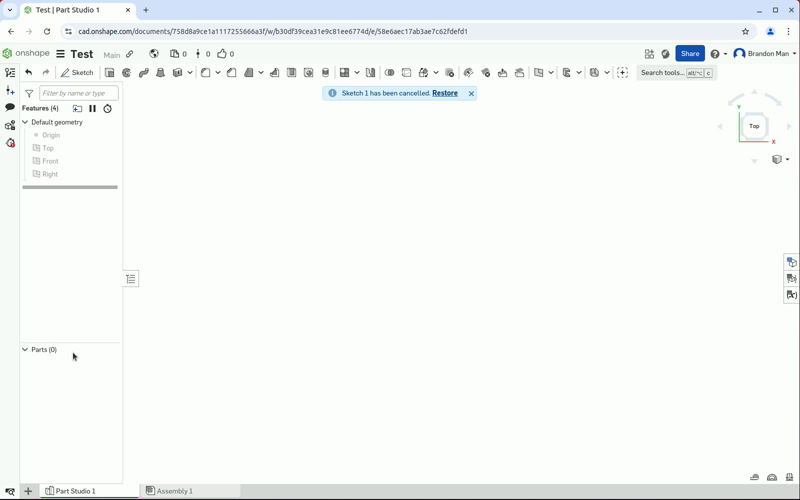
key(space)
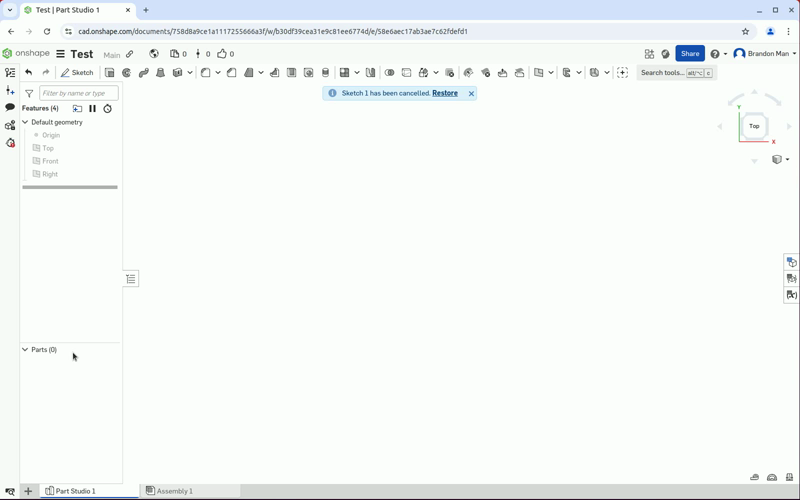
key_down(shift)
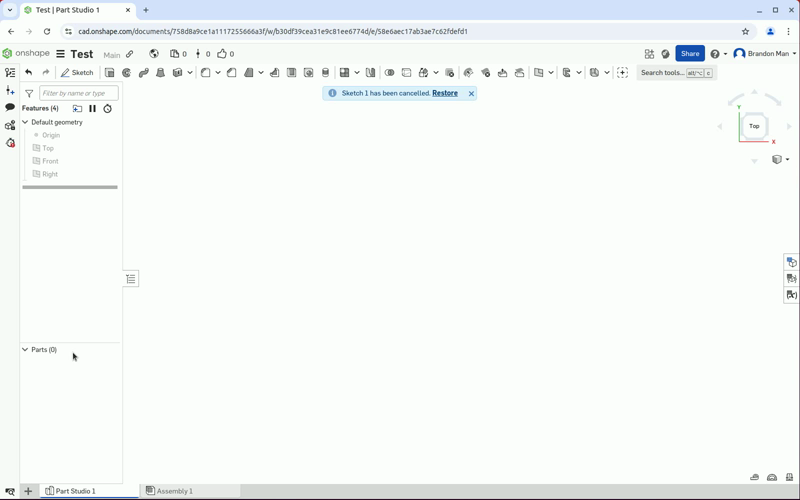
key(up)
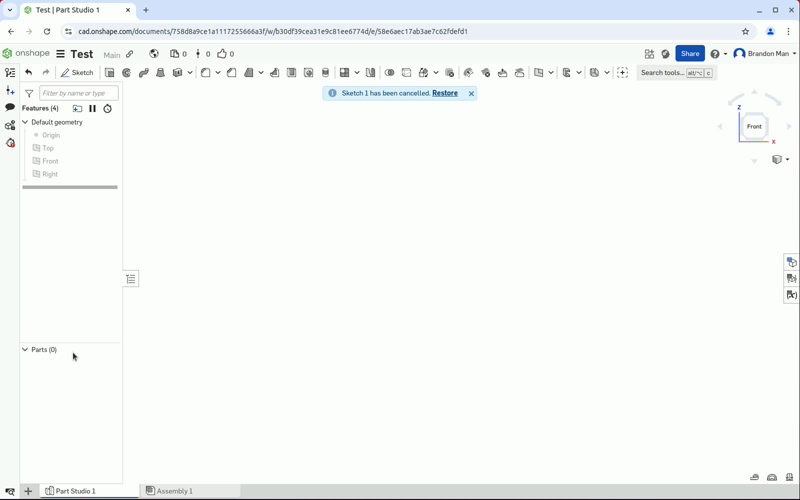
key_up(shift)
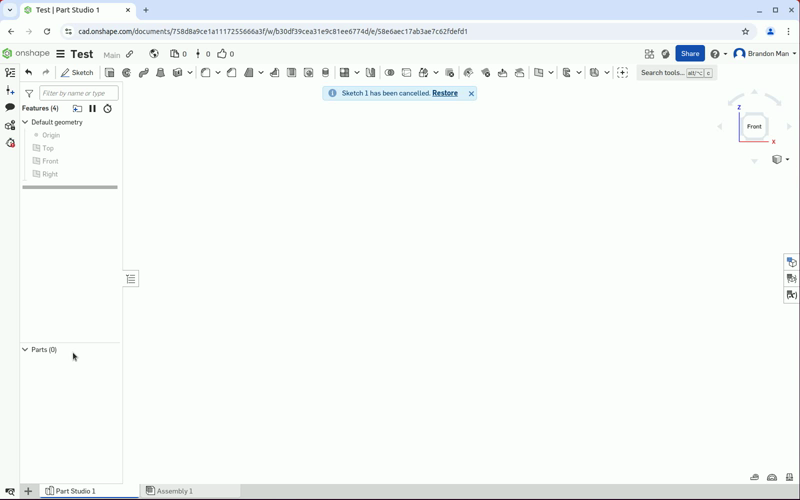
mouse_move(73, 352)
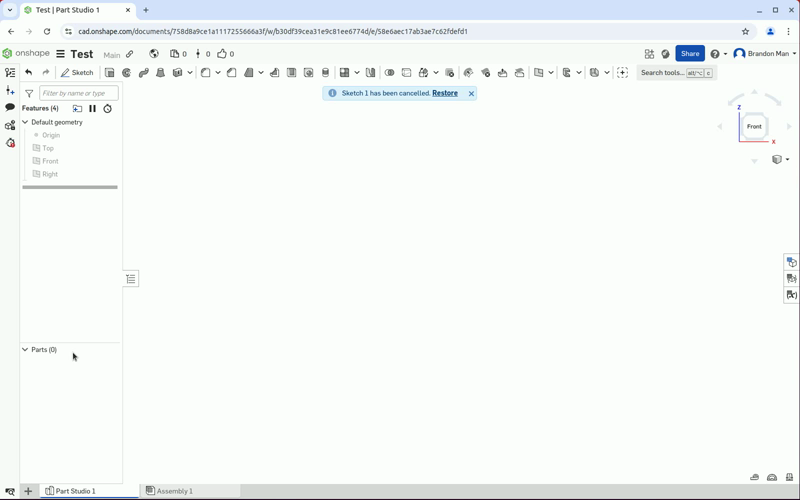
key(shift+y)
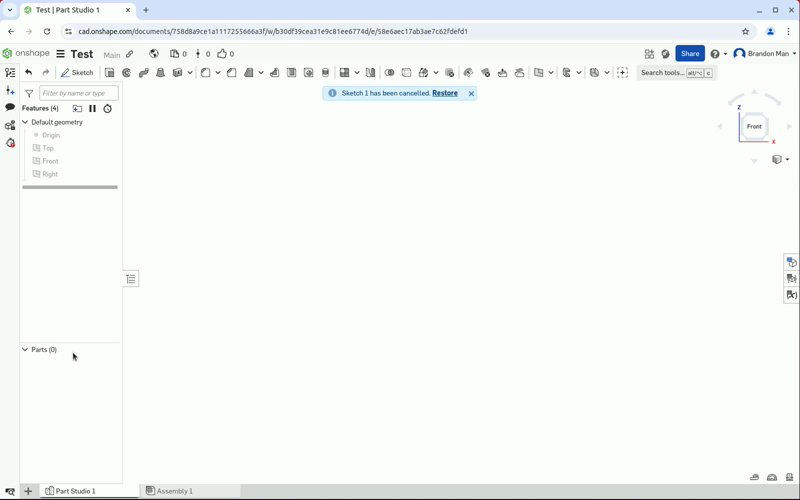
key(shift+s)
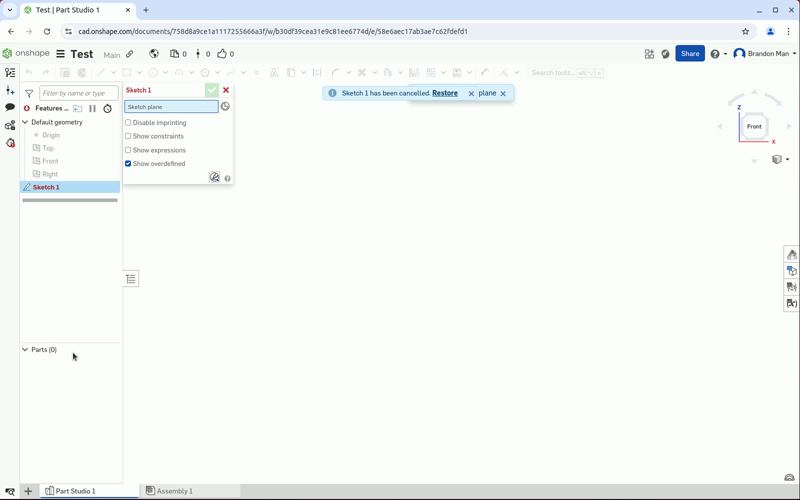
mouse_move(73, 163)
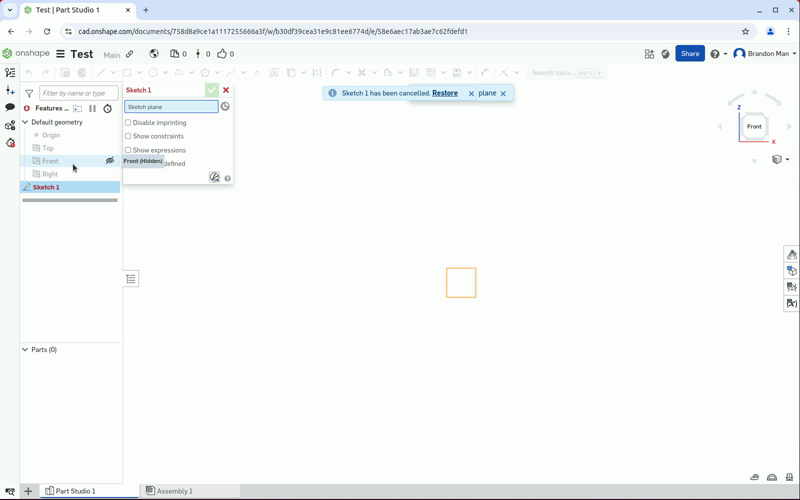
click(73, 163)
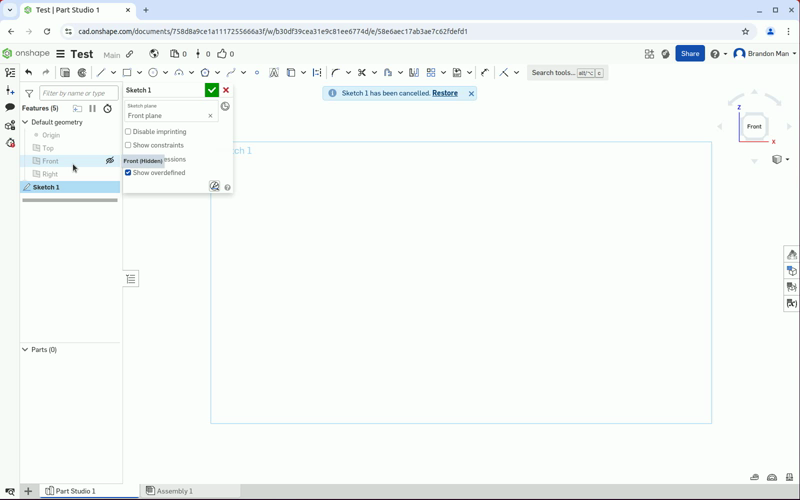
mouse_move(73, 352)
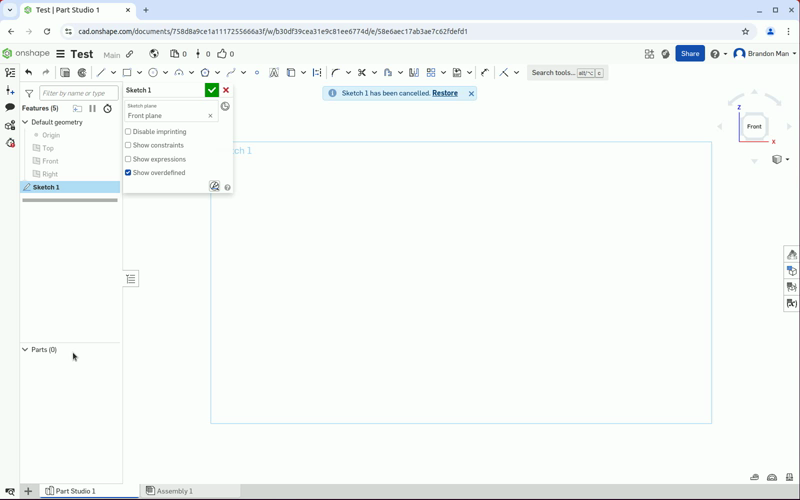
key(y)
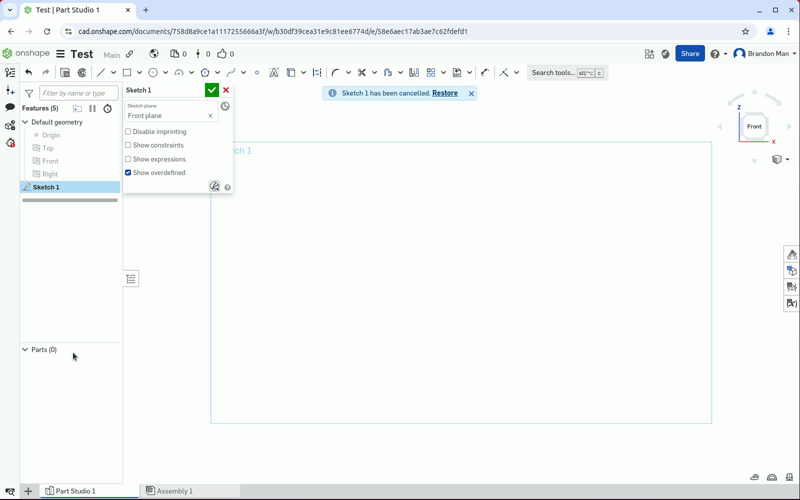
key(l)
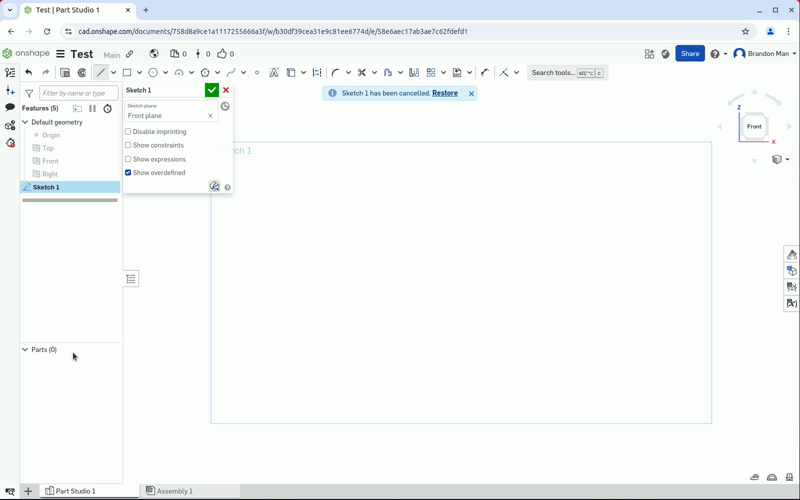
key_down(shift)
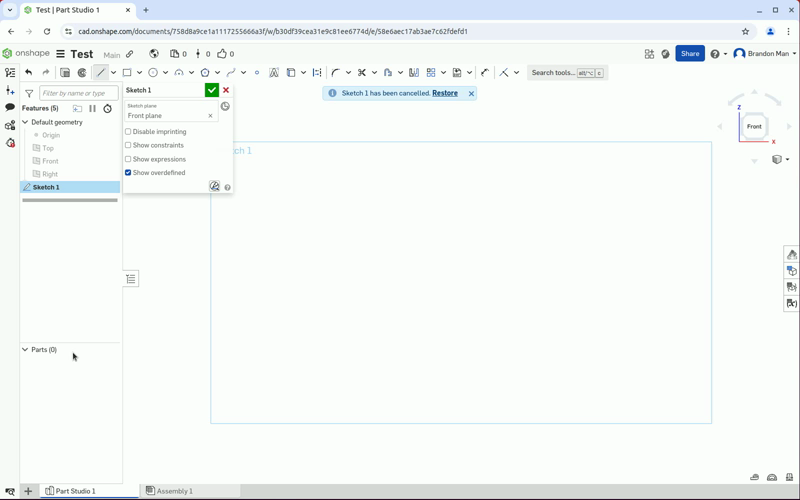
mouse_move(460, 282)
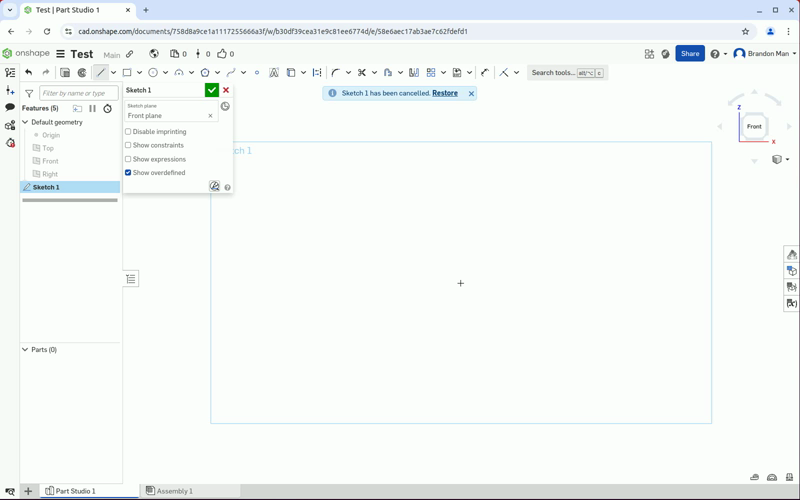
click(460, 282)
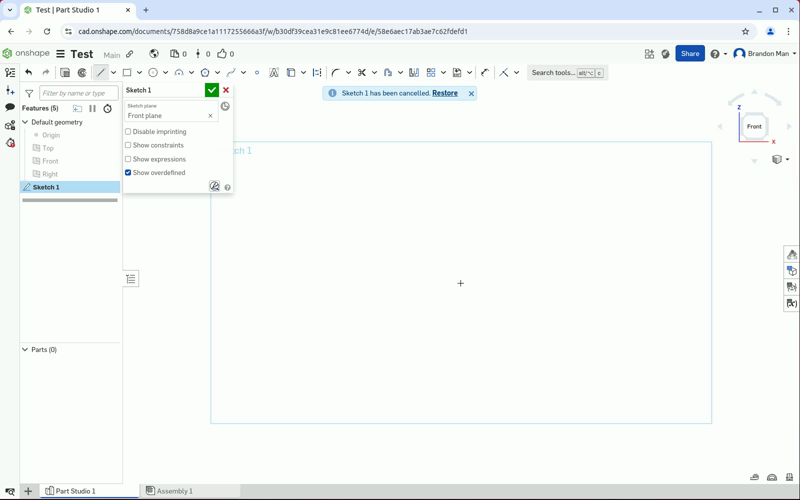
key_up(shift)
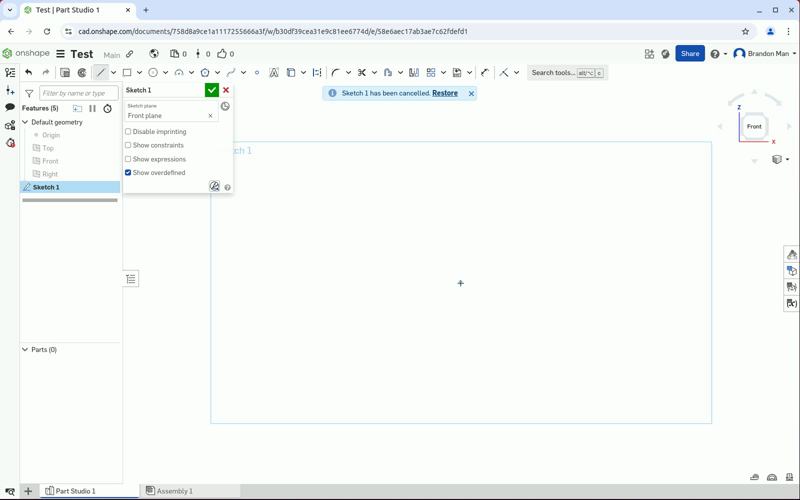
key_down(shift)
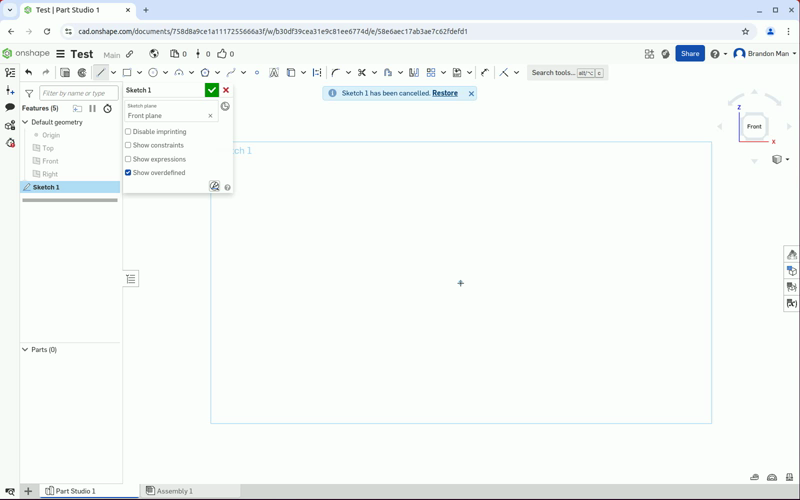
mouse_move(568, 282)
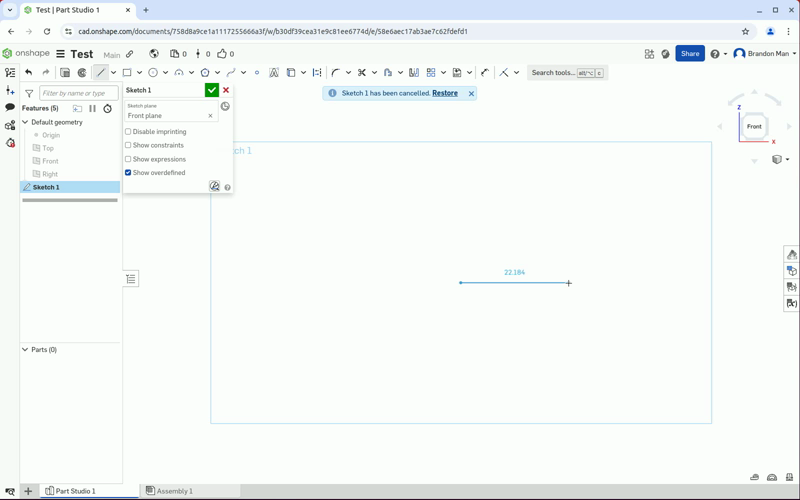
click(568, 282)
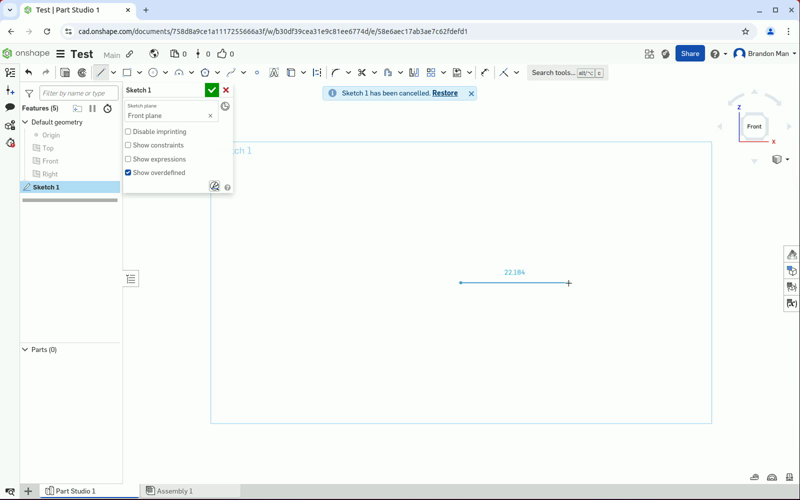
key_up(shift)
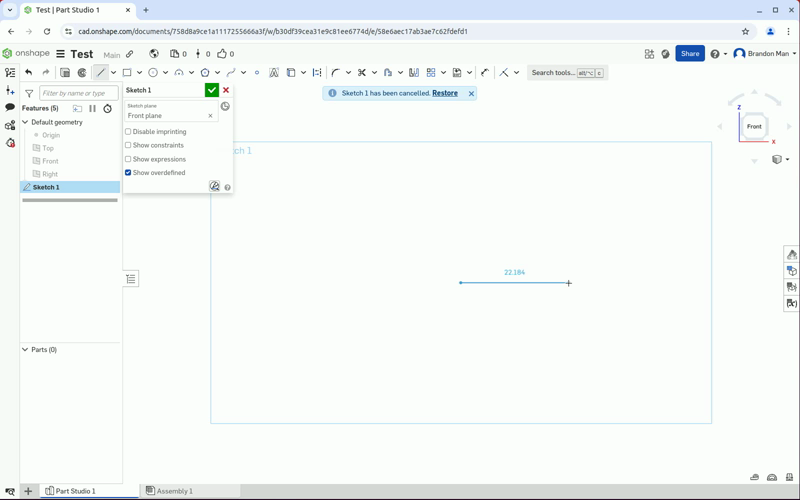
key_down(shift)
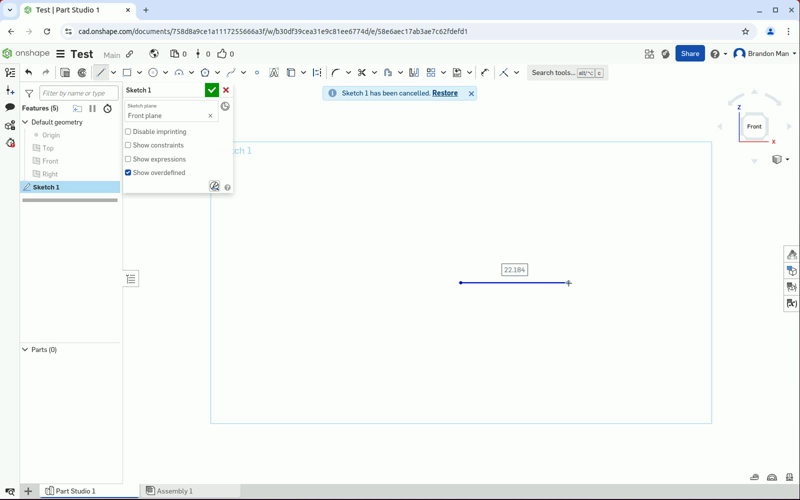
mouse_move(589, 282)
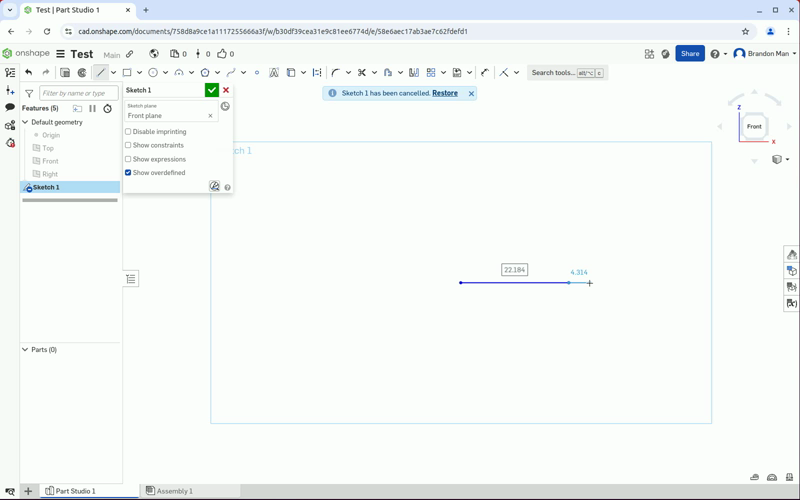
mouse_move(568, 225)
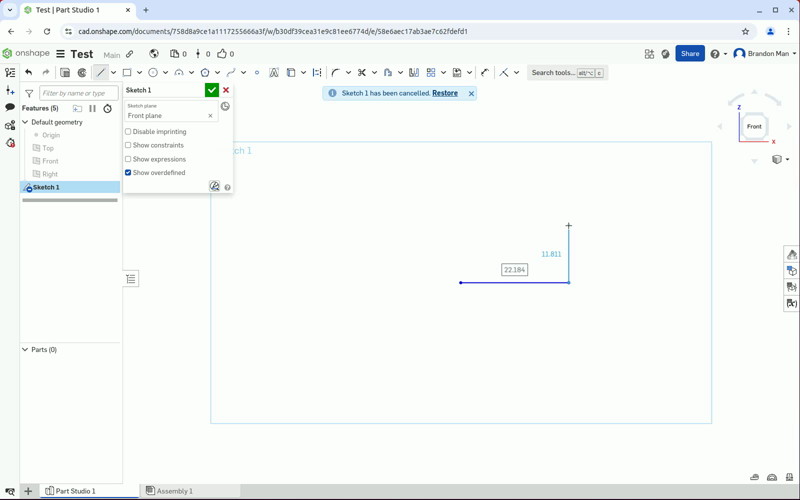
click(568, 225)
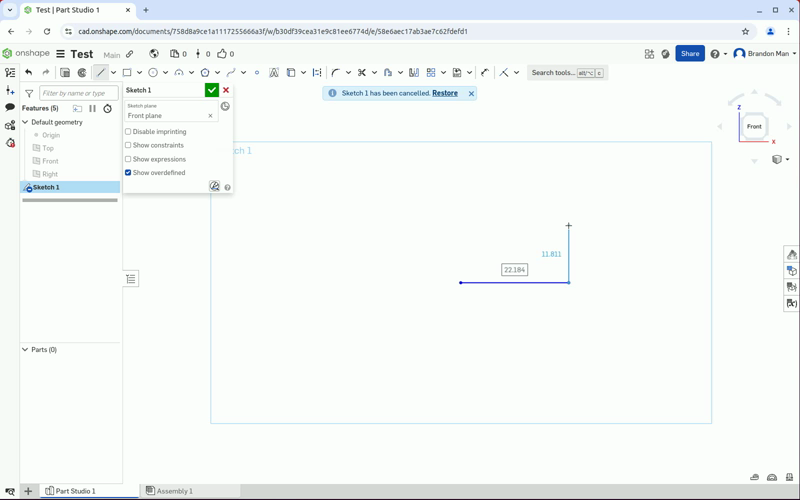
key_up(shift)
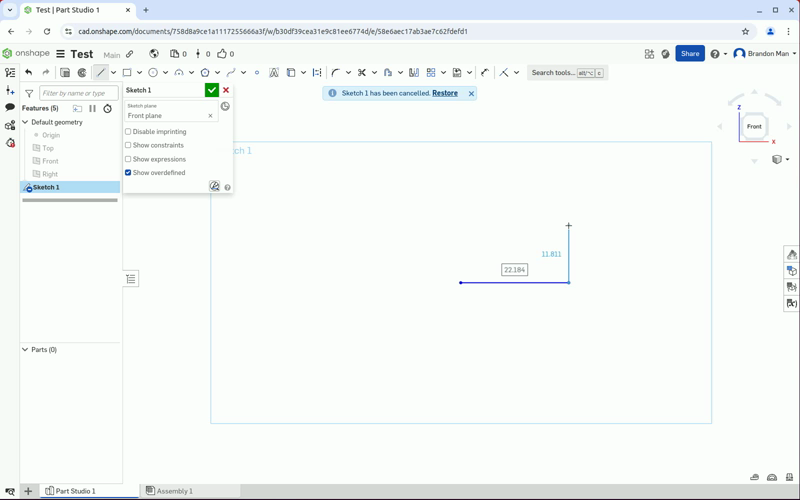
key_down(shift)
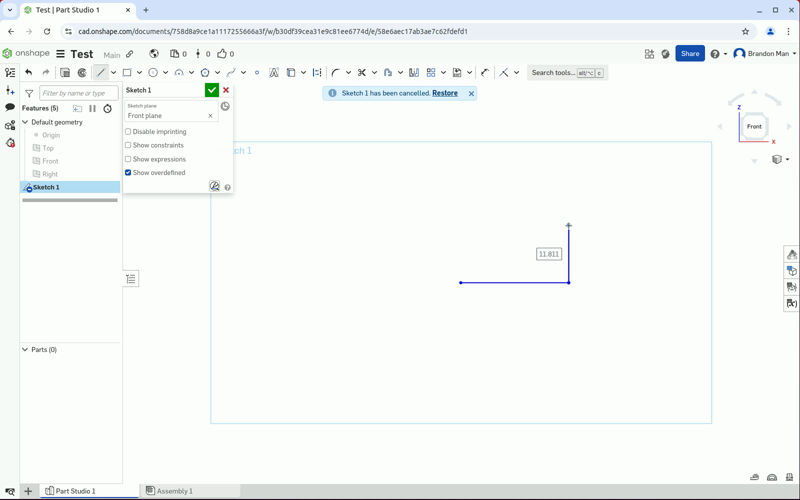
mouse_move(460, 225)
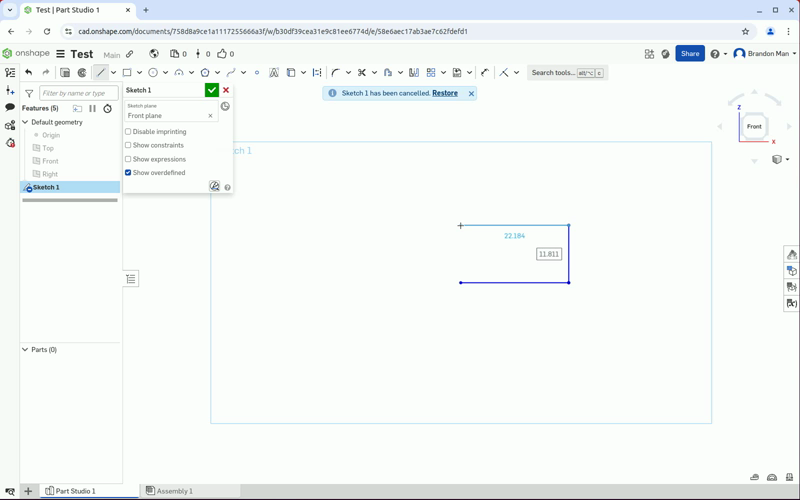
click(460, 225)
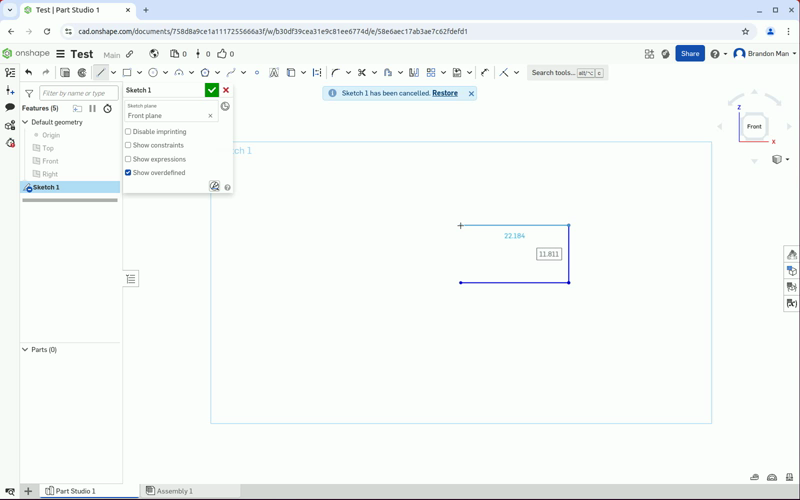
key_up(shift)
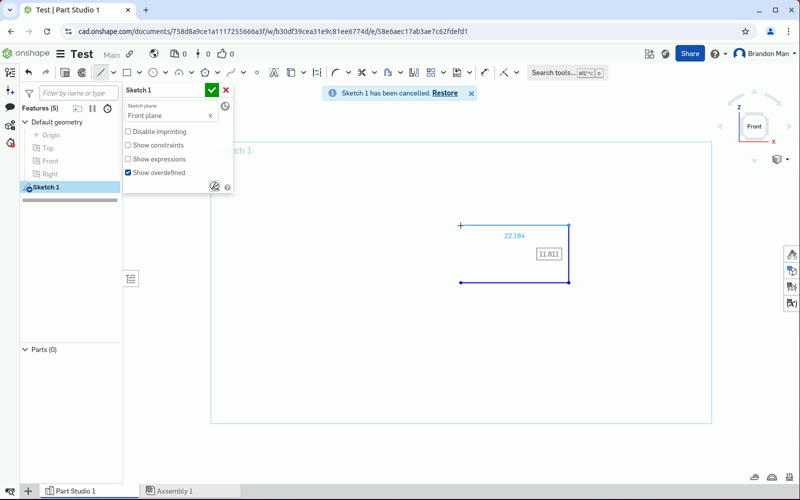
mouse_move(490, 225)
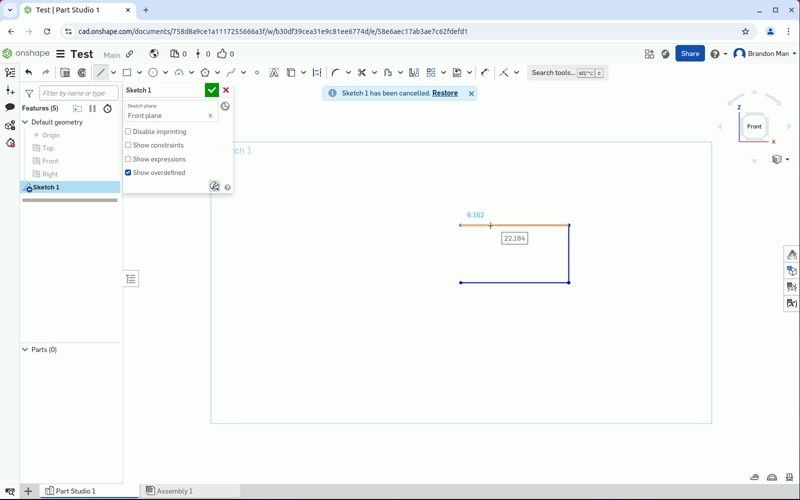
key_down(shift)
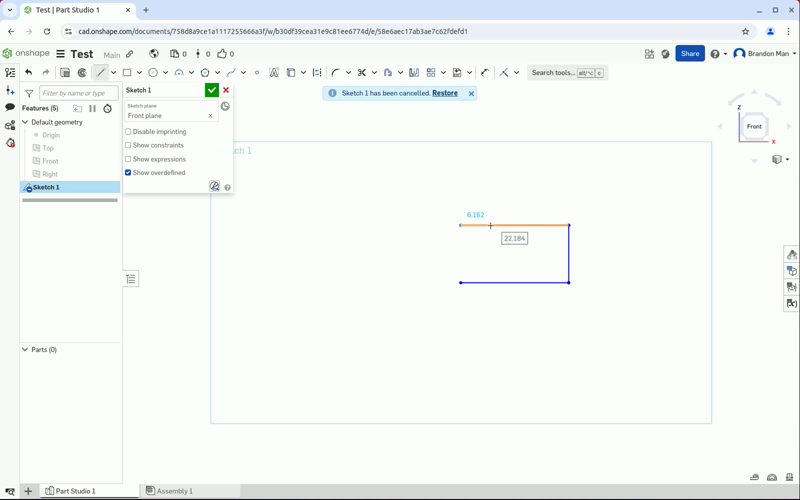
mouse_move(460, 282)
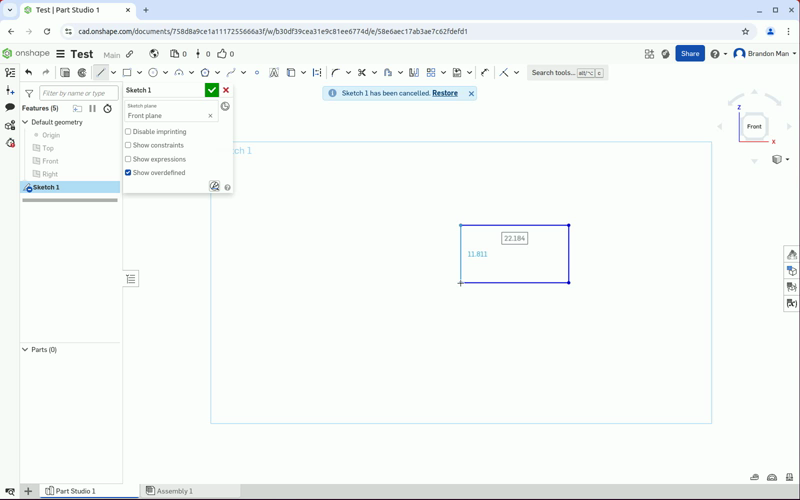
key_up(shift)
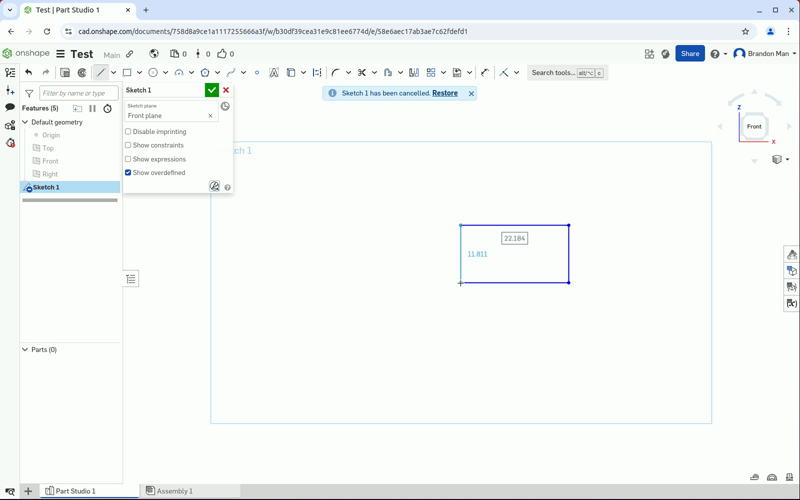
click(460, 282)
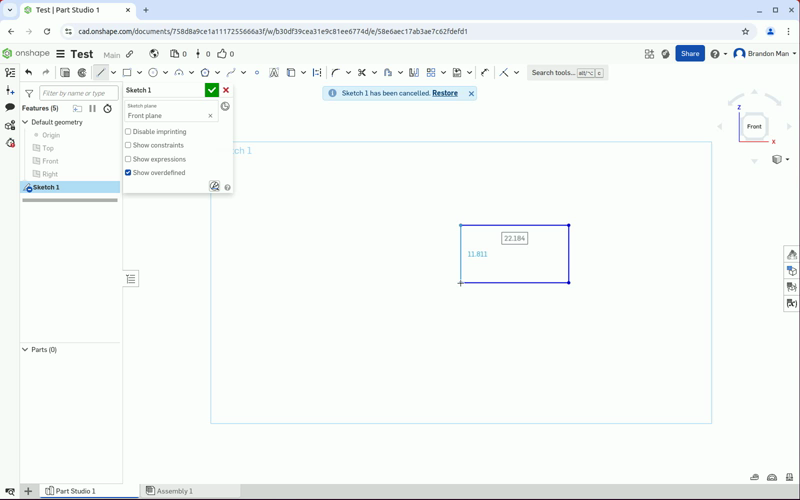
key(esc)
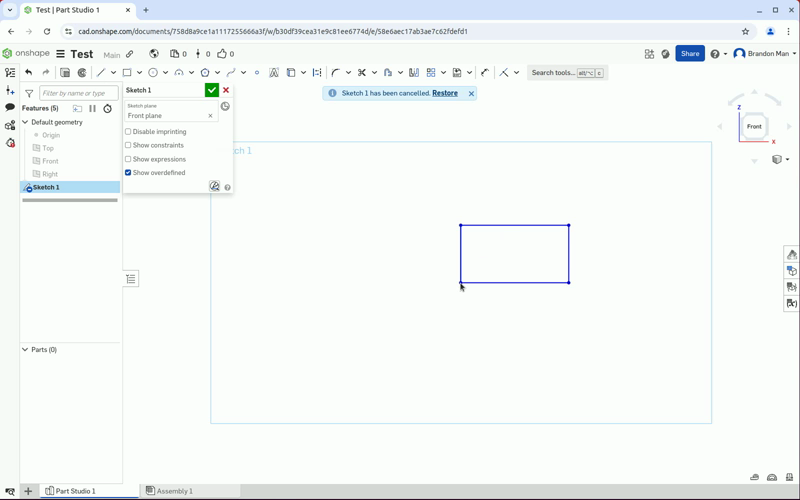
key(c)
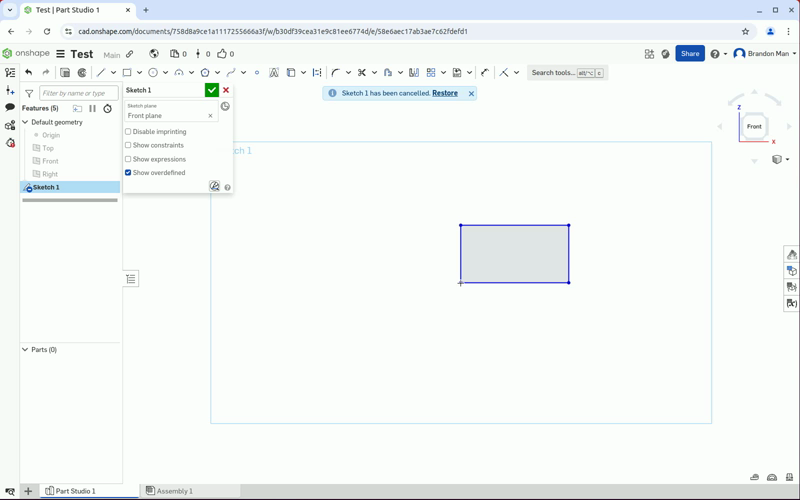
key_down(shift)
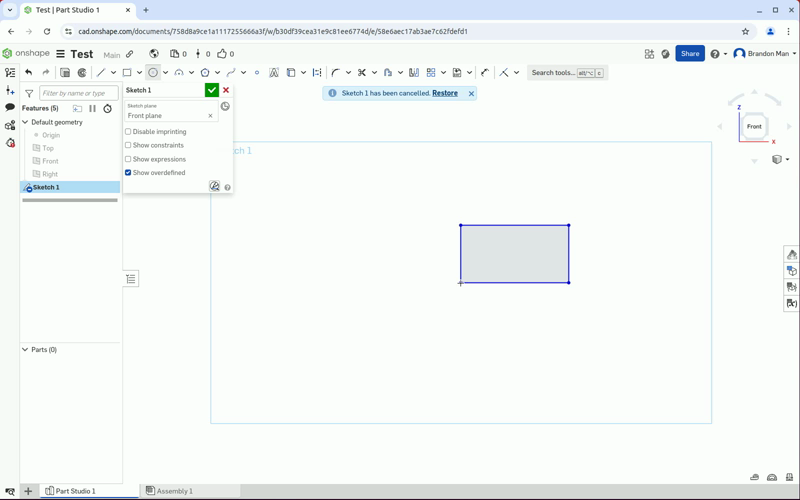
mouse_move(479, 253)
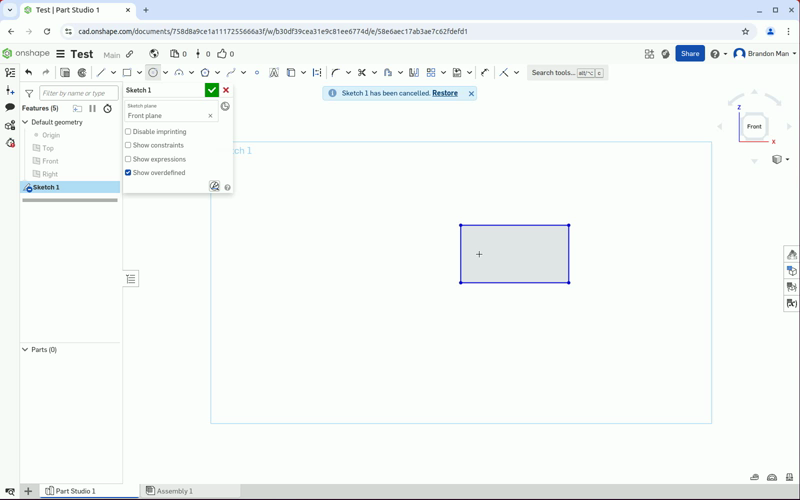
click(479, 253)
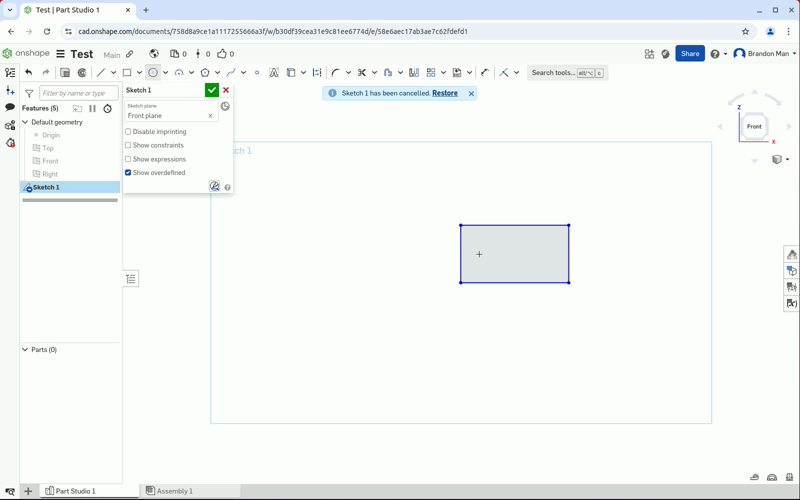
key_up(shift)
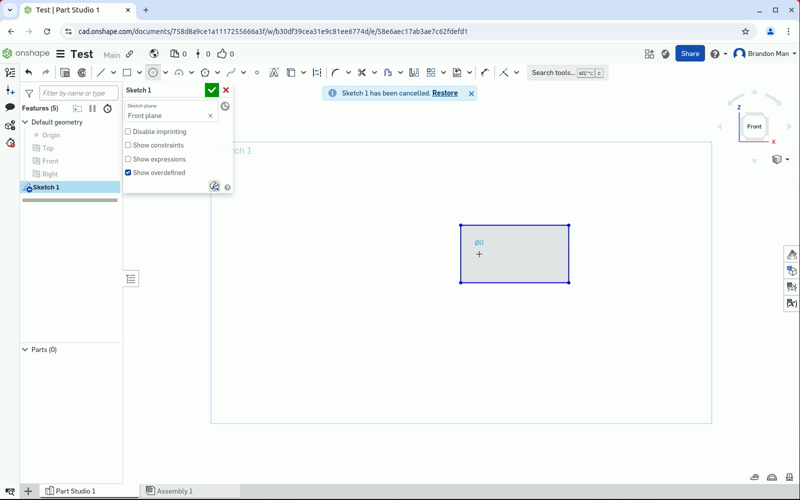
mouse_move(484, 253)
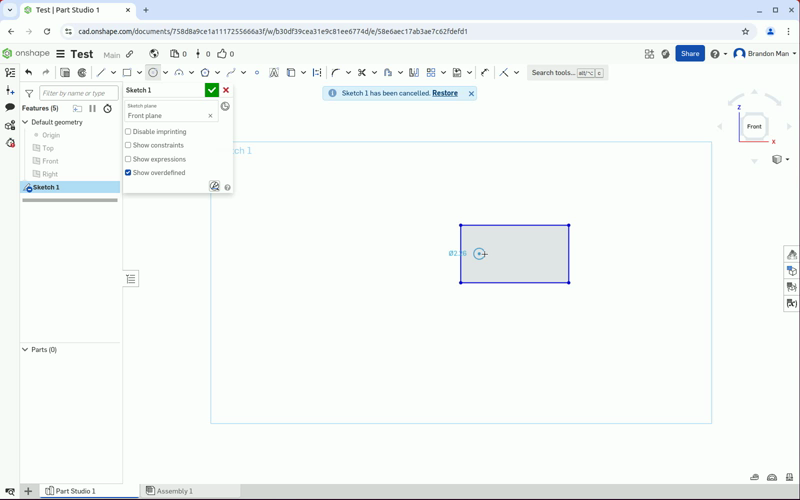
click(484, 253)
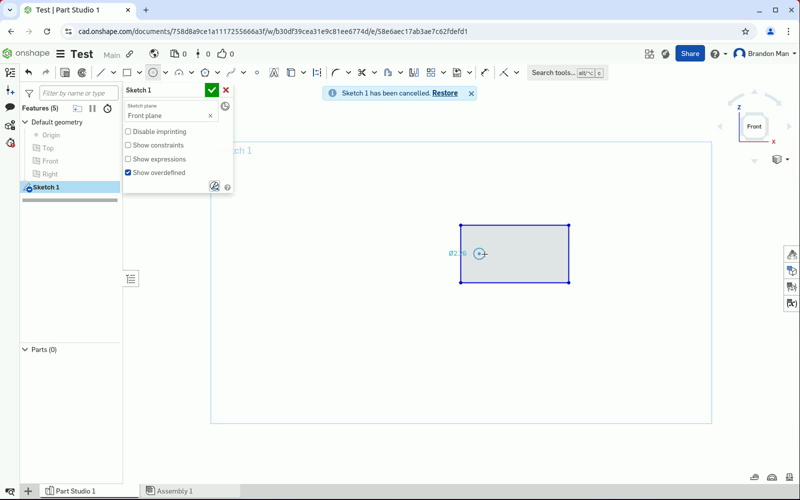
key(esc)
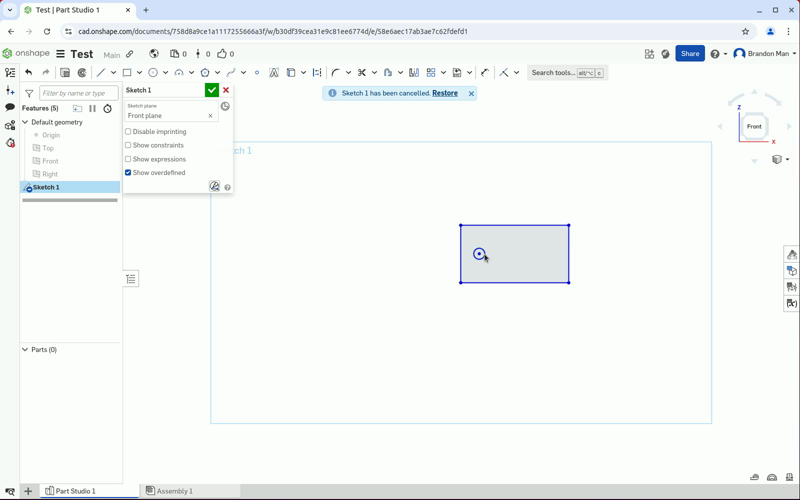
key(c)
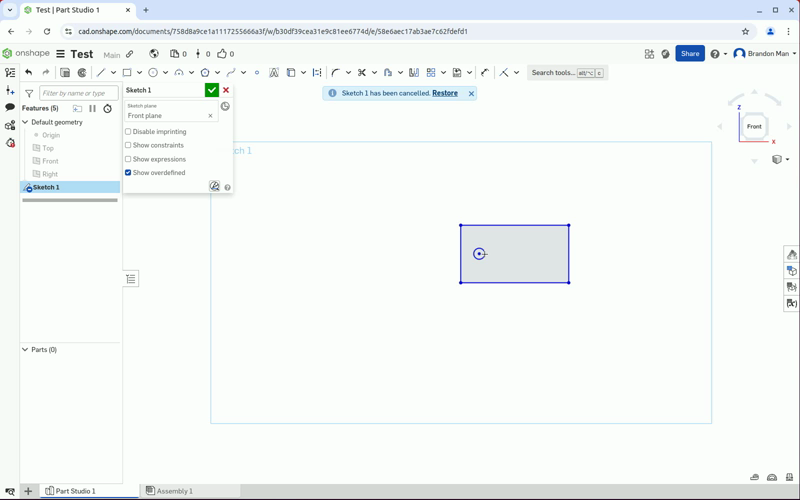
key_down(shift)
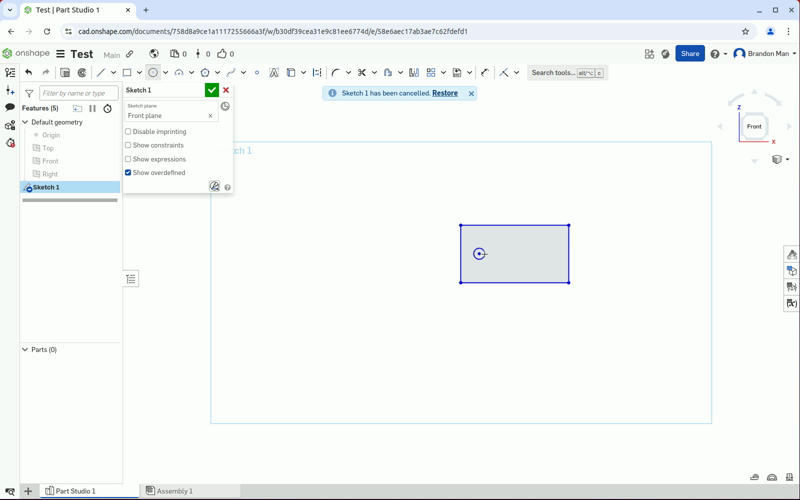
mouse_move(550, 253)
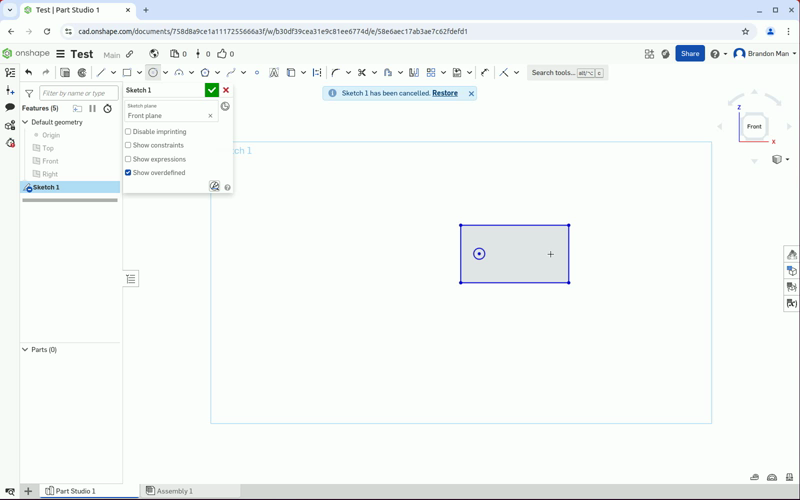
click(550, 253)
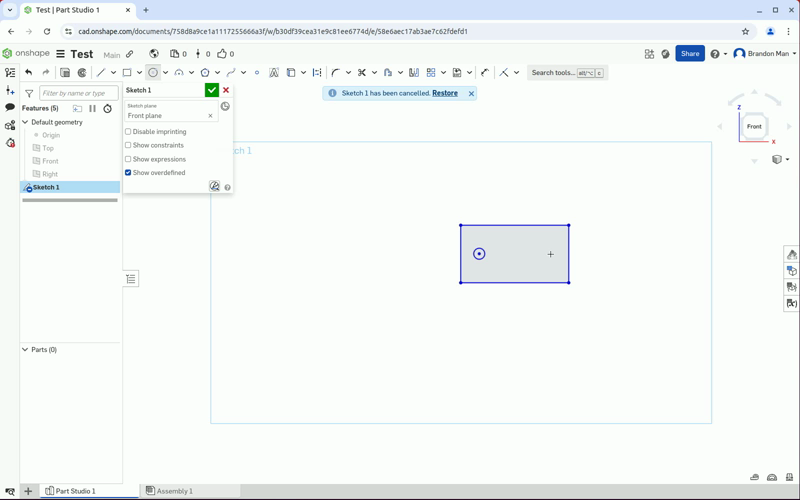
key_up(shift)
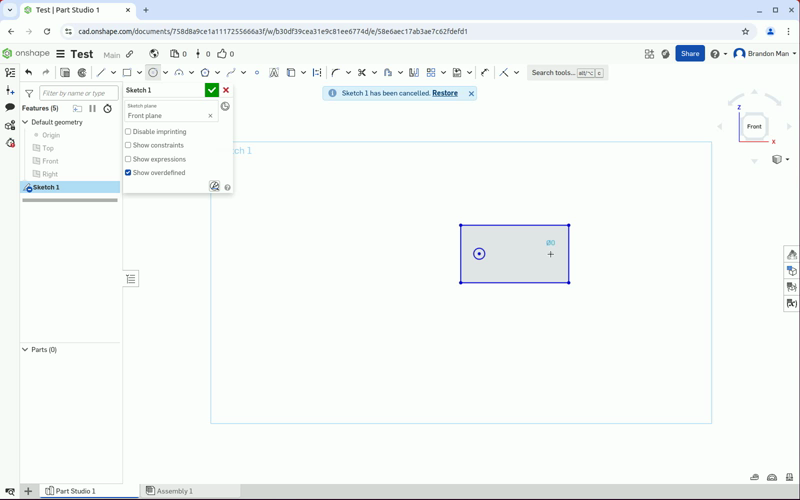
mouse_move(556, 253)
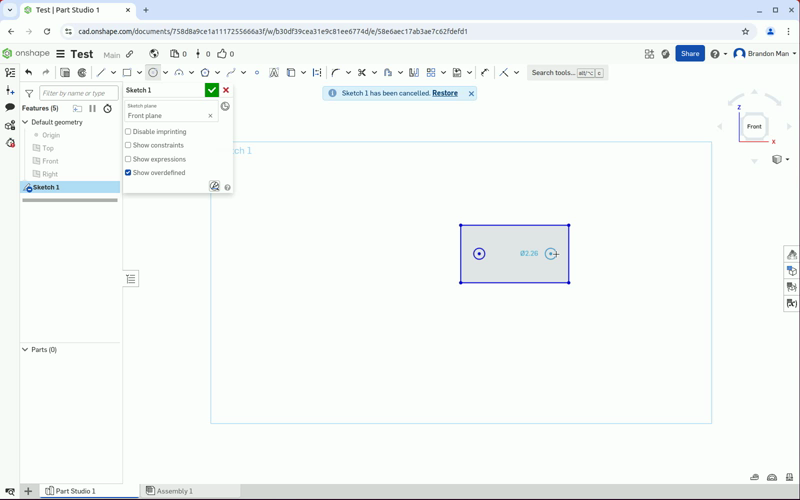
click(556, 253)
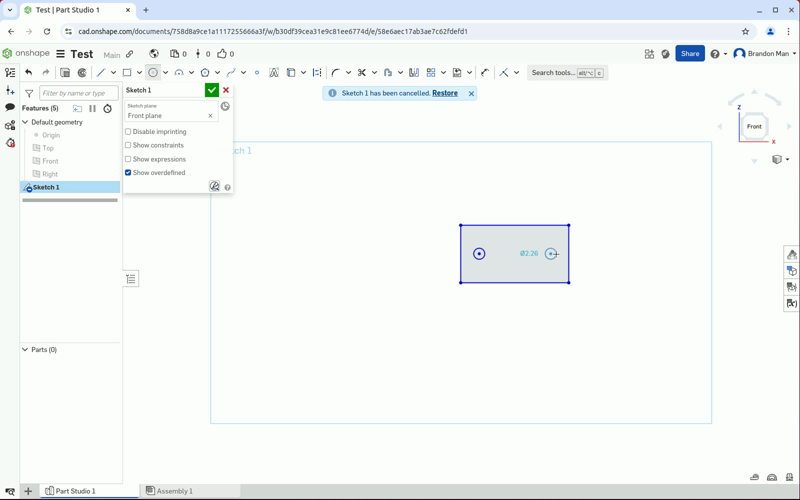
key(esc)
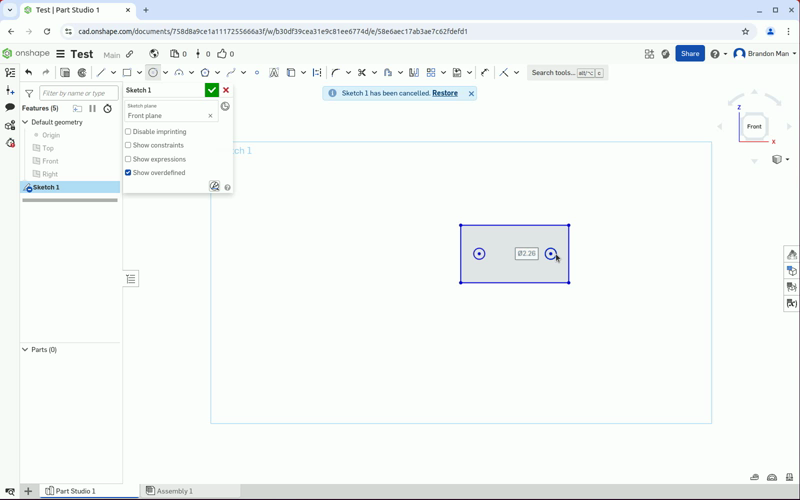
mouse_move(533, 278)
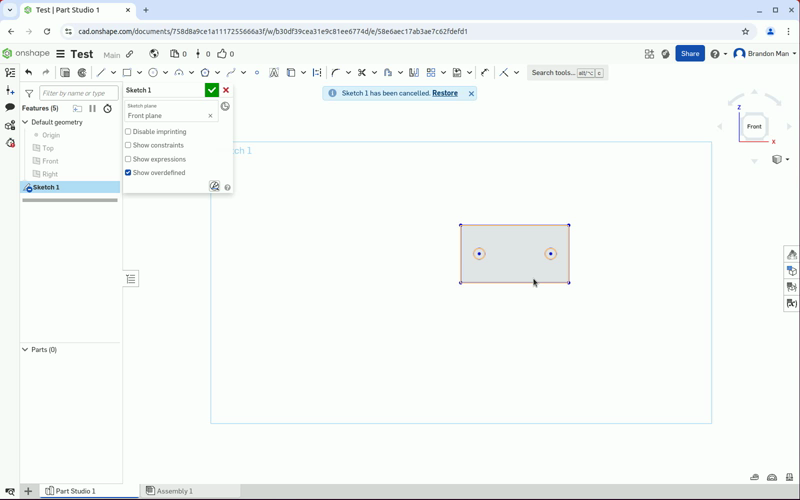
click(533, 278)
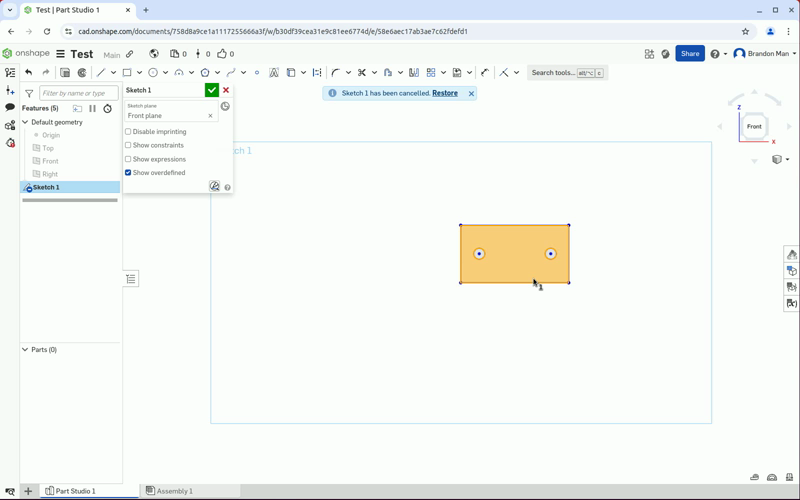
mouse_move(73, 352)
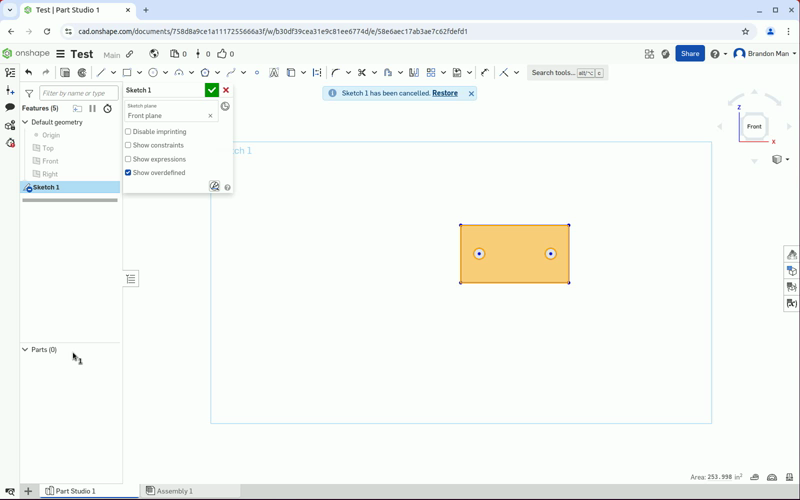
key(shift+y)
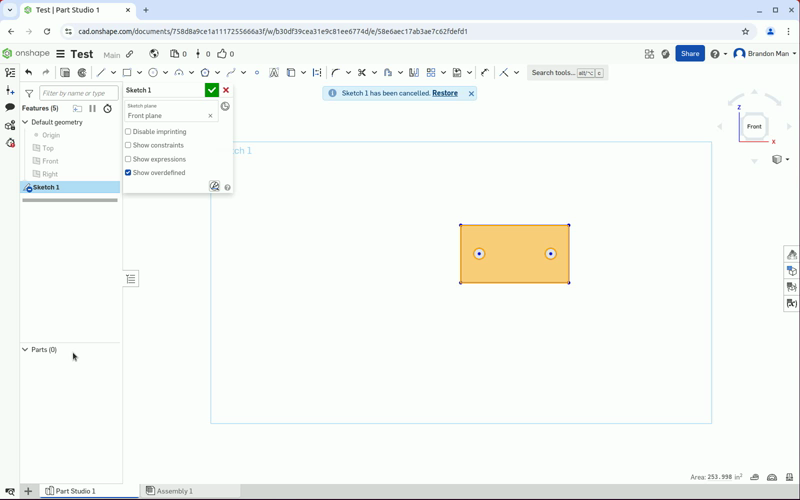
key(shift+e)
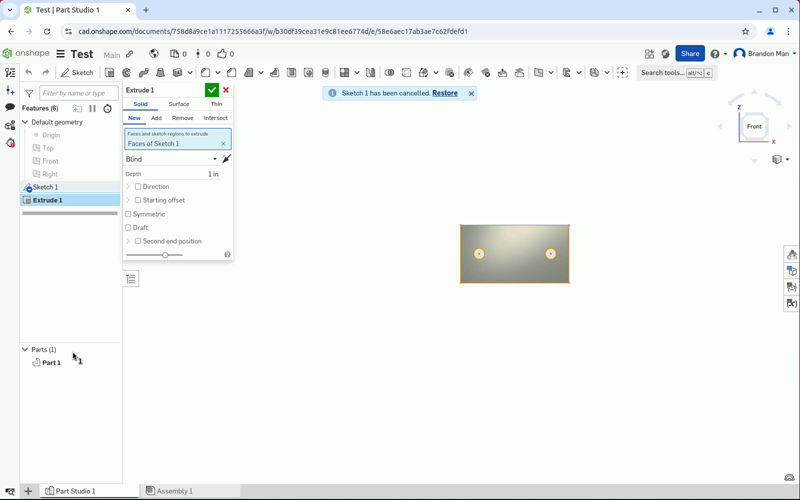
mouse_move(143, 106)
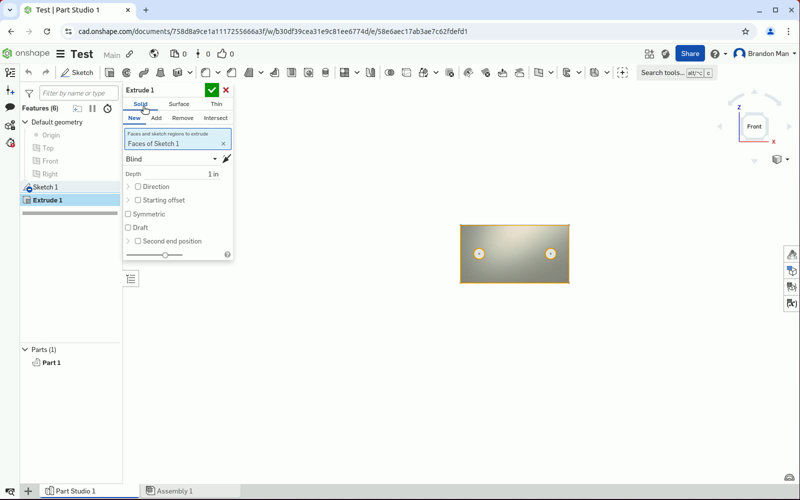
click(143, 106)
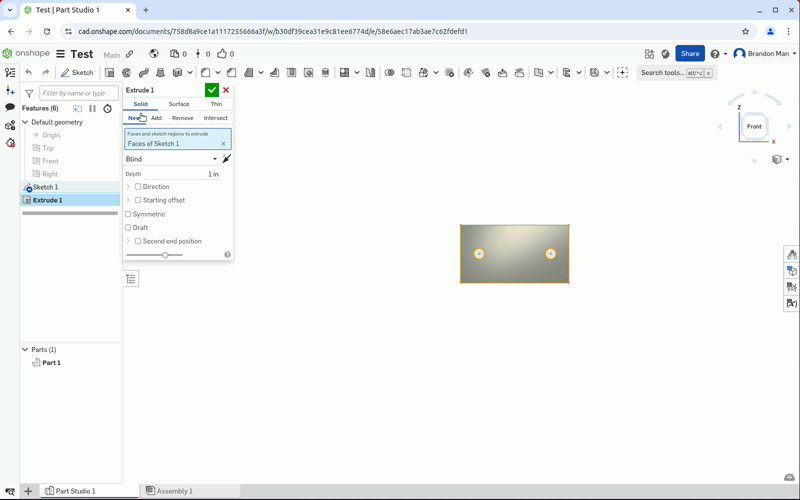
mouse_move(137, 120)
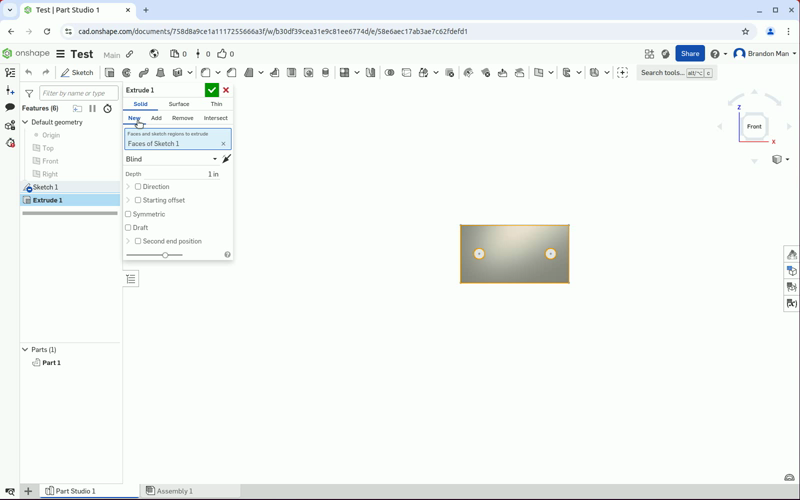
click(137, 120)
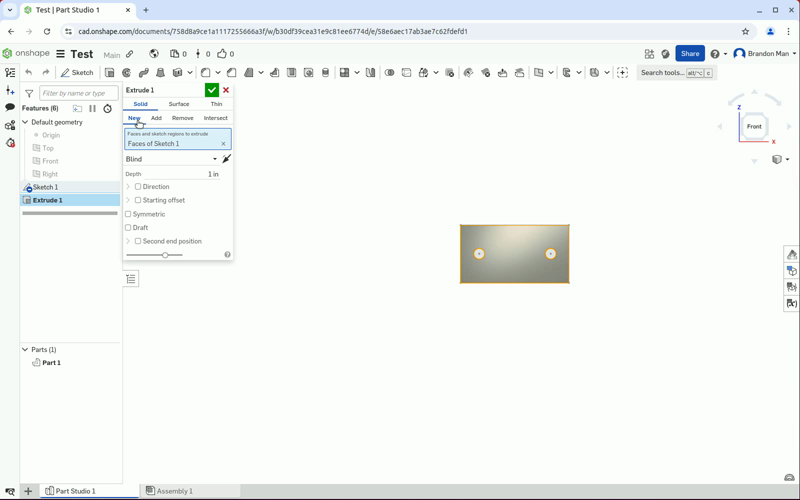
key(tab, 4)
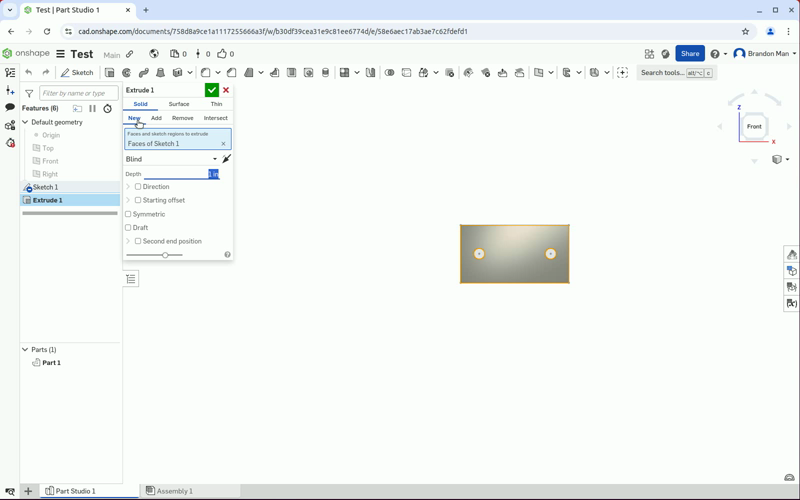
text(0.963)
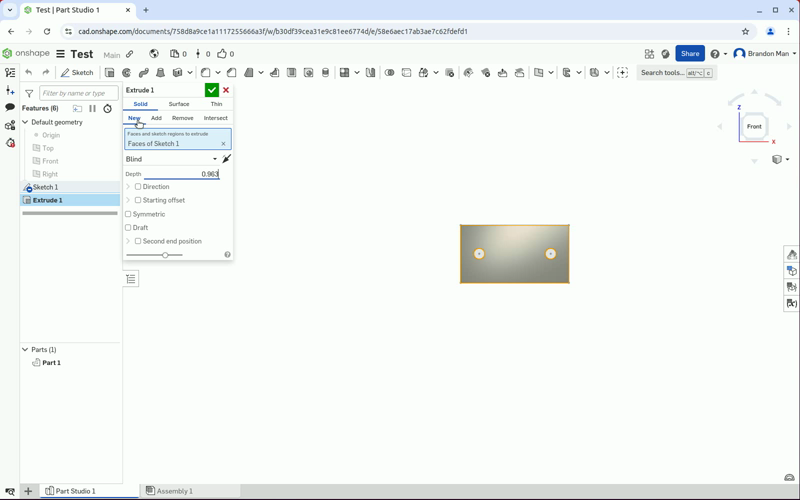
key(enter)
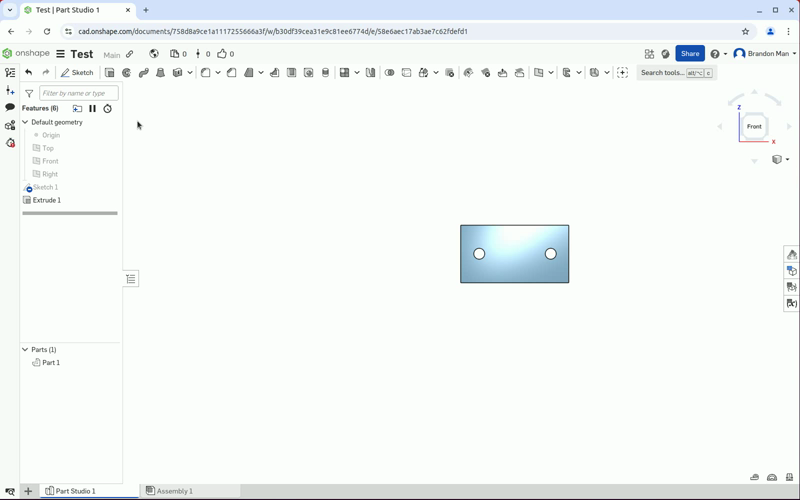
key(shift+h)
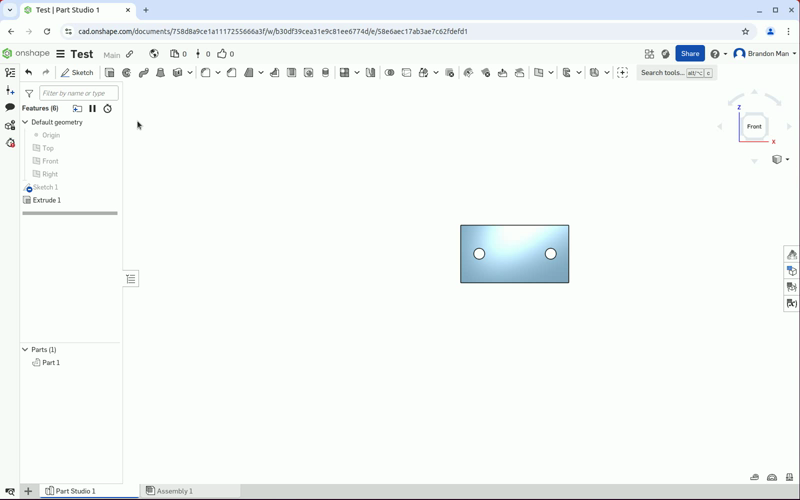
key(shift+h)
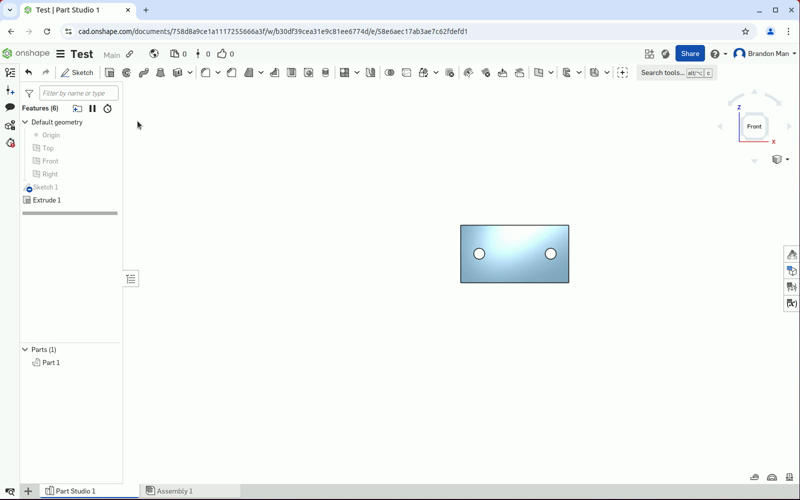
mouse_move(73, 189)
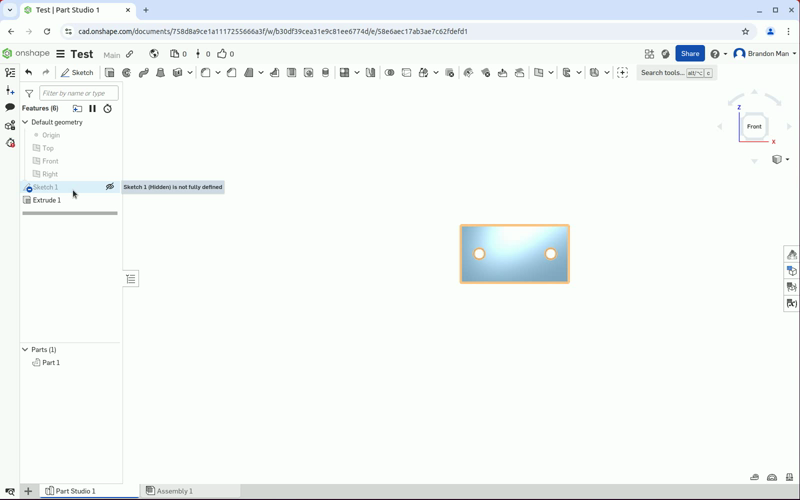
click(73, 189)
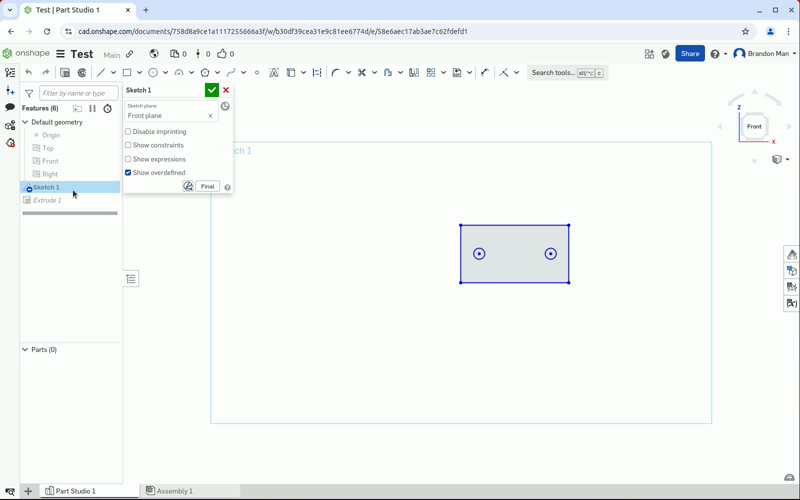
mouse_move(229, 92)
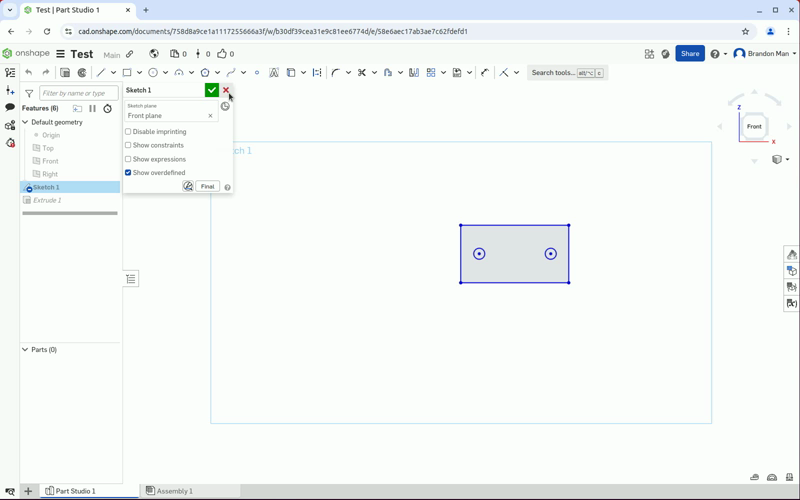
click(229, 92)
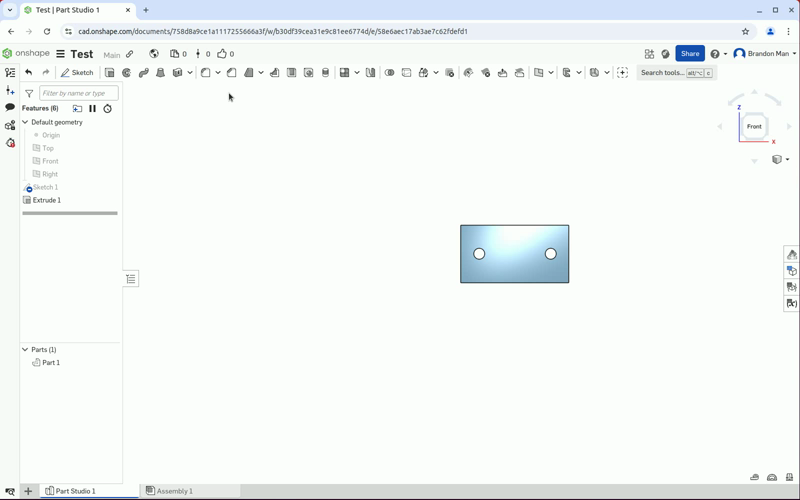
mouse_move(541, 75)
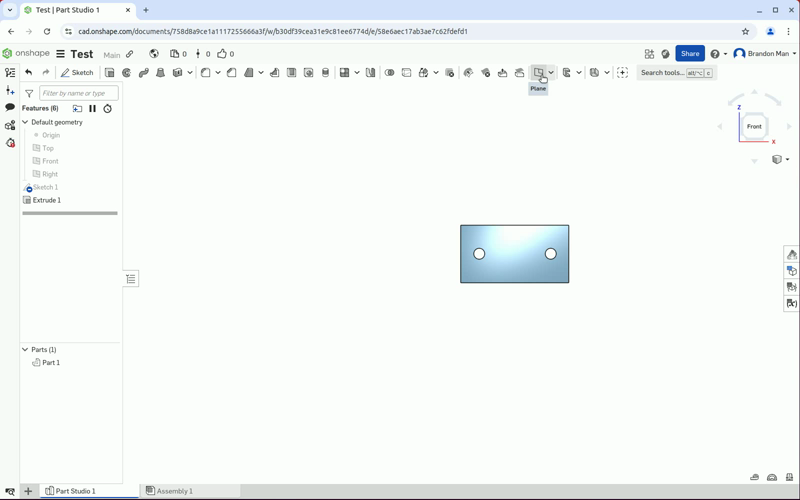
click(541, 75)
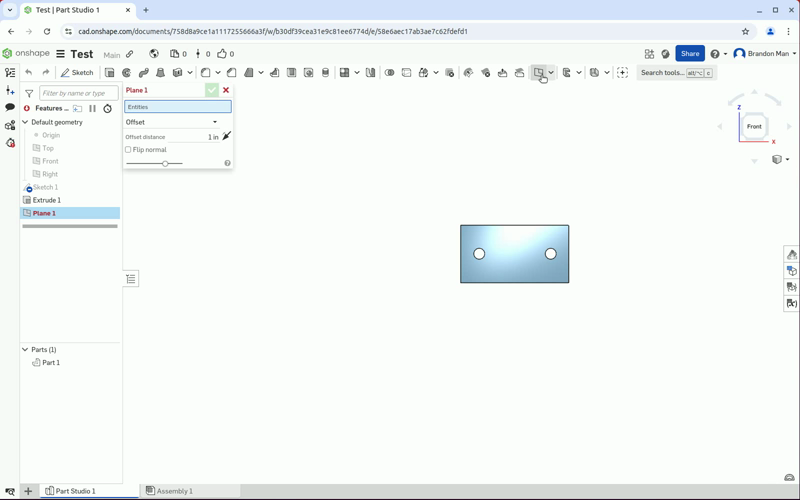
mouse_move(73, 163)
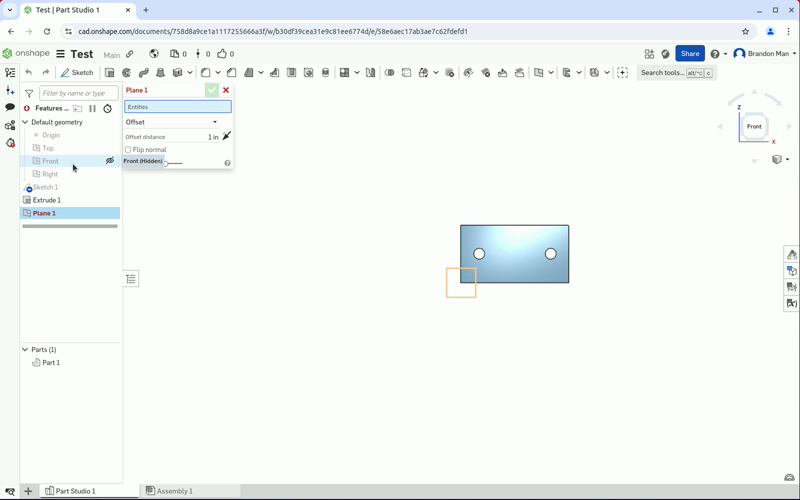
click(73, 163)
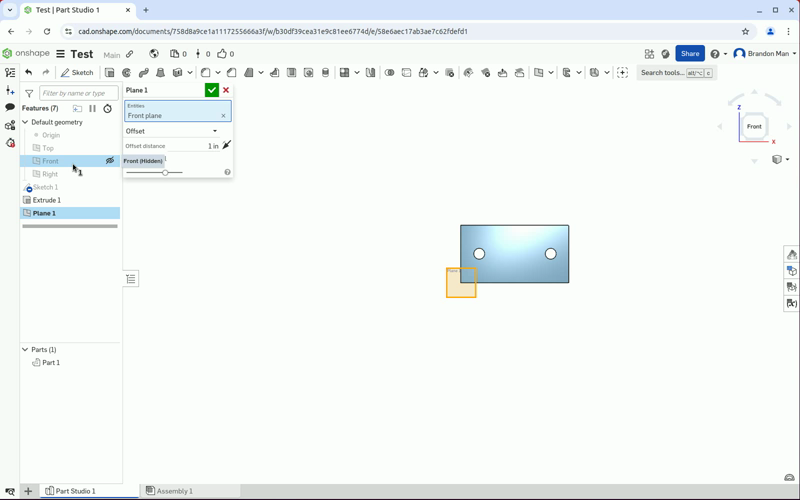
key(tab, 2)
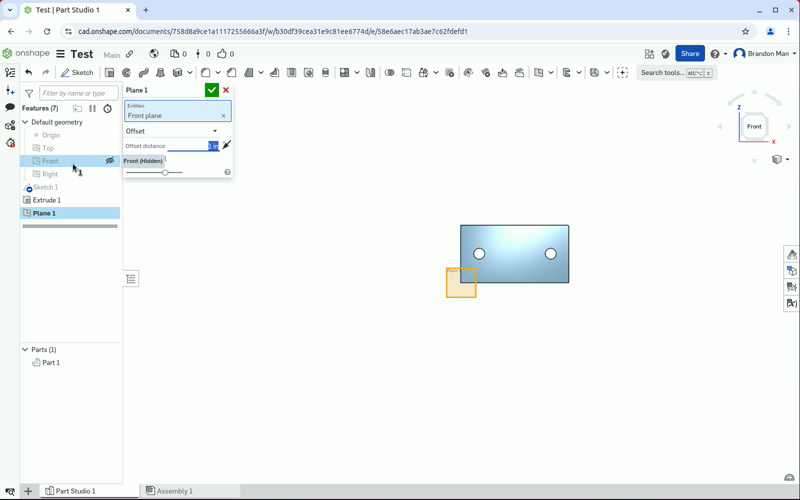
text(0.955)
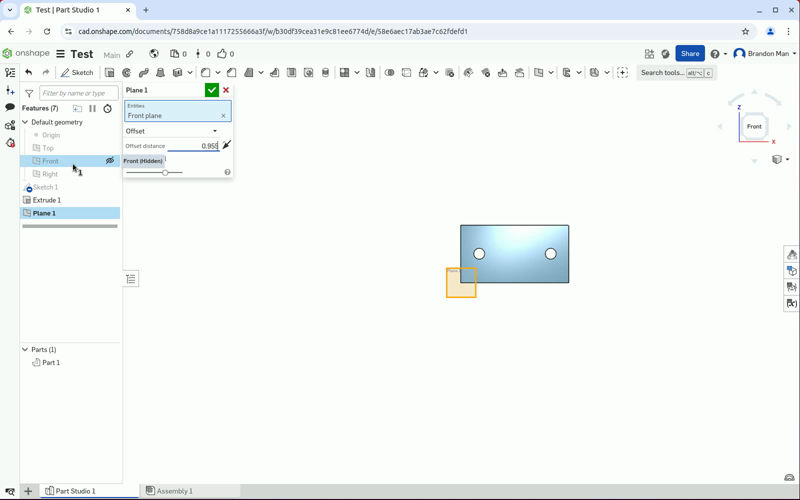
key(enter, 2)
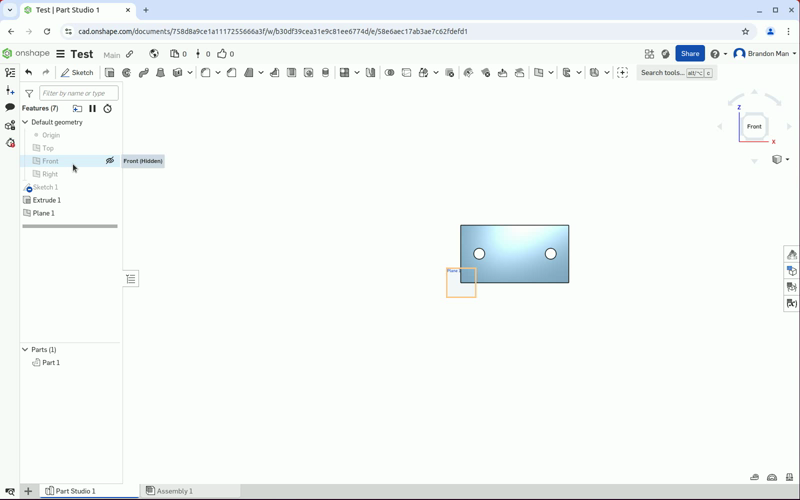
key(shift+s)
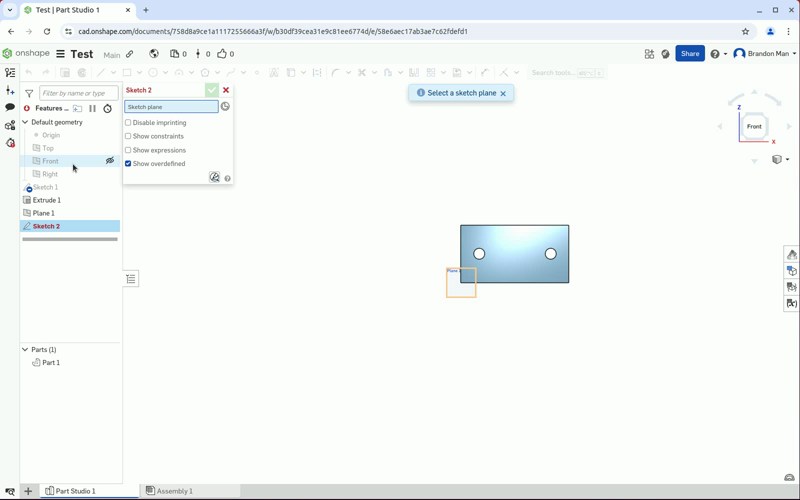
mouse_move(73, 215)
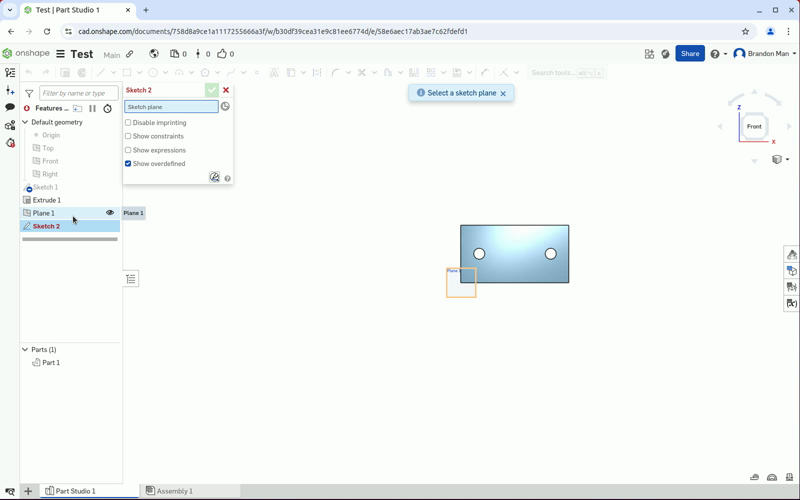
click(73, 215)
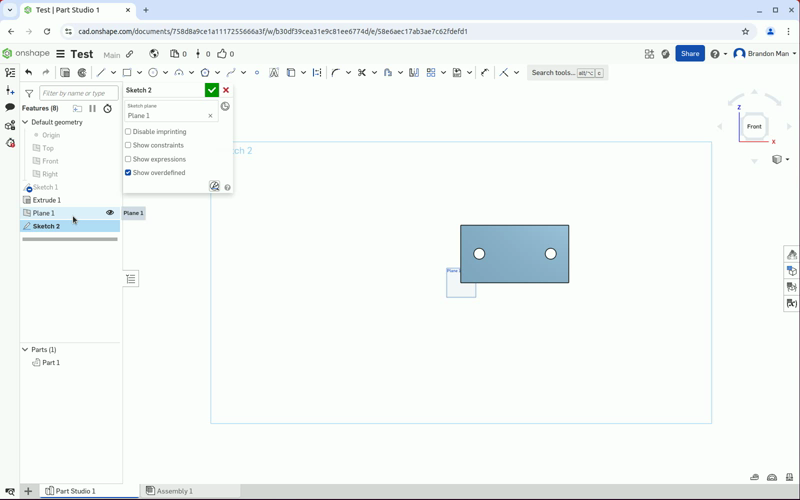
mouse_move(73, 352)
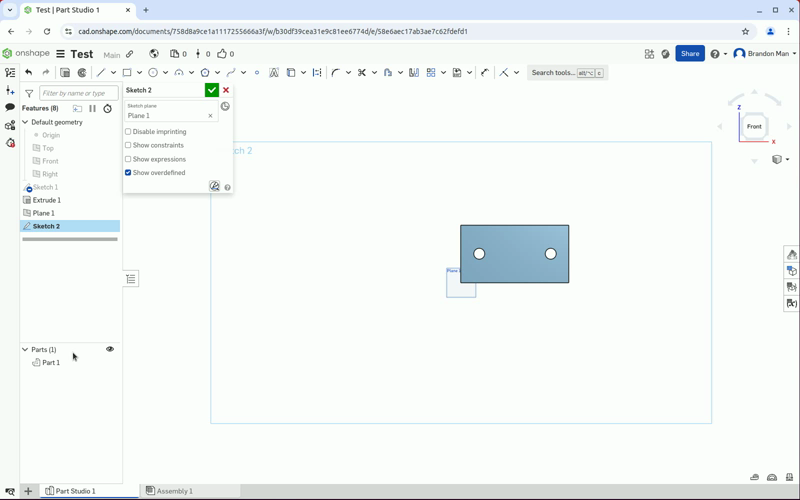
key(y)
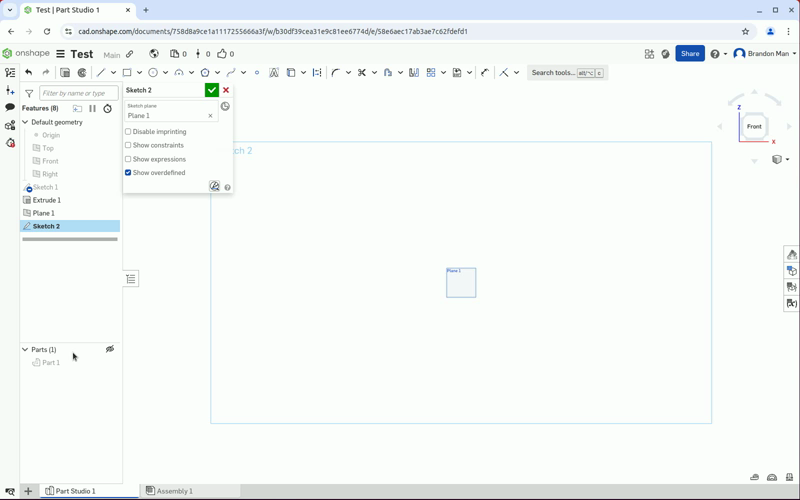
key(l)
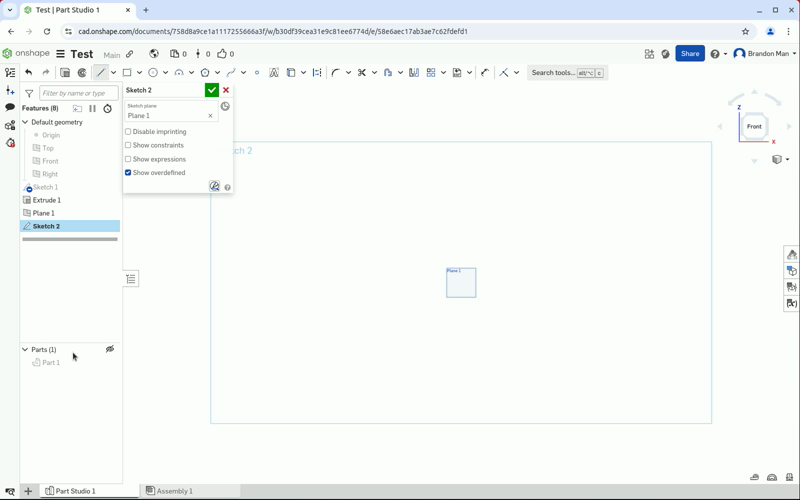
key_down(shift)
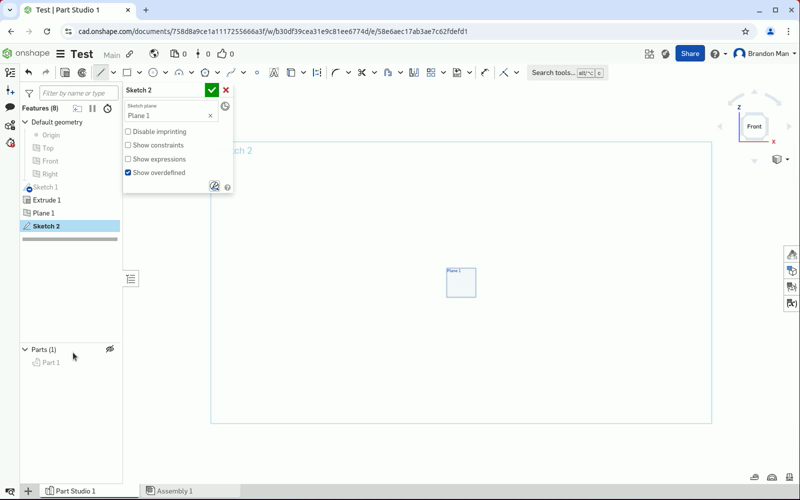
mouse_move(460, 228)
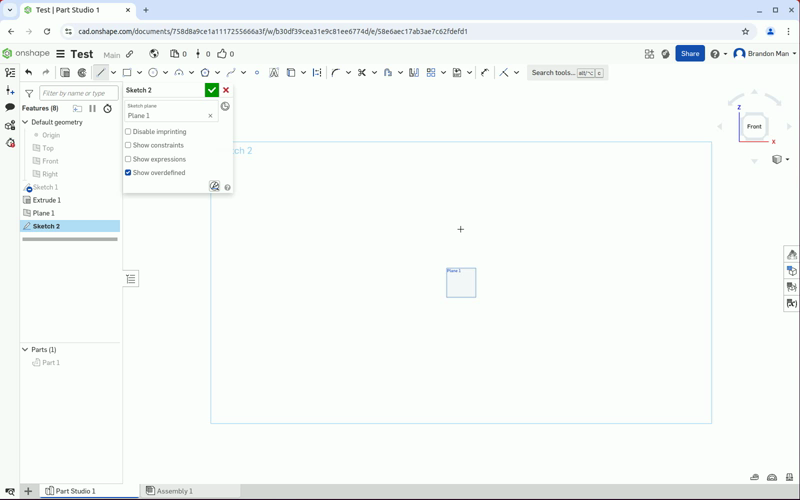
click(460, 228)
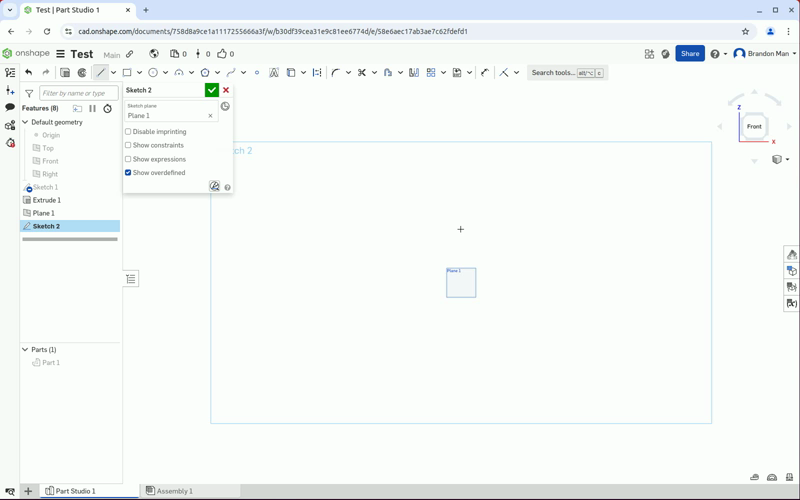
key_up(shift)
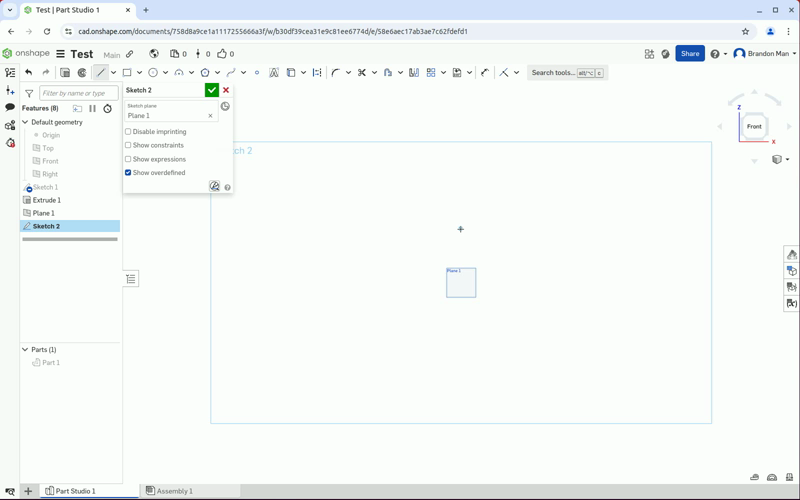
key_down(shift)
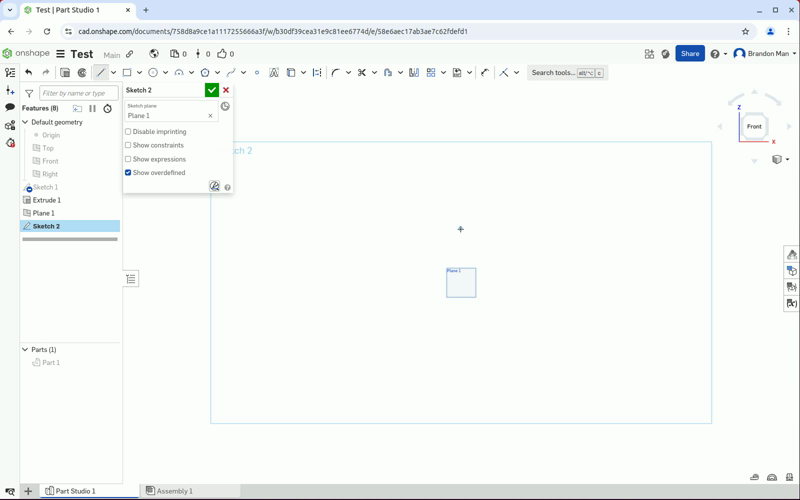
mouse_move(568, 229)
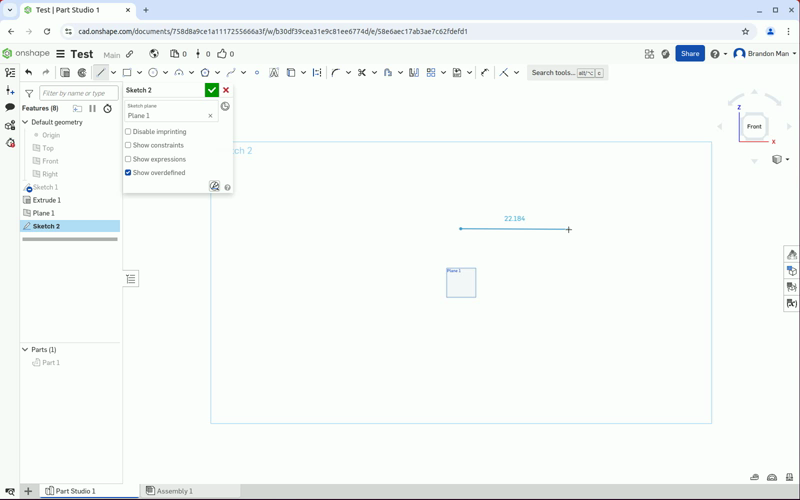
click(568, 229)
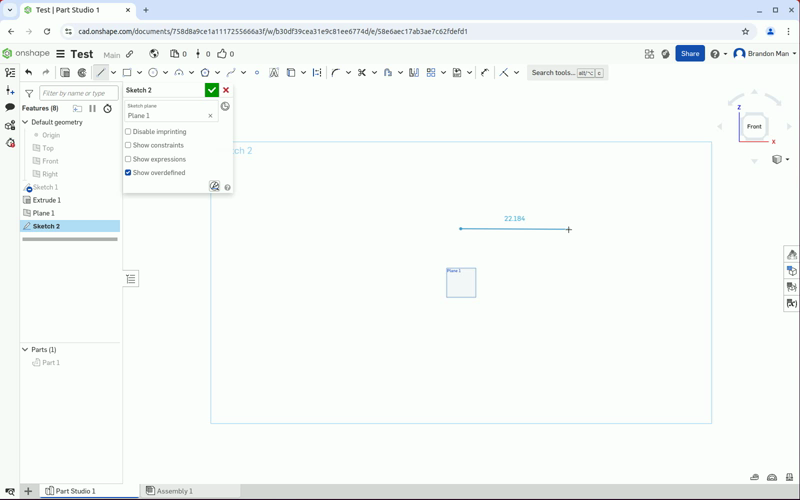
key_up(shift)
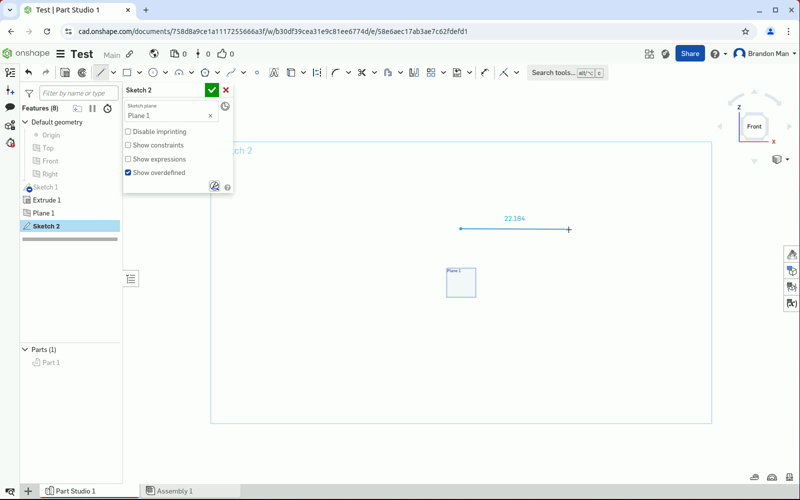
key_down(shift)
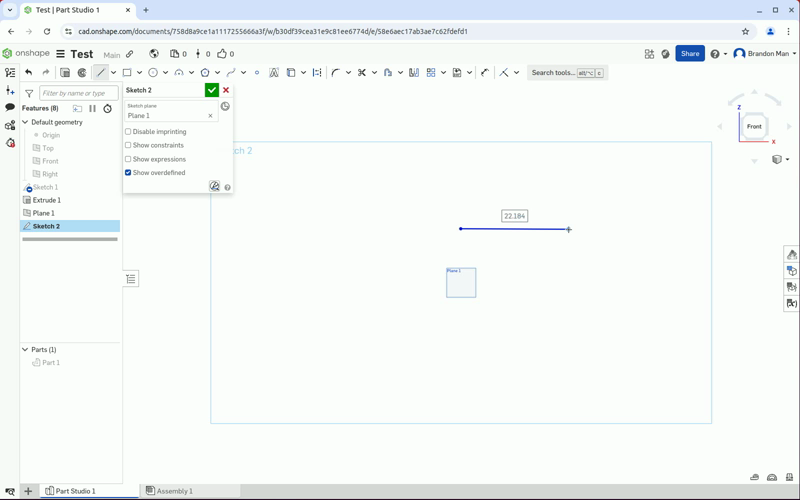
mouse_move(589, 229)
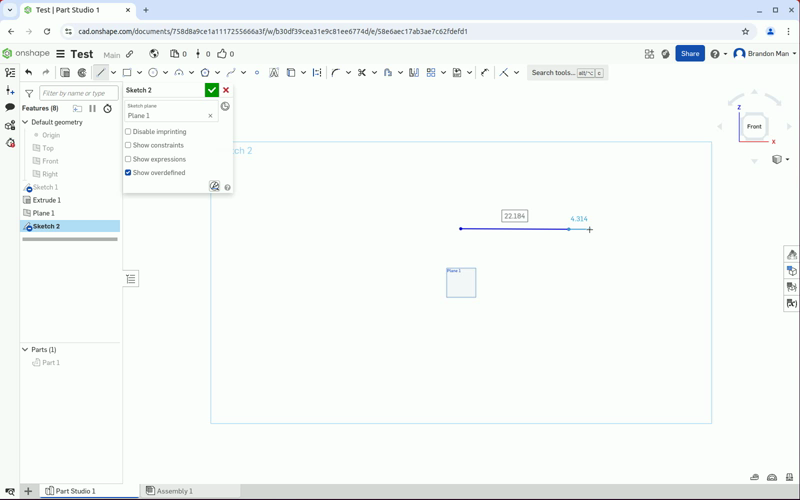
mouse_move(568, 224)
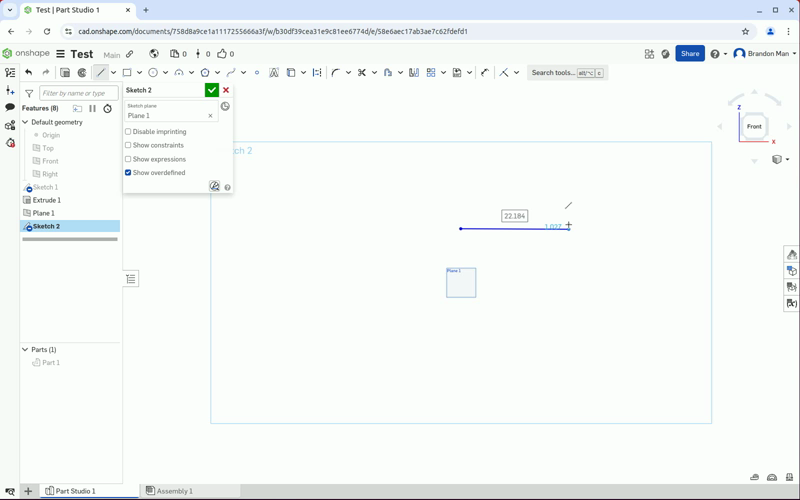
scroll(6)
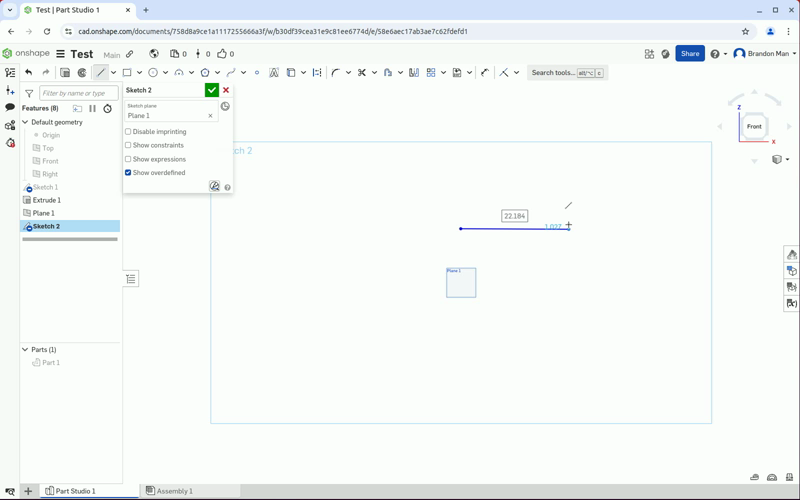
scroll(6)
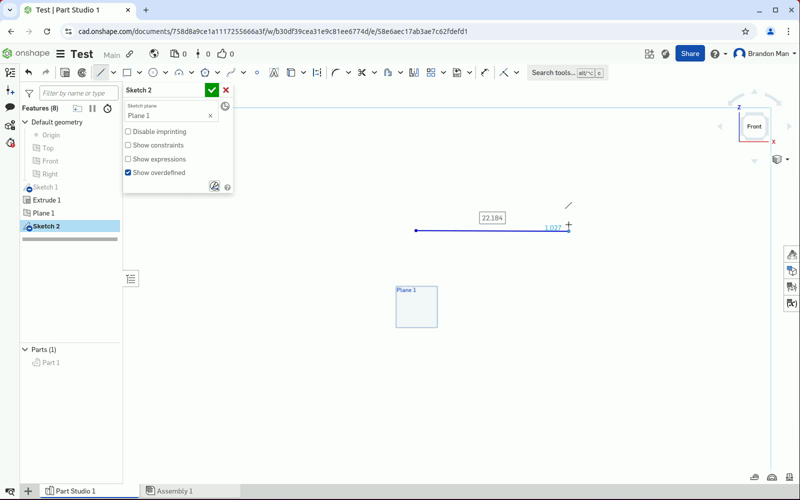
scroll(6)
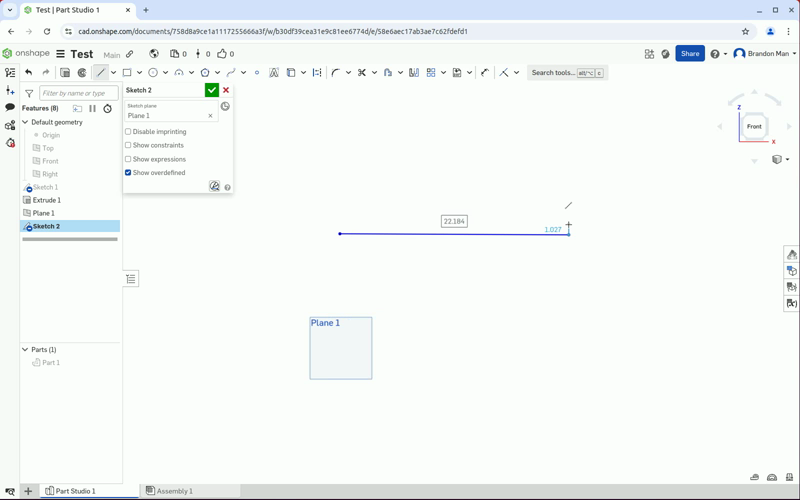
scroll(6)
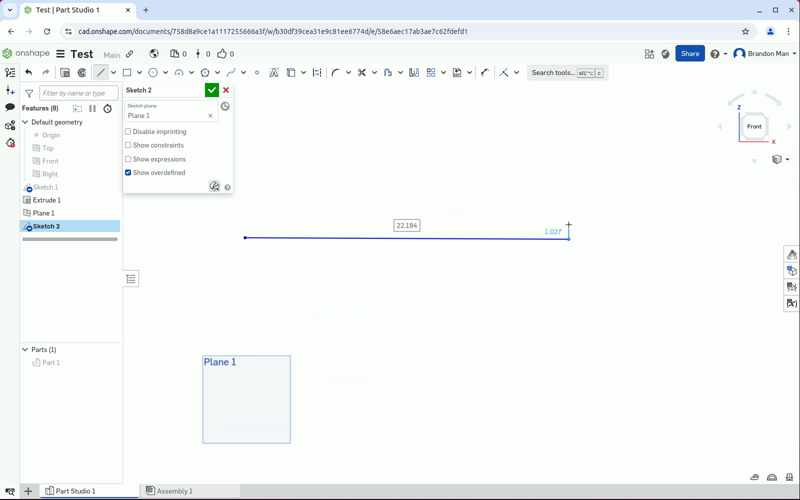
scroll(6)
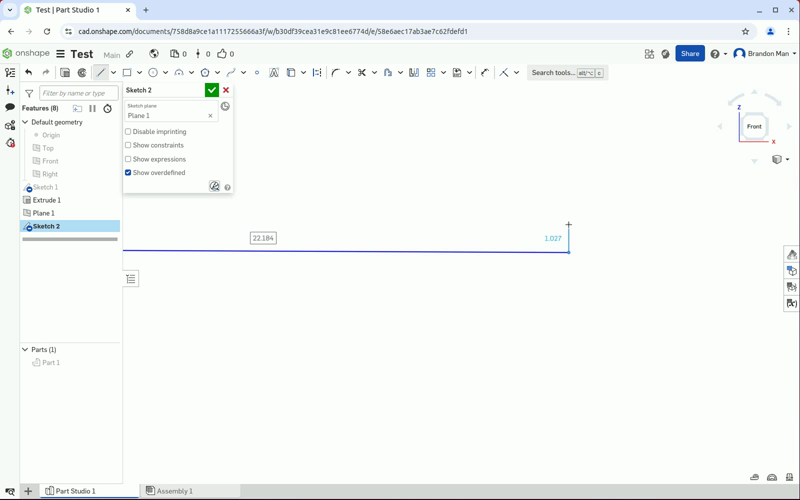
scroll(6)
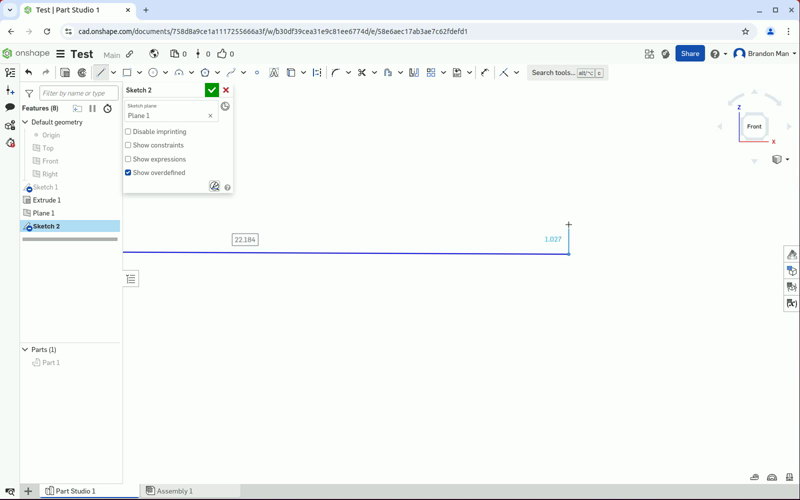
scroll(6)
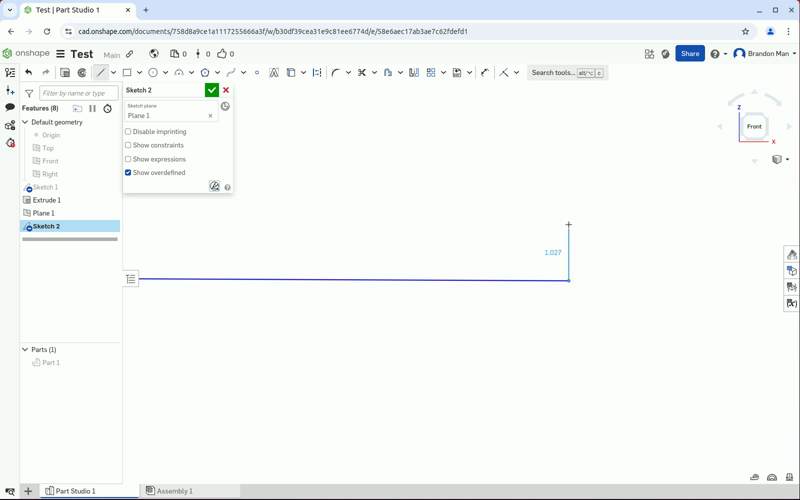
click(568, 224)
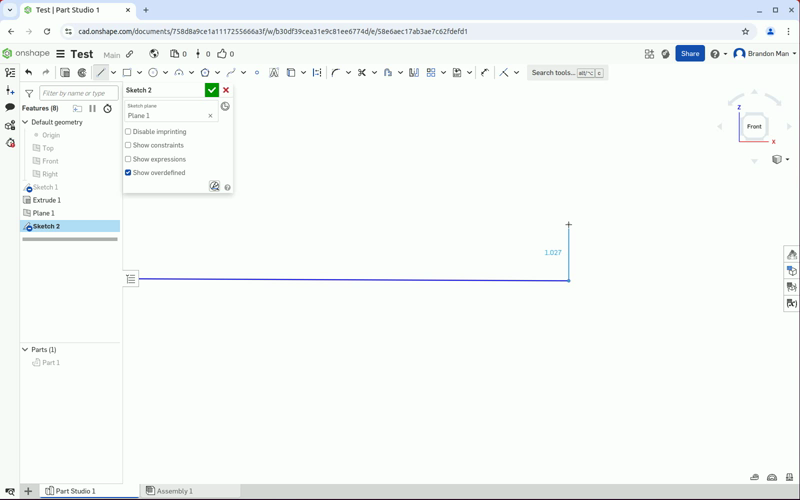
scroll(-6)
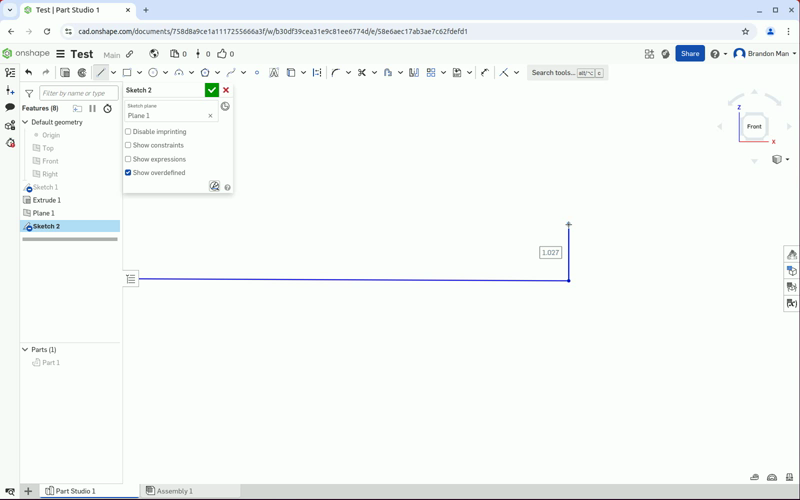
scroll(-6)
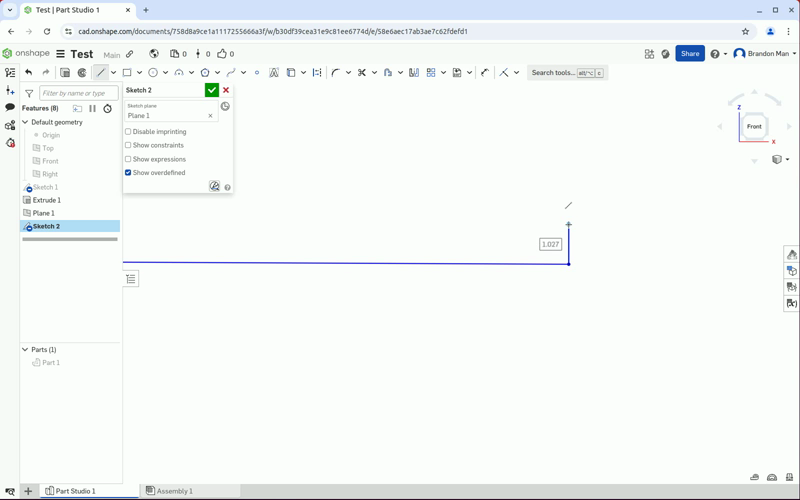
scroll(-6)
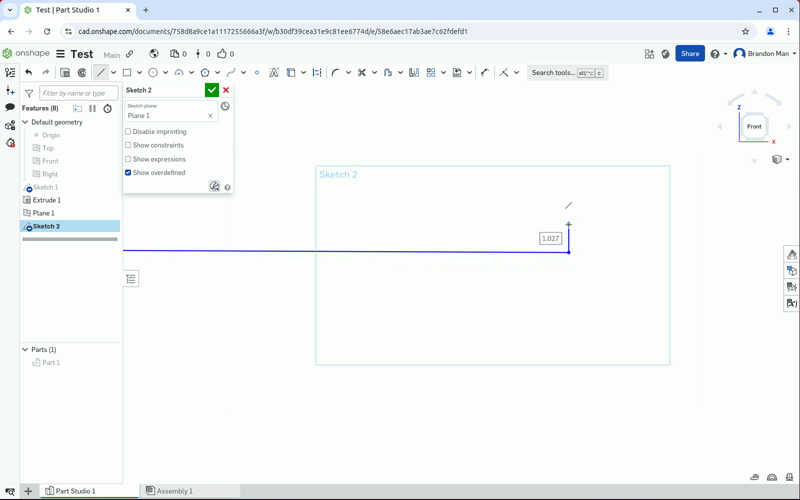
scroll(-6)
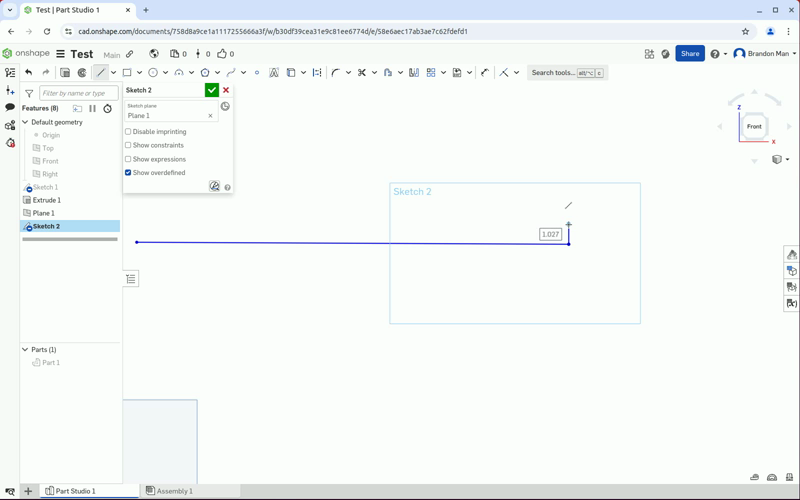
scroll(-6)
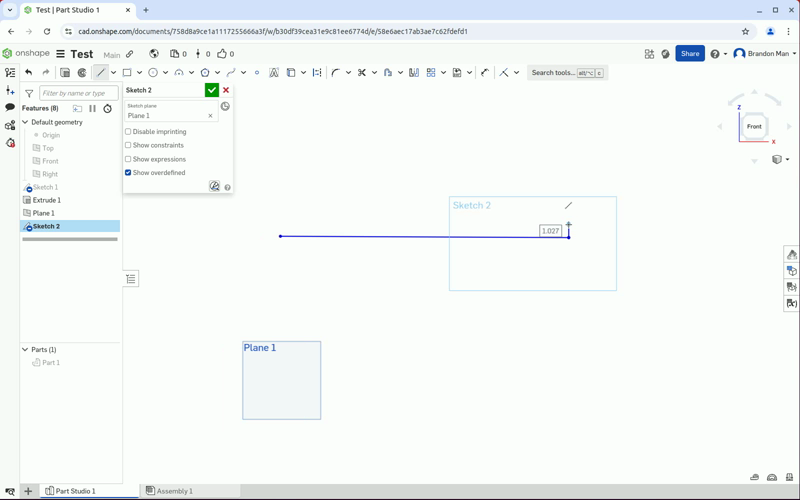
scroll(-6)
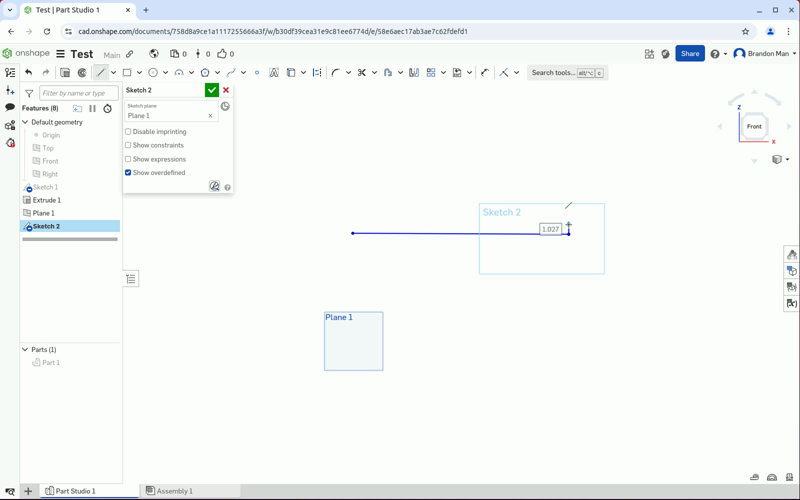
scroll(-6)
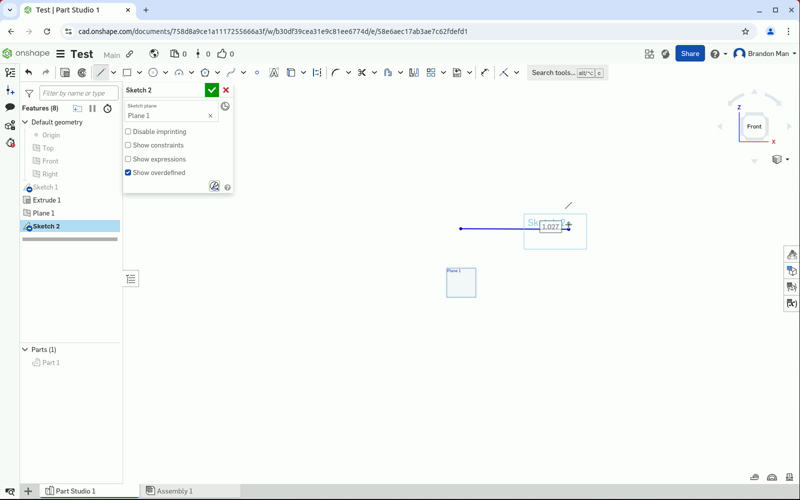
key_up(shift)
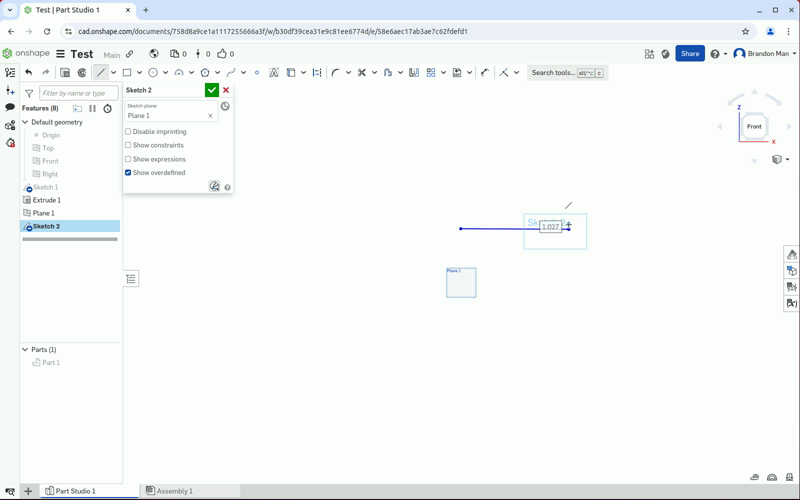
key_down(shift)
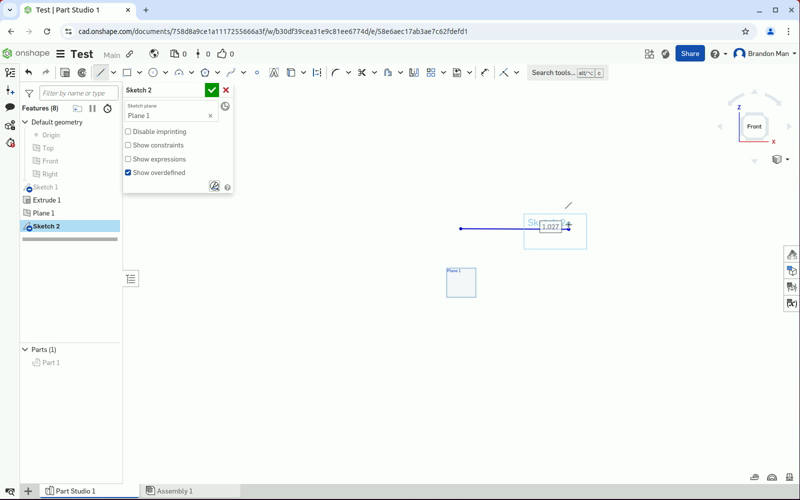
mouse_move(460, 224)
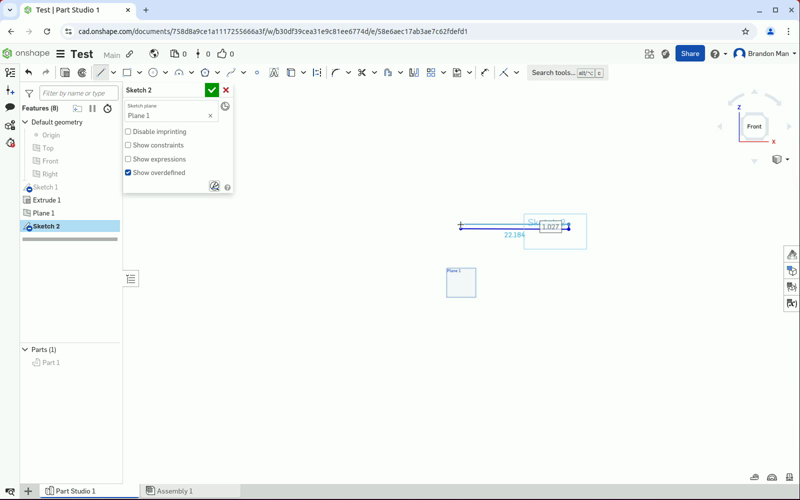
click(460, 224)
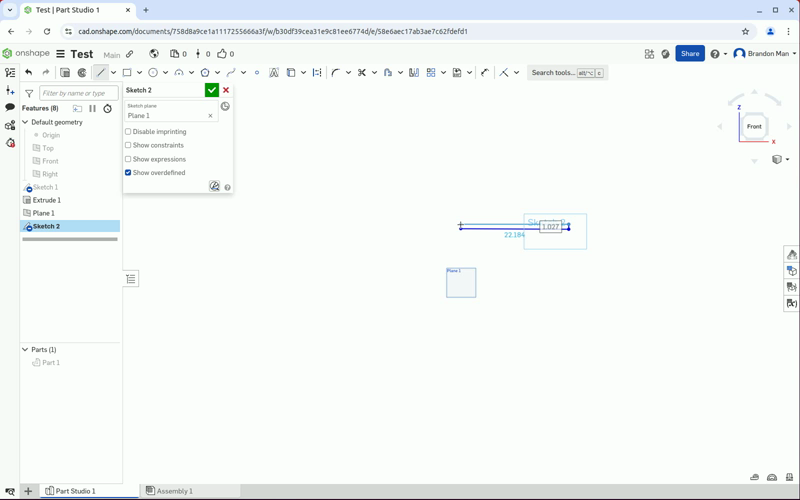
key_up(shift)
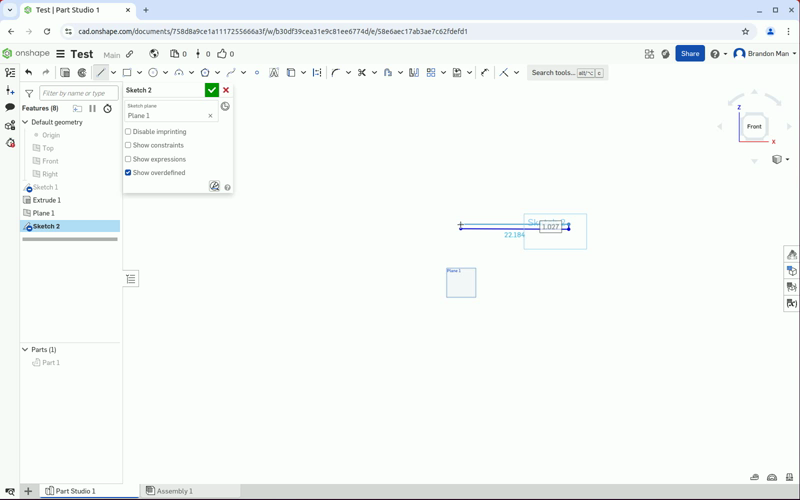
mouse_move(490, 224)
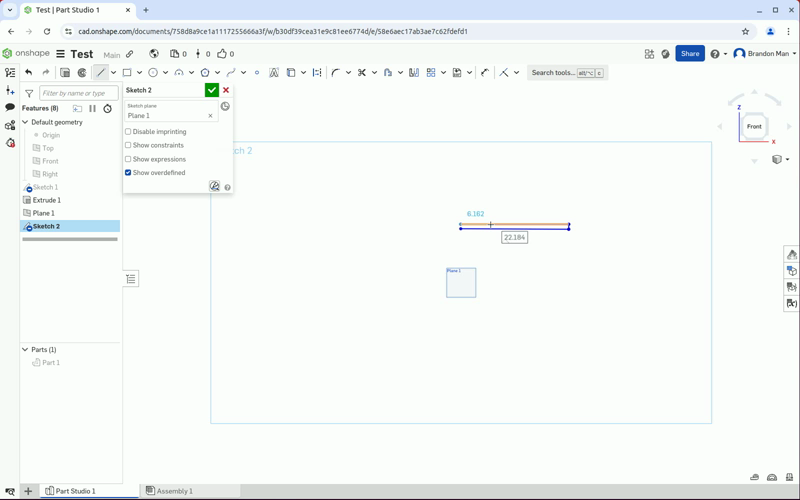
key_down(shift)
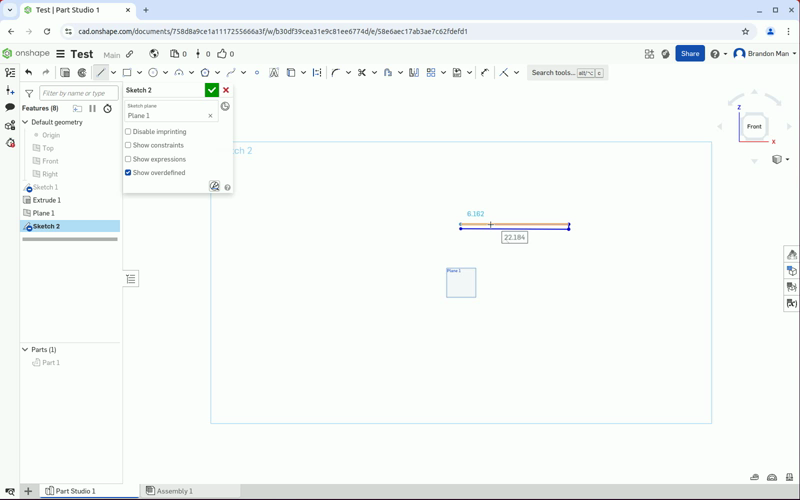
mouse_move(460, 228)
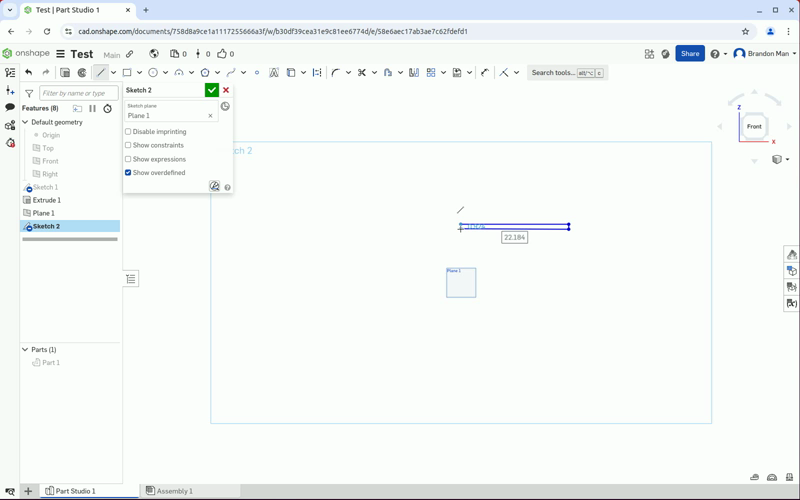
scroll(6)
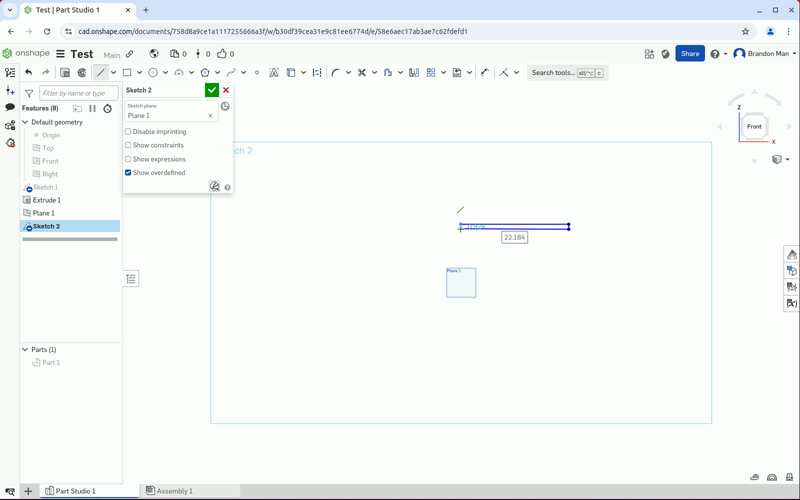
scroll(6)
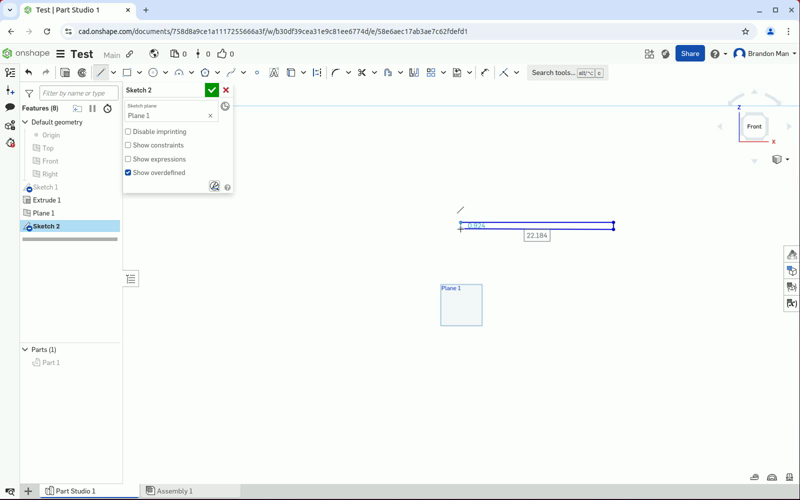
scroll(6)
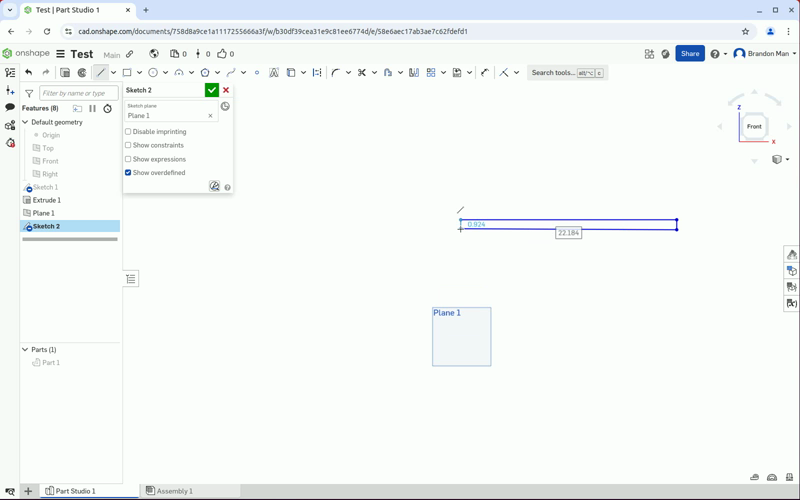
scroll(6)
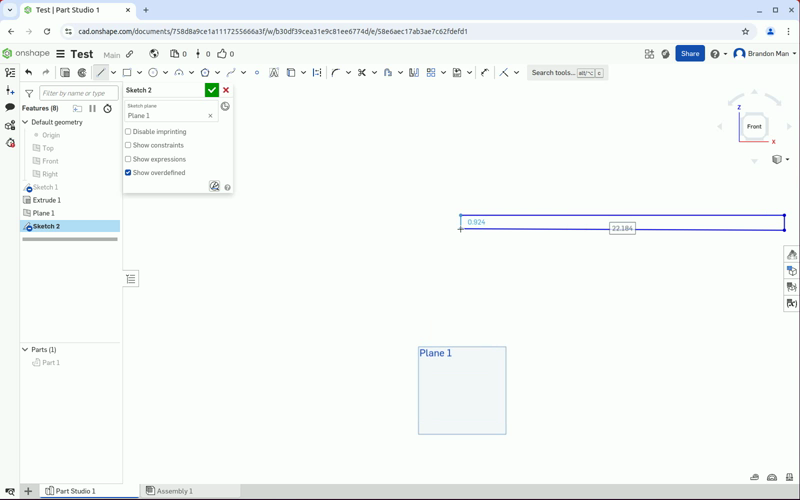
scroll(6)
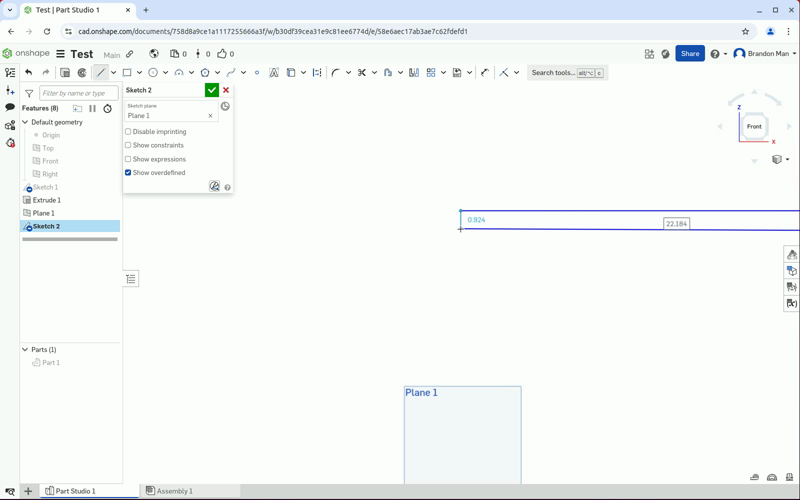
scroll(6)
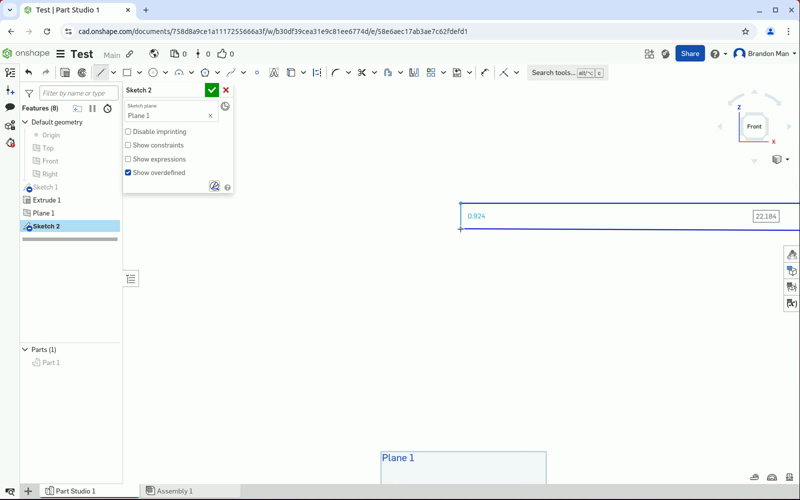
scroll(6)
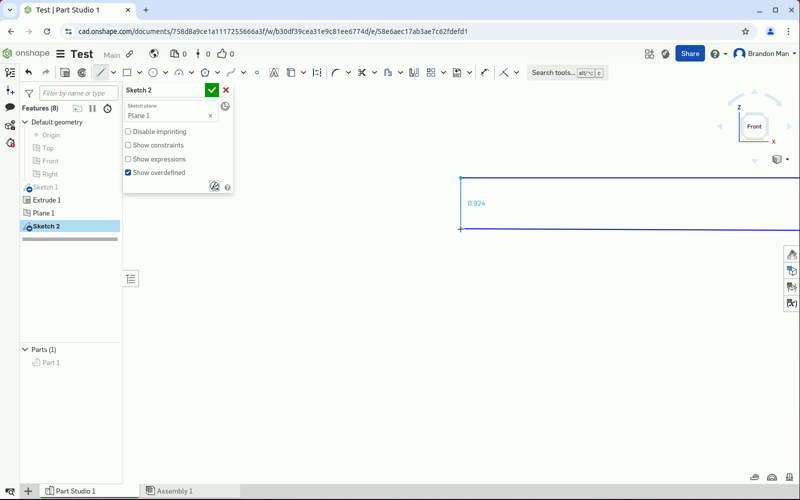
key_up(shift)
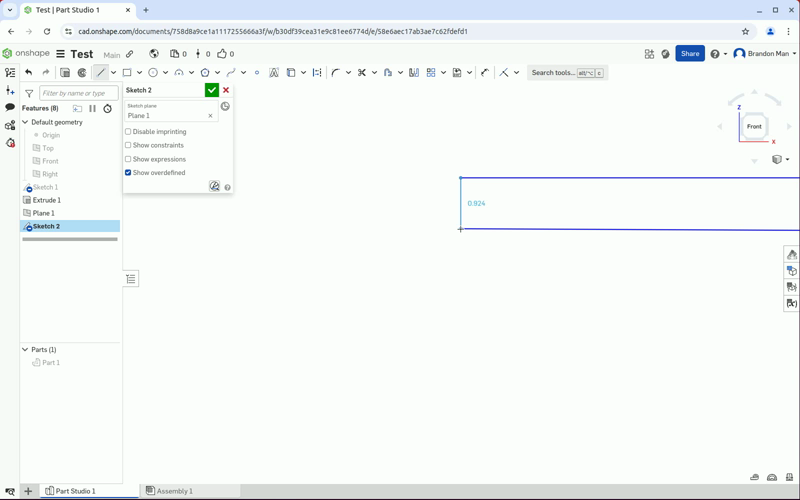
click(460, 228)
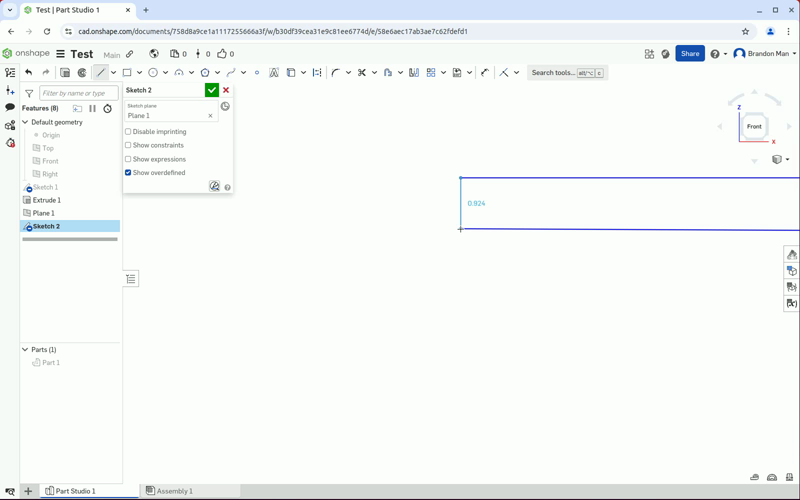
scroll(-6)
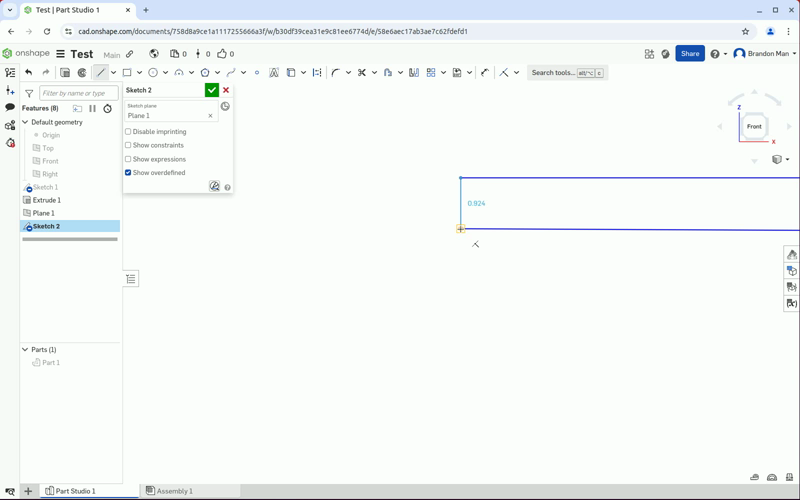
scroll(-6)
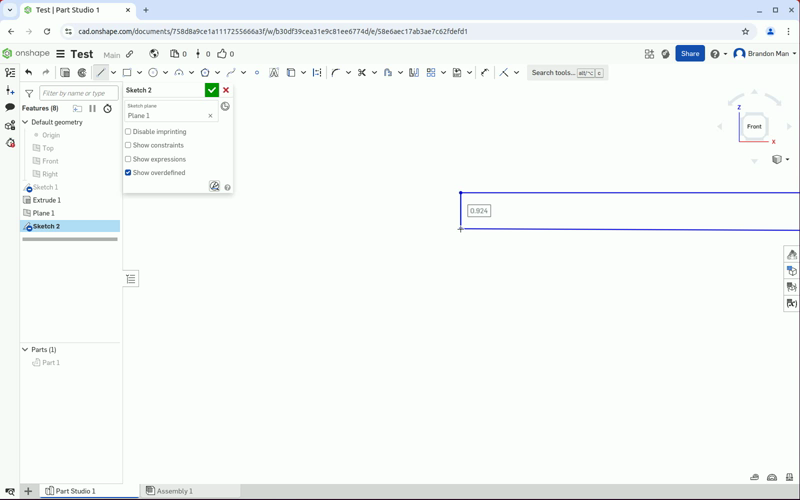
scroll(-6)
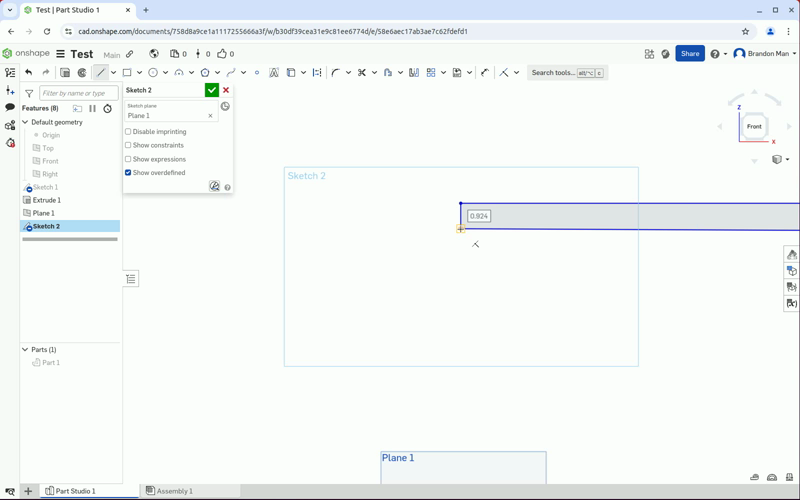
scroll(-6)
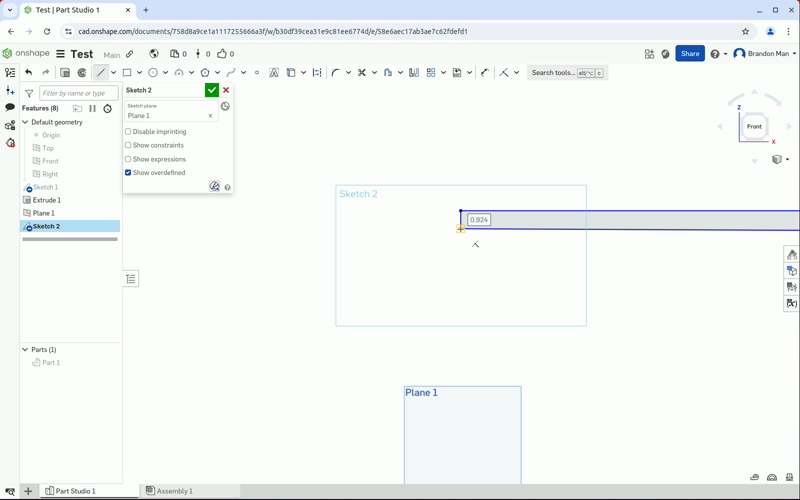
scroll(-6)
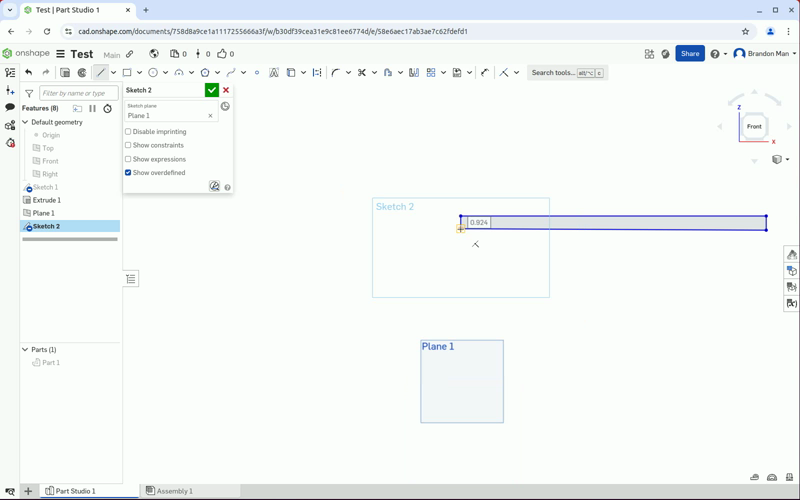
scroll(-6)
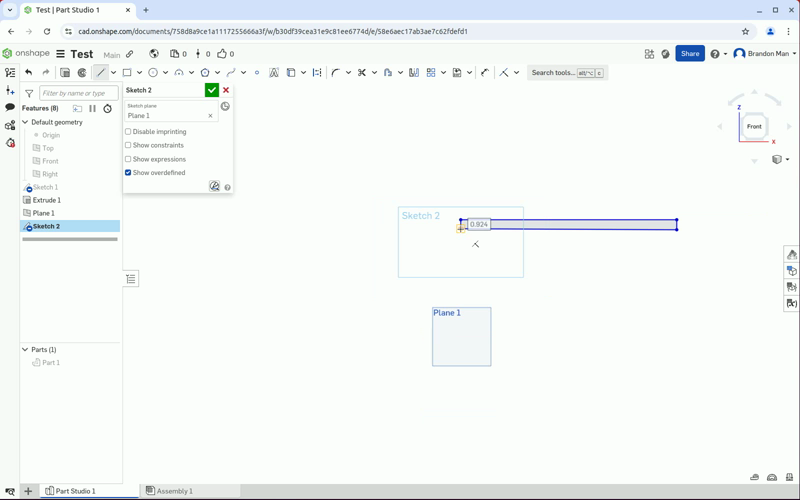
scroll(-6)
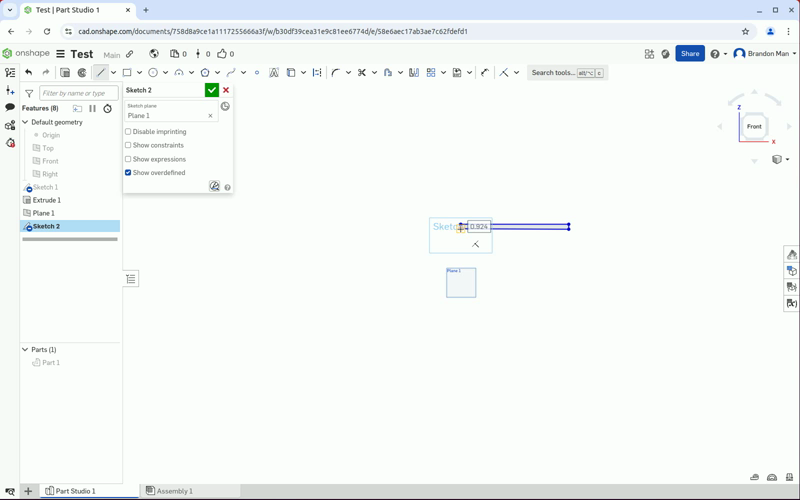
key(esc)
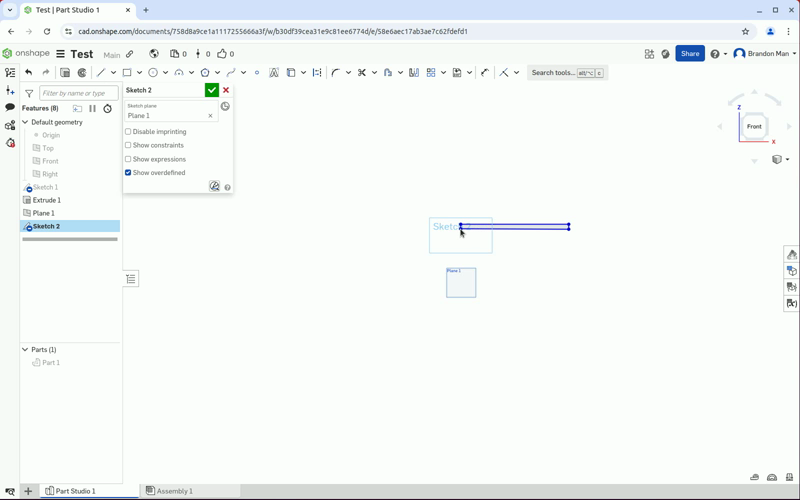
mouse_move(486, 225)
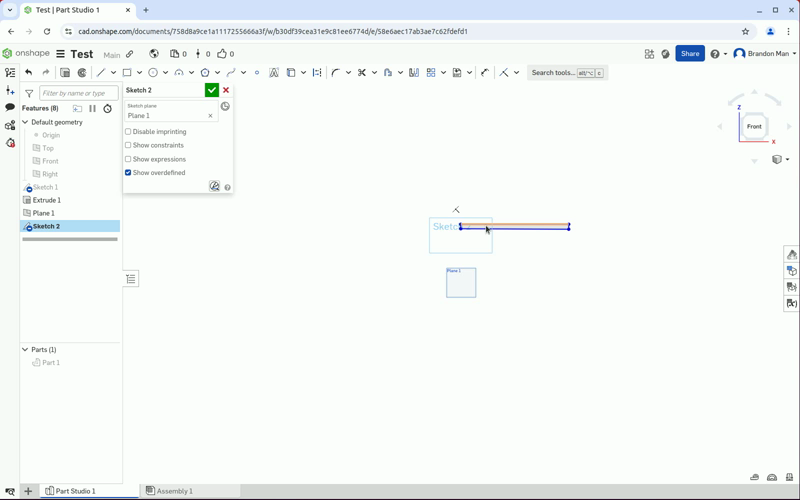
scroll(6)
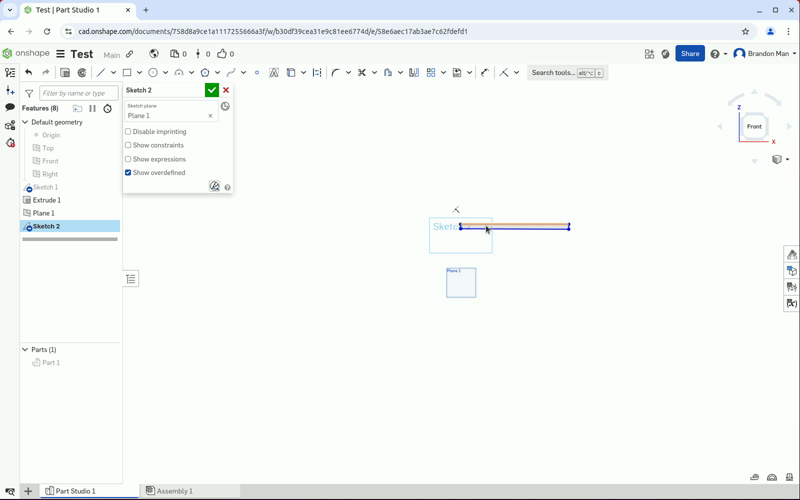
scroll(6)
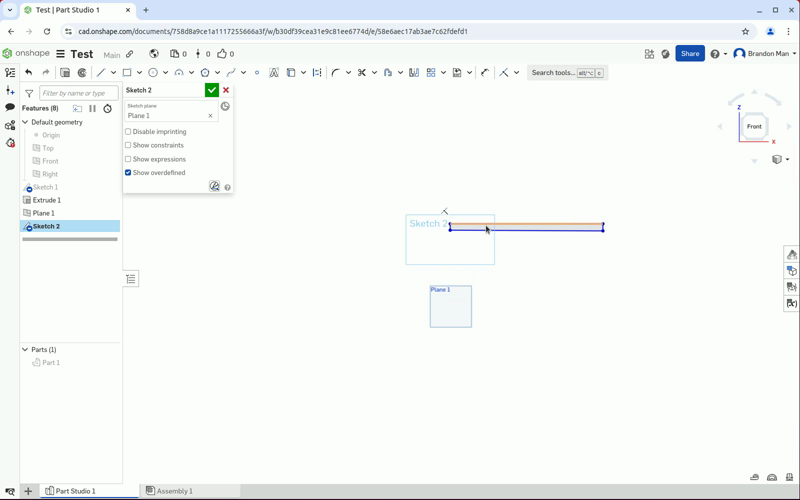
scroll(6)
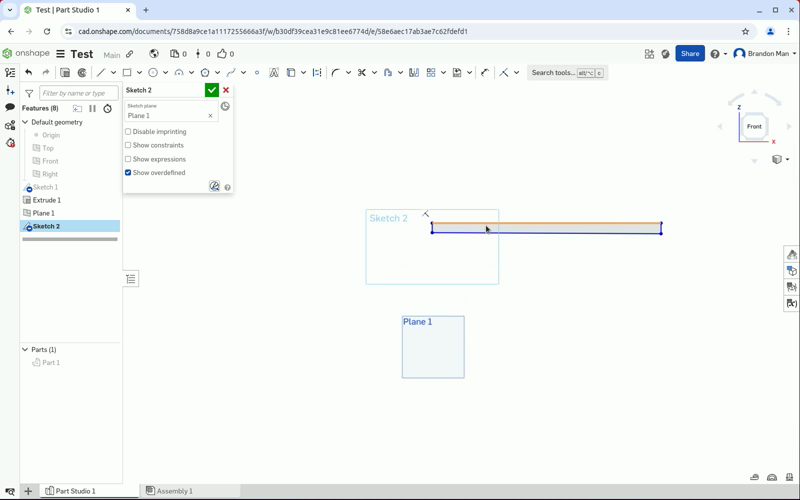
scroll(6)
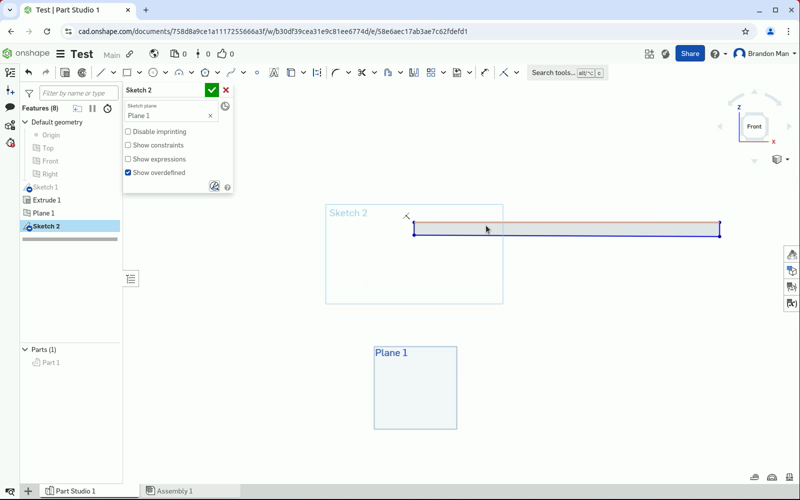
scroll(6)
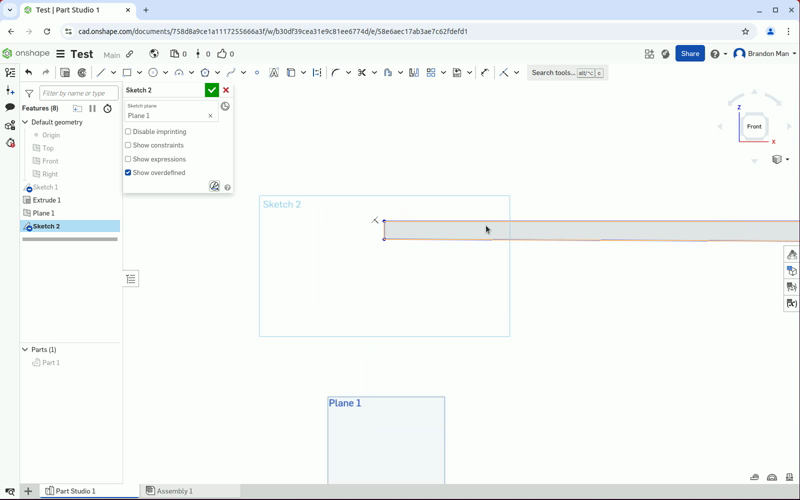
scroll(6)
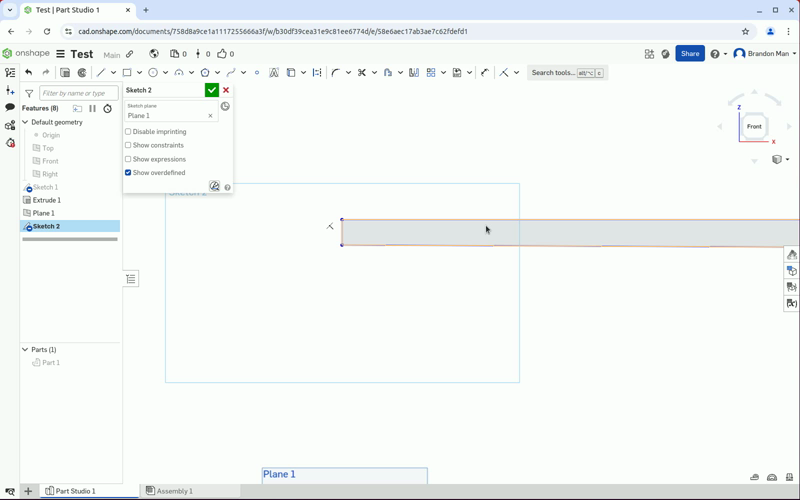
scroll(6)
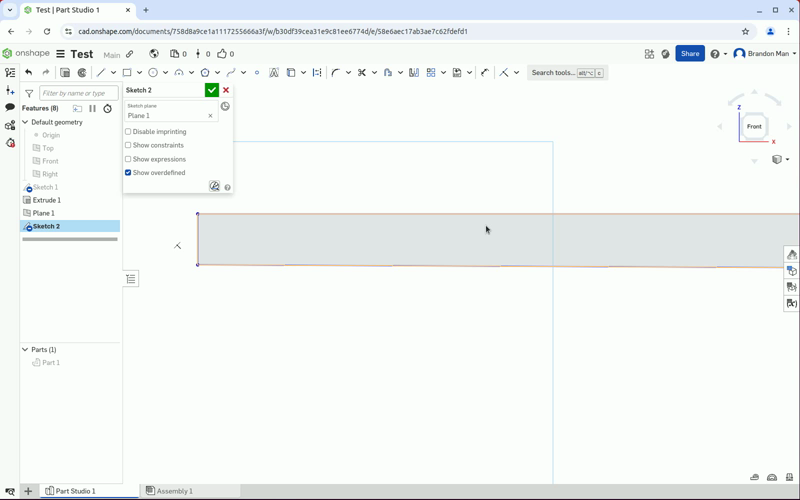
click(486, 225)
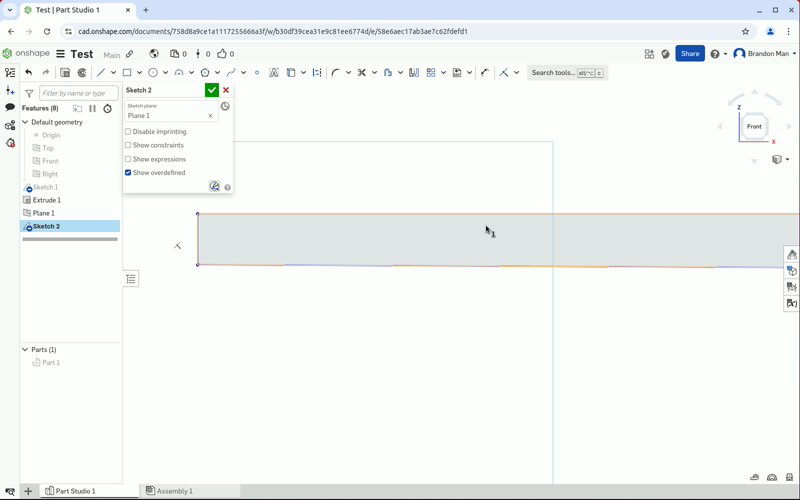
scroll(-6)
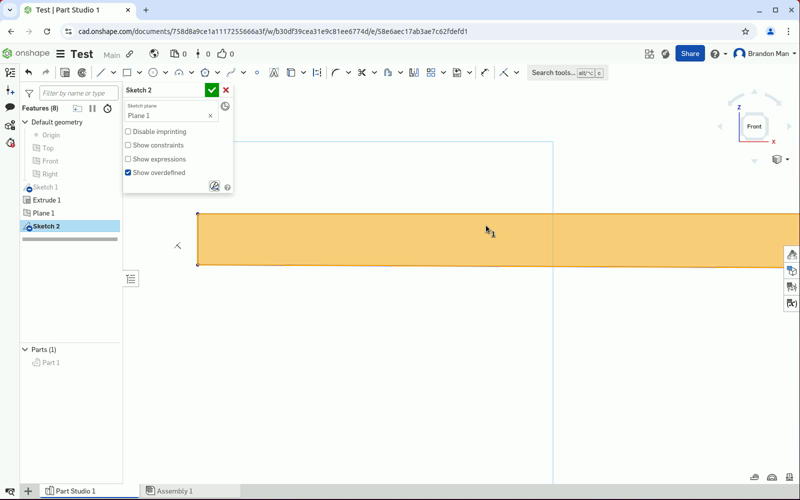
scroll(-6)
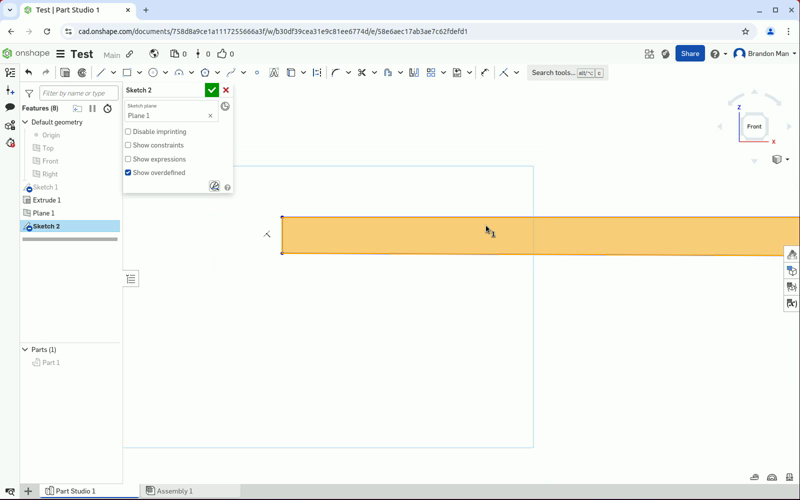
scroll(-6)
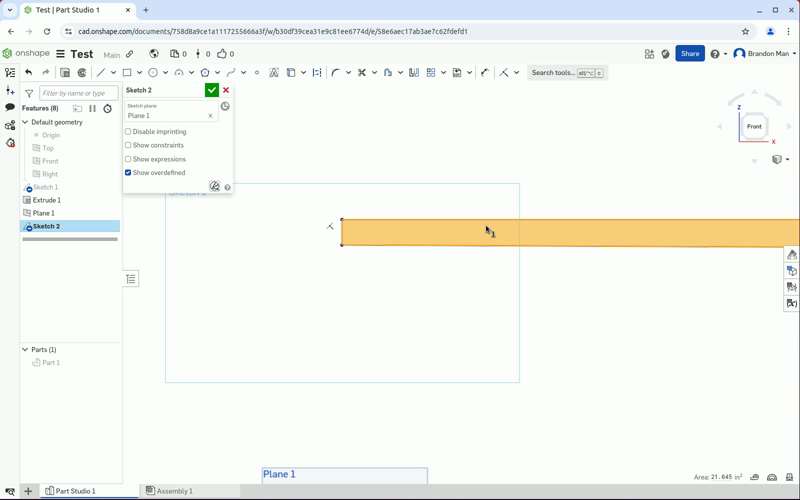
scroll(-6)
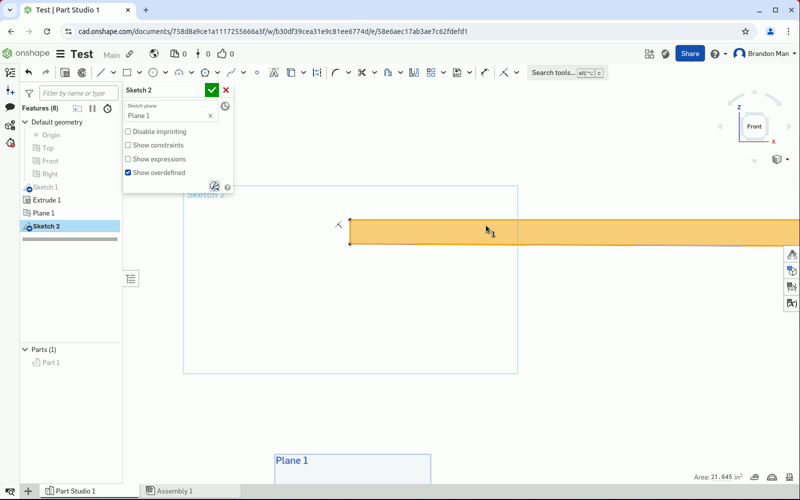
scroll(-6)
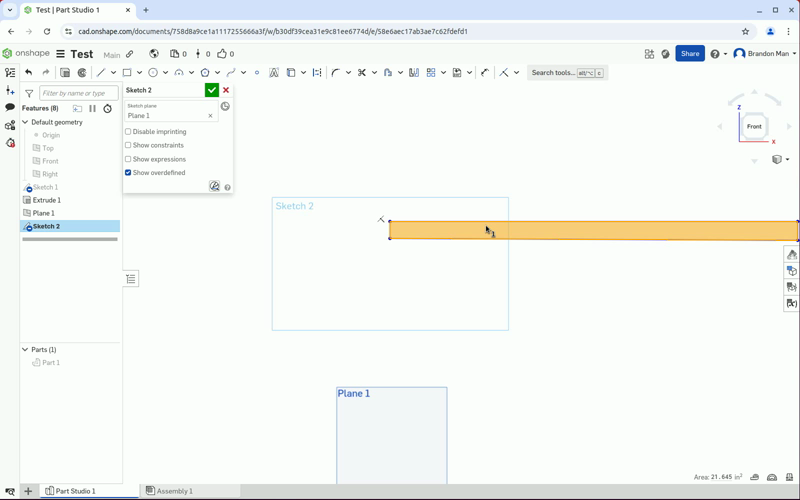
scroll(-6)
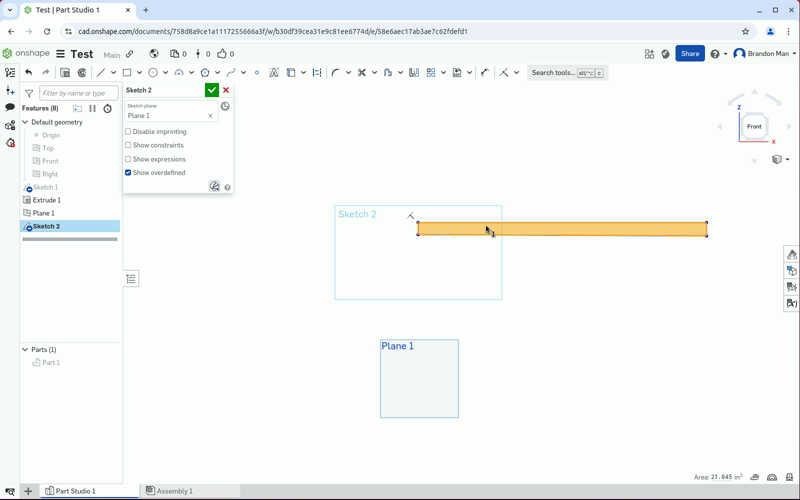
scroll(-6)
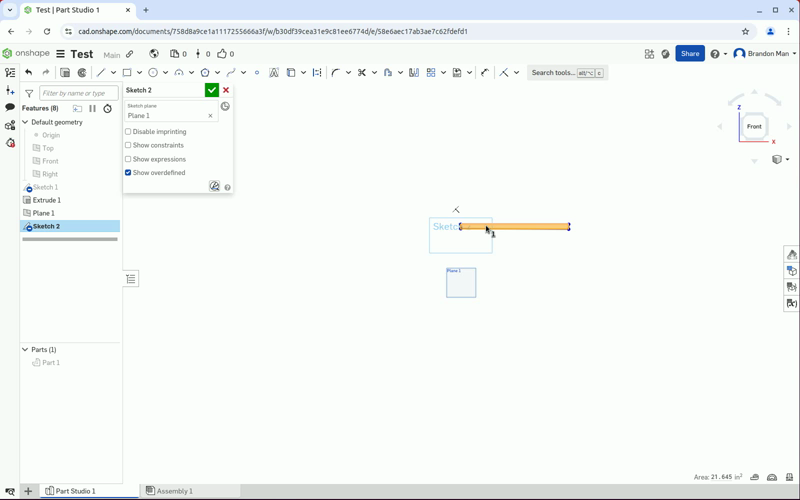
mouse_move(73, 352)
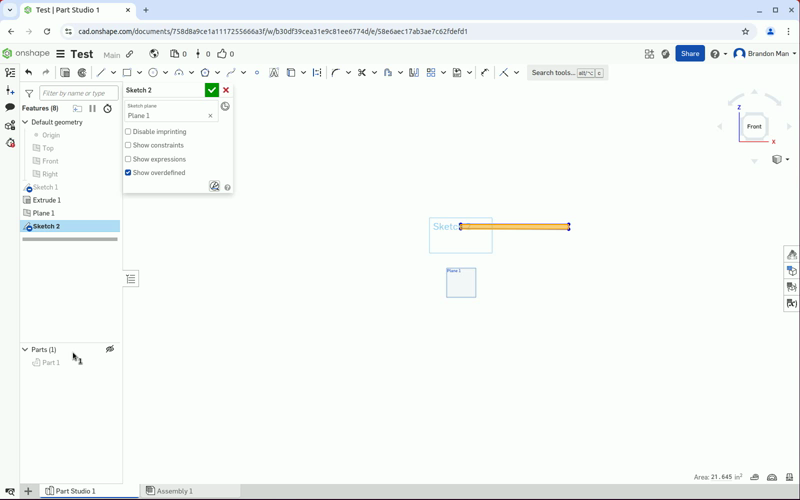
key(shift+y)
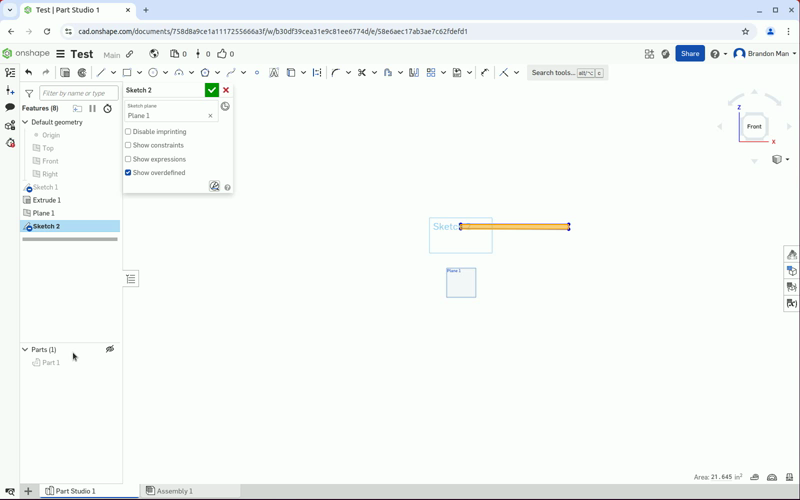
key(shift+e)
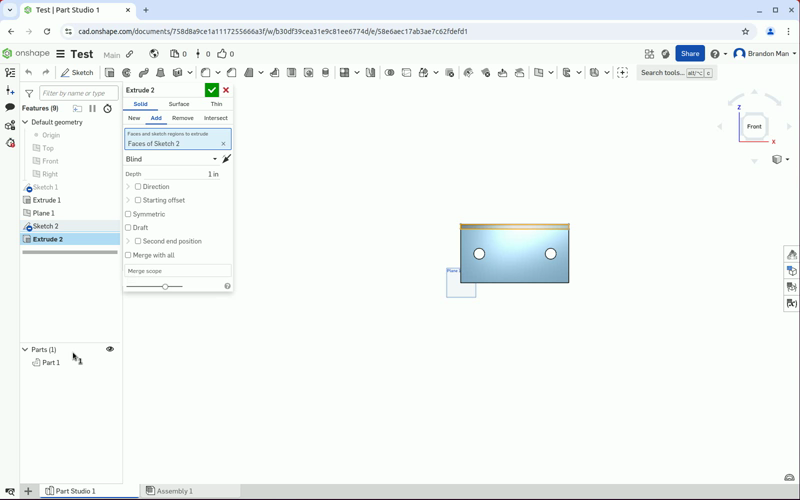
mouse_move(143, 106)
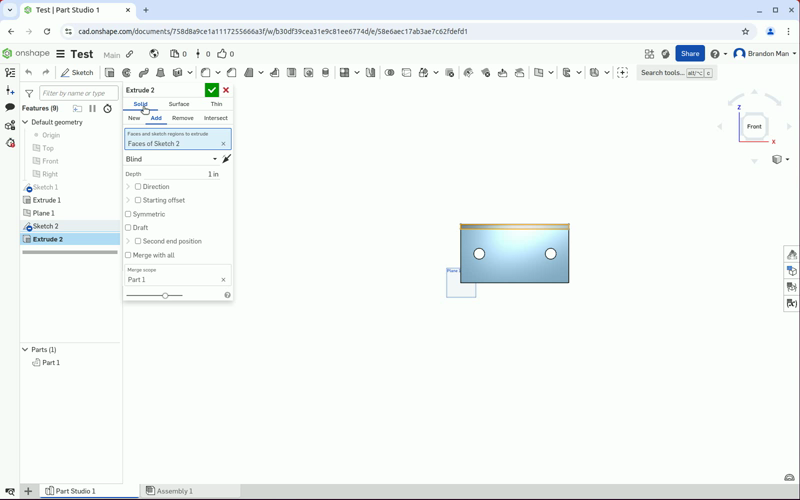
click(143, 106)
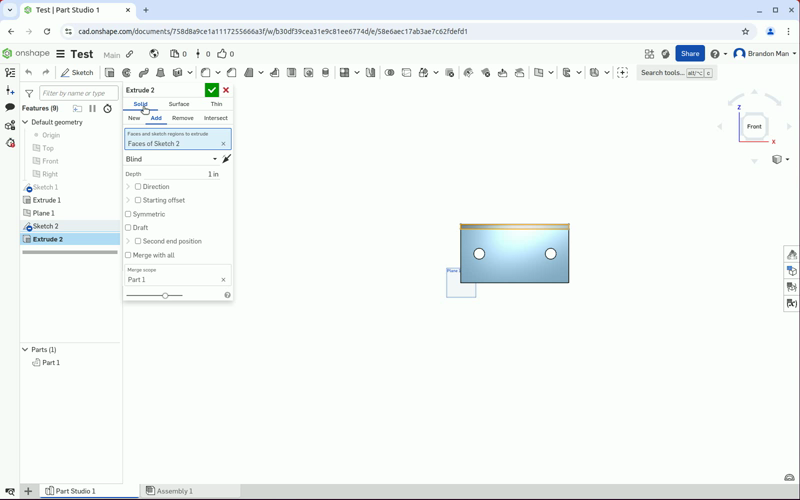
mouse_move(137, 120)
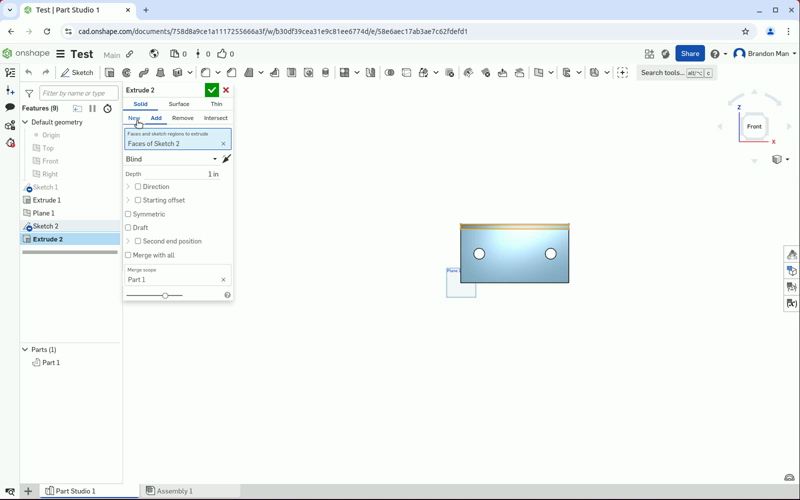
click(137, 120)
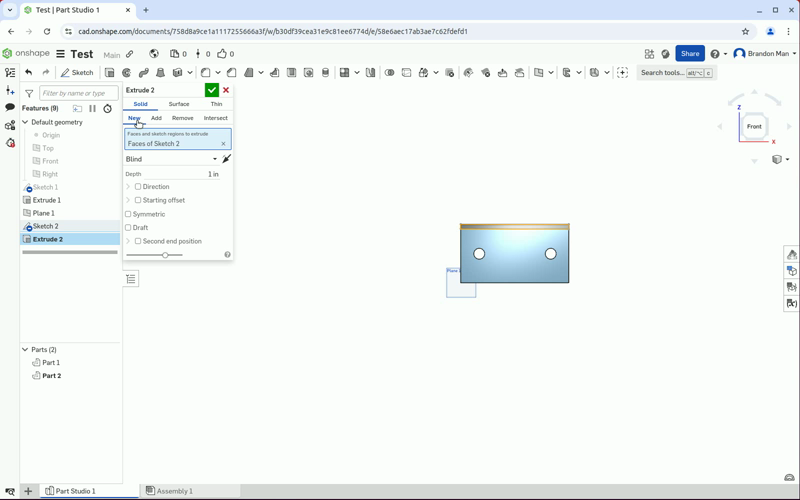
key(tab, 4)
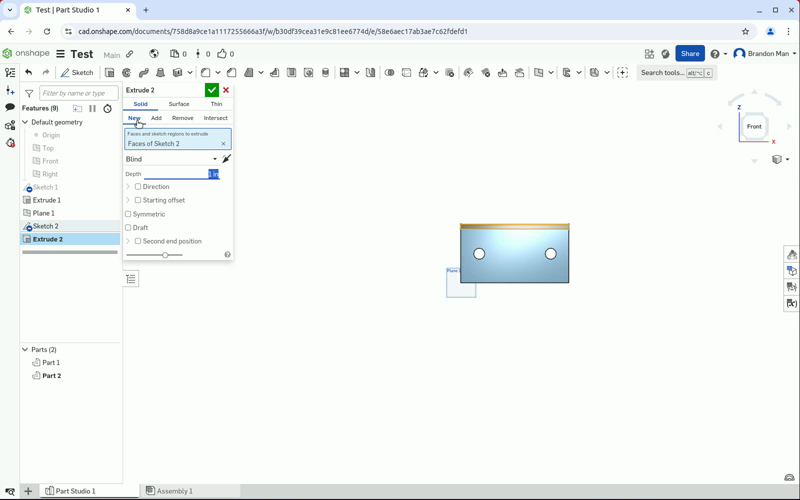
text(22.145)
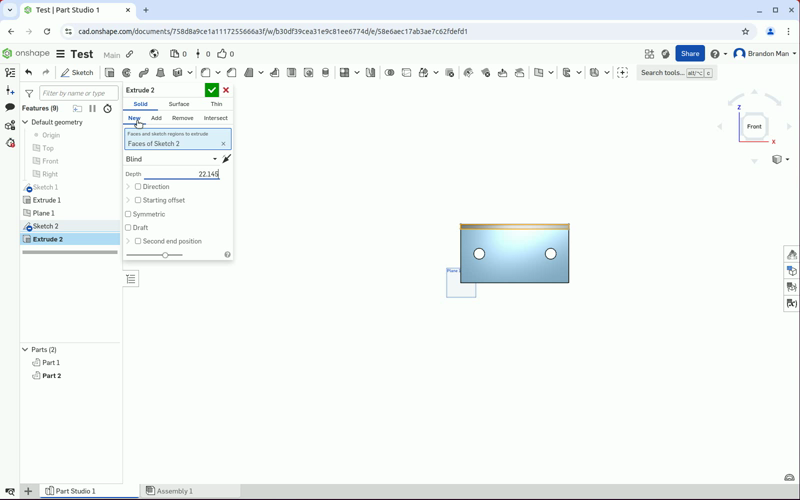
key(enter)
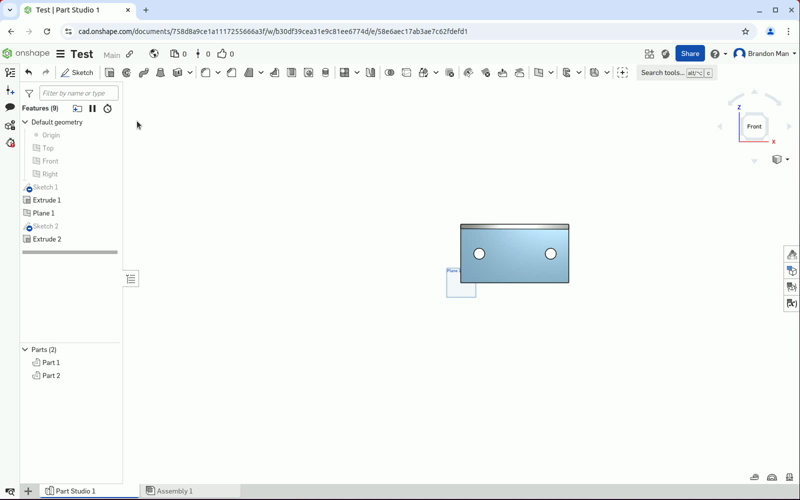
key(shift+h)
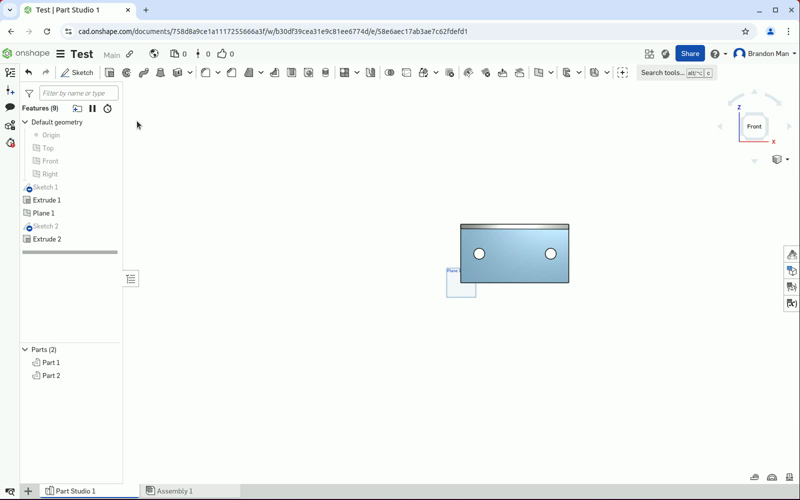
key(shift+h)
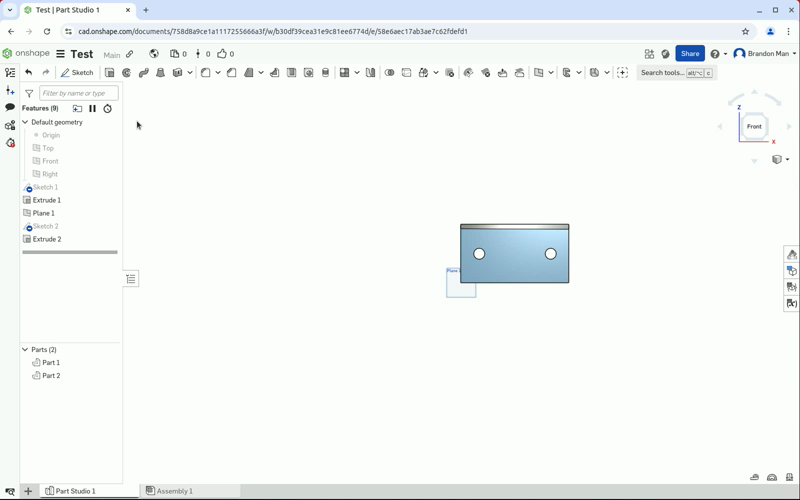
mouse_move(73, 189)
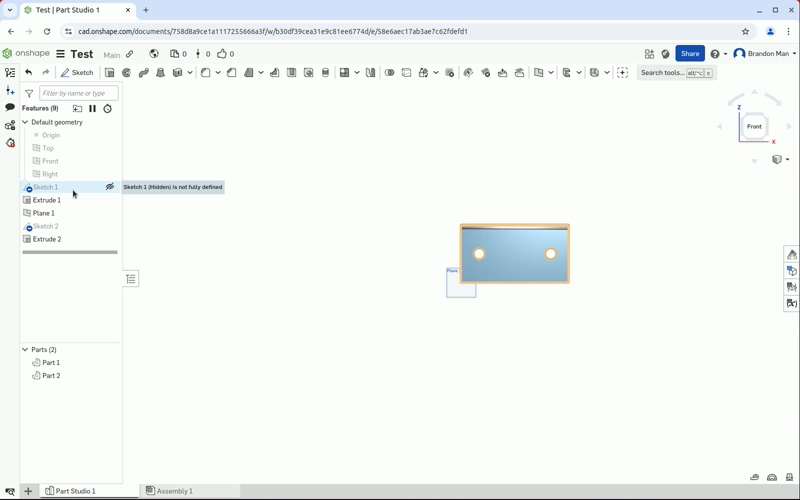
click(73, 189)
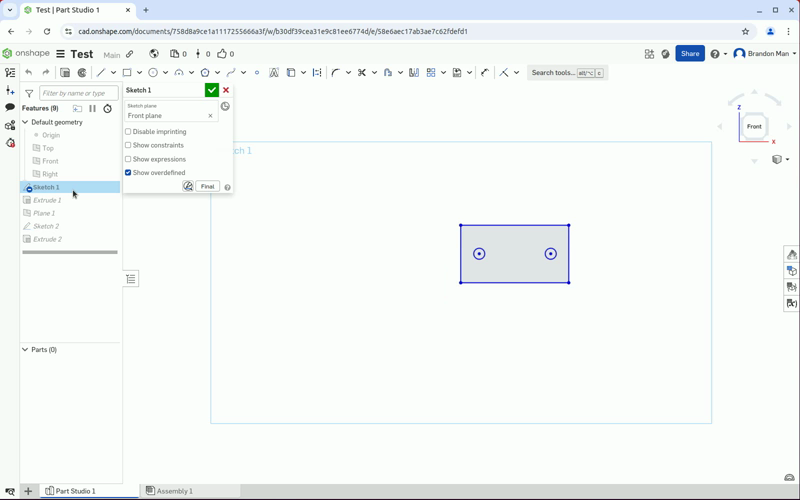
mouse_move(229, 92)
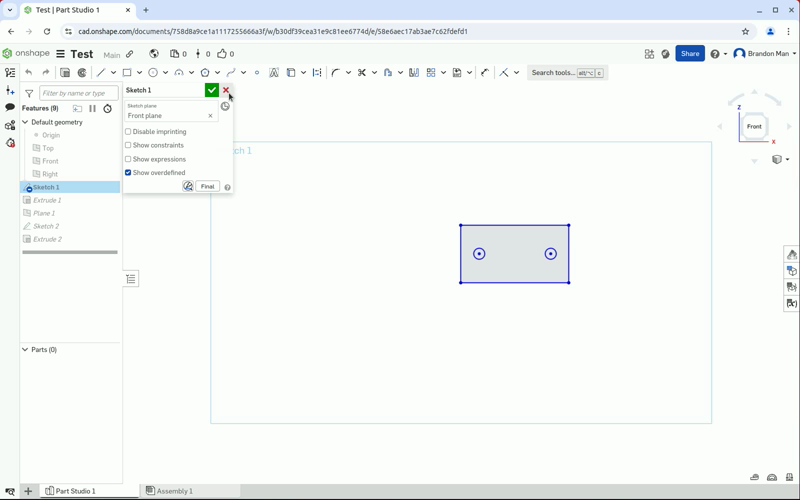
click(229, 92)
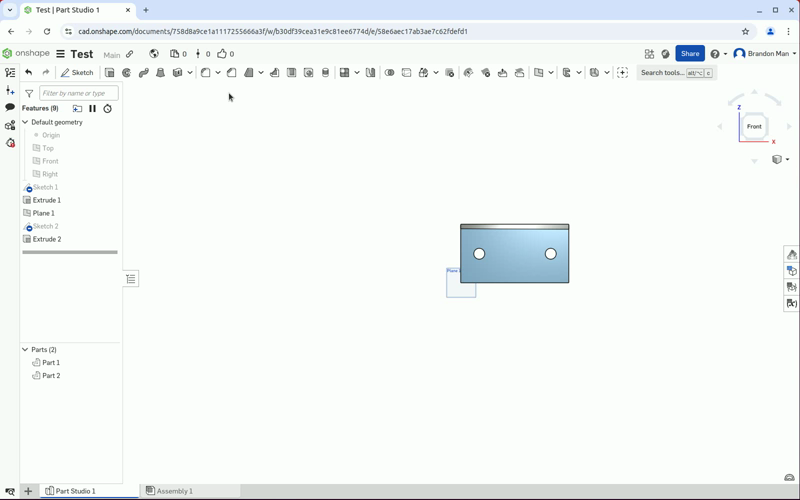
mouse_move(73, 352)
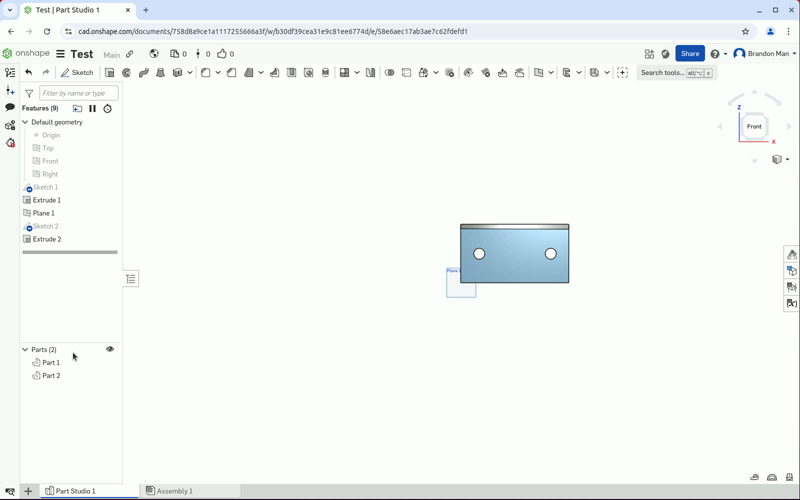
key(y)
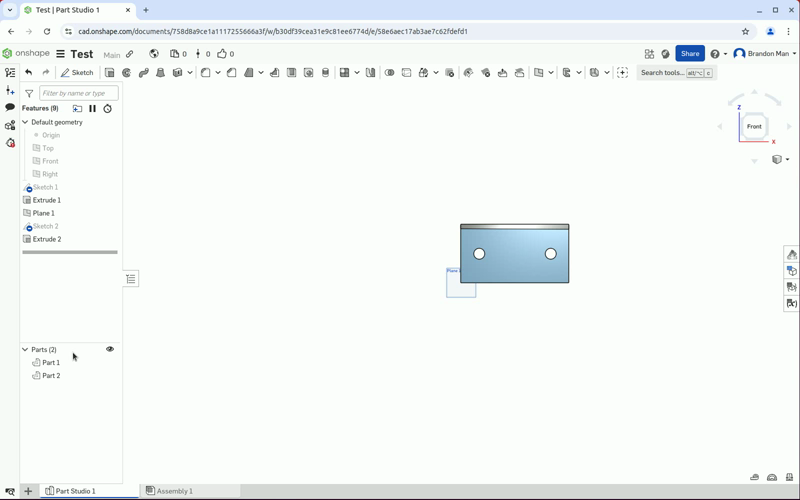
key(shift+p)
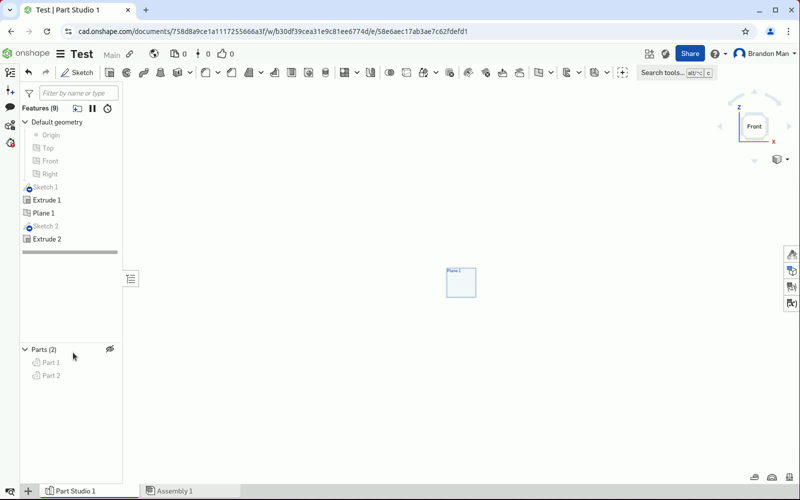
key(space)
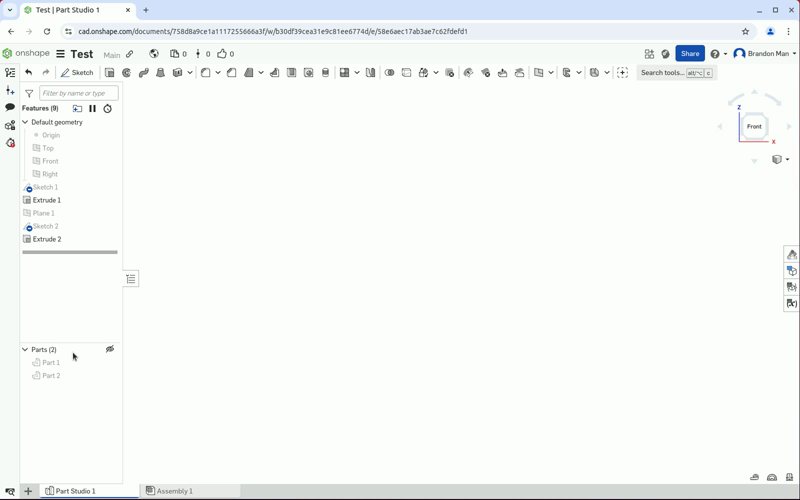
key_down(shift)
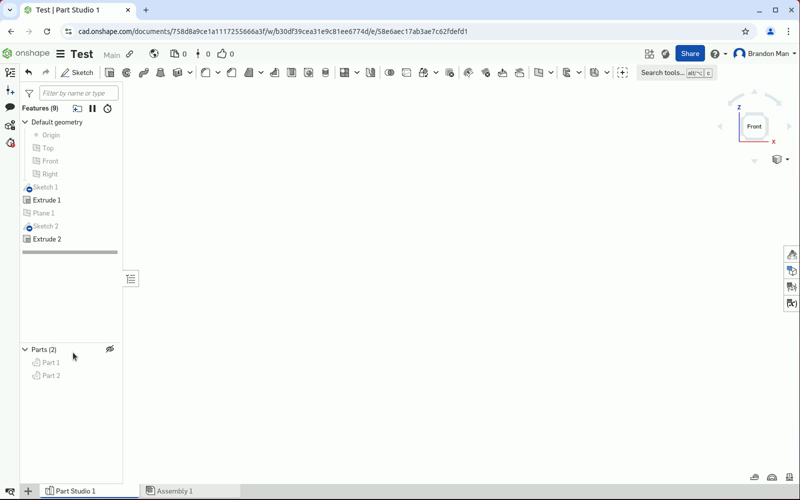
key(down)
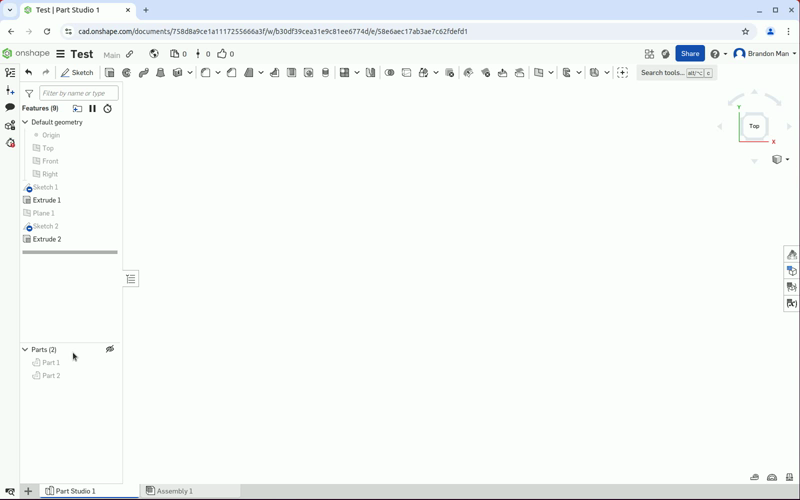
key_up(shift)
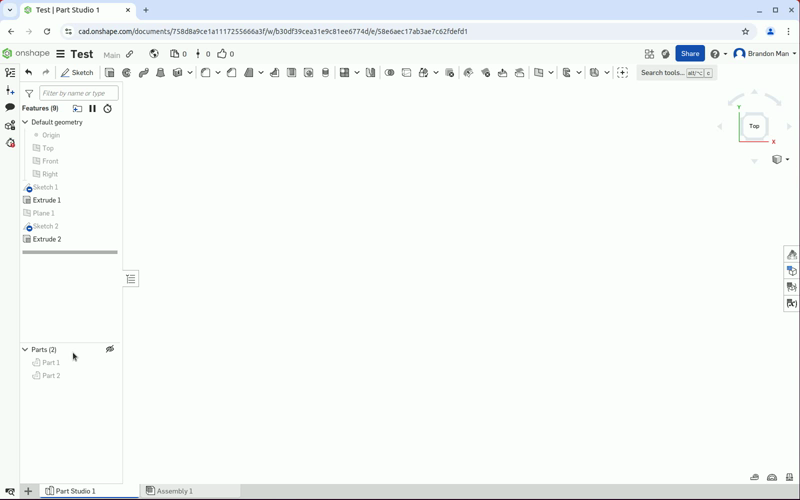
mouse_move(73, 352)
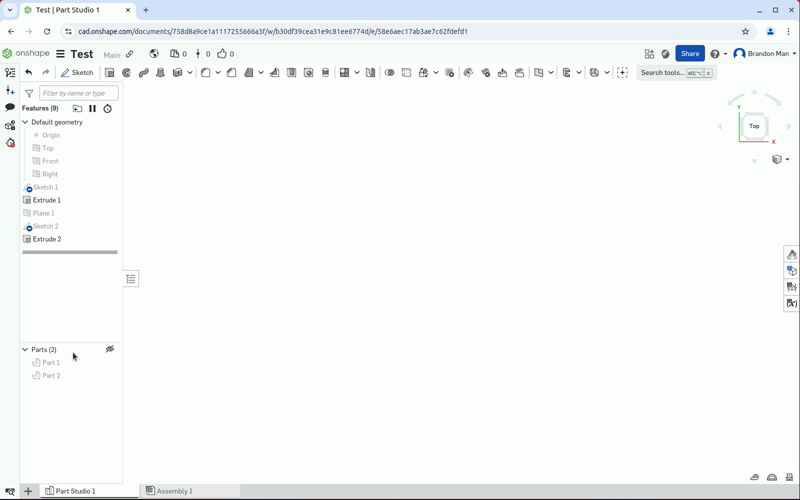
key(shift+y)
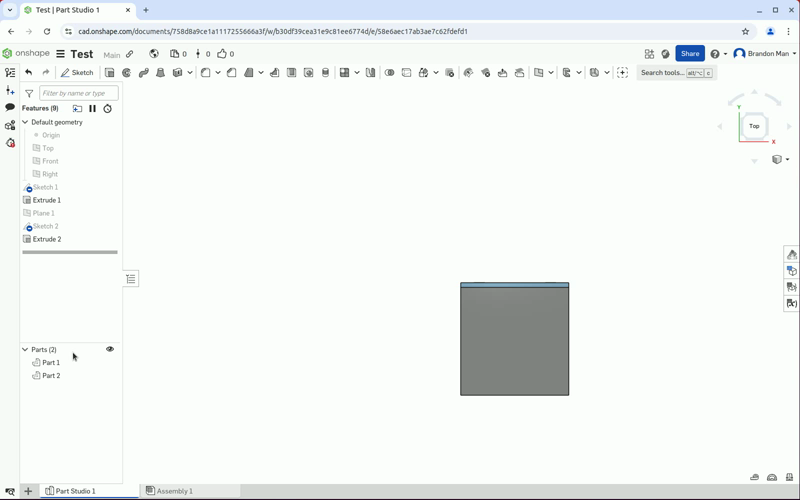
mouse_move(541, 75)
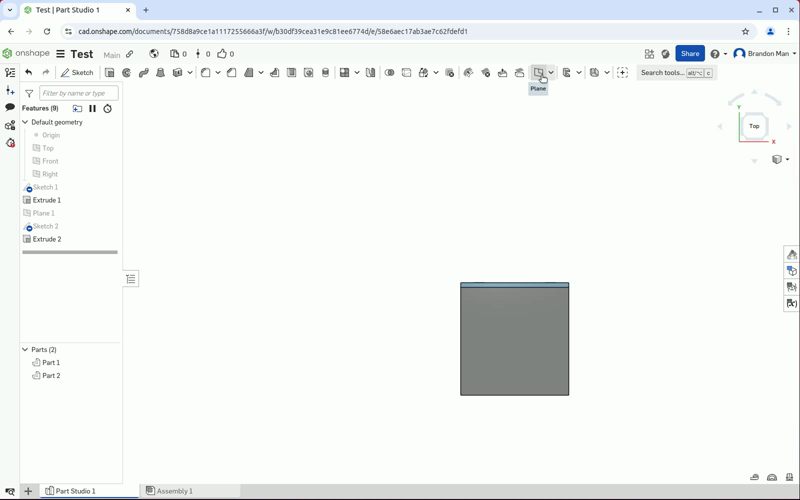
click(541, 75)
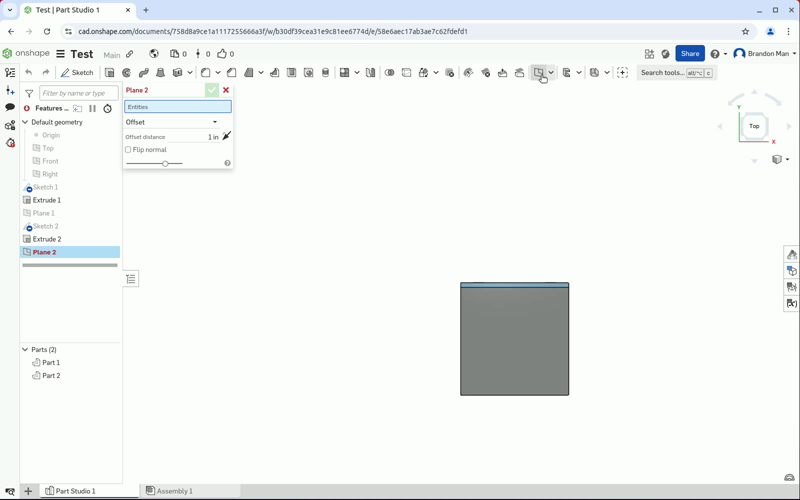
mouse_move(73, 150)
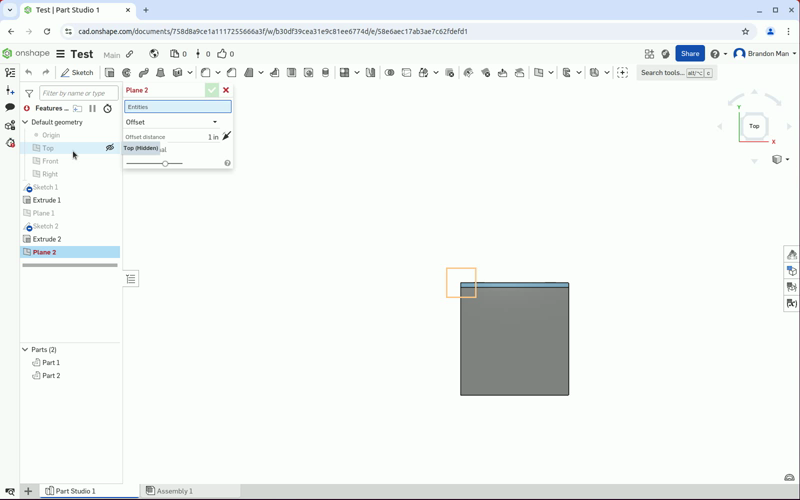
click(73, 150)
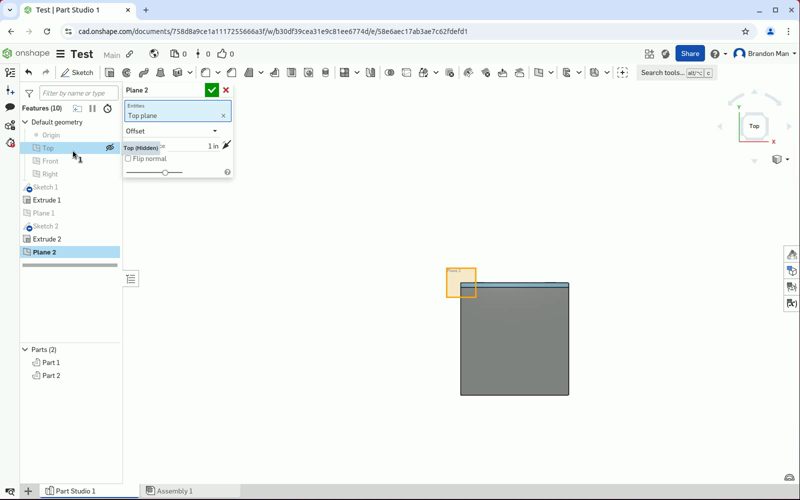
key(tab, 2)
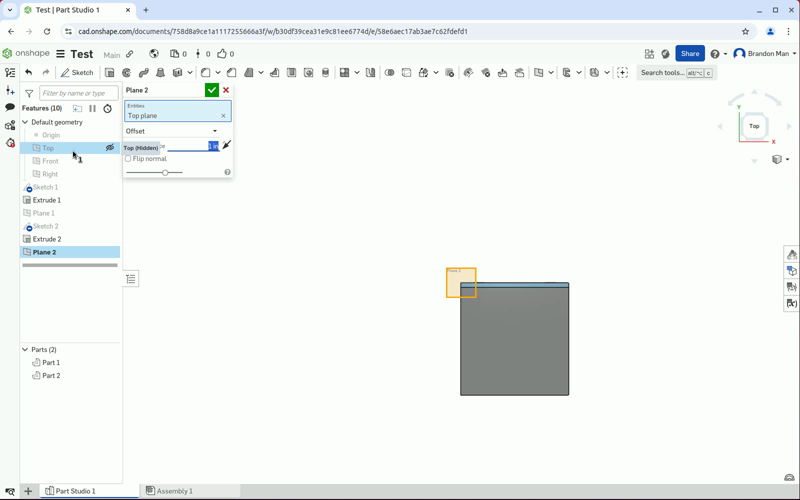
text(12.047)
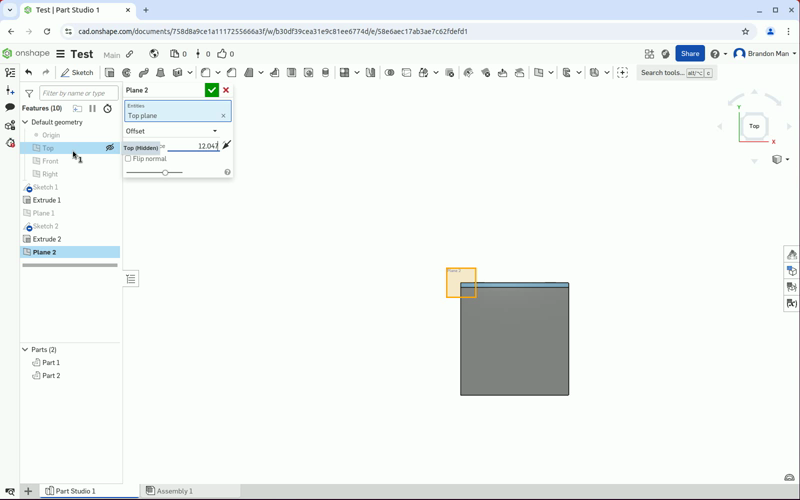
key(enter, 2)
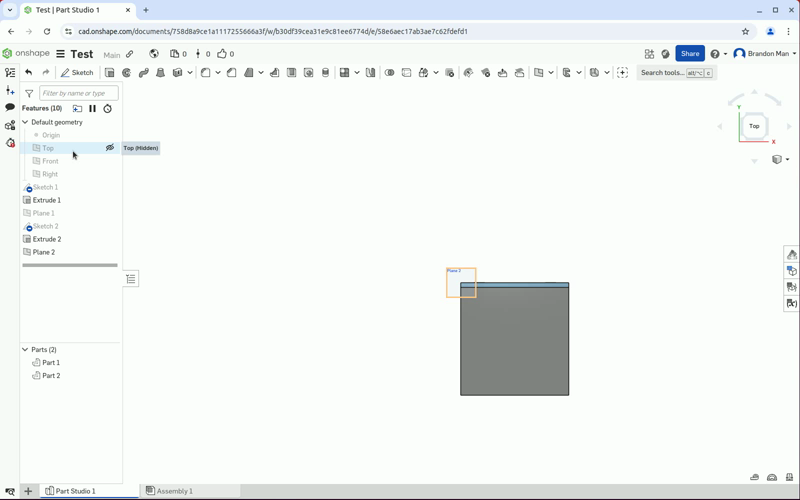
key(shift+s)
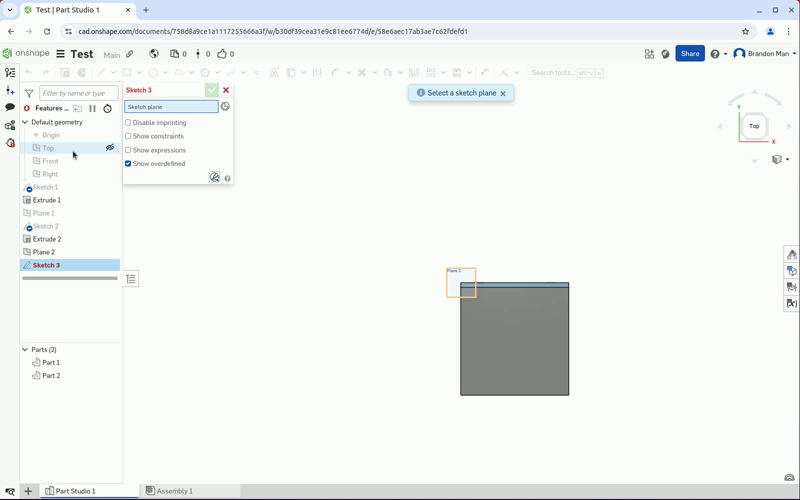
mouse_move(73, 254)
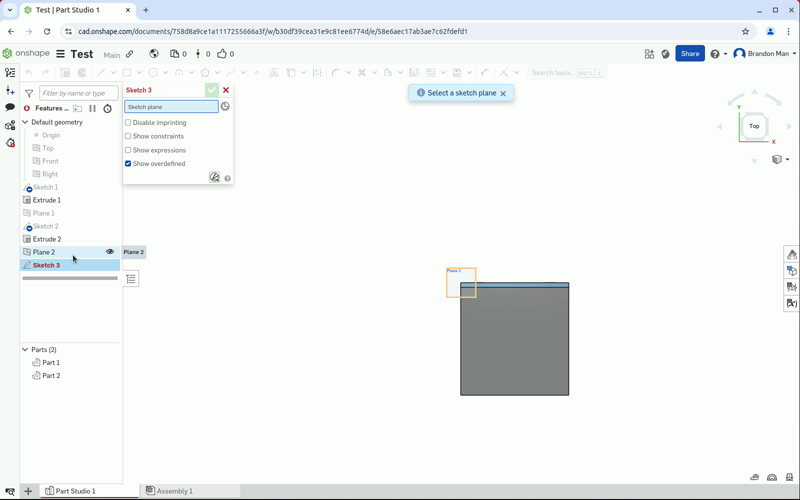
click(73, 254)
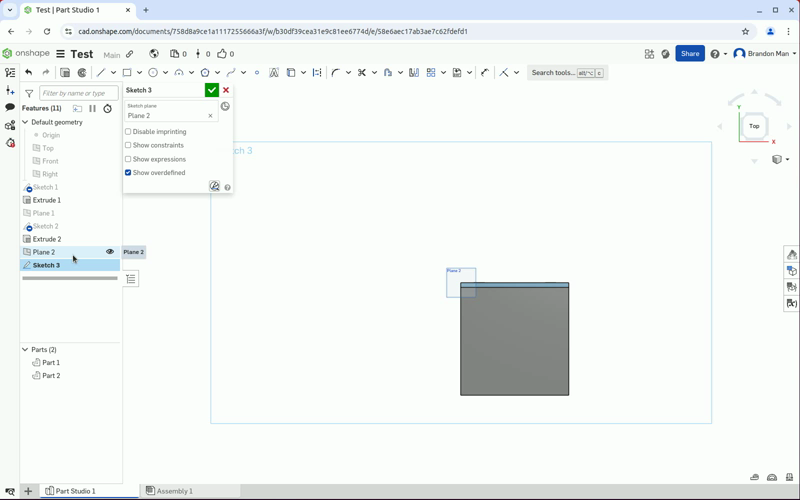
mouse_move(73, 352)
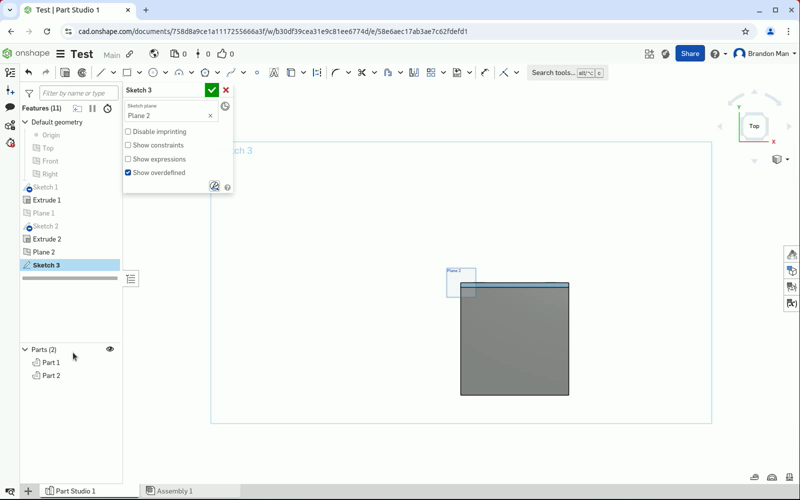
key(y)
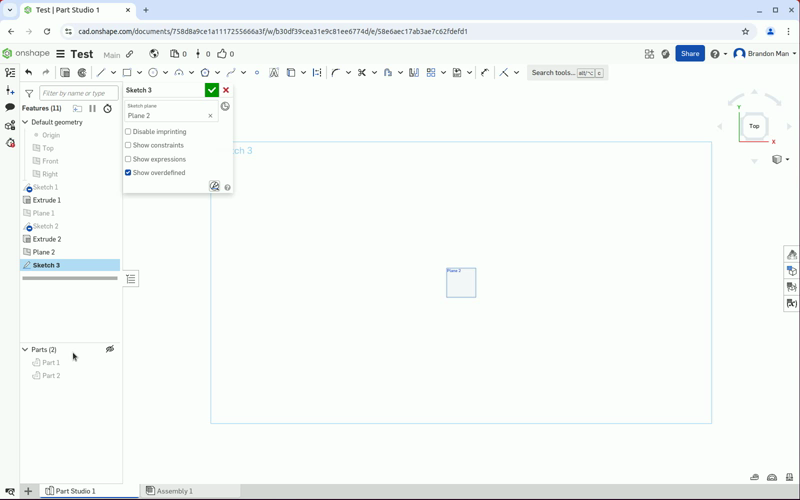
key(l)
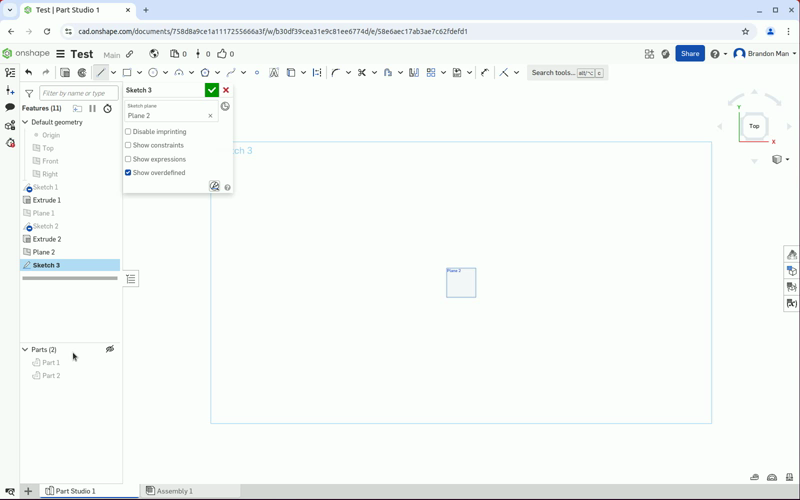
key_down(shift)
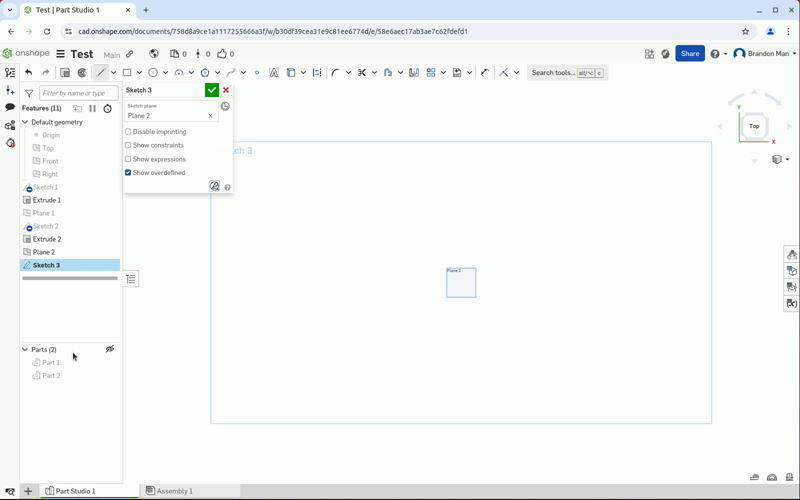
mouse_move(493, 390)
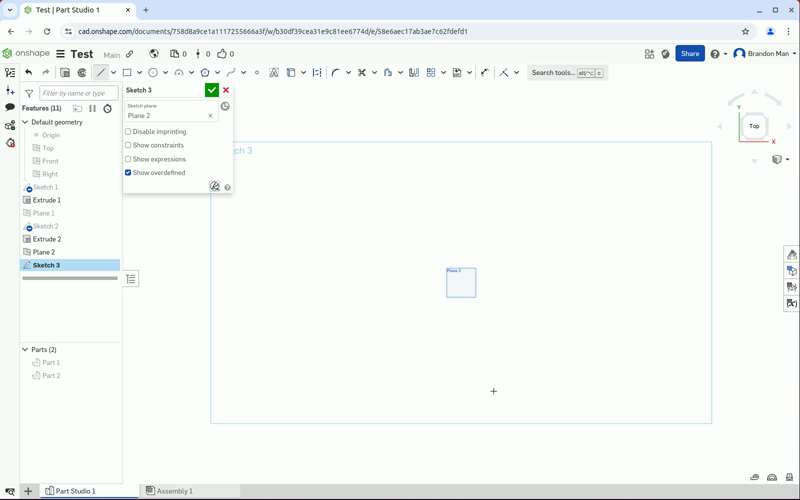
click(493, 390)
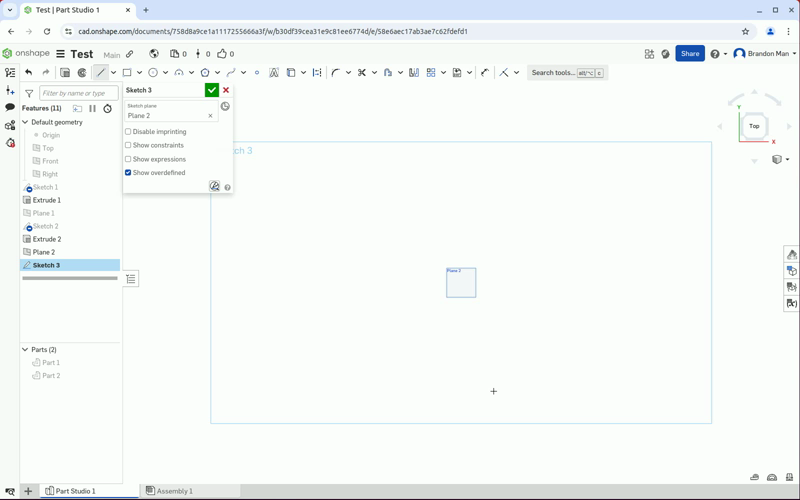
key_up(shift)
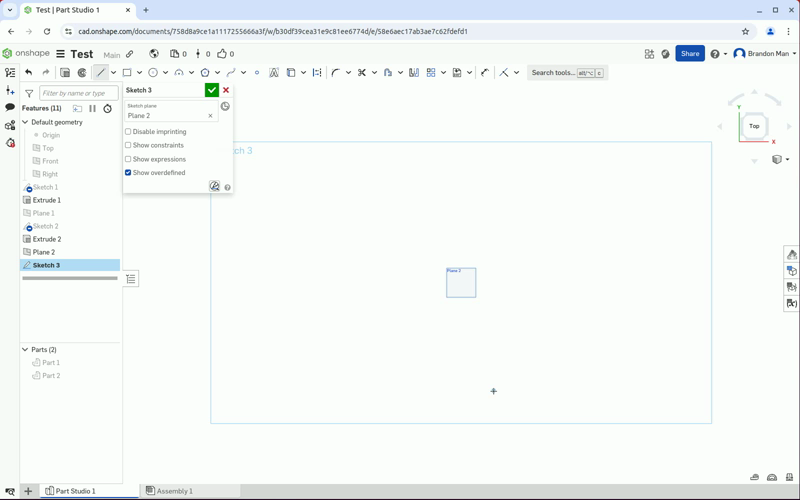
key_down(shift)
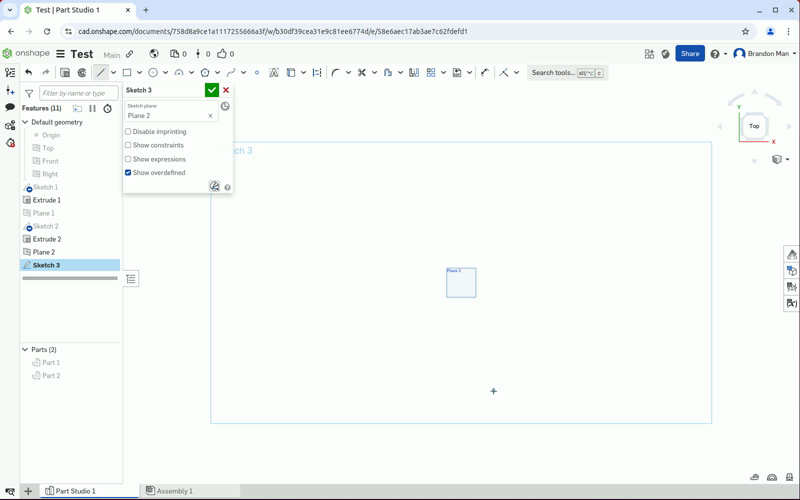
mouse_move(523, 390)
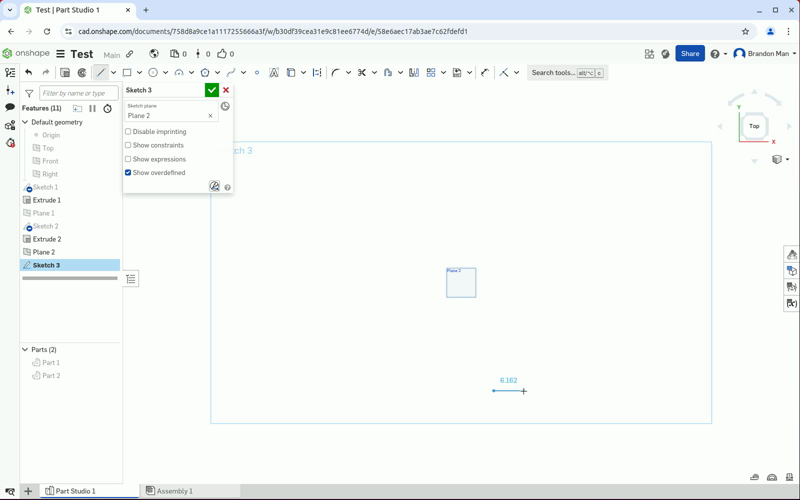
mouse_move(536, 390)
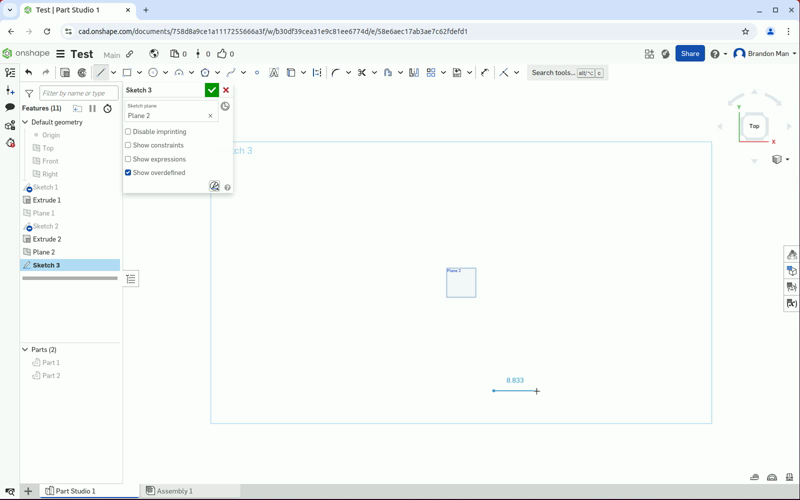
click(536, 390)
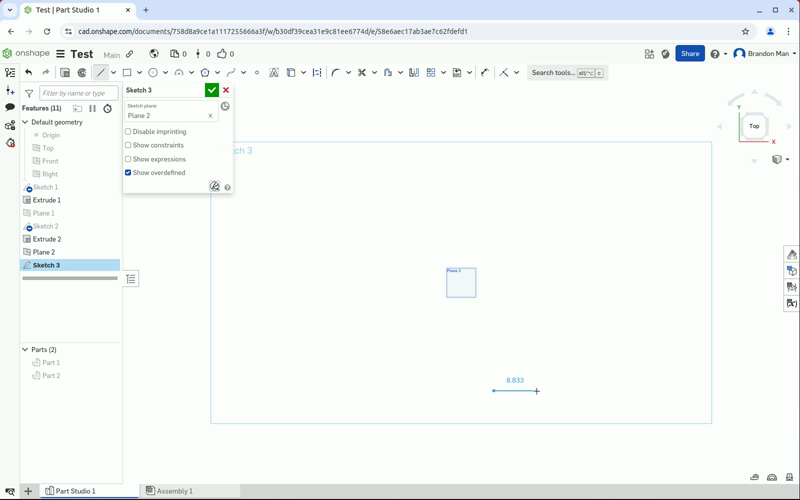
key_up(shift)
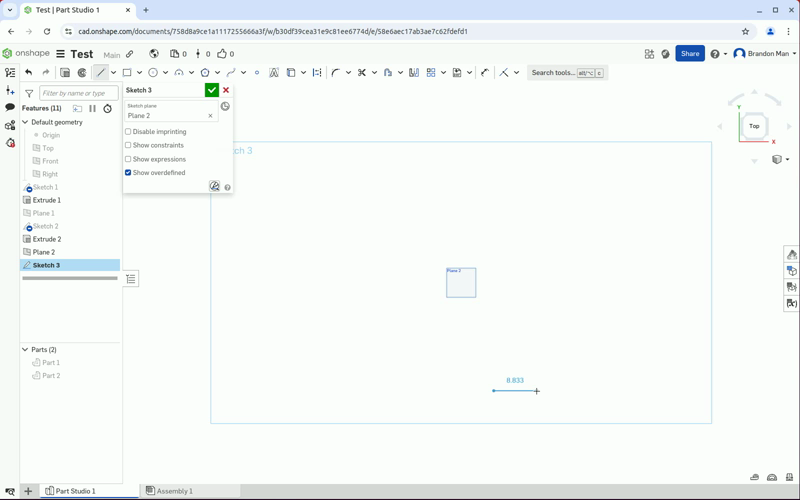
key_down(shift)
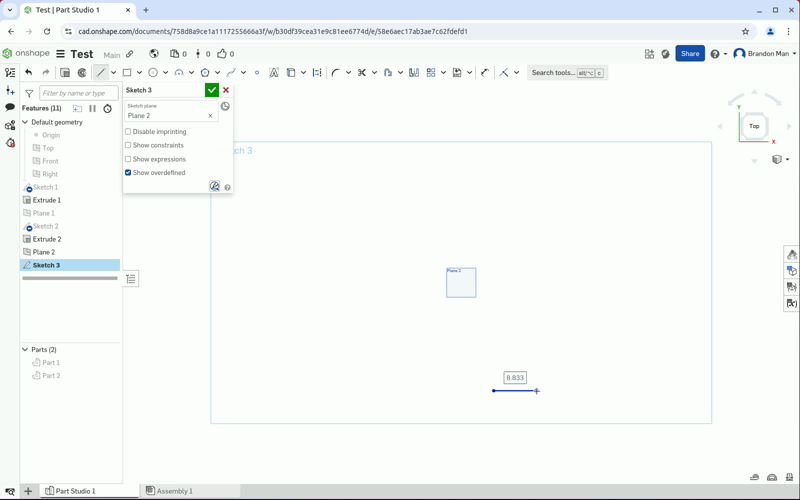
mouse_move(566, 390)
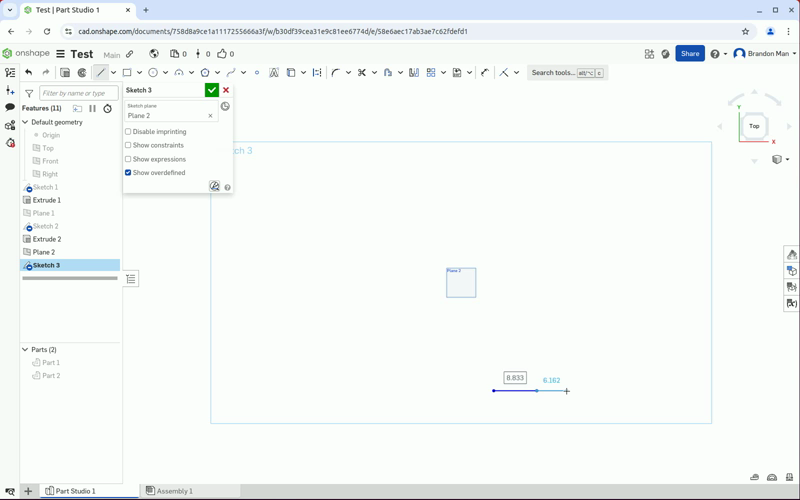
mouse_move(536, 386)
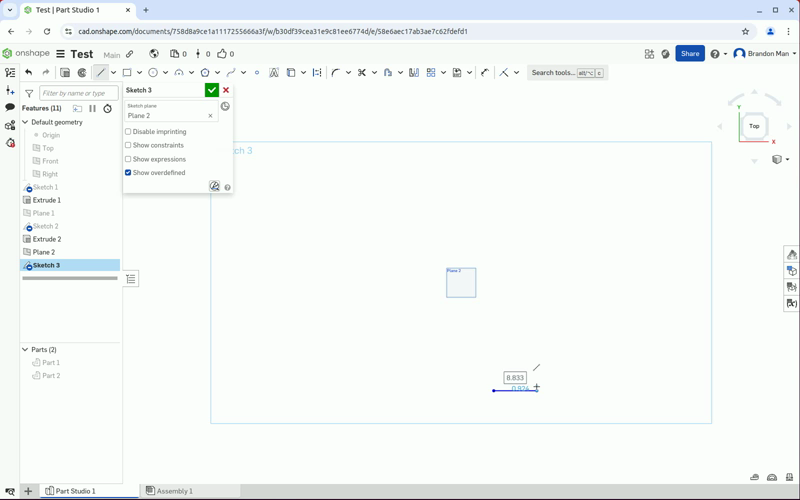
scroll(6)
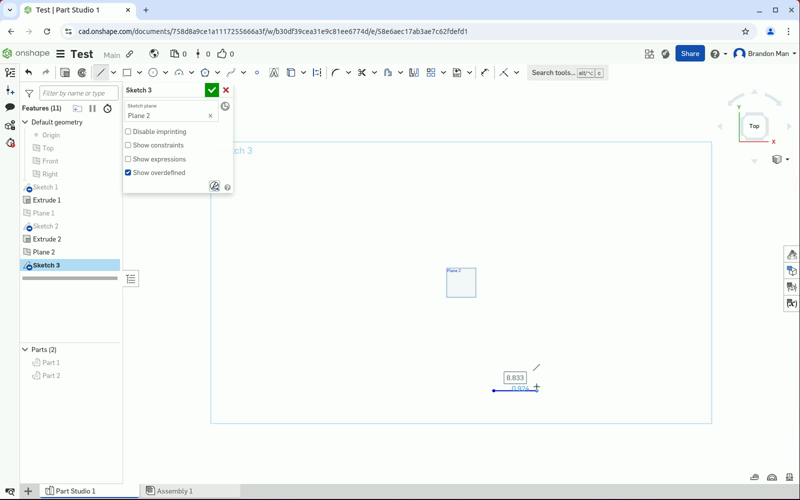
scroll(6)
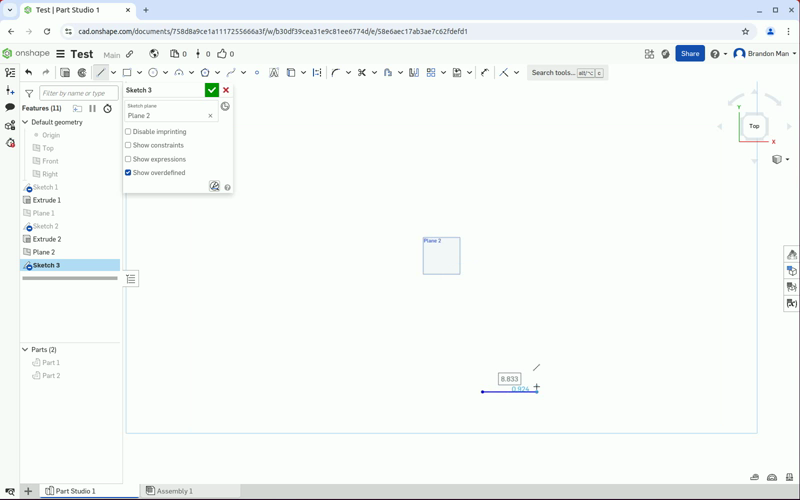
scroll(6)
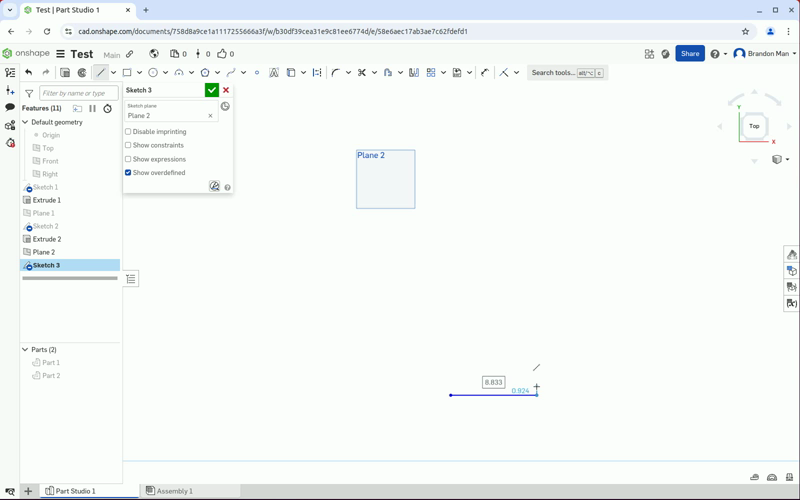
scroll(6)
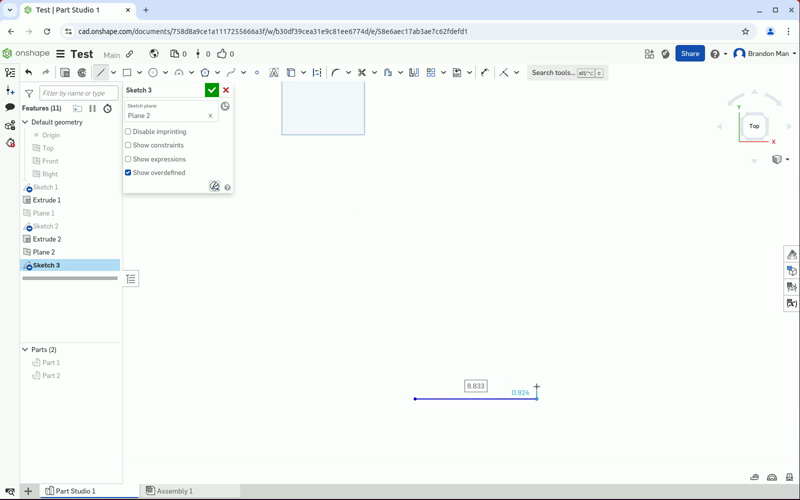
scroll(6)
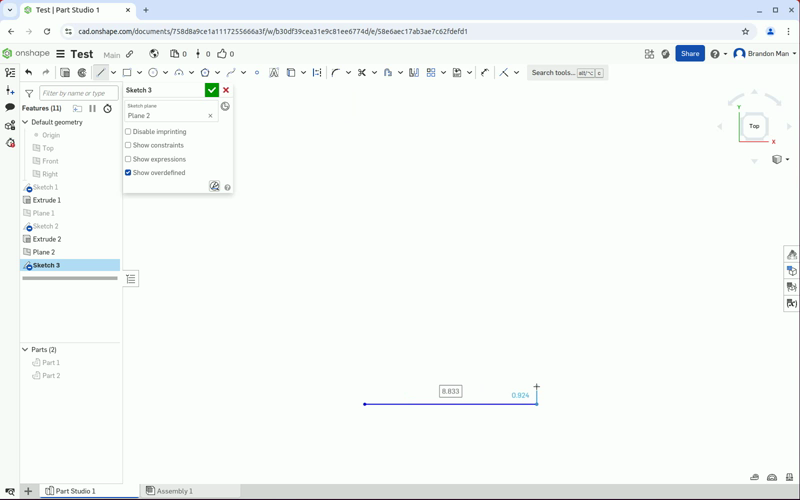
scroll(6)
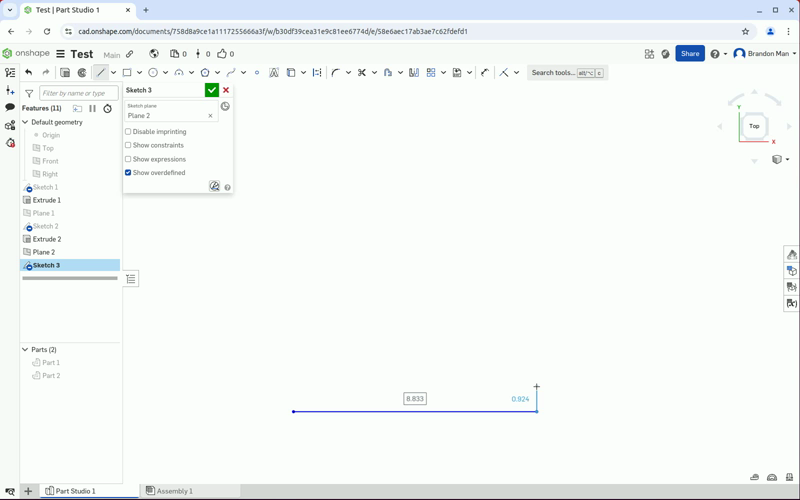
scroll(6)
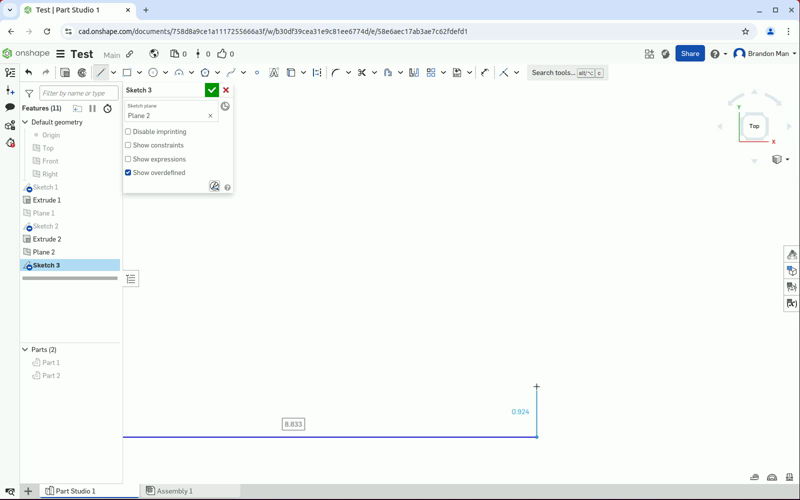
click(536, 386)
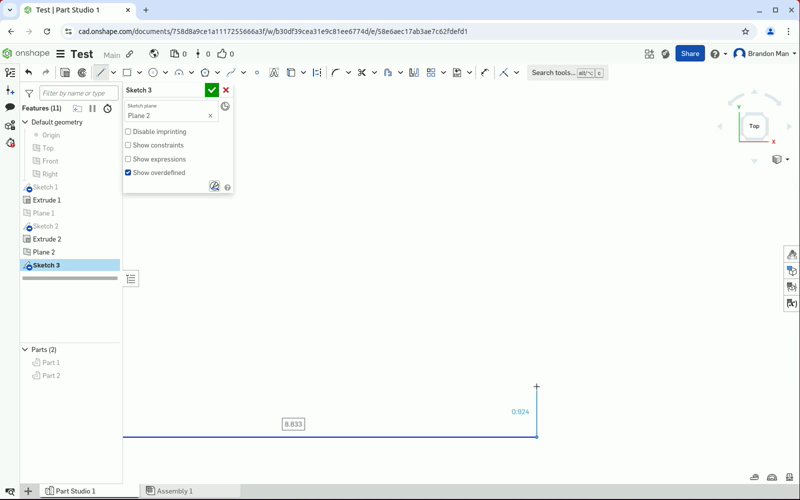
scroll(-6)
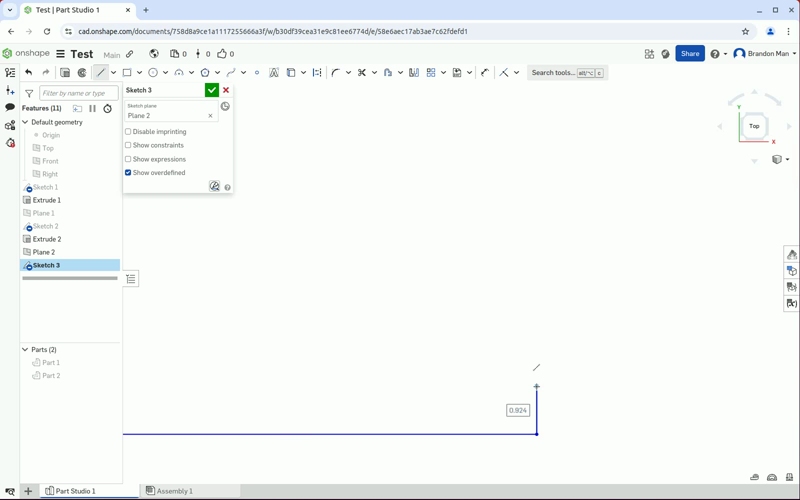
scroll(-6)
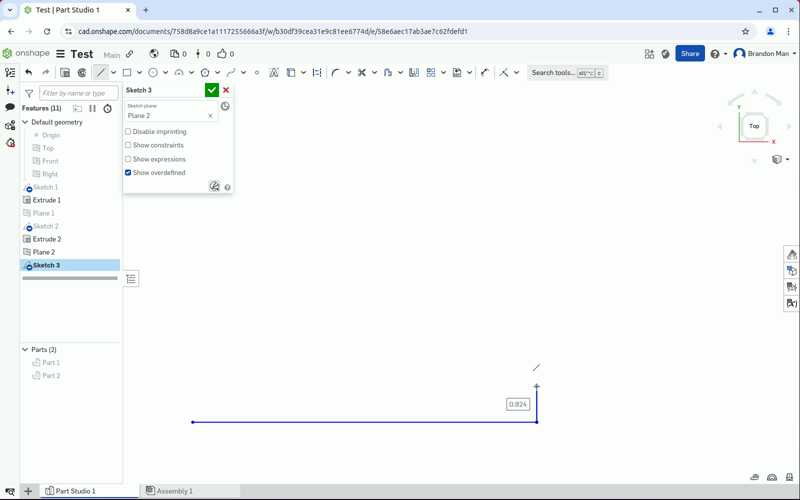
scroll(-6)
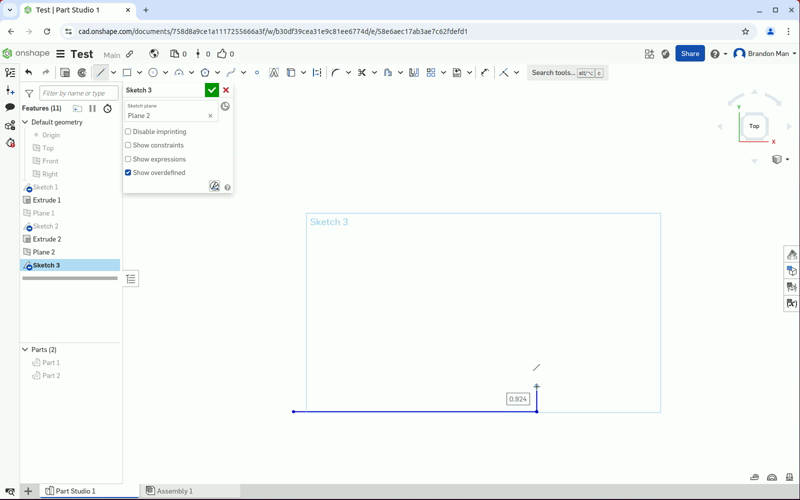
scroll(-6)
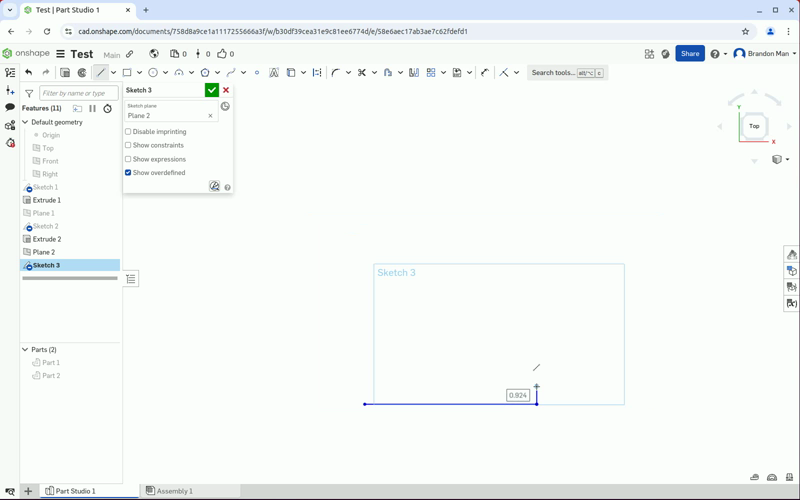
scroll(-6)
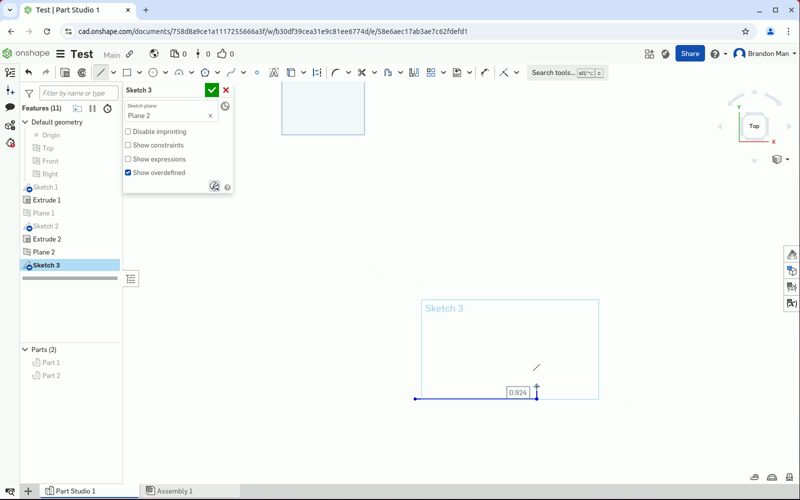
scroll(-6)
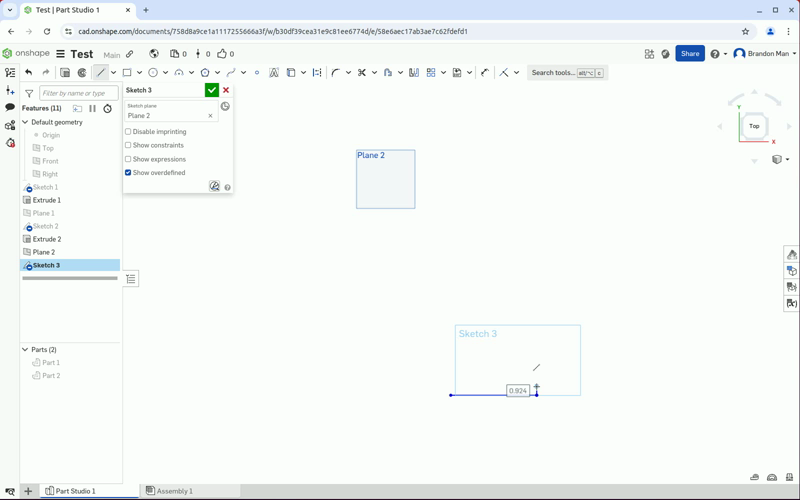
scroll(-6)
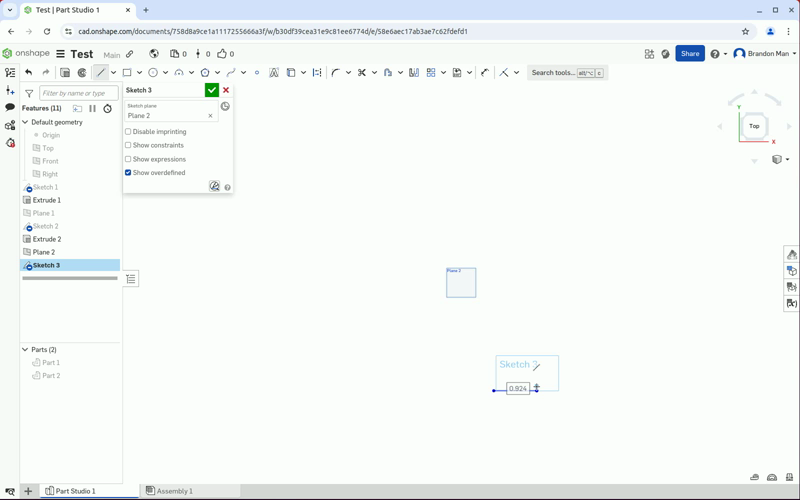
key_up(shift)
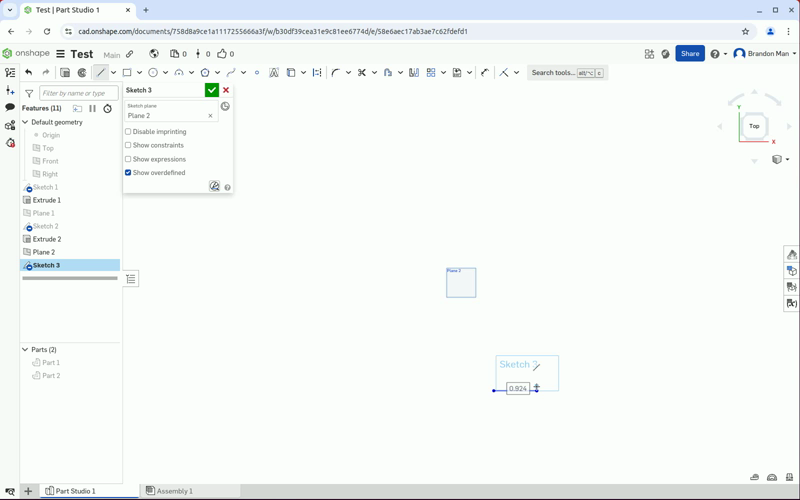
key_down(shift)
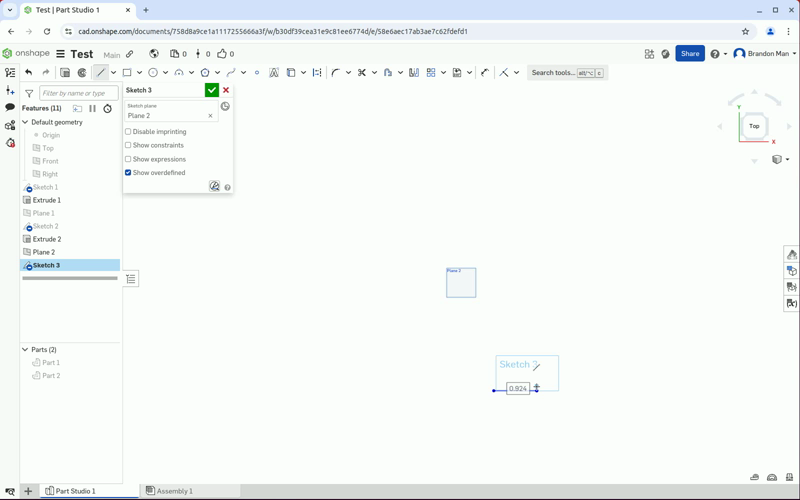
mouse_move(566, 386)
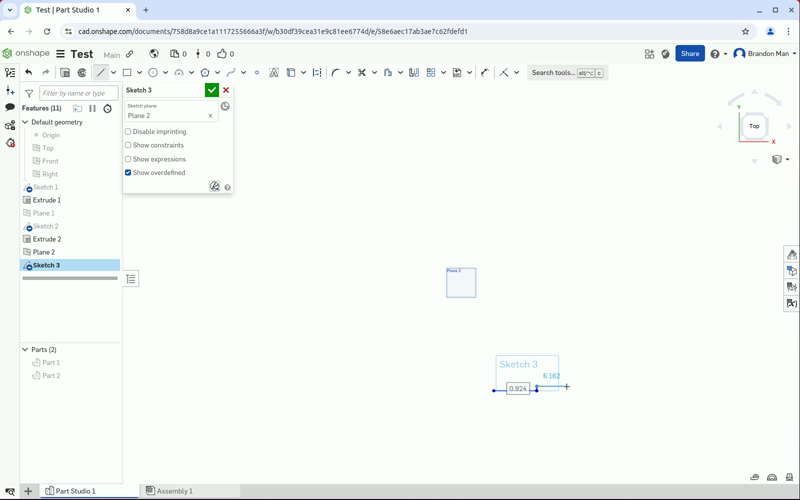
mouse_move(493, 386)
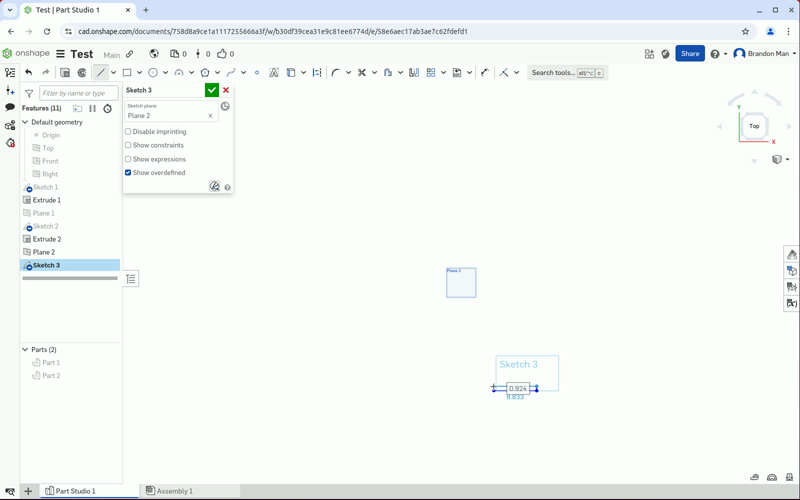
click(493, 386)
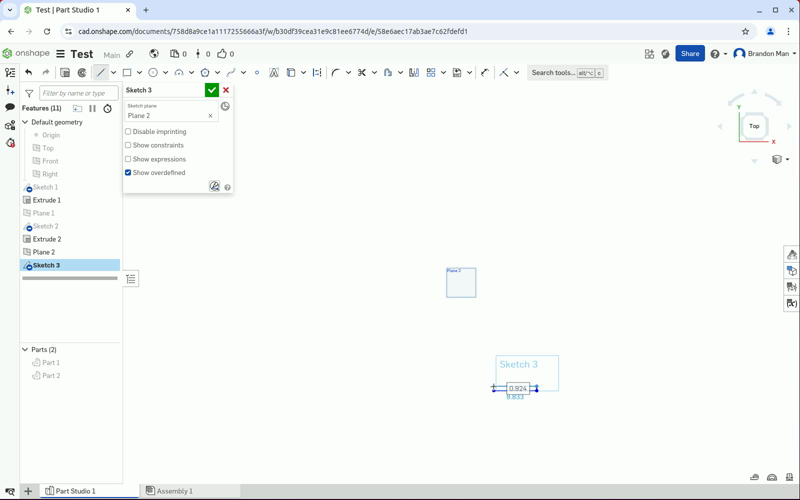
key_up(shift)
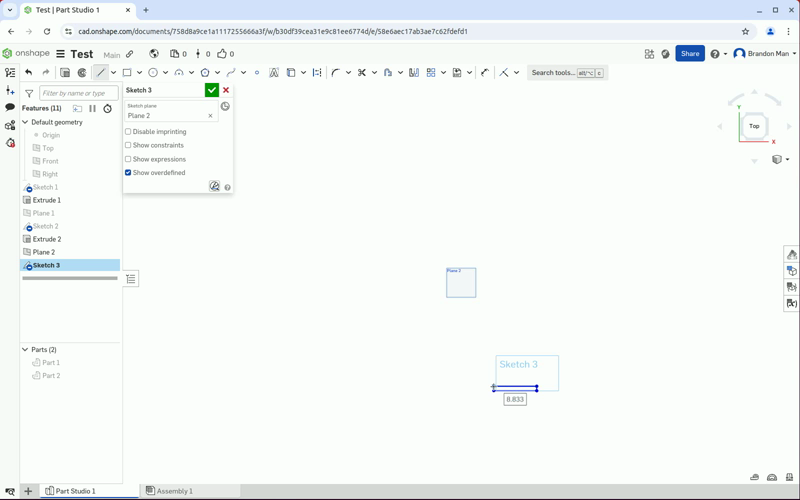
mouse_move(523, 386)
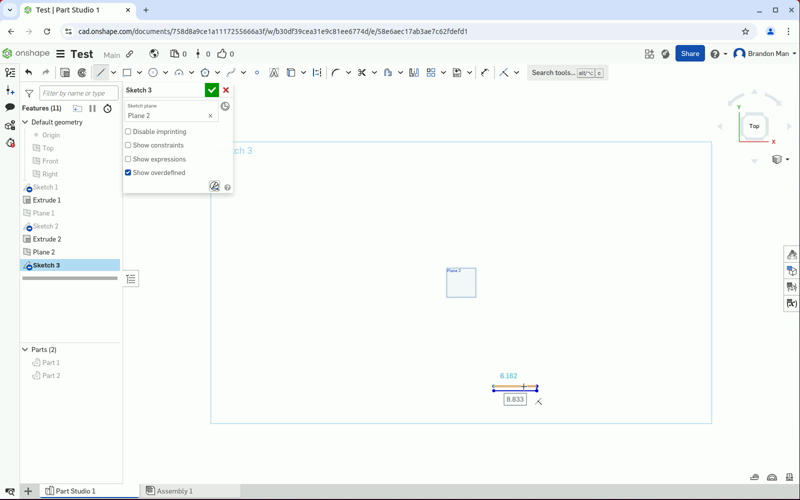
key_down(shift)
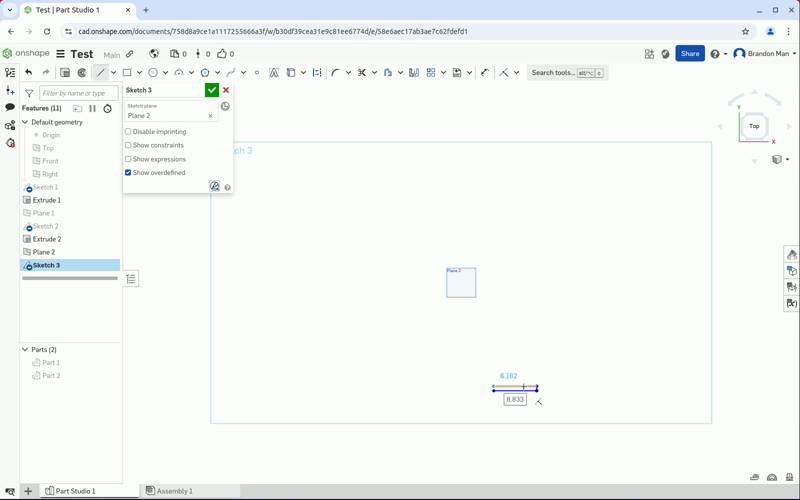
mouse_move(493, 390)
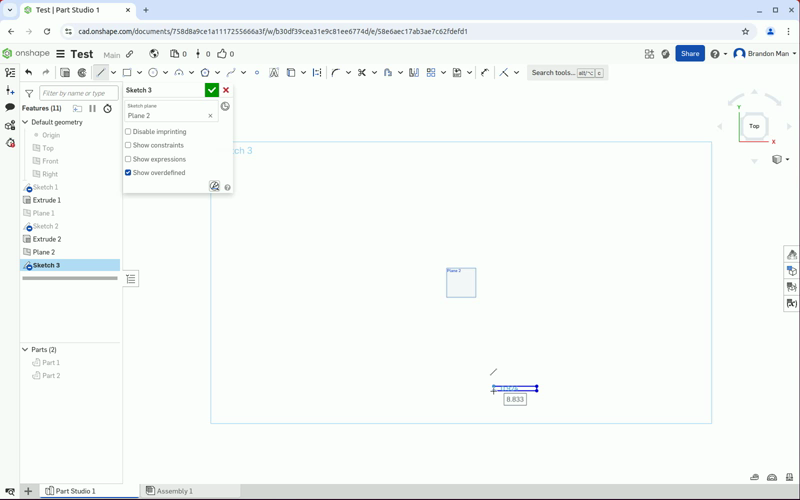
scroll(6)
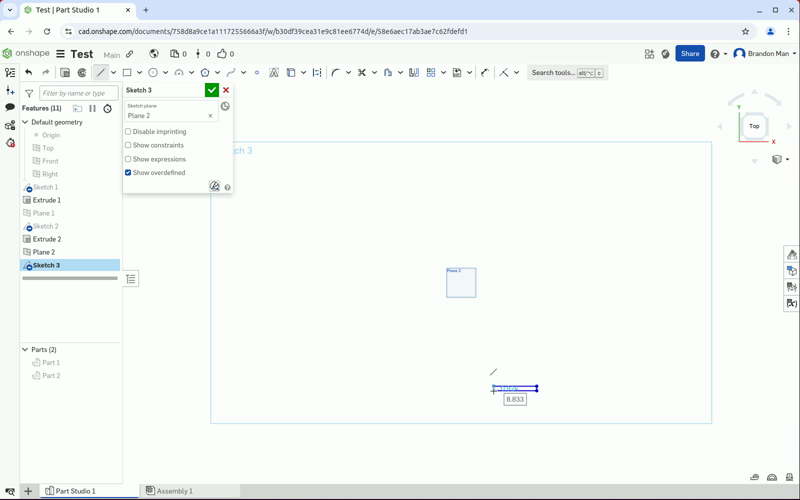
scroll(6)
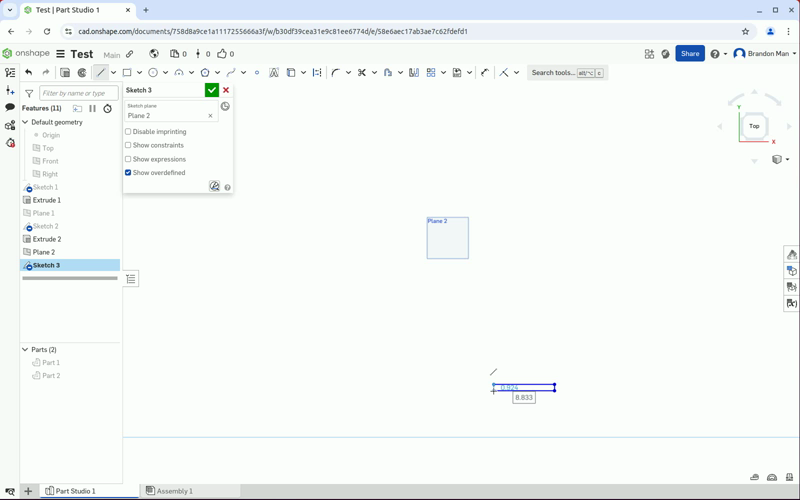
scroll(6)
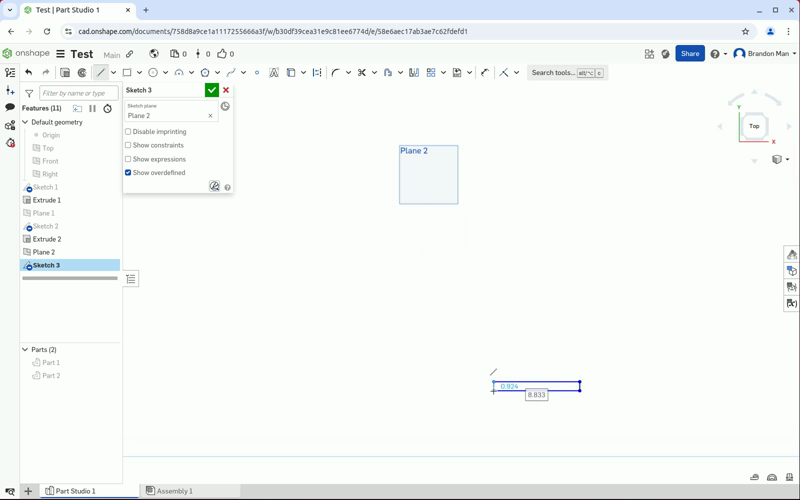
scroll(6)
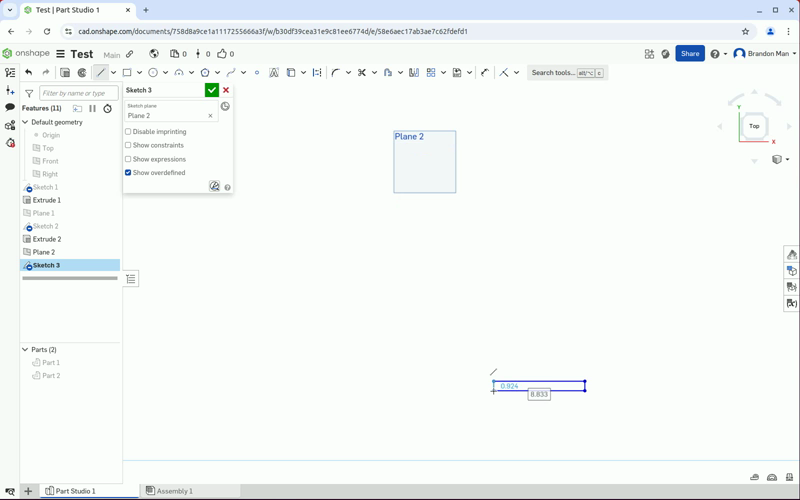
scroll(6)
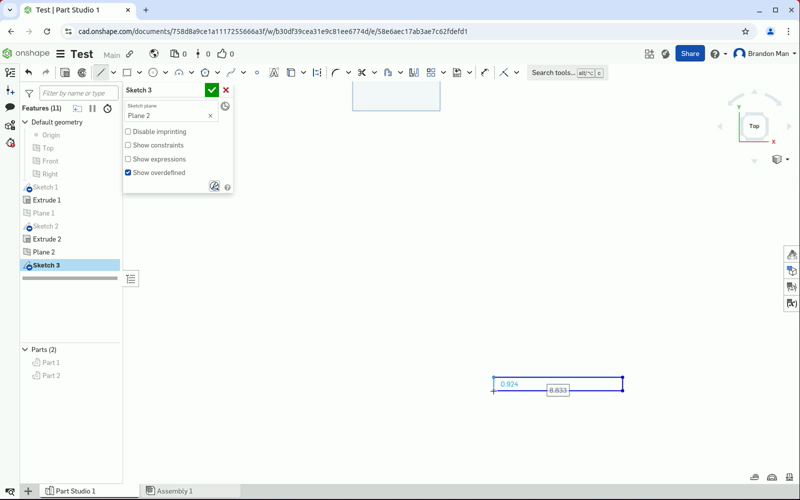
scroll(6)
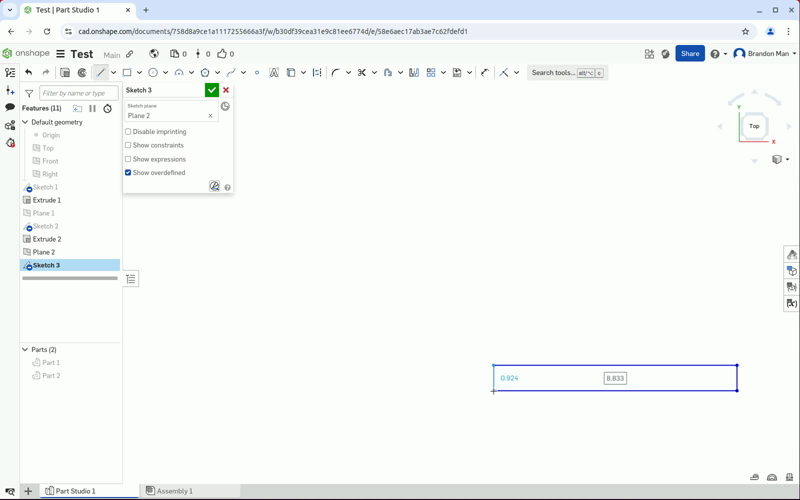
scroll(6)
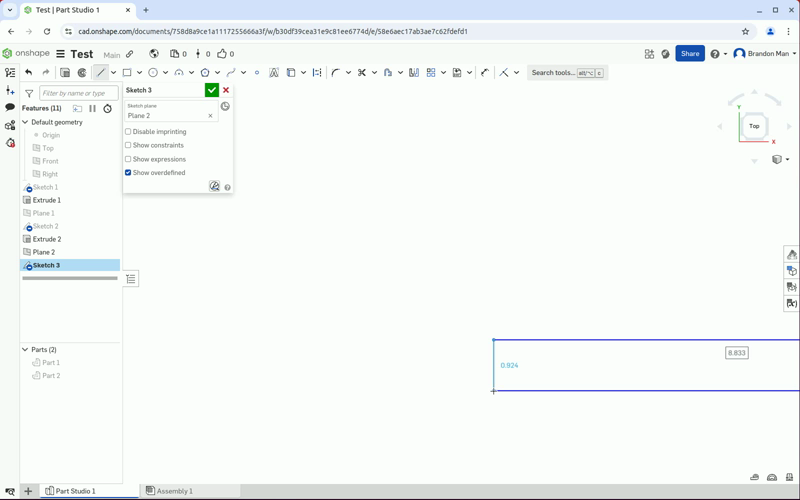
key_up(shift)
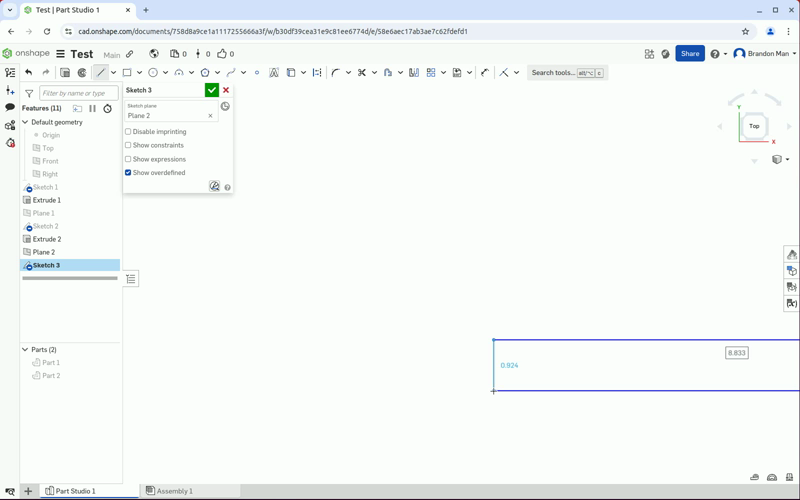
click(493, 390)
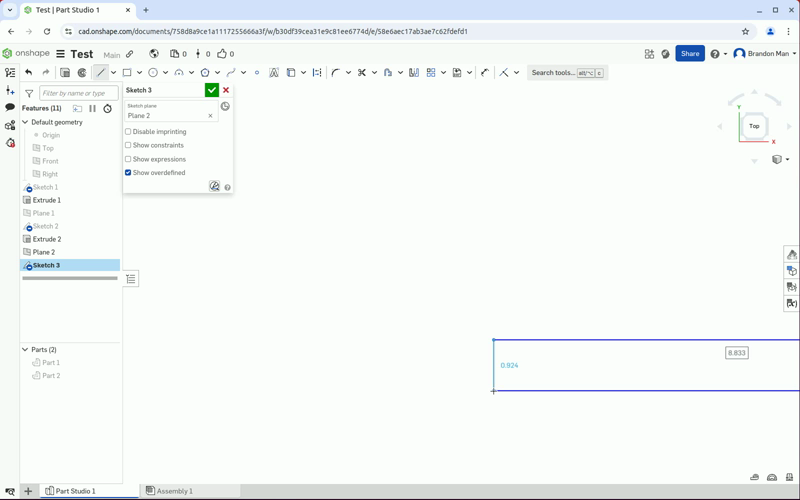
scroll(-6)
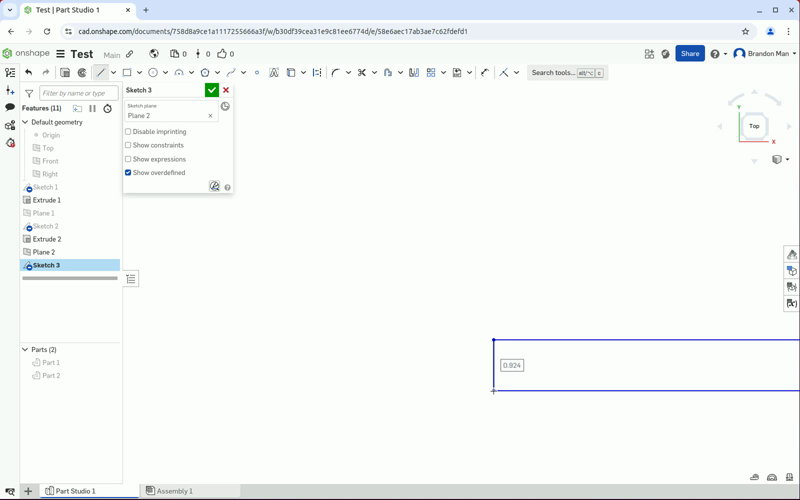
scroll(-6)
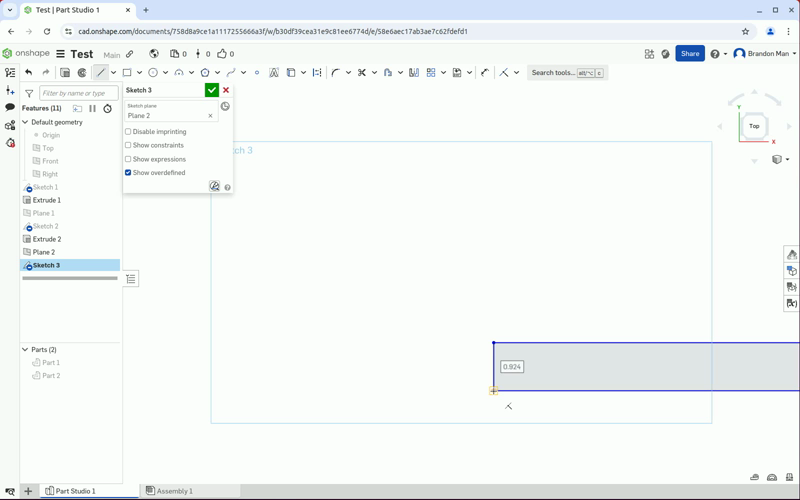
scroll(-6)
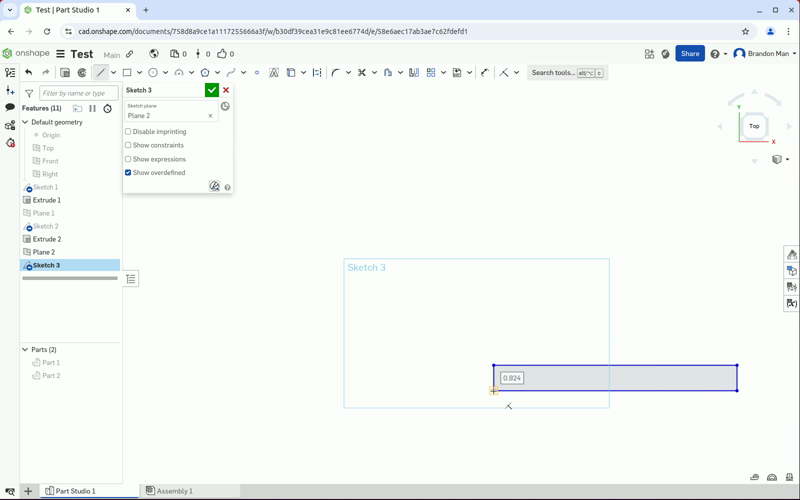
scroll(-6)
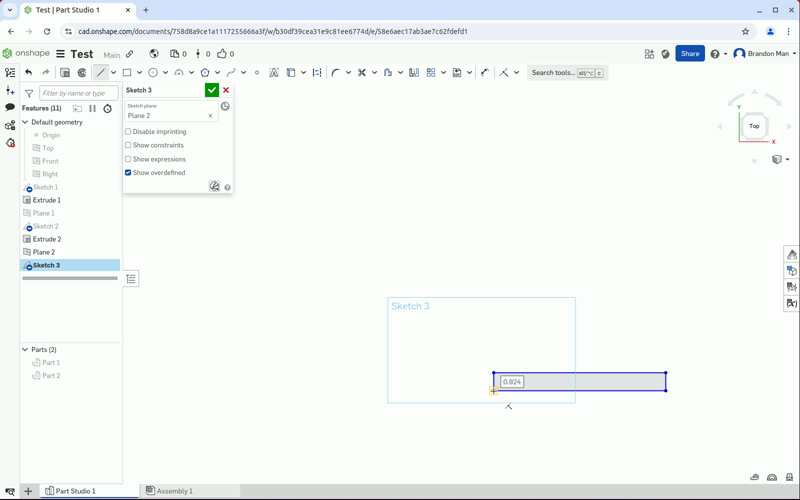
scroll(-6)
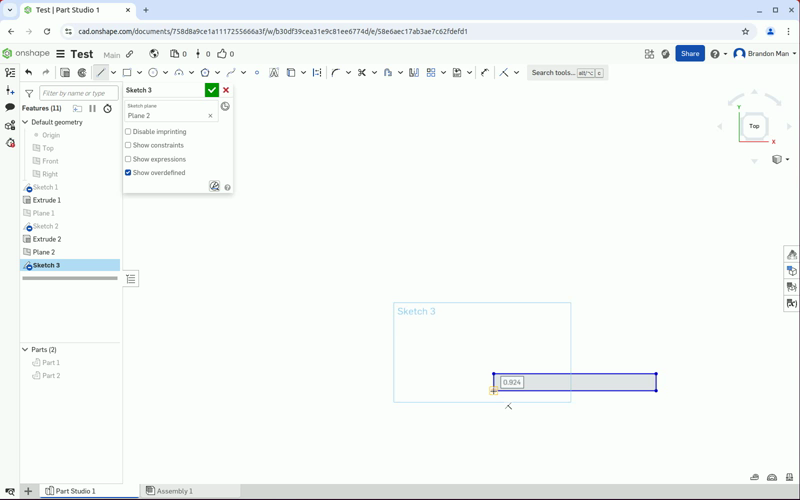
scroll(-6)
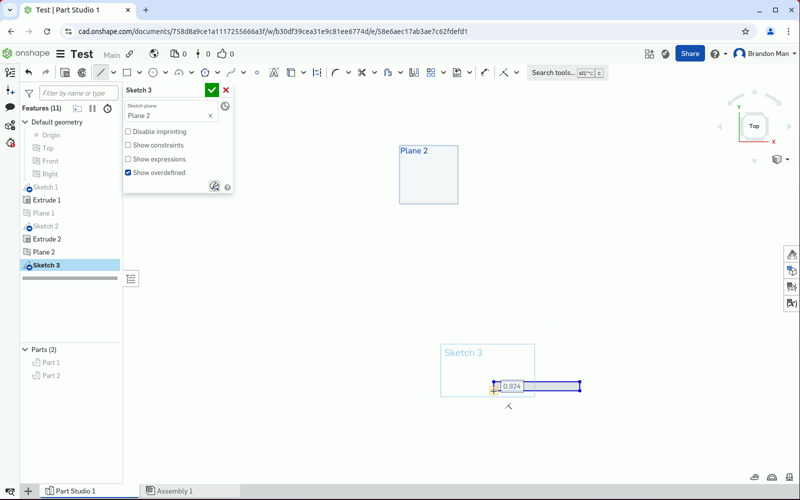
scroll(-6)
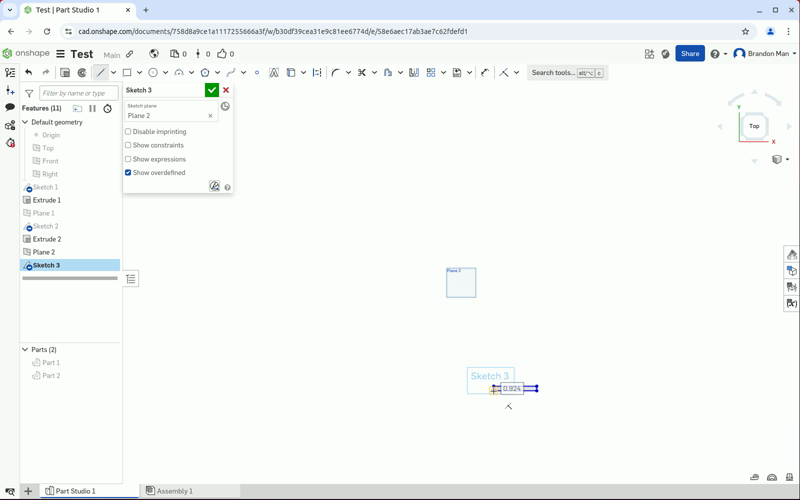
key(esc)
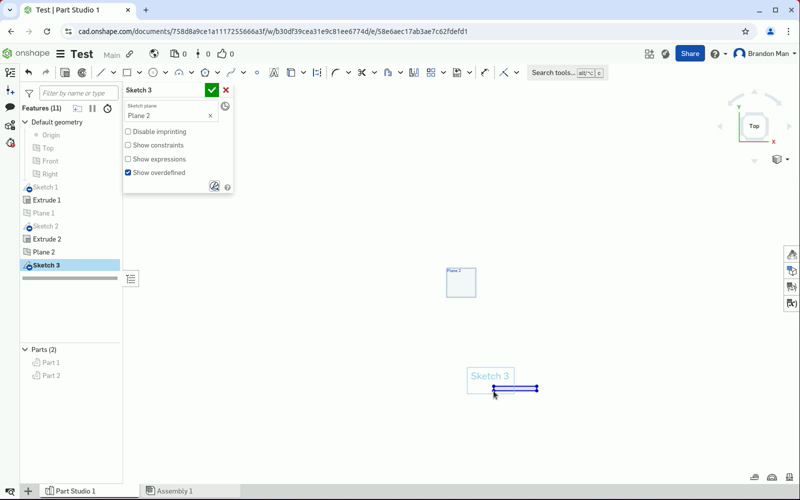
mouse_move(530, 390)
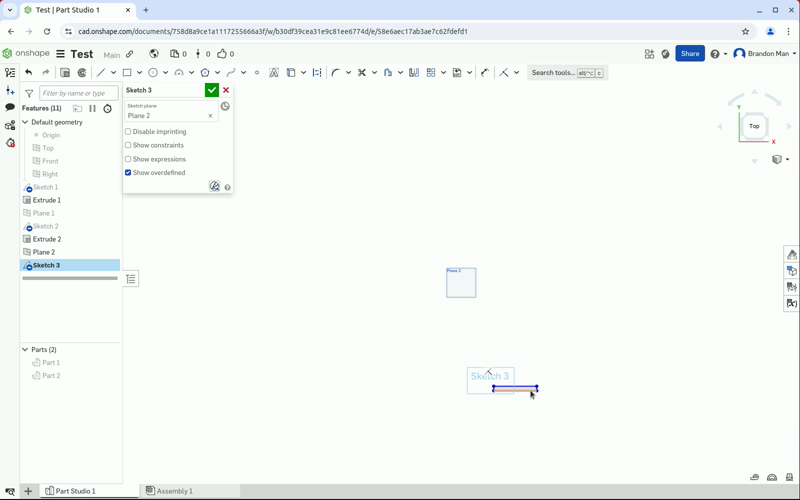
scroll(6)
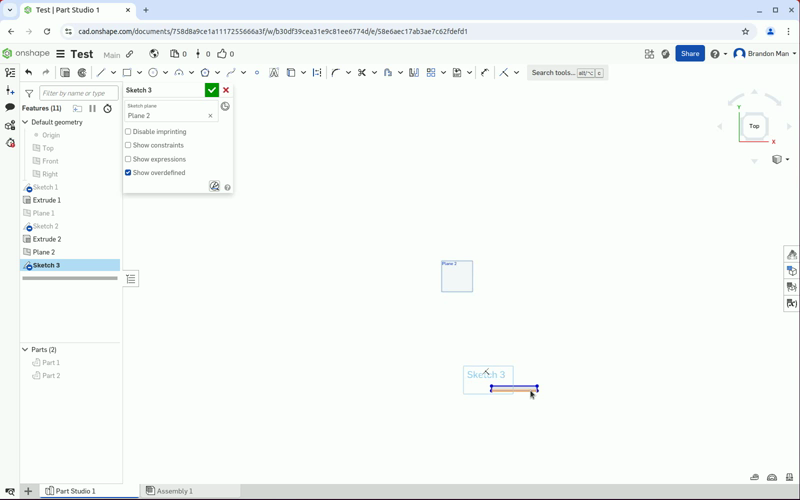
scroll(6)
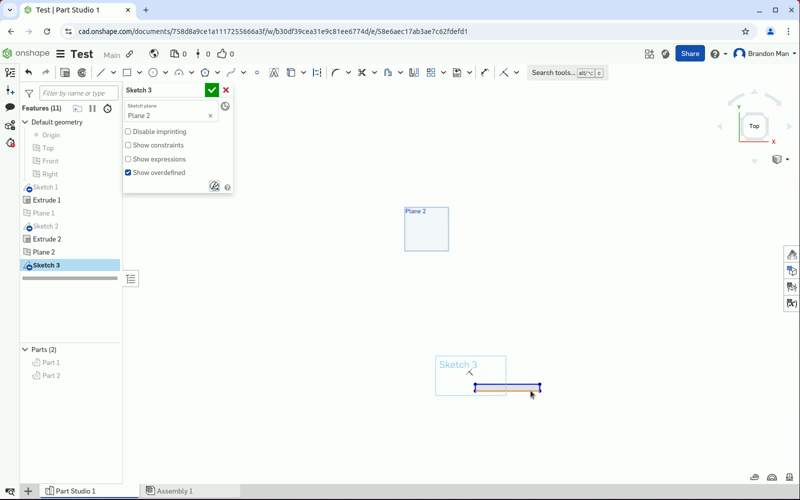
scroll(6)
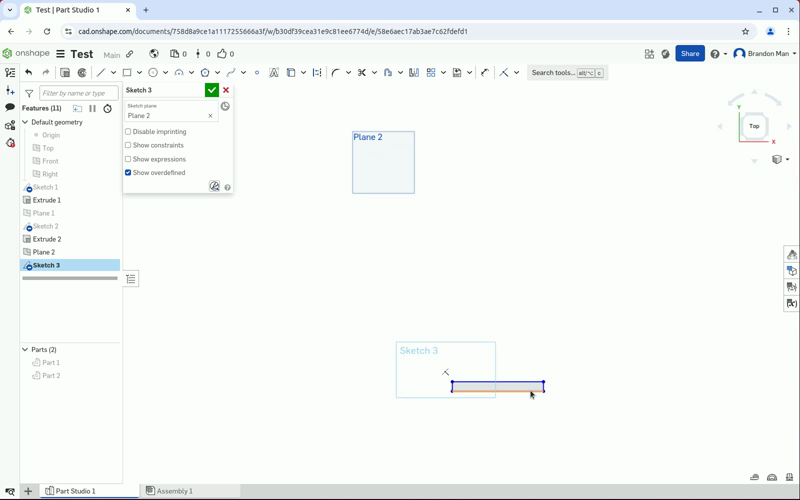
scroll(6)
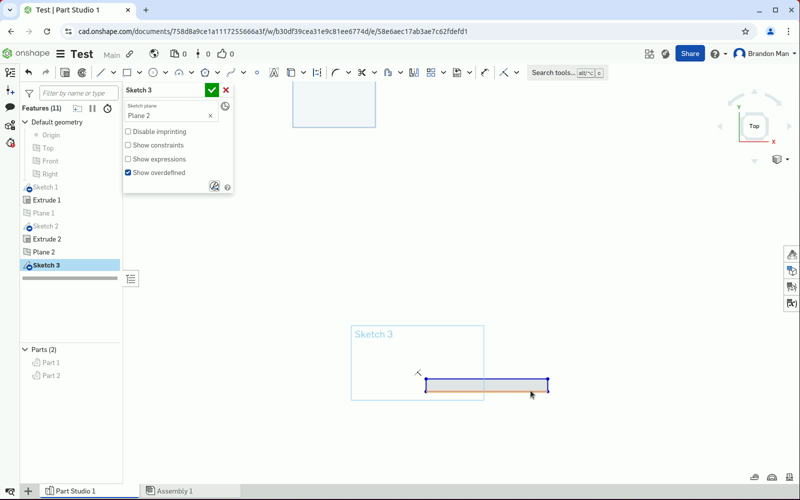
scroll(6)
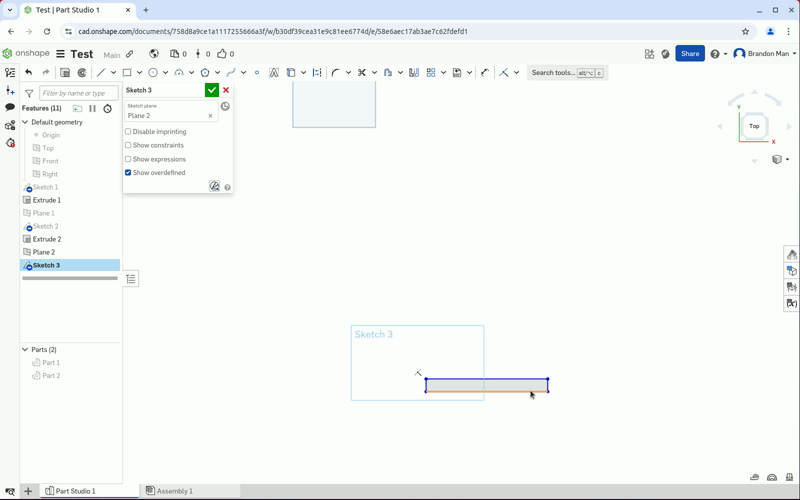
scroll(6)
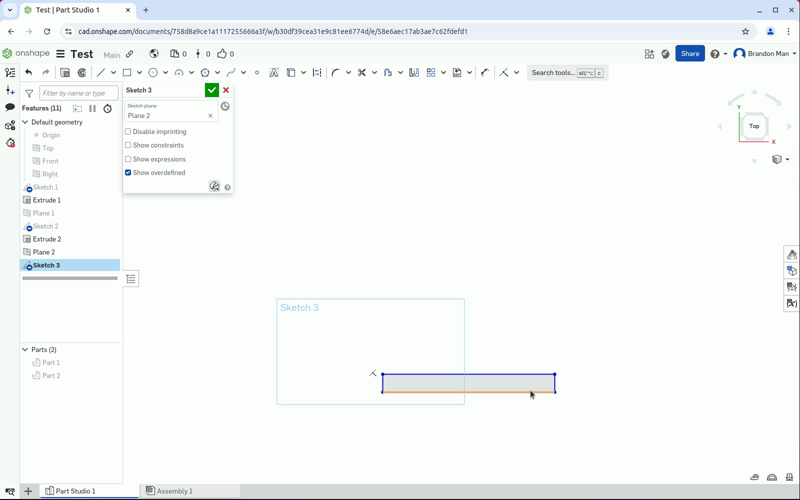
scroll(6)
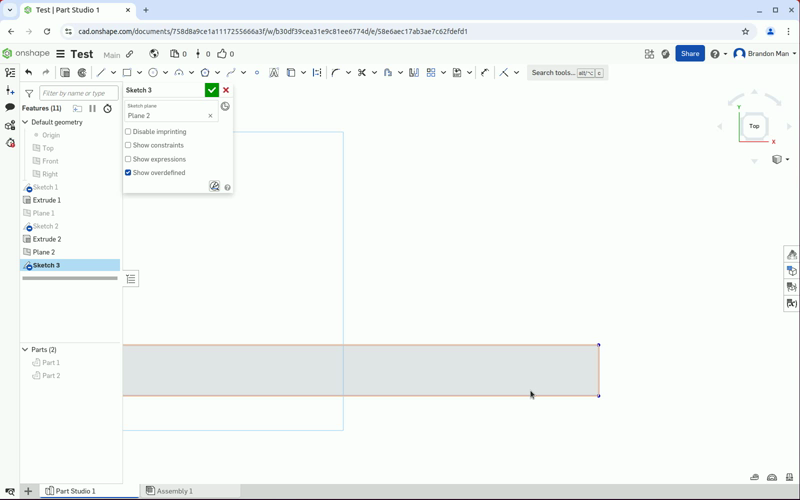
click(530, 390)
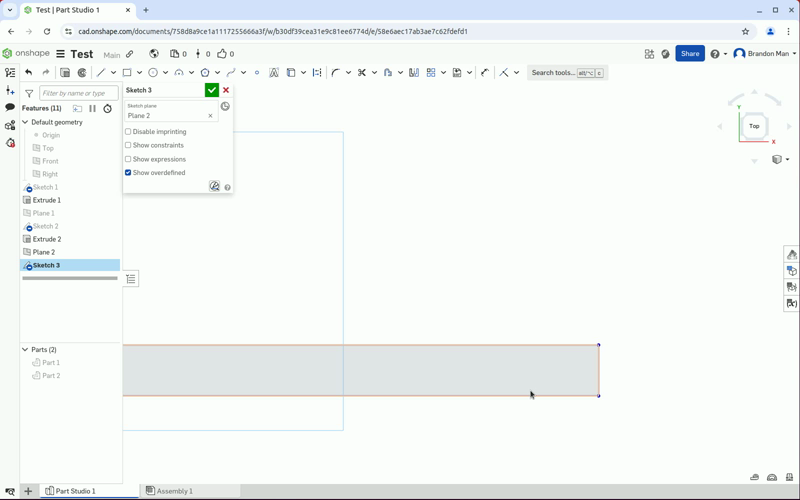
scroll(-6)
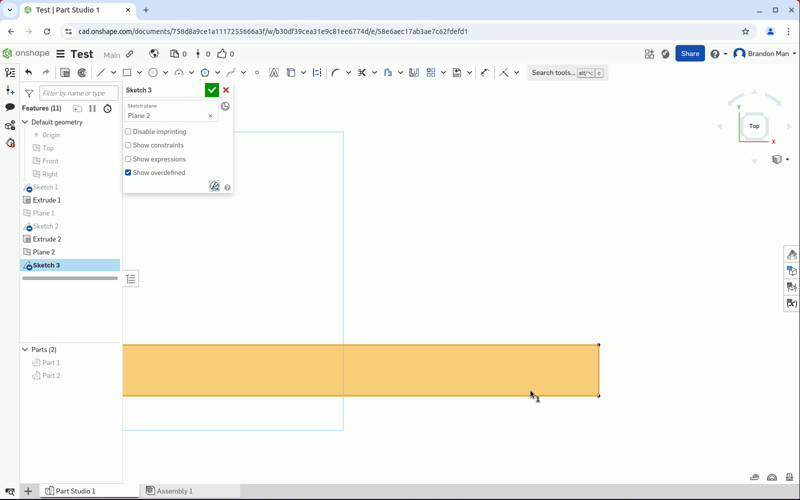
scroll(-6)
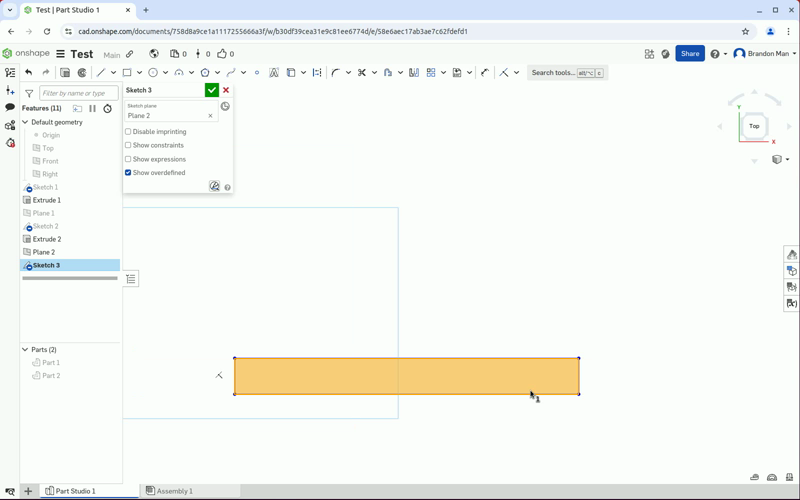
scroll(-6)
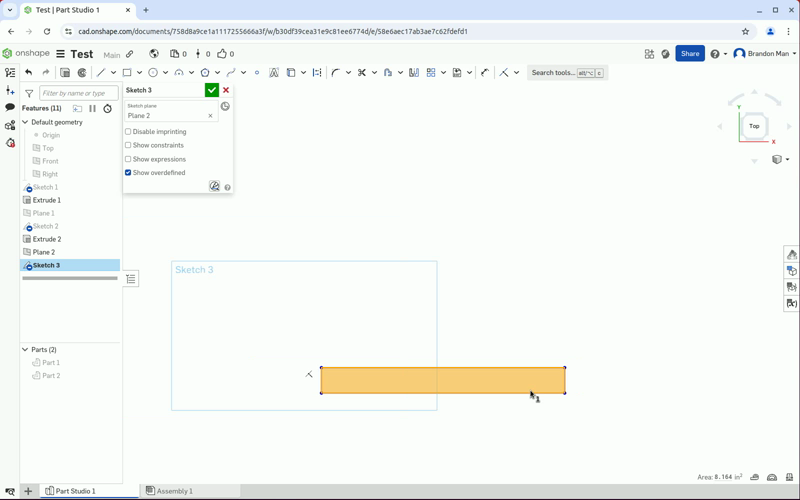
scroll(-6)
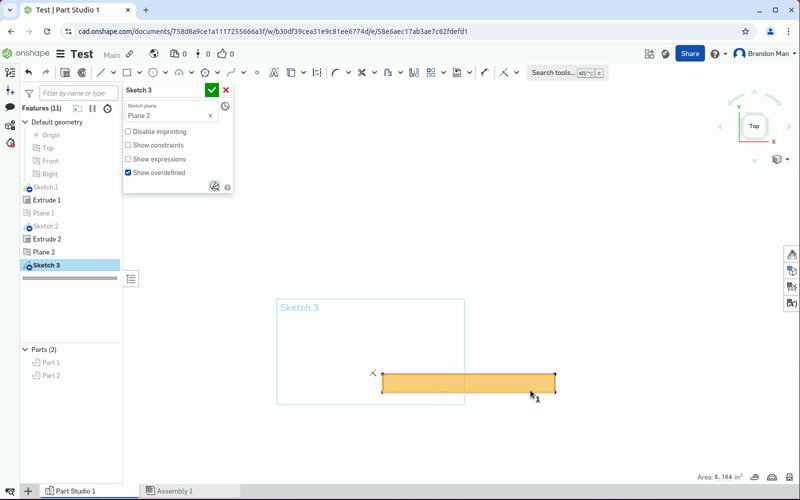
scroll(-6)
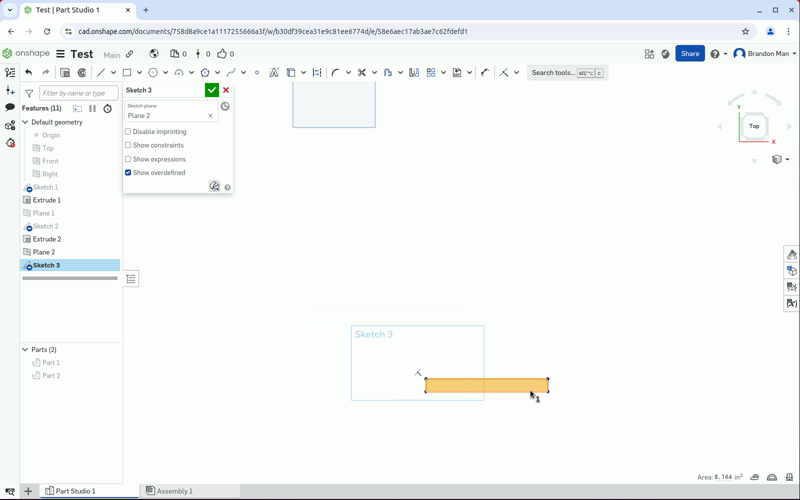
scroll(-6)
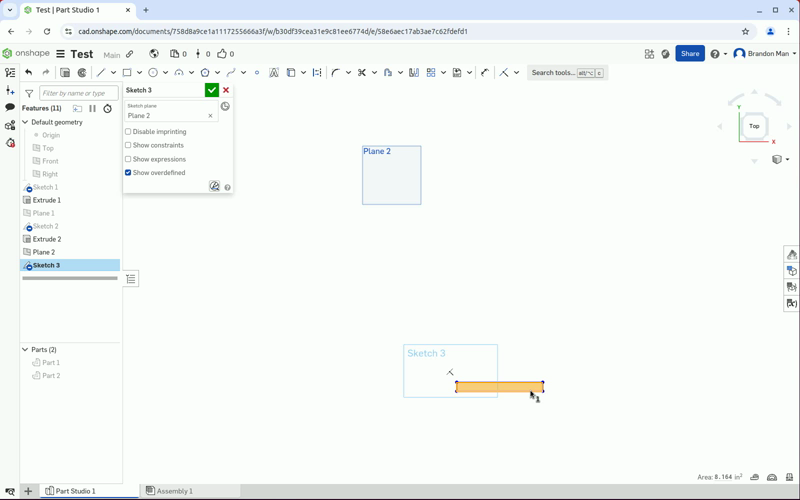
scroll(-6)
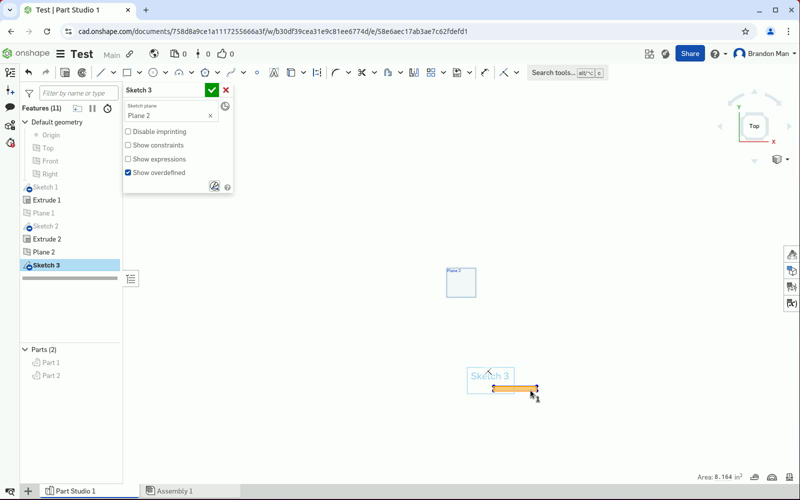
mouse_move(73, 352)
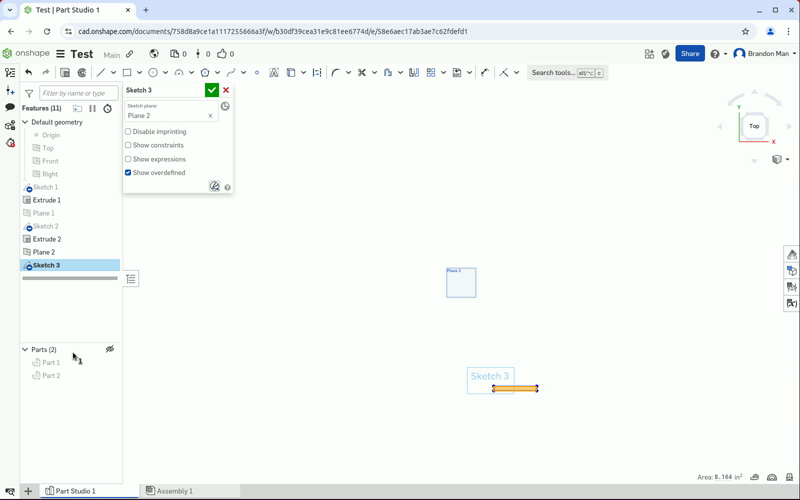
key(shift+y)
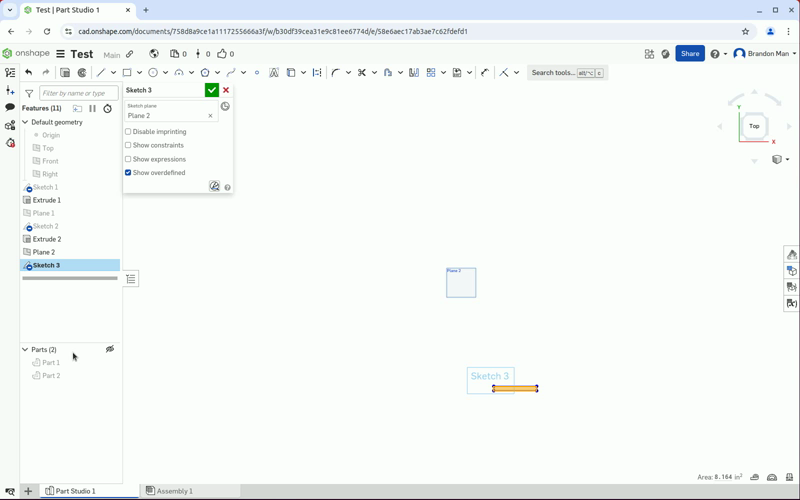
key(shift+e)
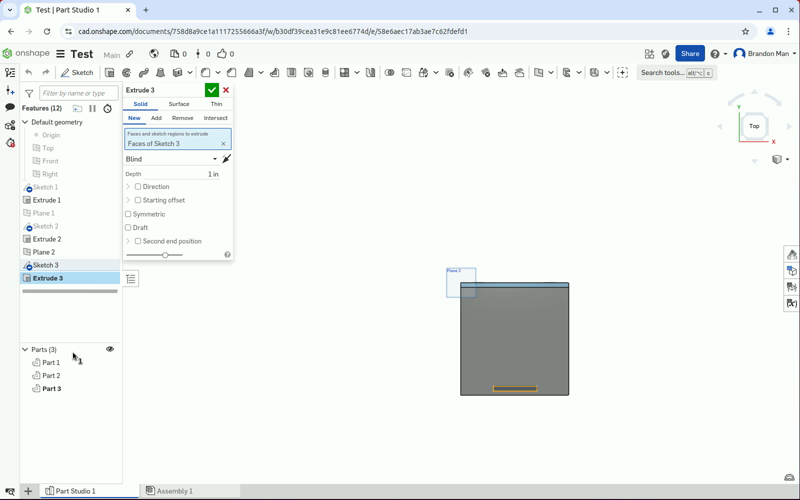
mouse_move(143, 106)
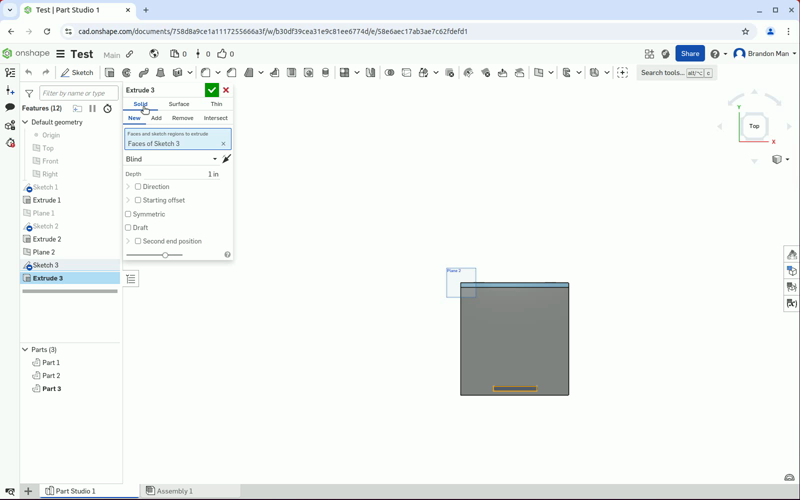
click(143, 106)
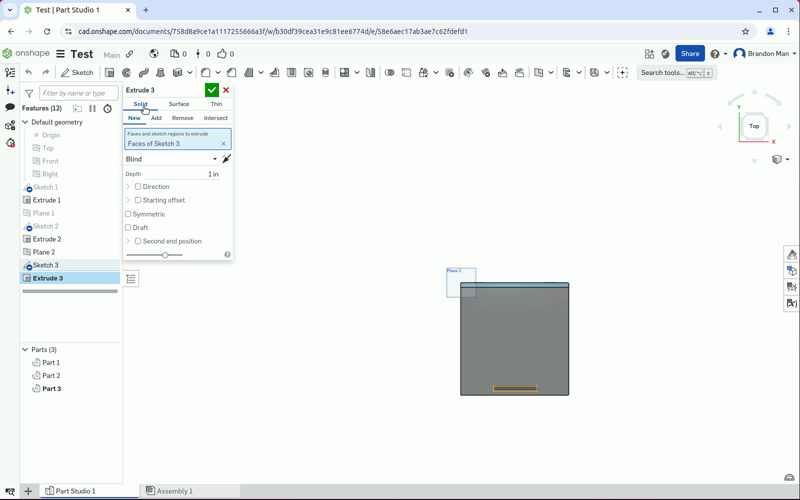
mouse_move(137, 120)
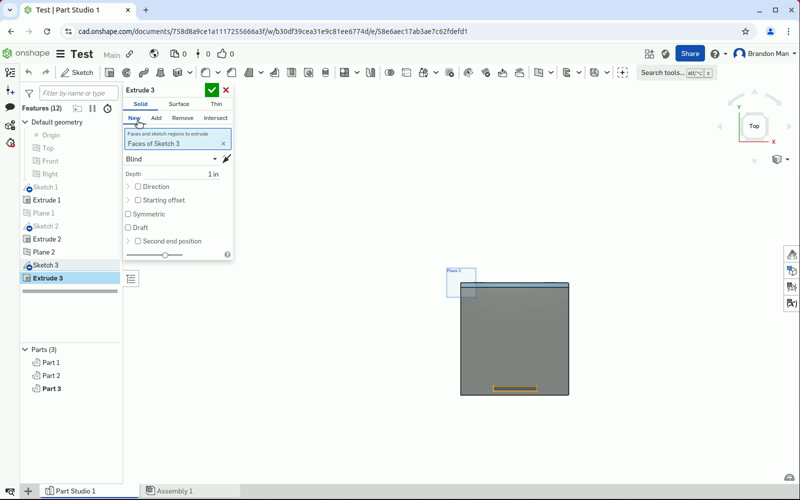
click(137, 120)
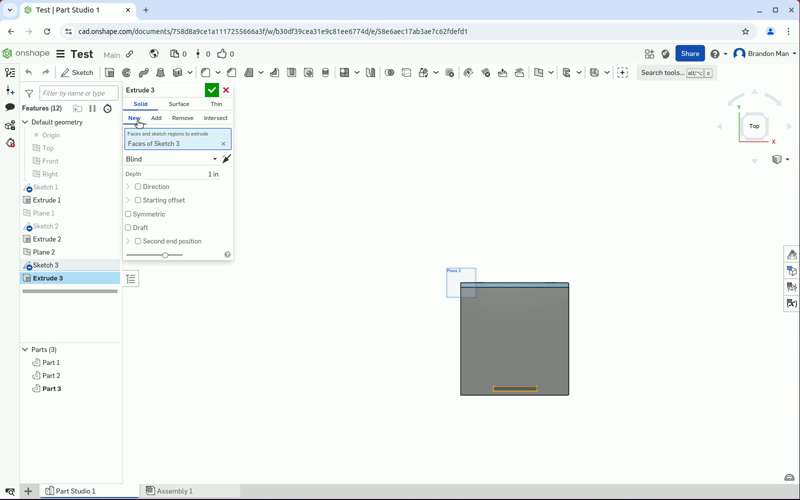
key(tab, 4)
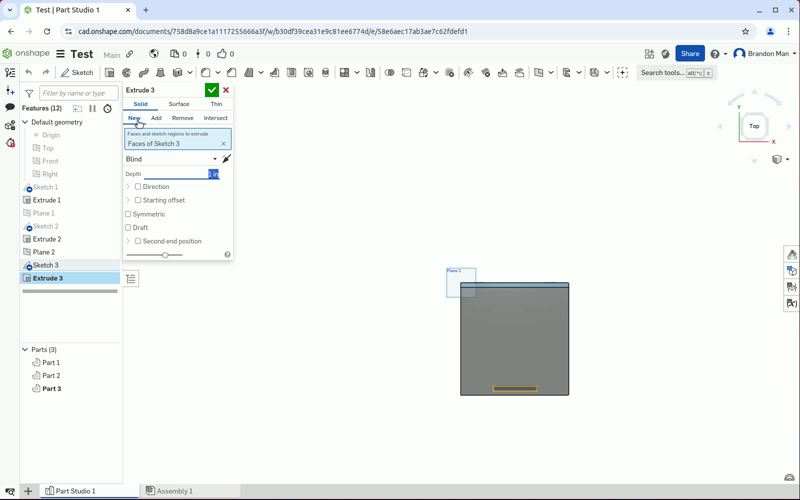
text(3.37)
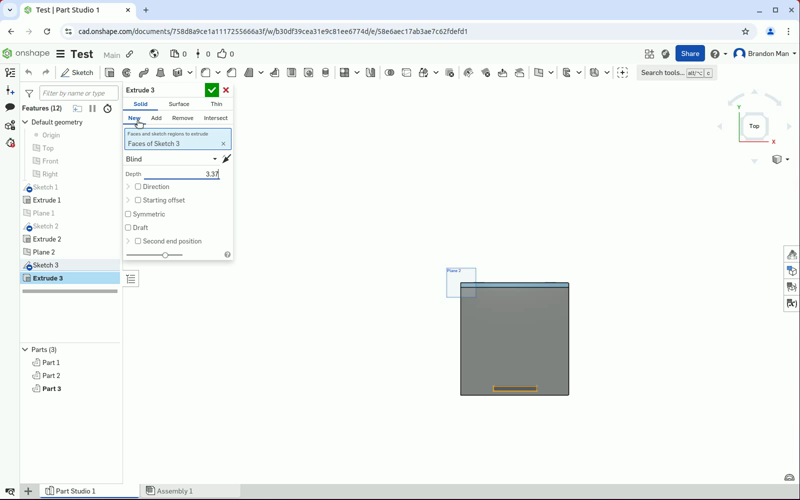
key(enter)
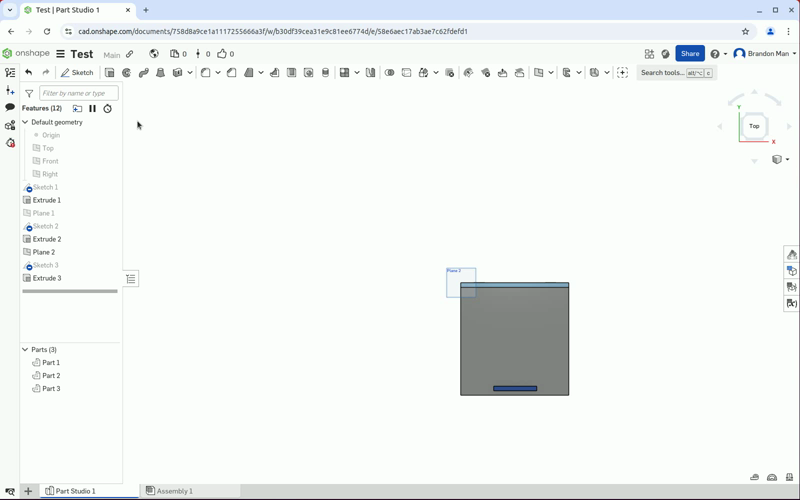
key(shift+h)
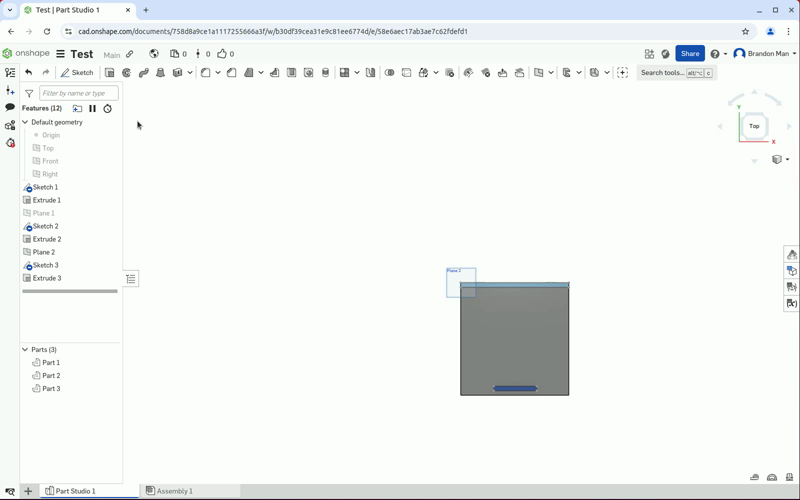
key(shift+h)
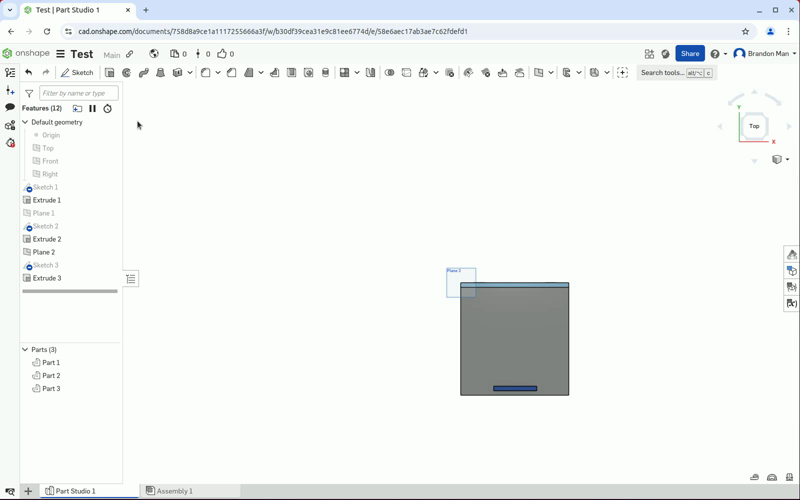
mouse_move(73, 189)
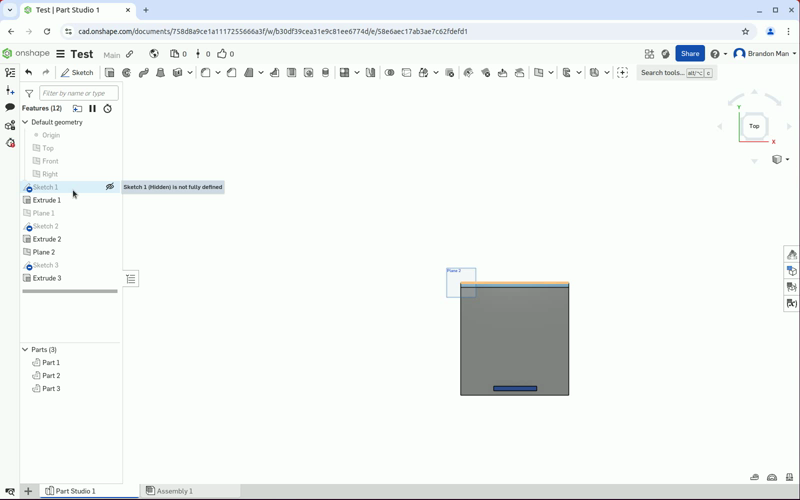
click(73, 189)
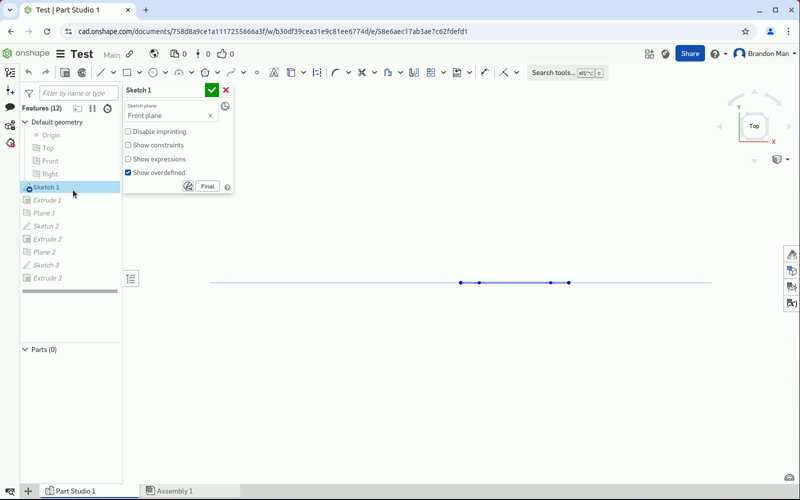
mouse_move(229, 92)
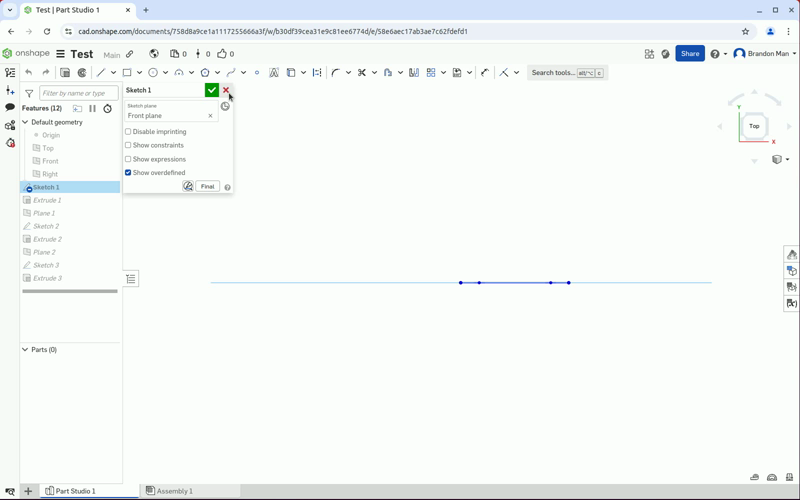
click(229, 92)
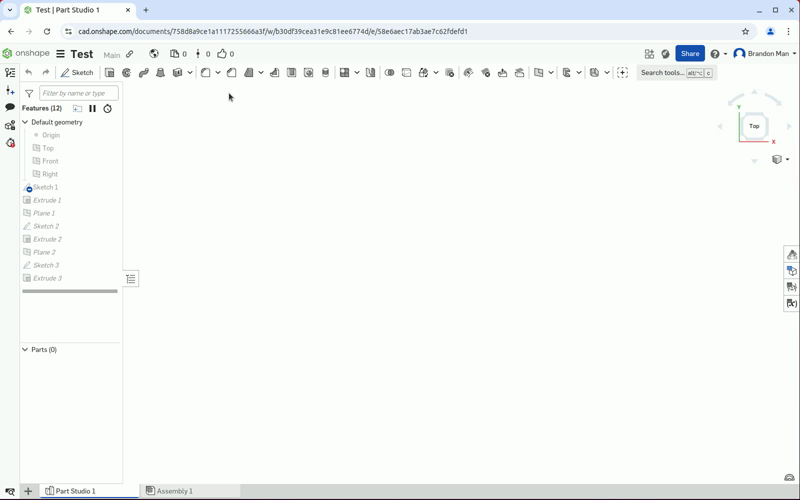
key(shift+s)
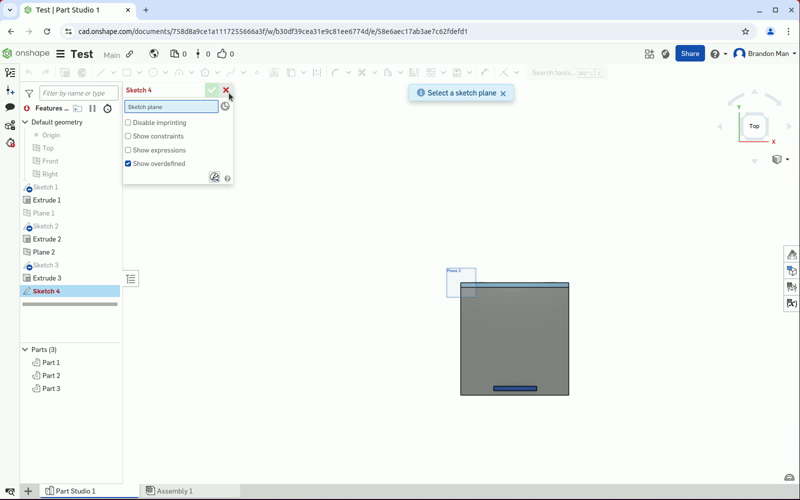
mouse_move(73, 254)
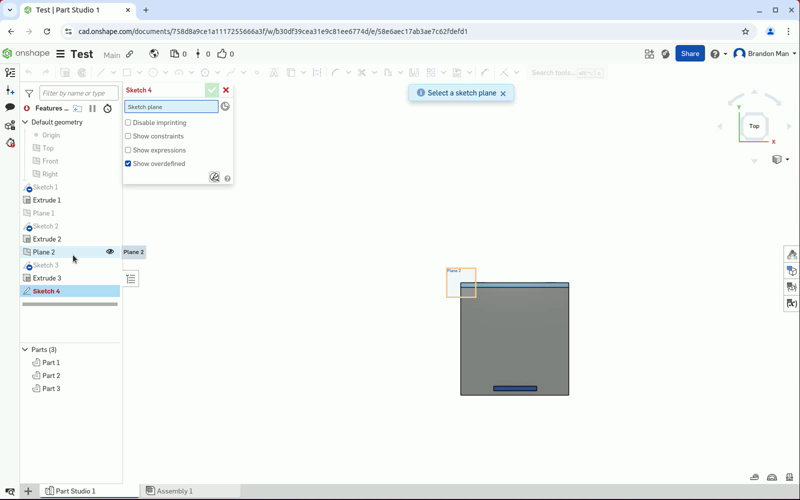
click(73, 254)
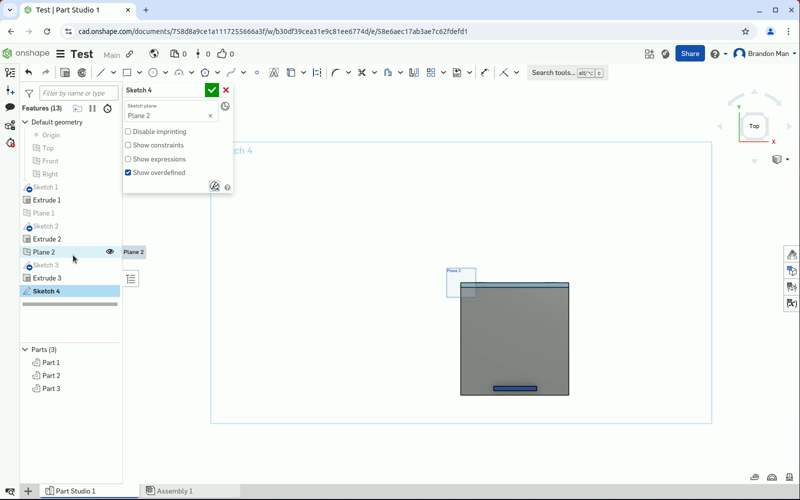
mouse_move(73, 352)
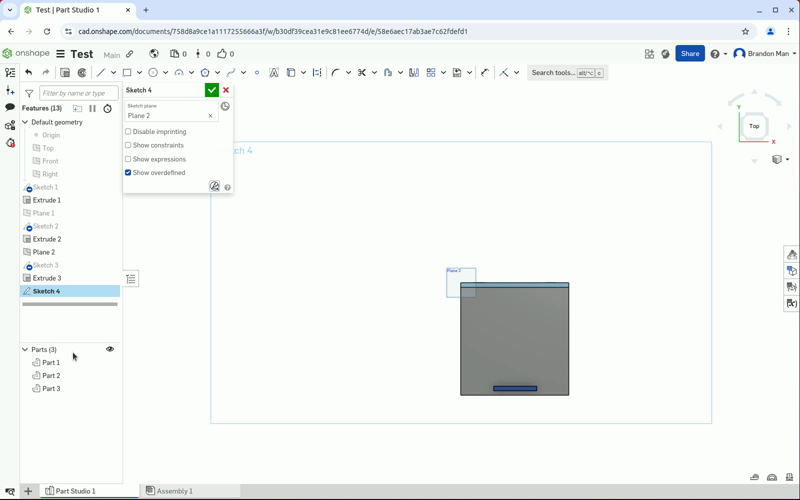
key(y)
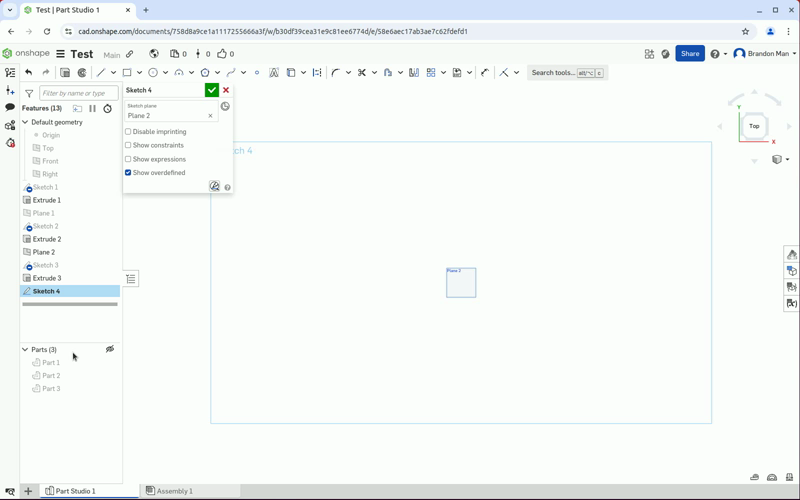
key(l)
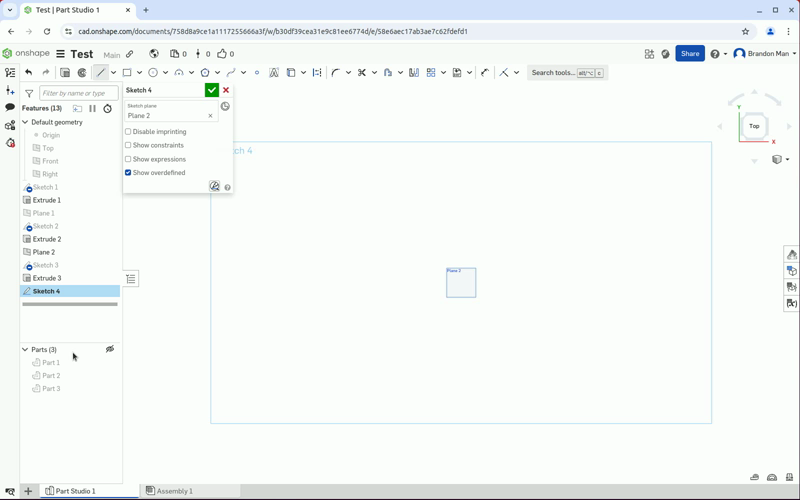
key_down(shift)
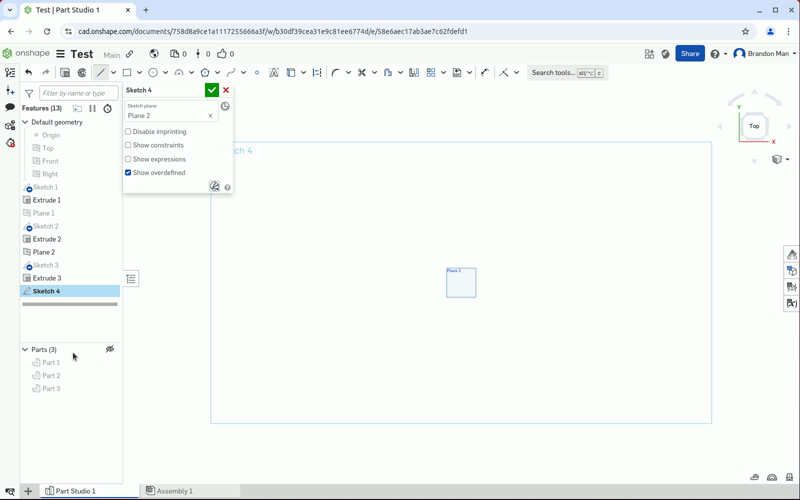
mouse_move(493, 291)
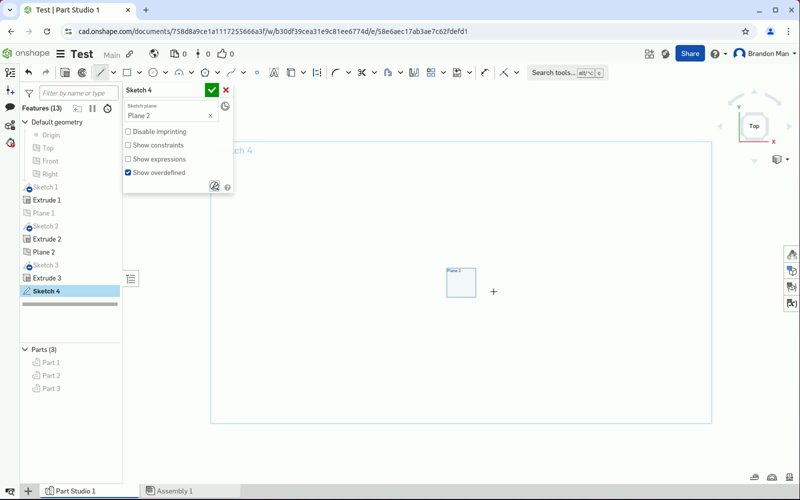
click(493, 291)
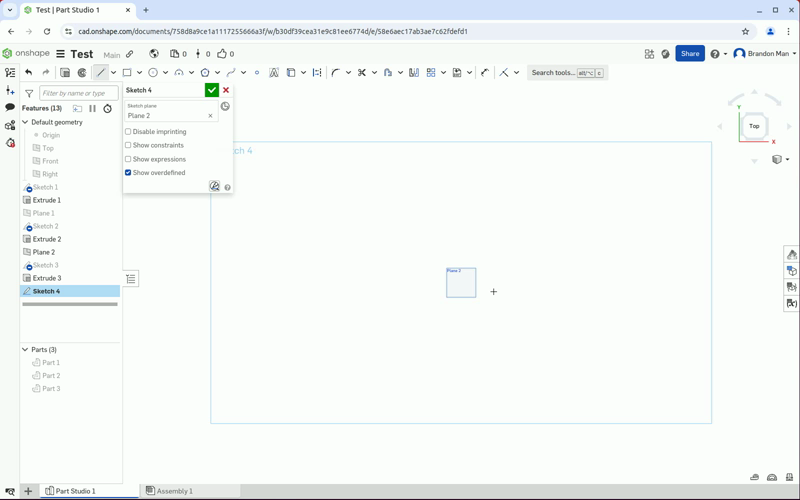
key_up(shift)
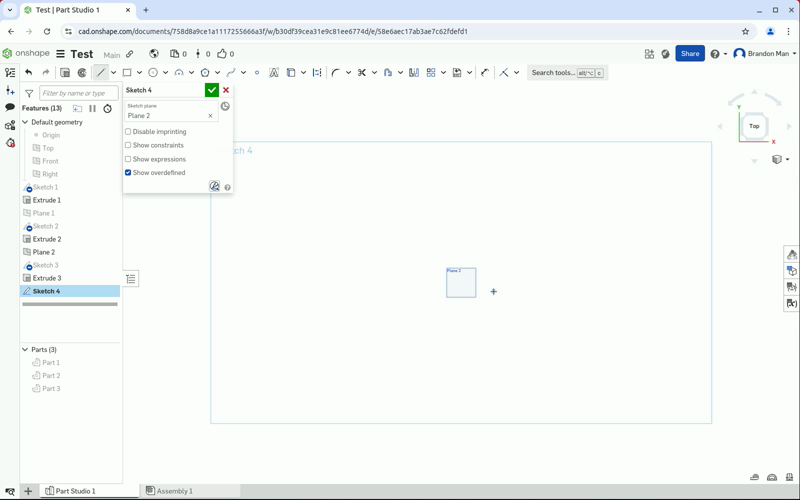
key_down(shift)
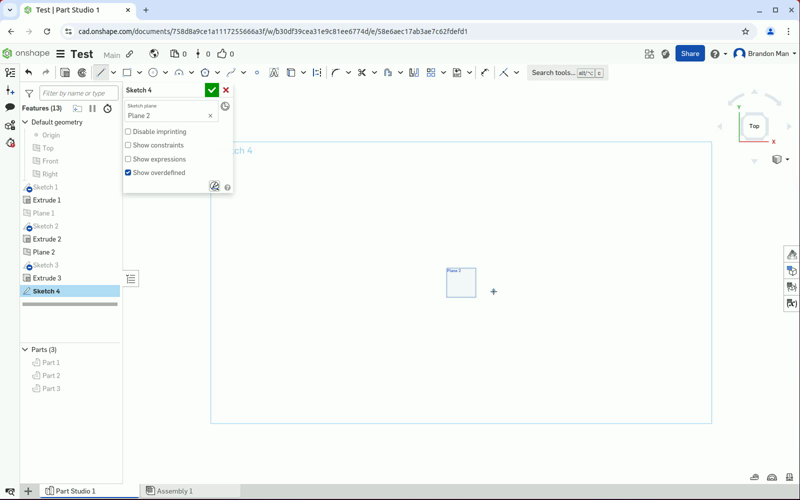
mouse_move(523, 291)
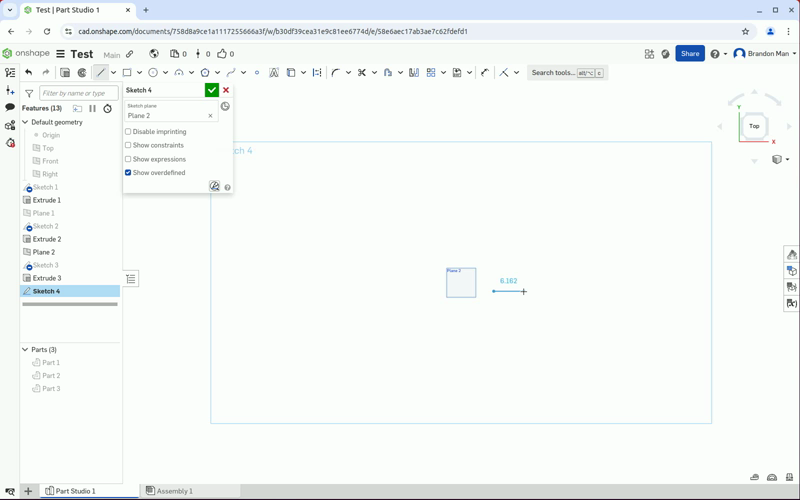
mouse_move(536, 291)
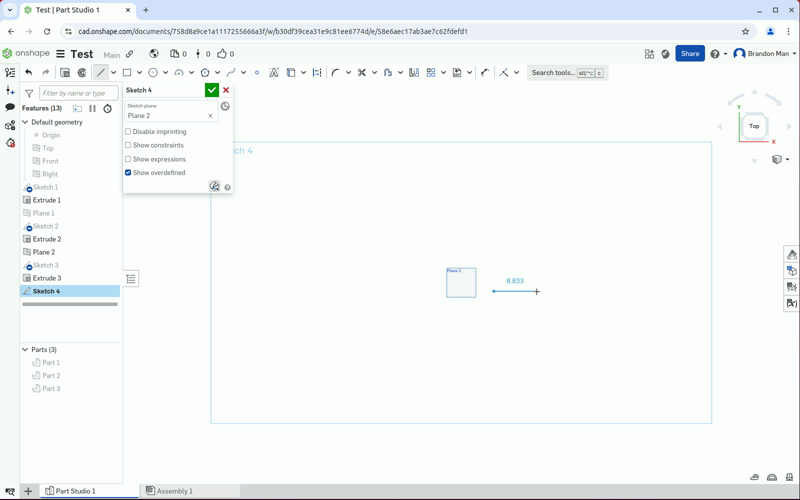
click(536, 291)
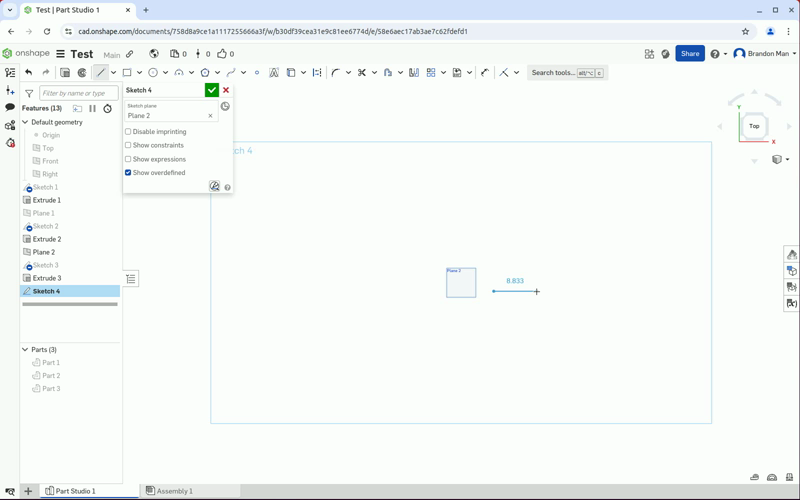
key_up(shift)
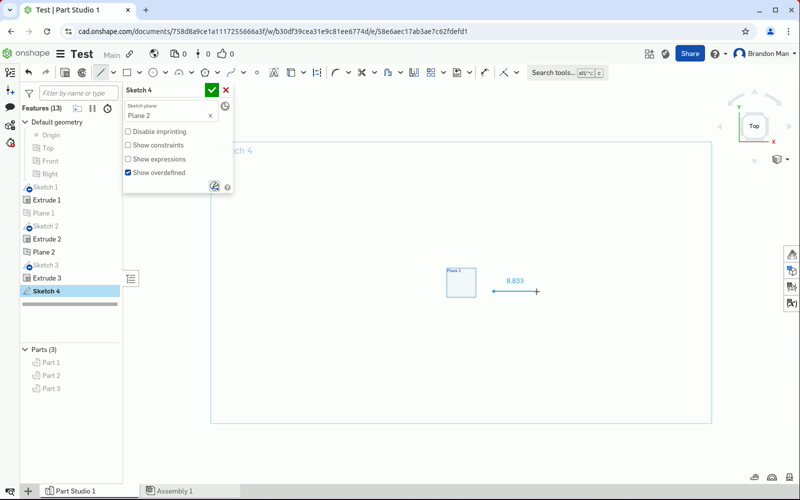
key_down(shift)
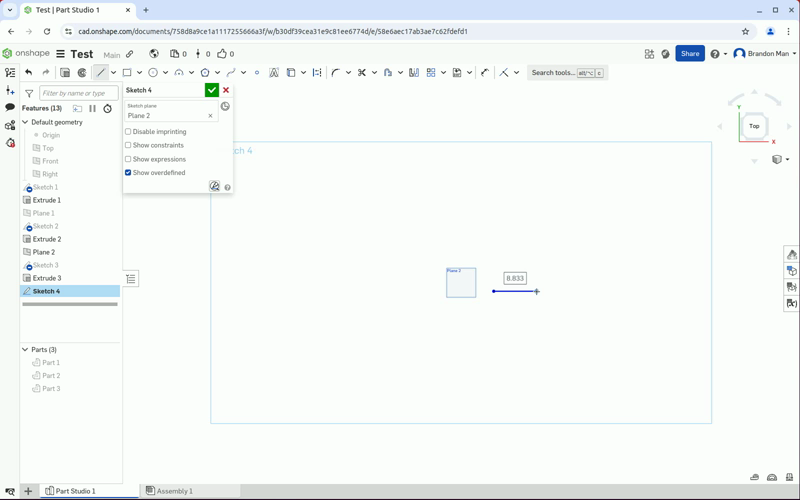
mouse_move(566, 291)
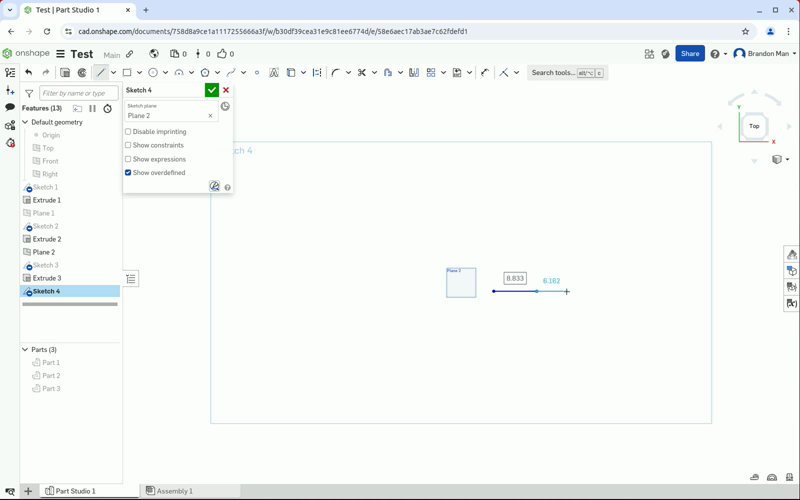
mouse_move(536, 286)
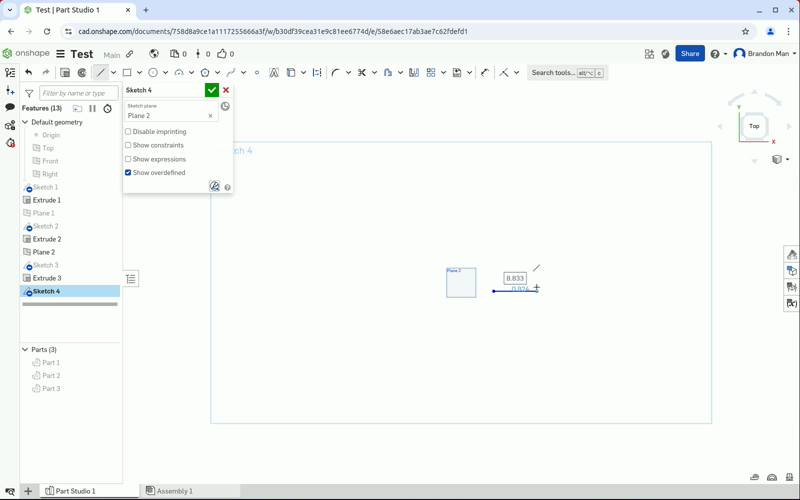
scroll(6)
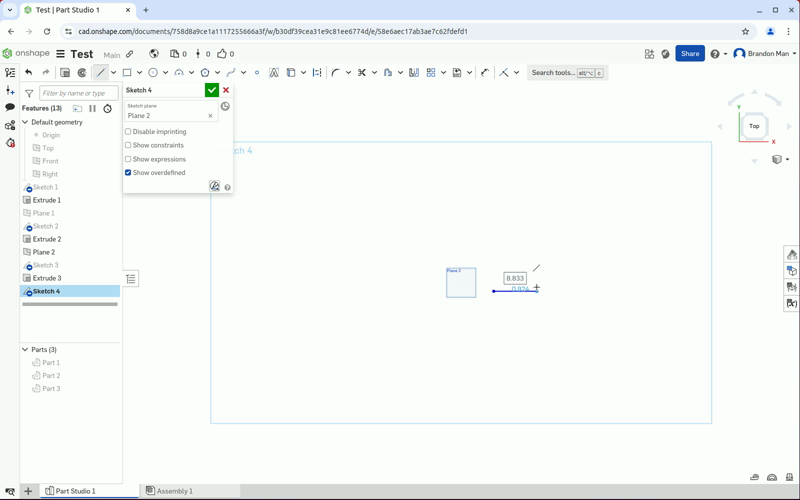
scroll(6)
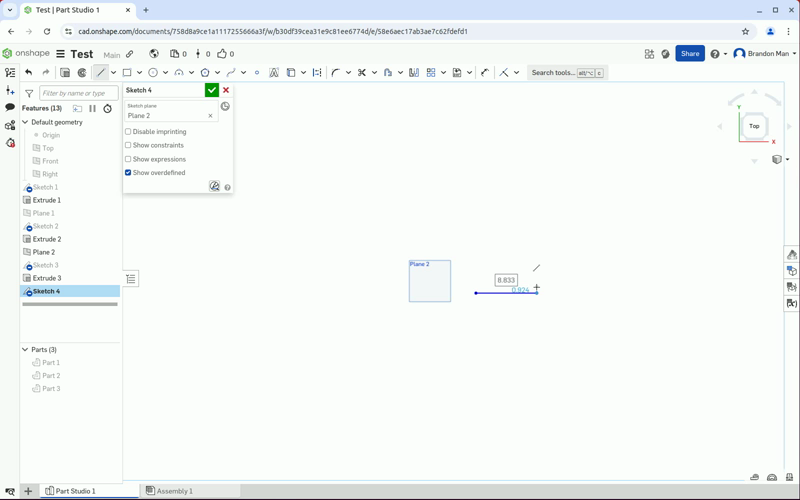
scroll(6)
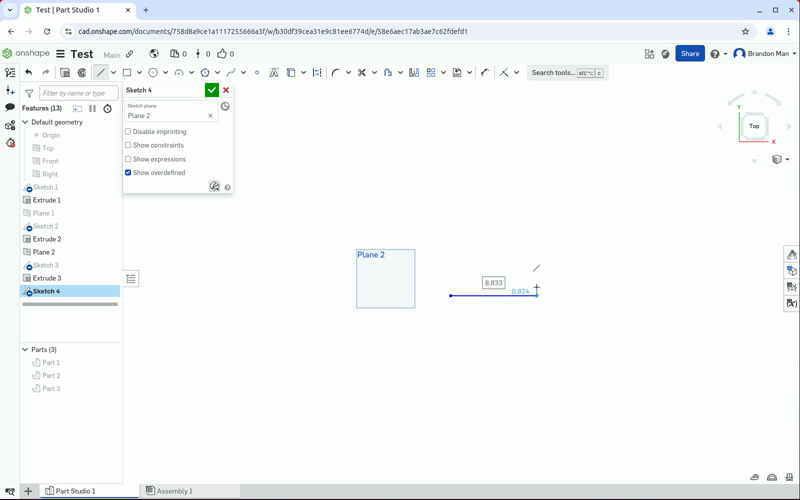
scroll(6)
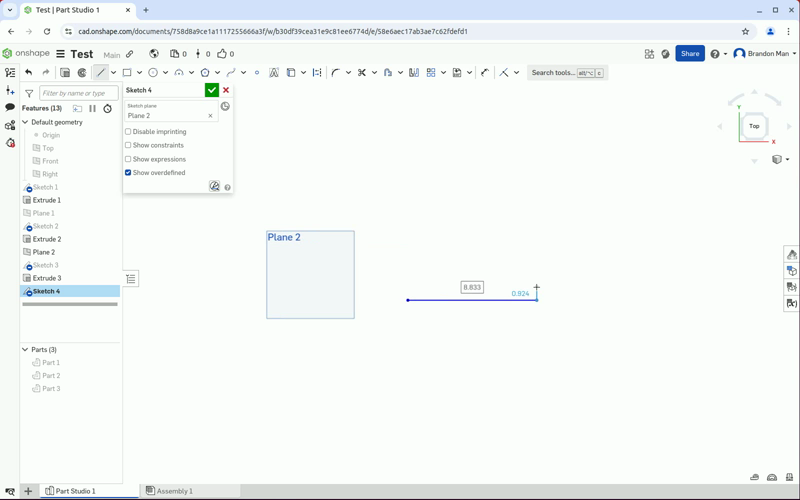
scroll(6)
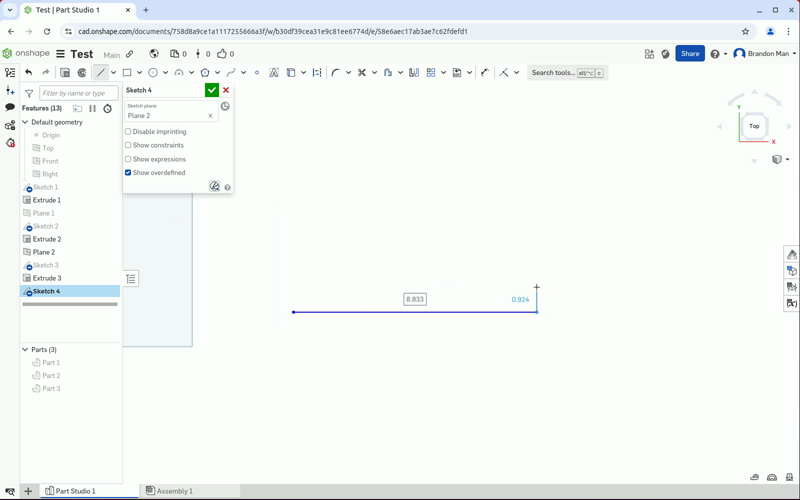
scroll(6)
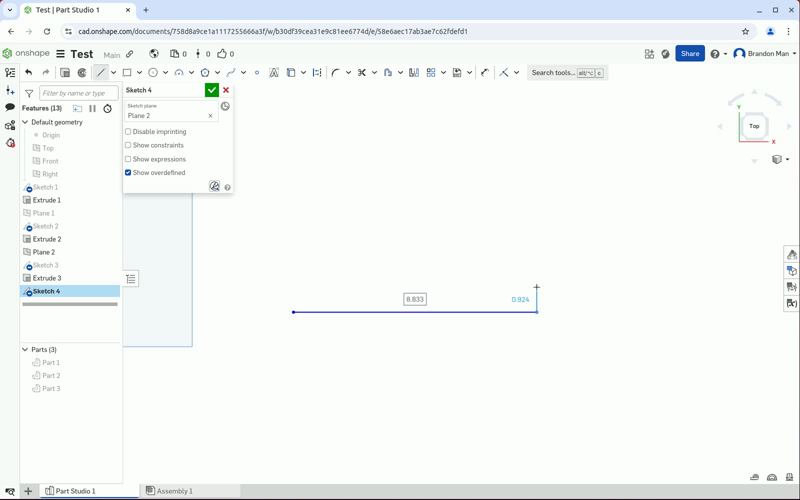
scroll(6)
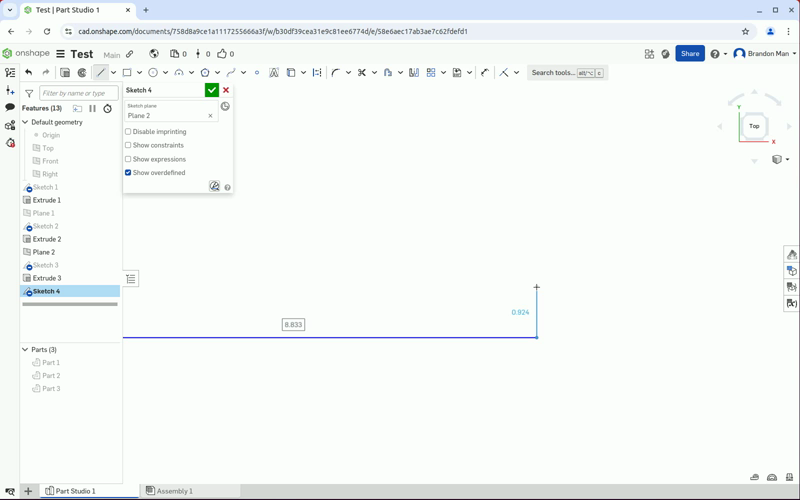
click(536, 286)
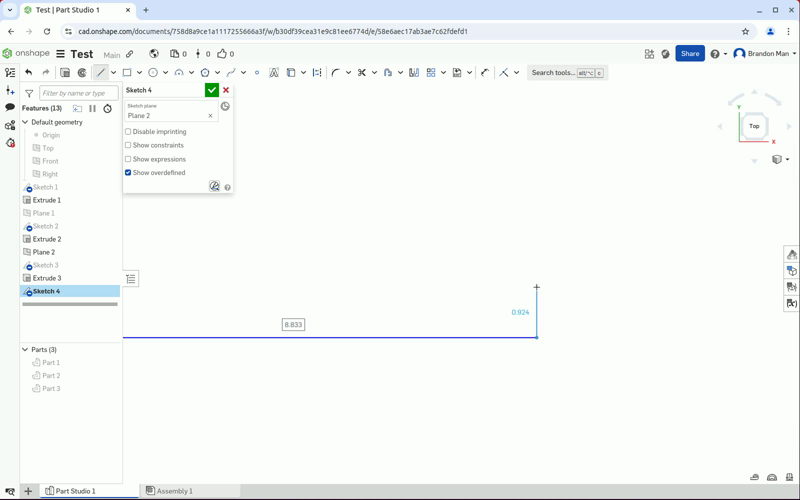
scroll(-6)
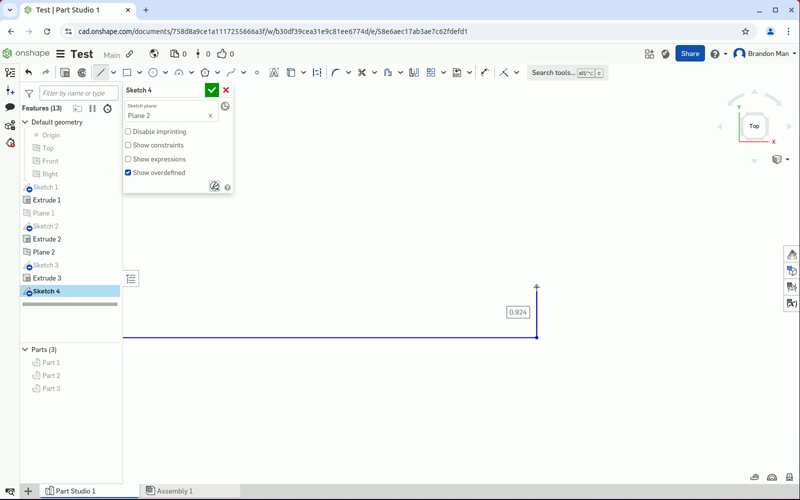
scroll(-6)
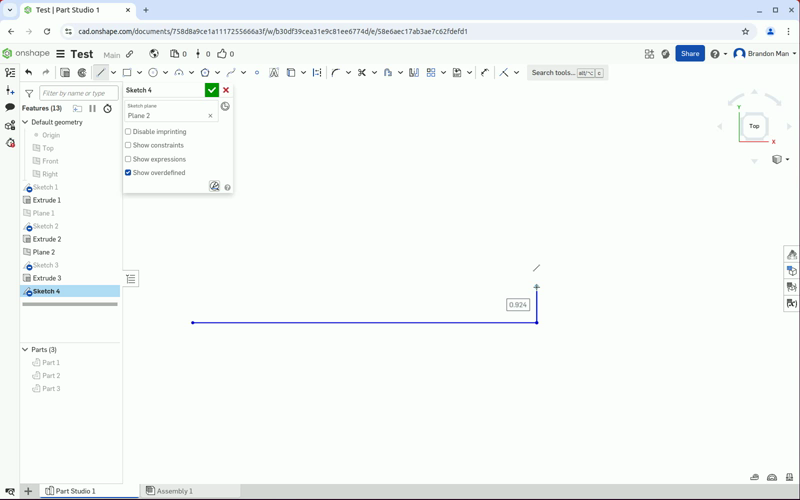
scroll(-6)
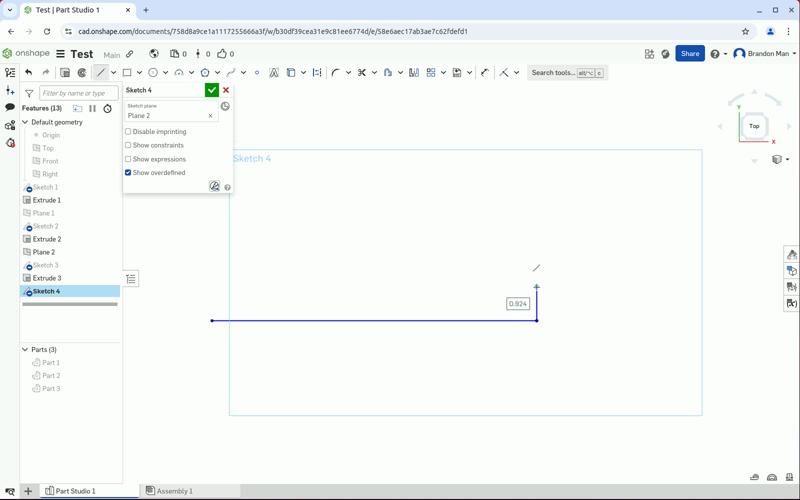
scroll(-6)
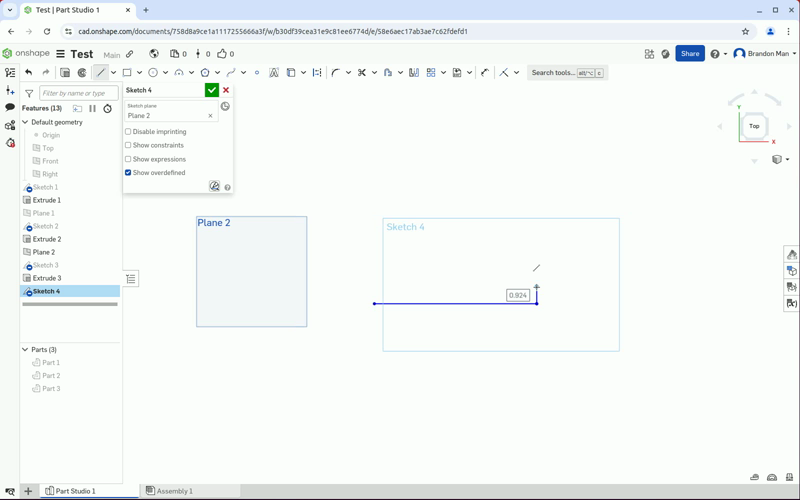
scroll(-6)
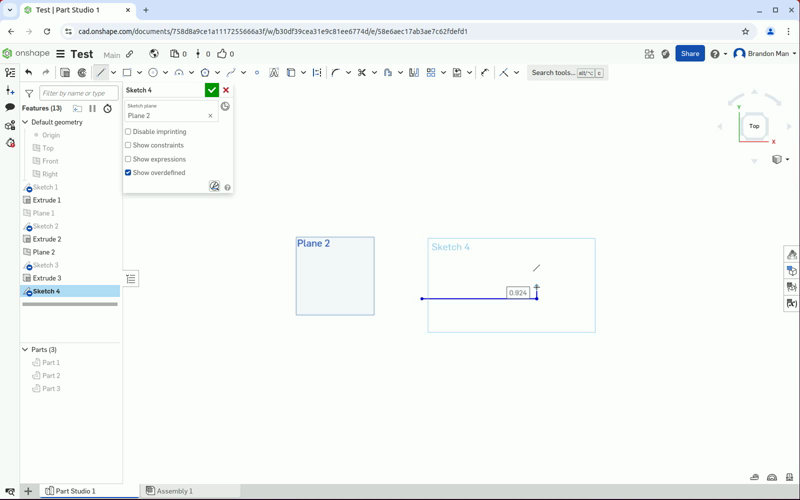
scroll(-6)
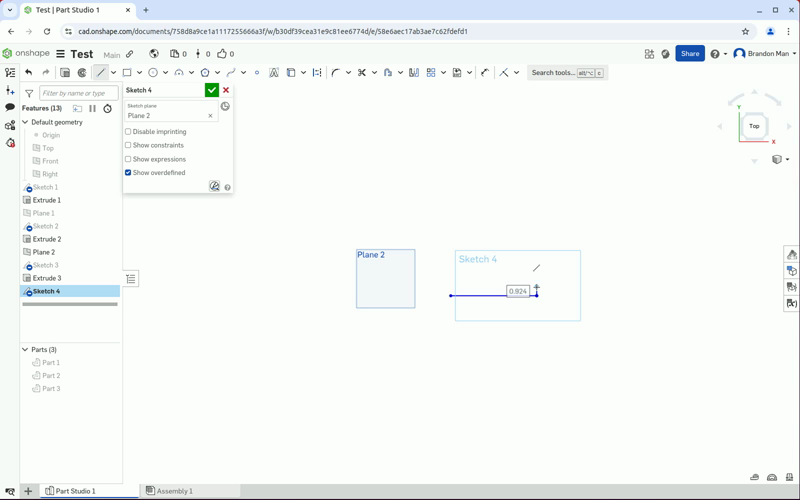
scroll(-6)
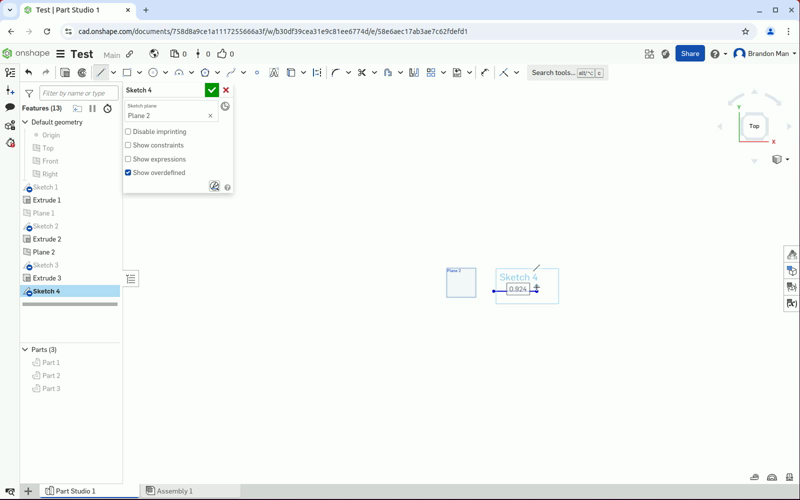
key_up(shift)
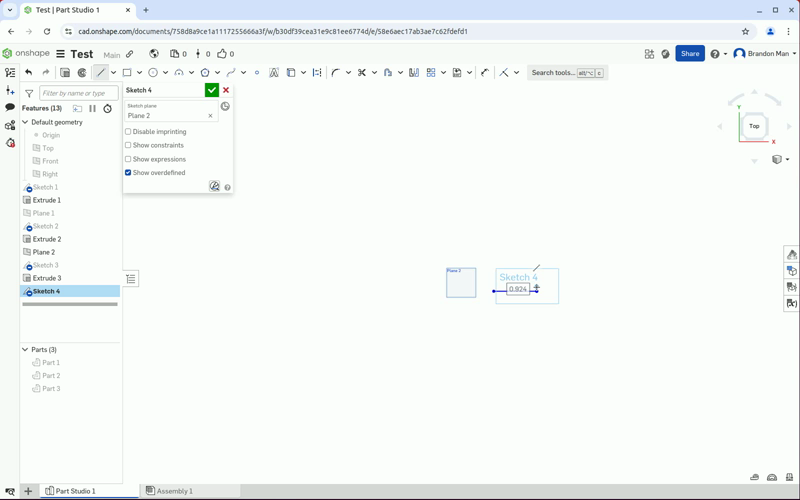
key_down(shift)
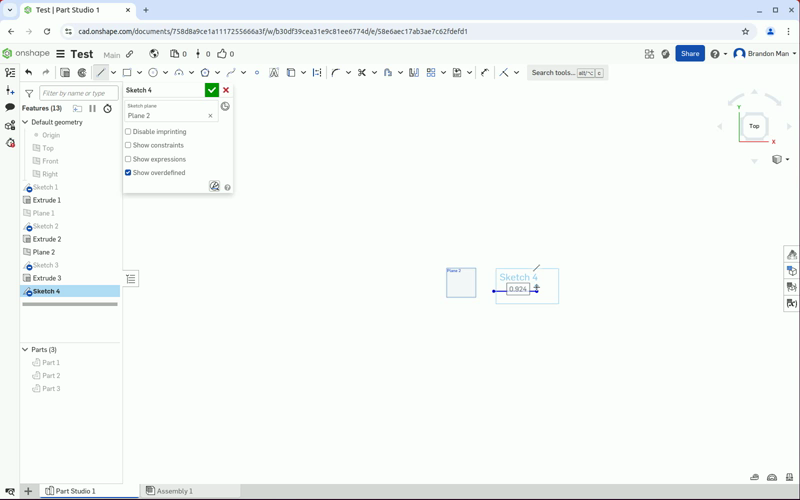
mouse_move(566, 286)
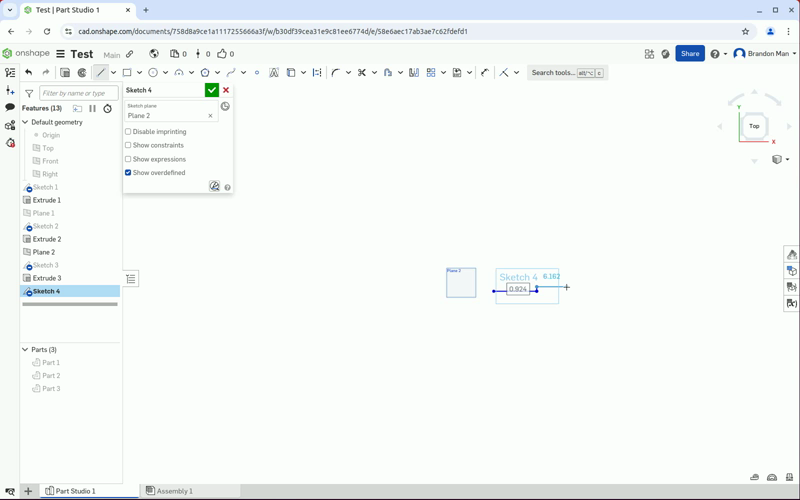
mouse_move(493, 286)
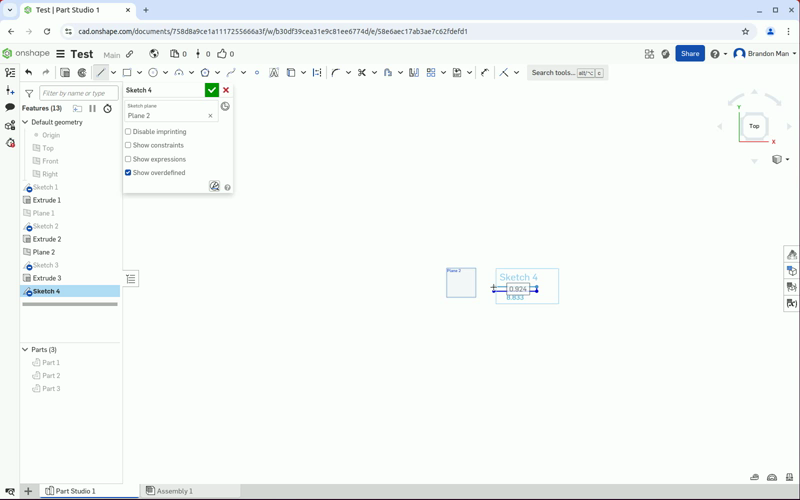
click(493, 286)
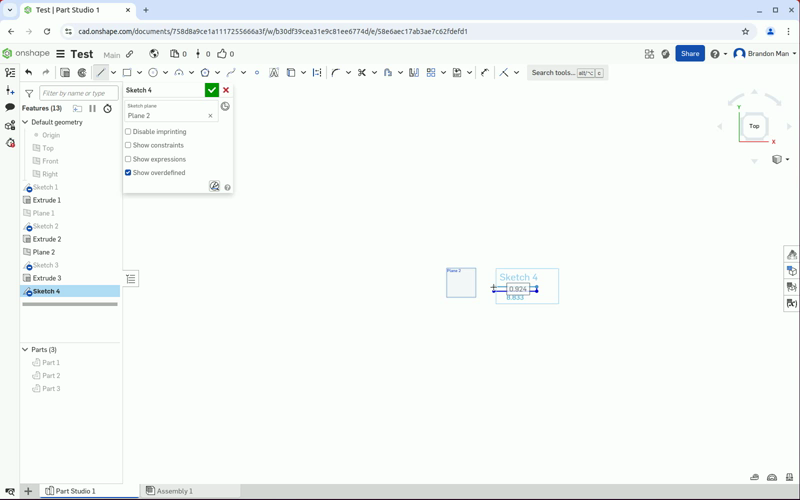
key_up(shift)
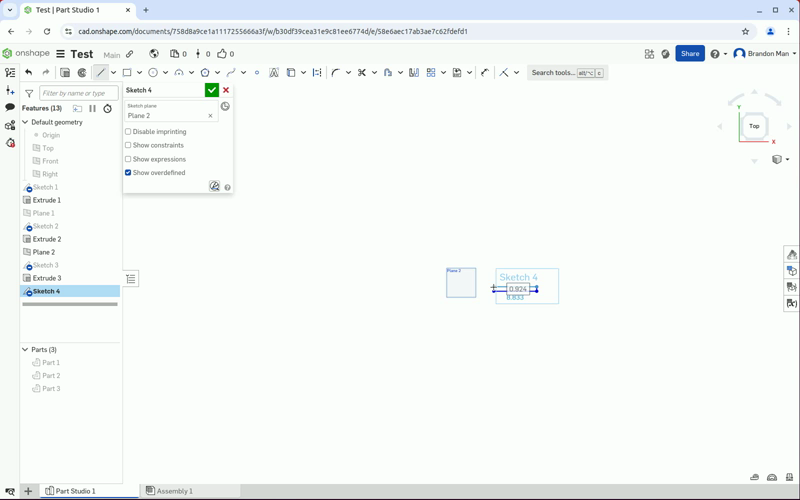
mouse_move(523, 286)
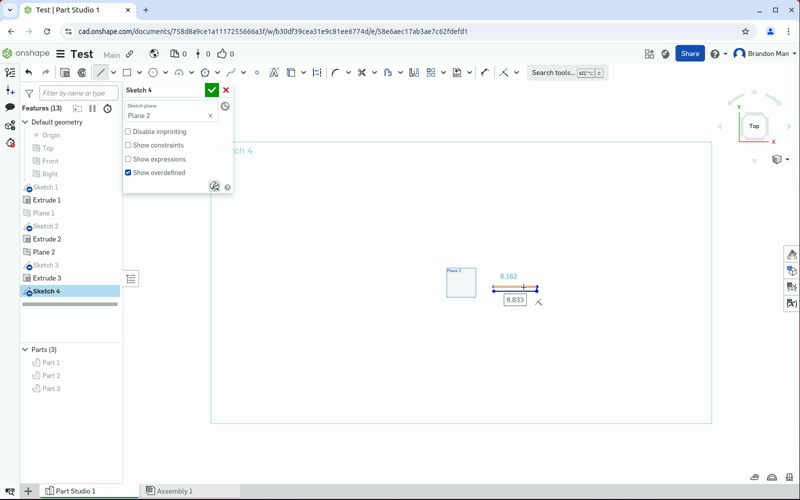
key_down(shift)
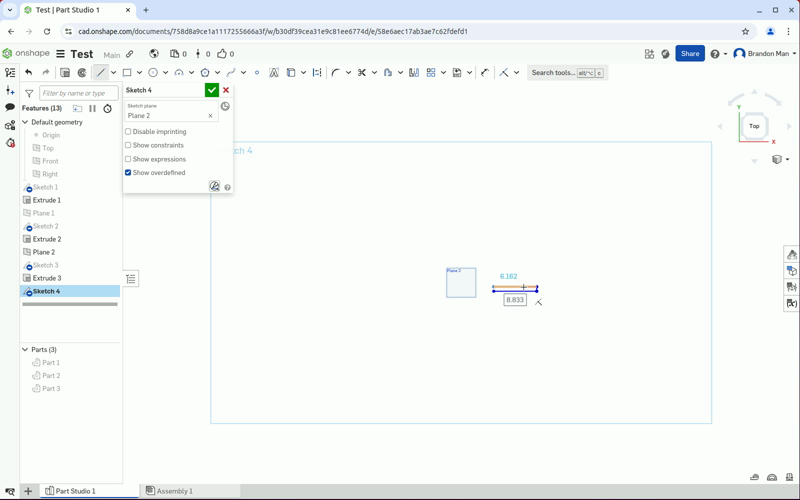
mouse_move(493, 291)
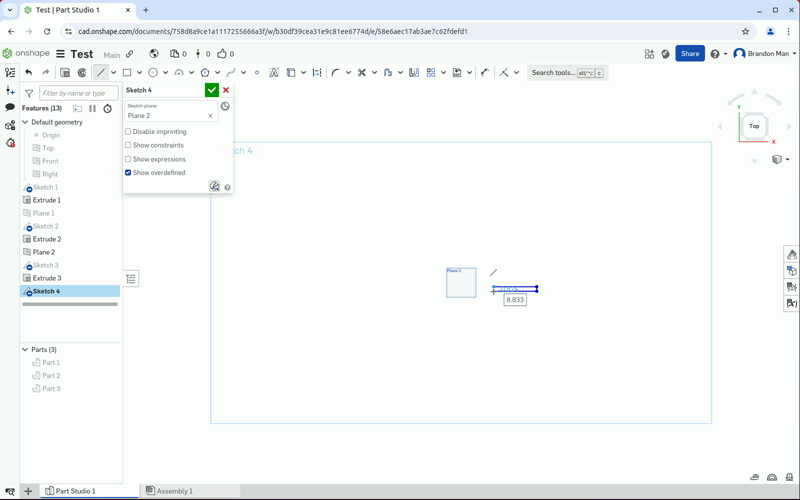
scroll(6)
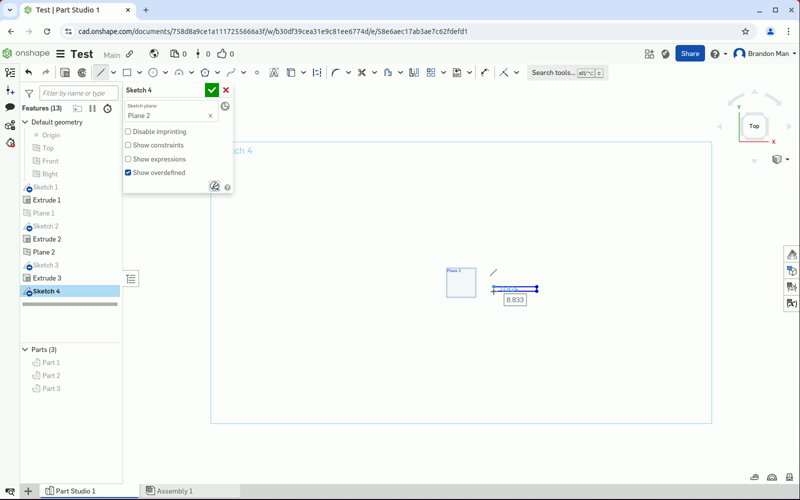
scroll(6)
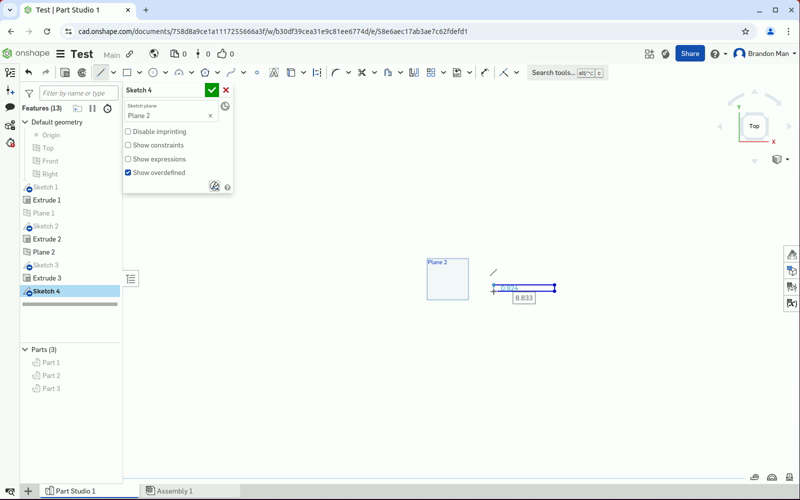
scroll(6)
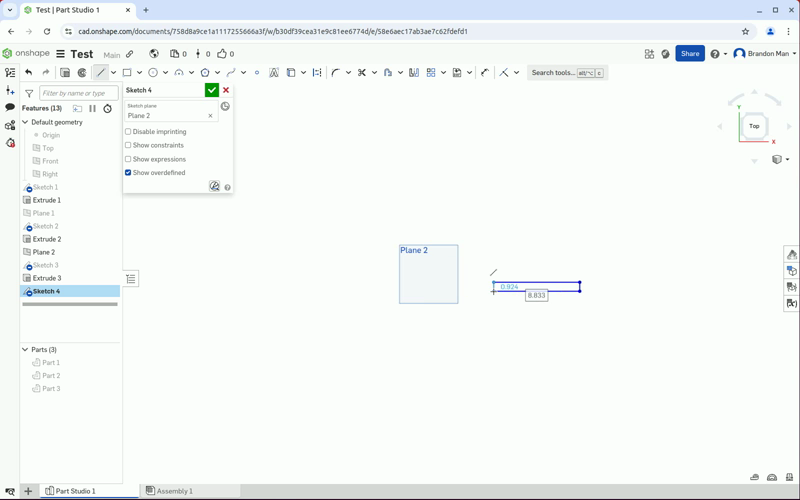
scroll(6)
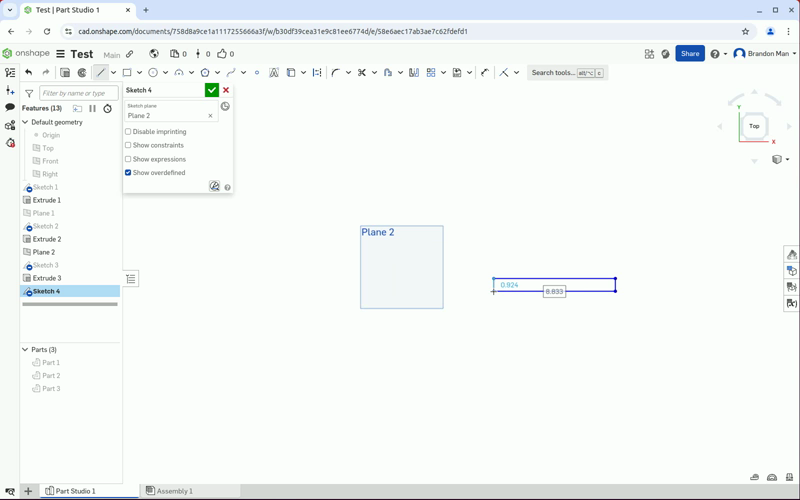
scroll(6)
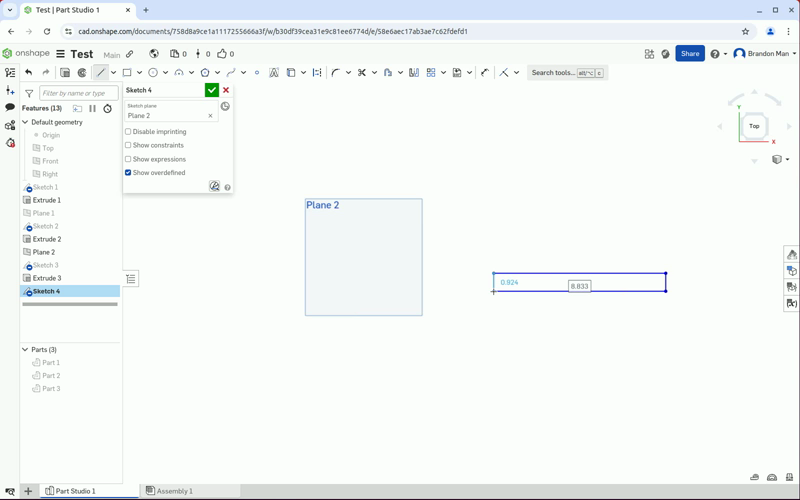
scroll(6)
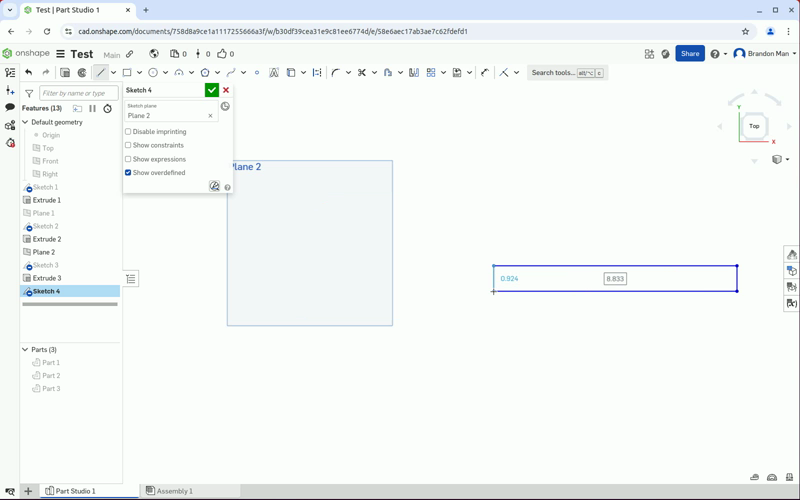
scroll(6)
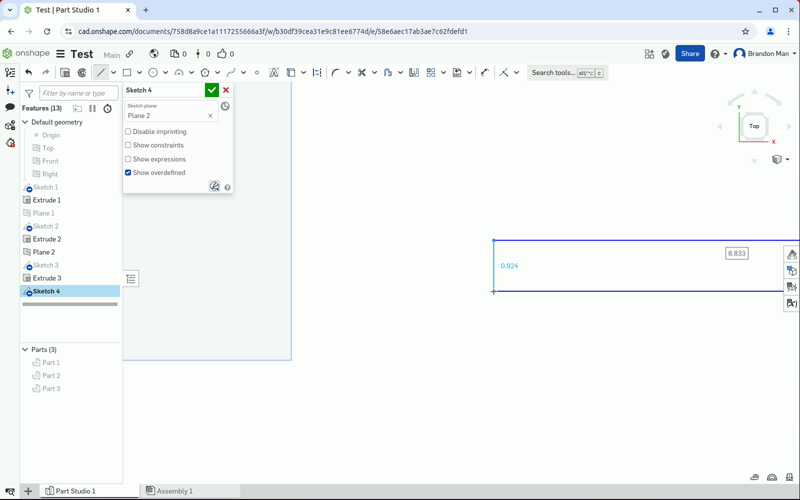
key_up(shift)
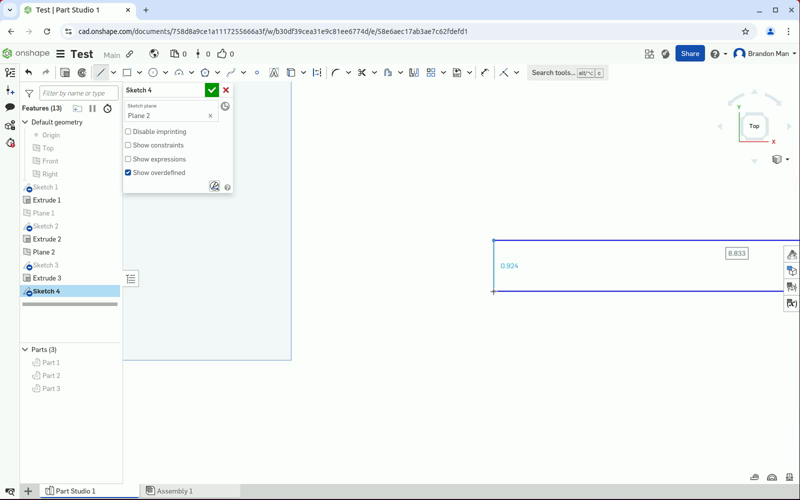
click(493, 291)
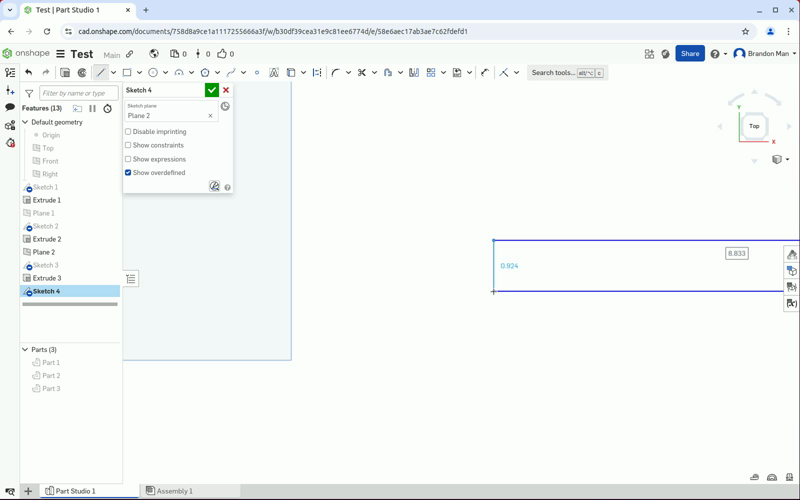
scroll(-6)
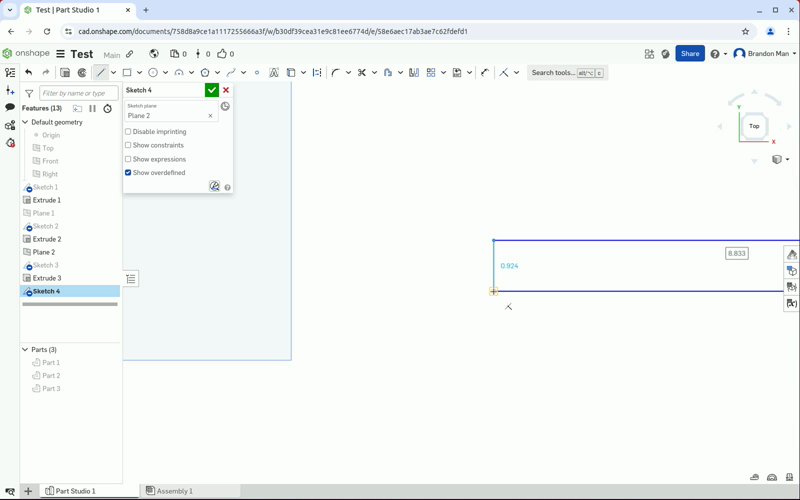
scroll(-6)
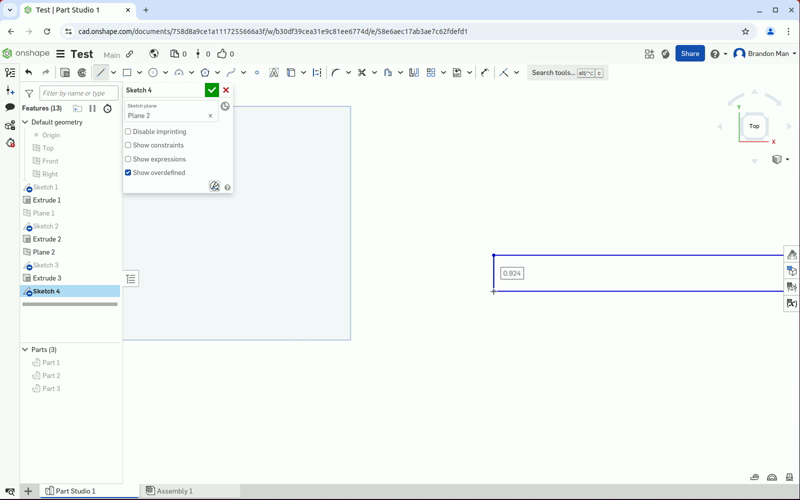
scroll(-6)
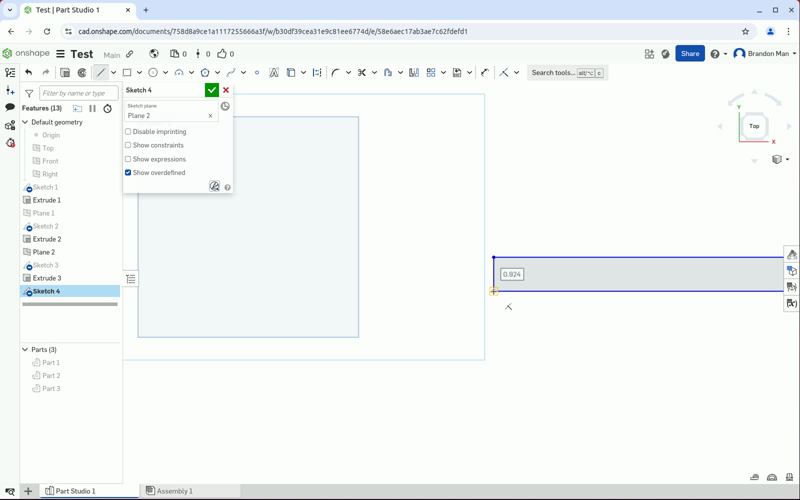
scroll(-6)
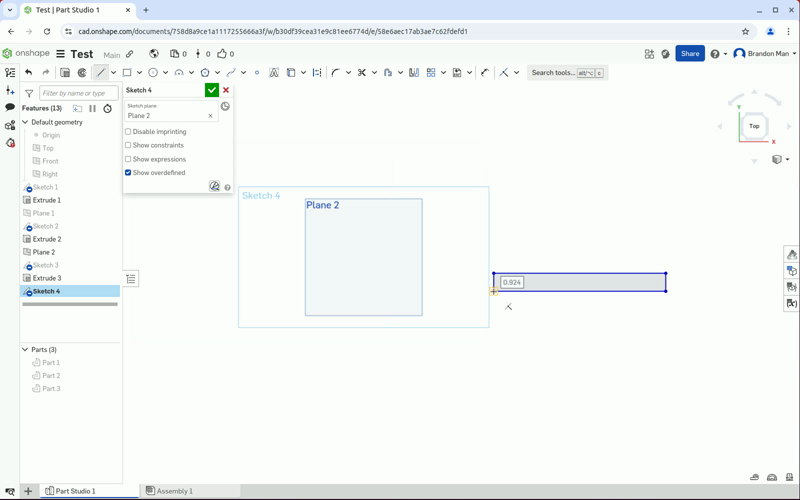
scroll(-6)
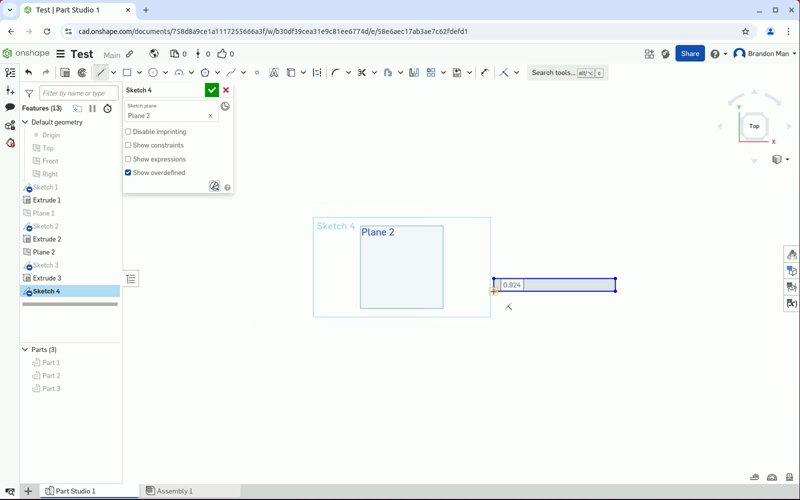
scroll(-6)
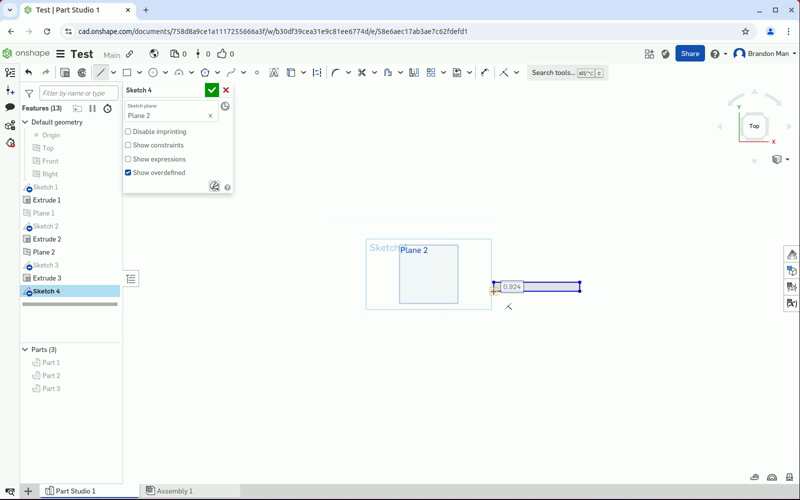
scroll(-6)
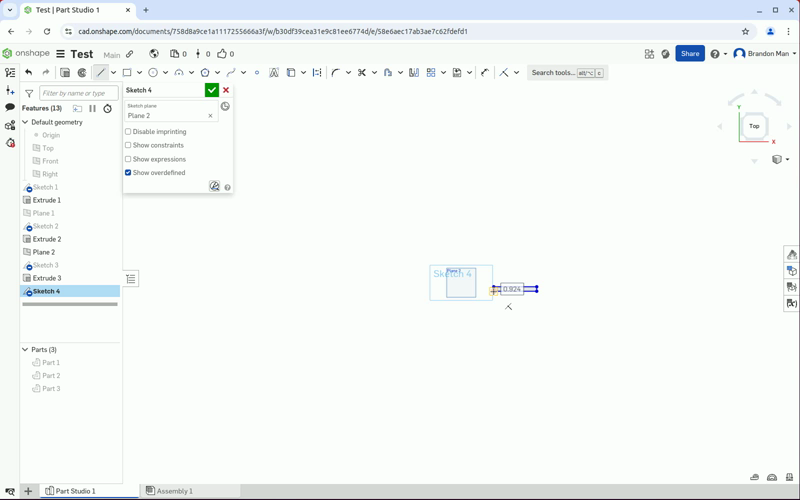
key(esc)
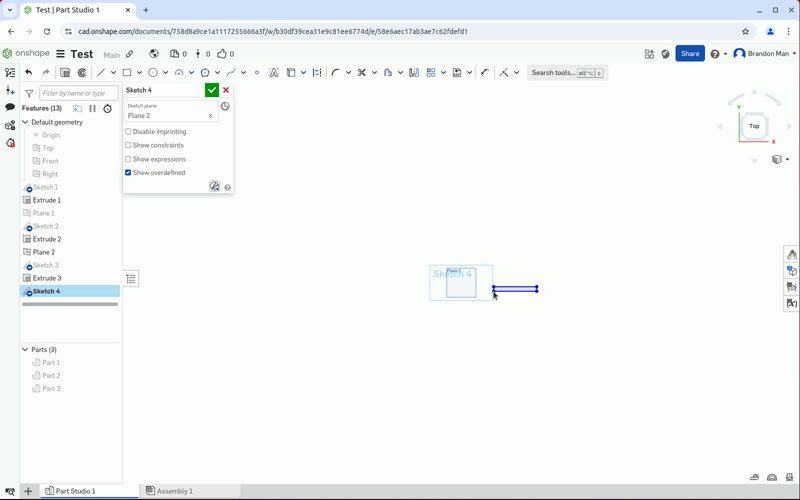
mouse_move(495, 290)
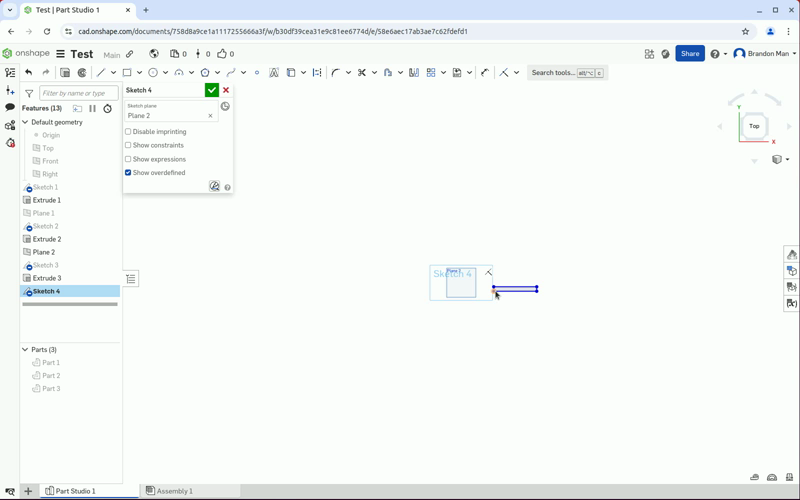
scroll(6)
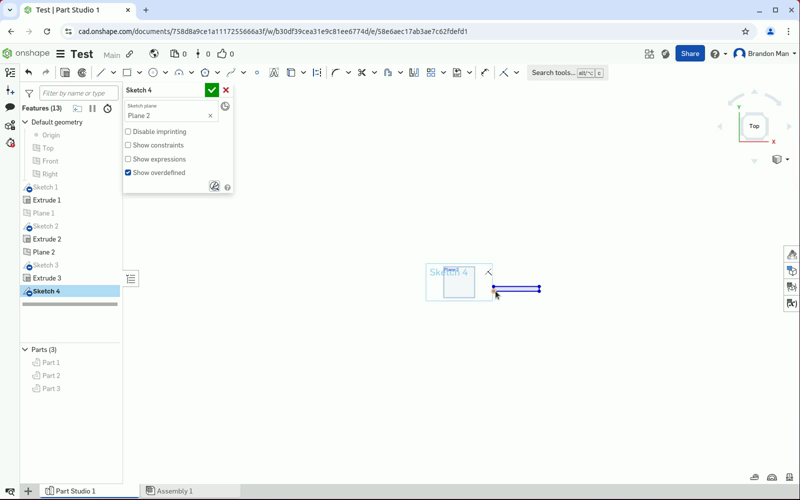
scroll(6)
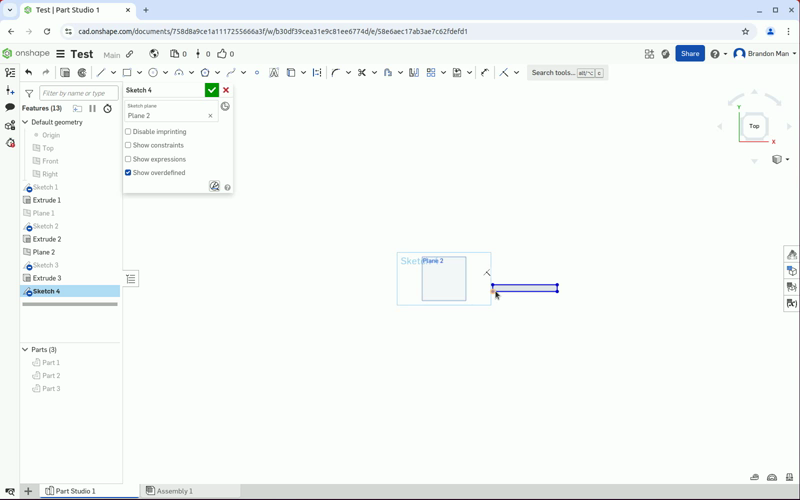
scroll(6)
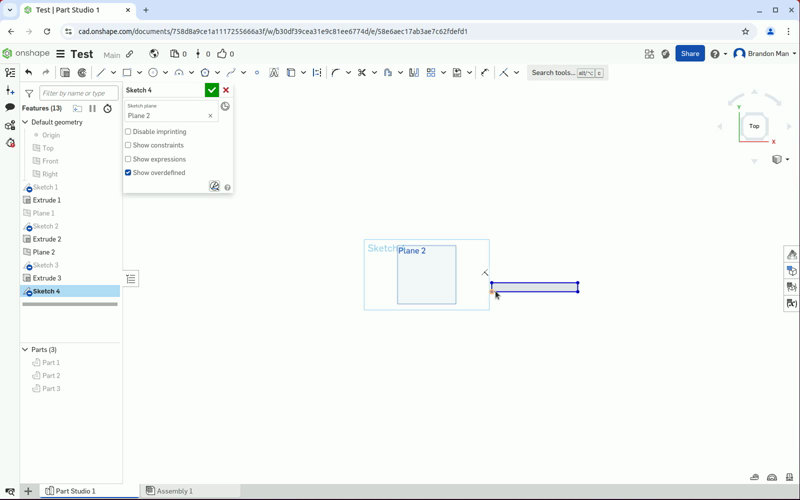
scroll(6)
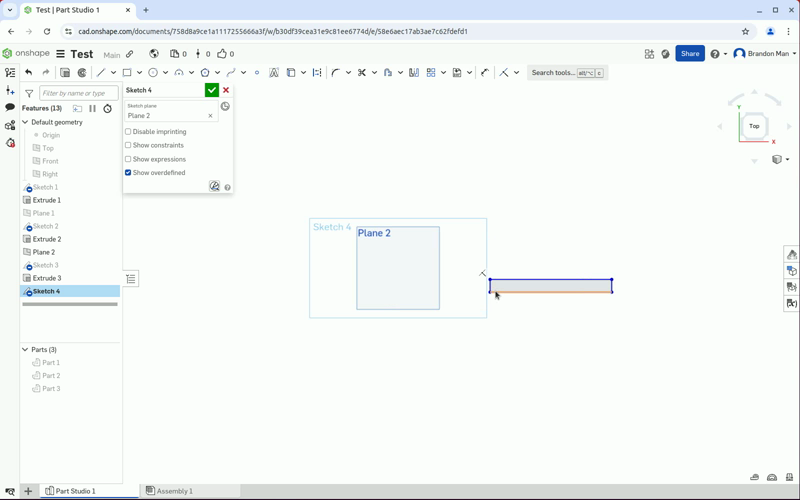
scroll(6)
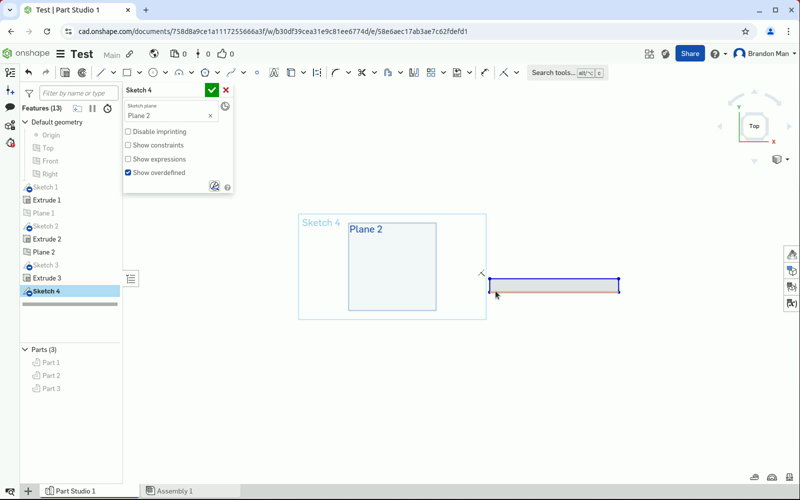
scroll(6)
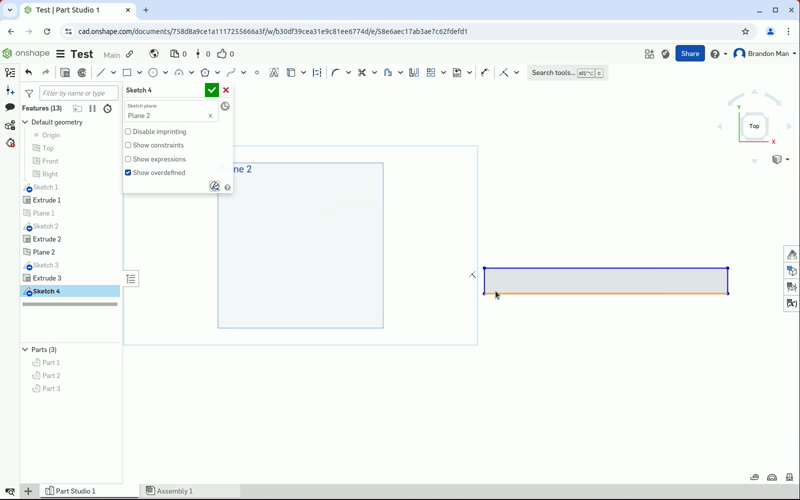
scroll(6)
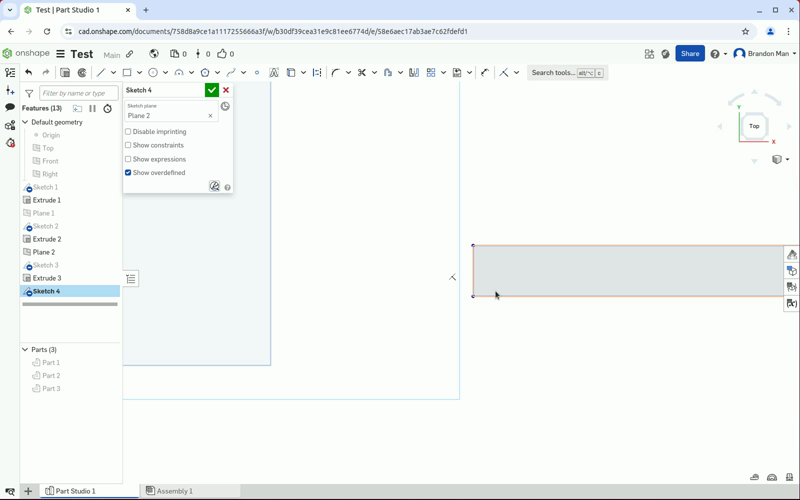
click(495, 290)
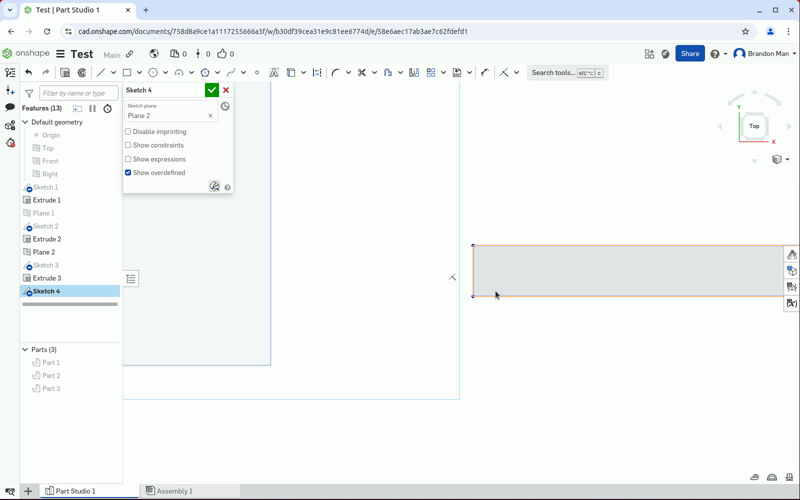
scroll(-6)
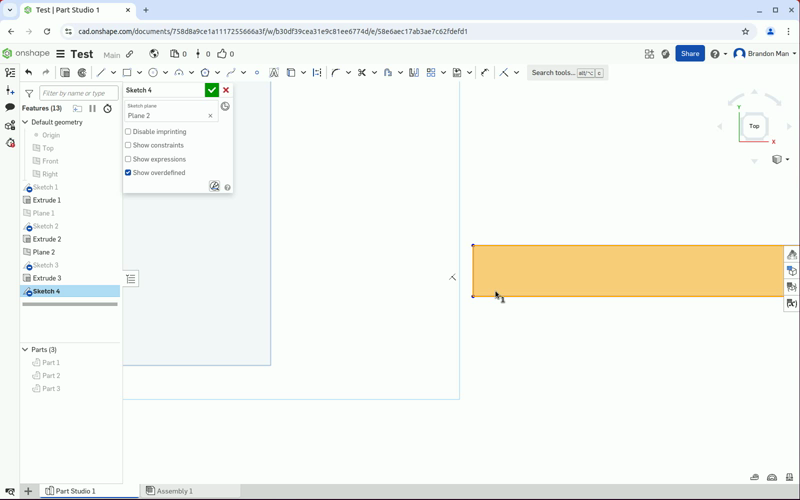
scroll(-6)
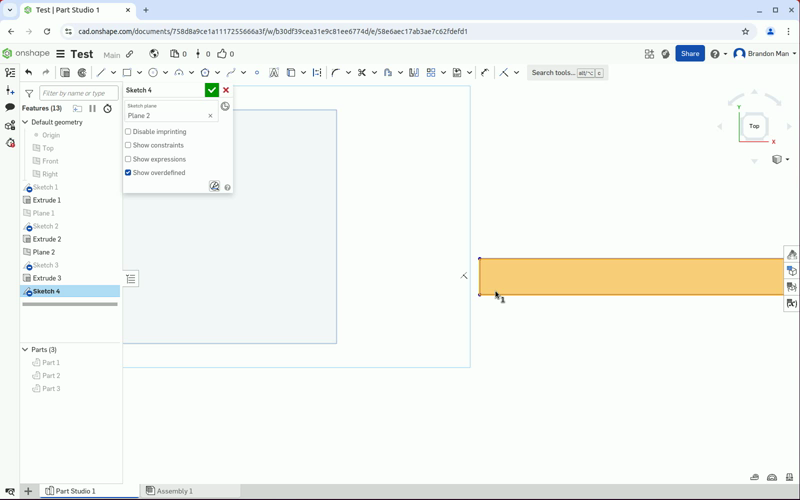
scroll(-6)
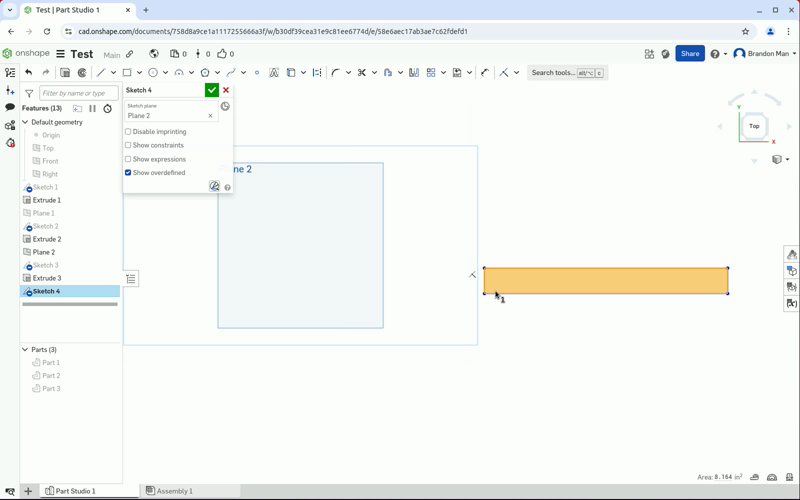
scroll(-6)
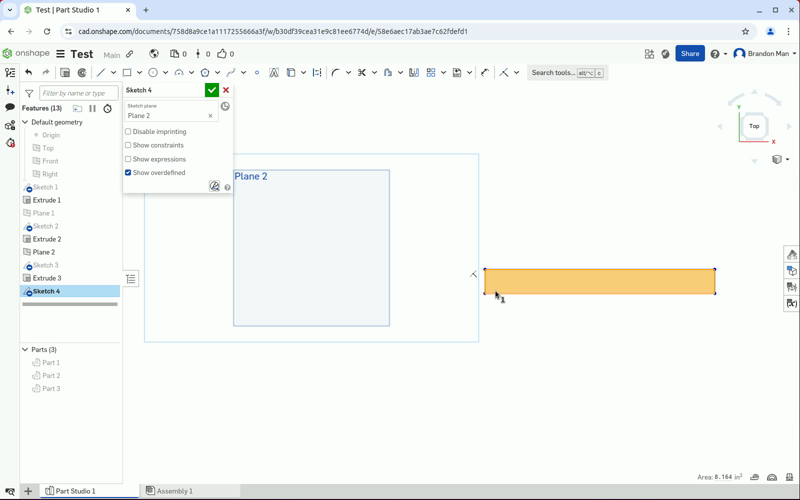
scroll(-6)
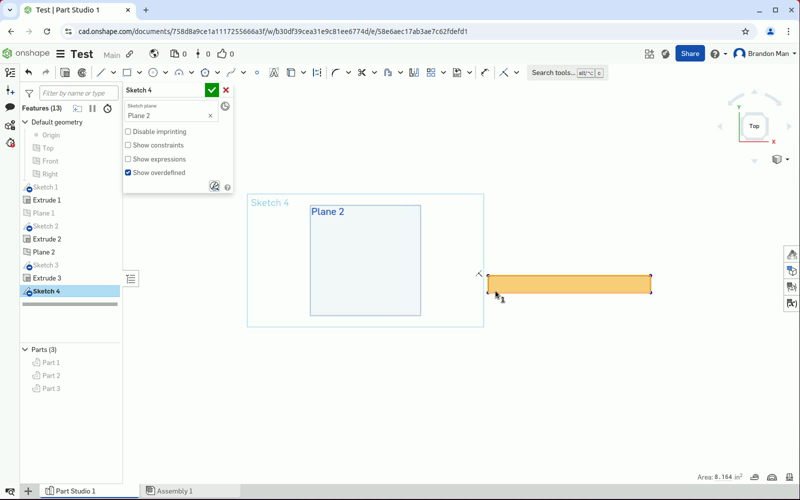
scroll(-6)
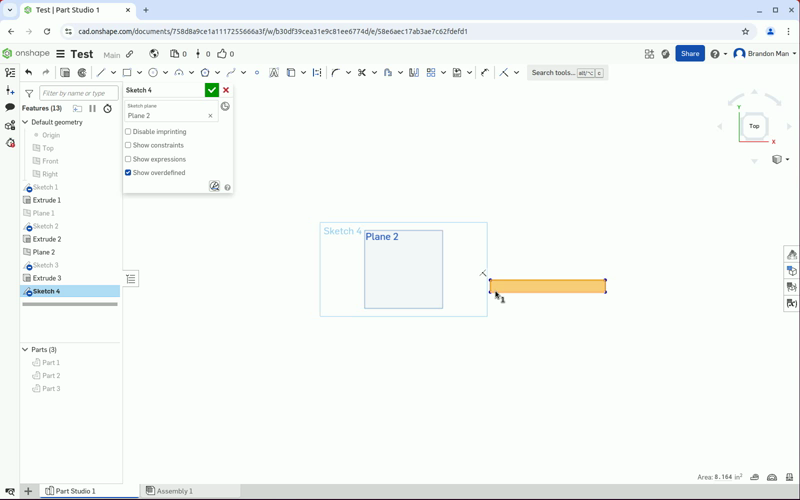
scroll(-6)
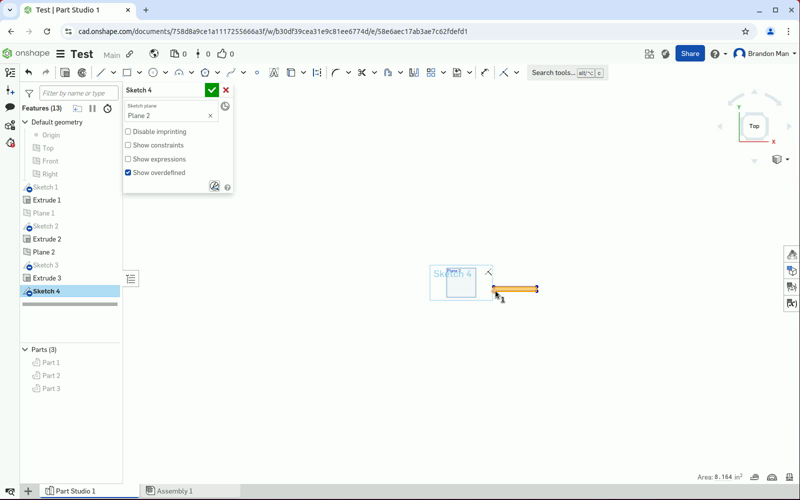
mouse_move(73, 352)
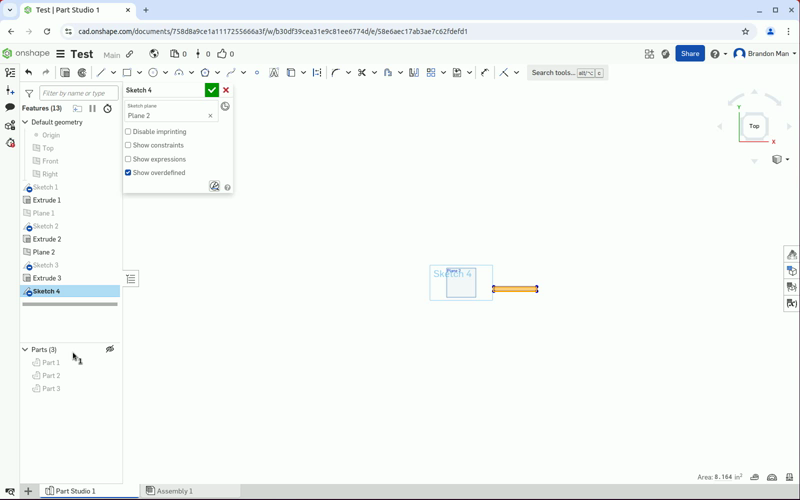
key(shift+y)
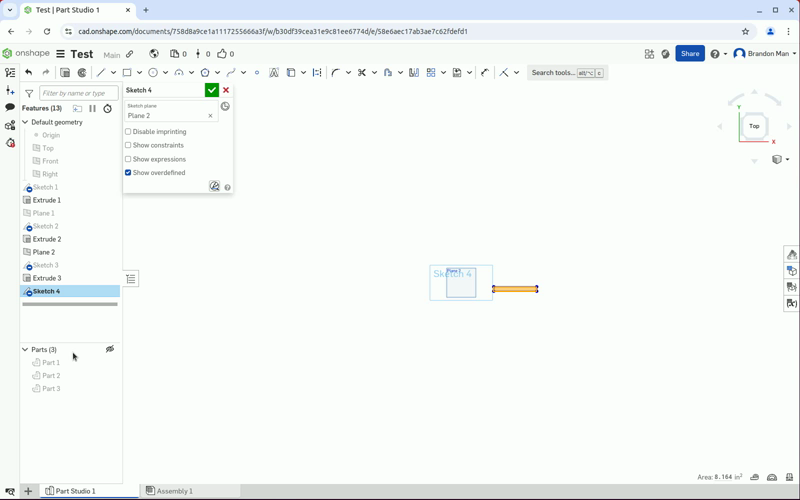
key(shift+e)
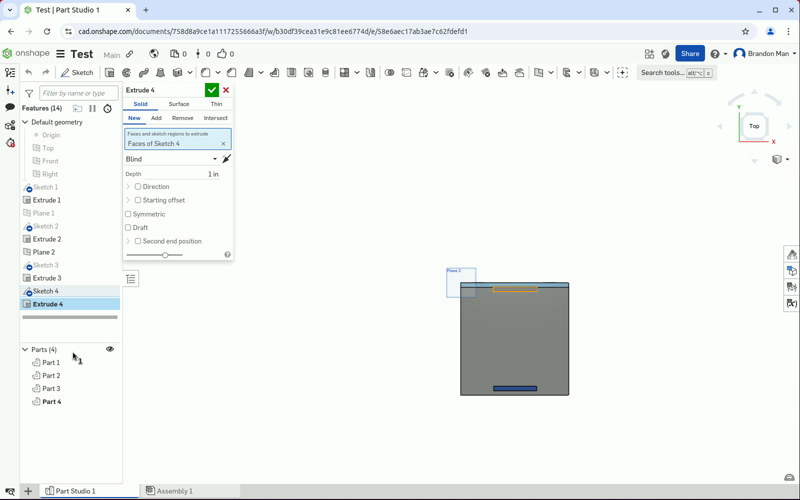
mouse_move(143, 106)
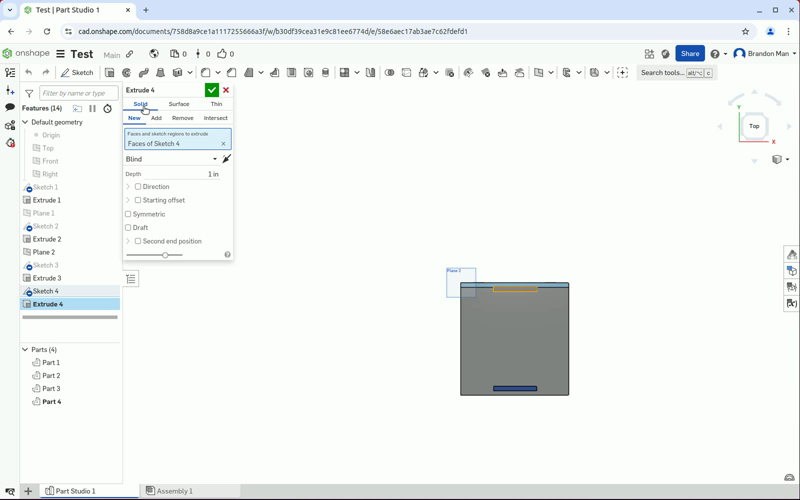
click(143, 106)
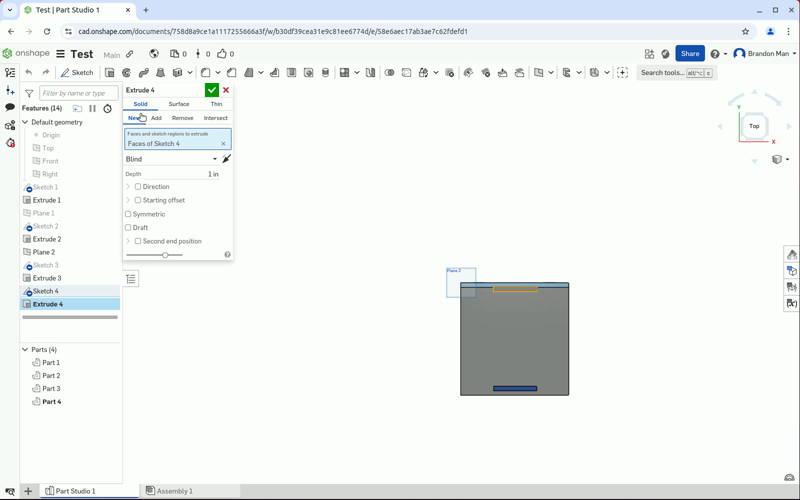
mouse_move(137, 120)
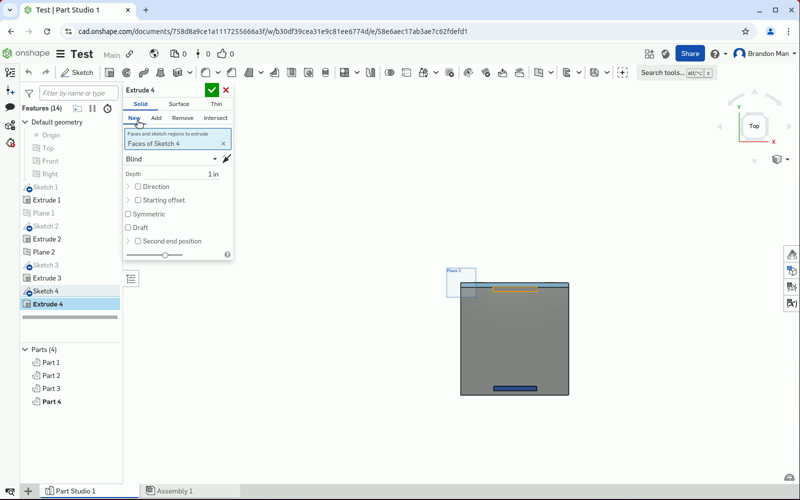
click(137, 120)
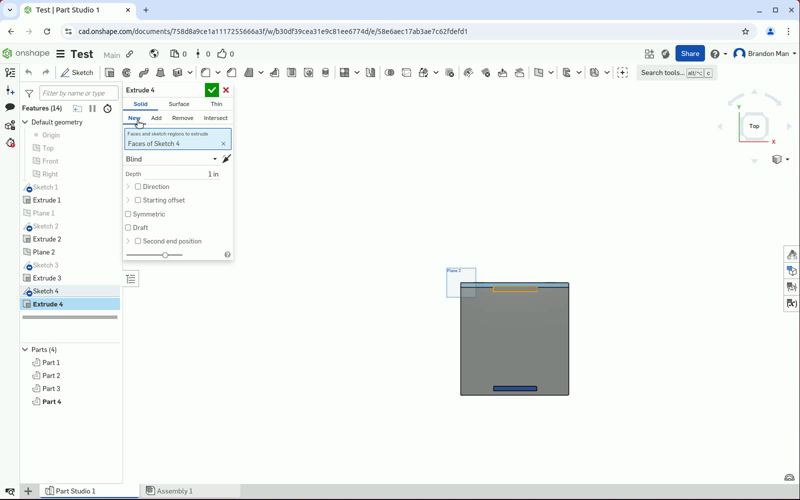
key(tab, 4)
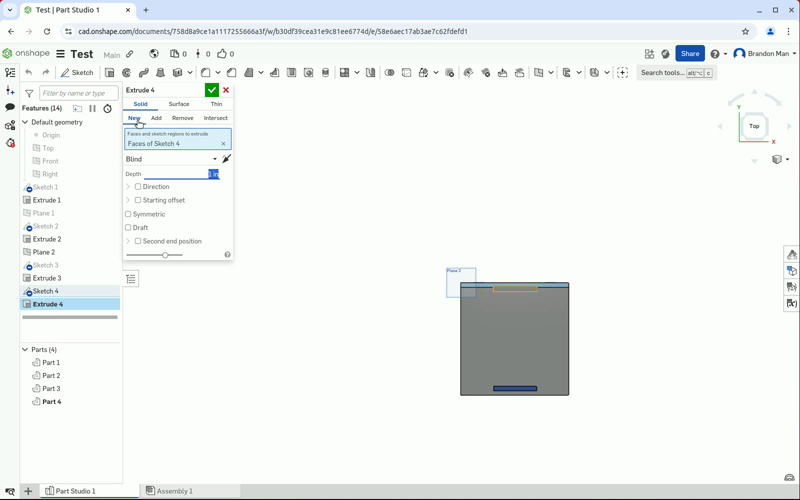
text(3.37)
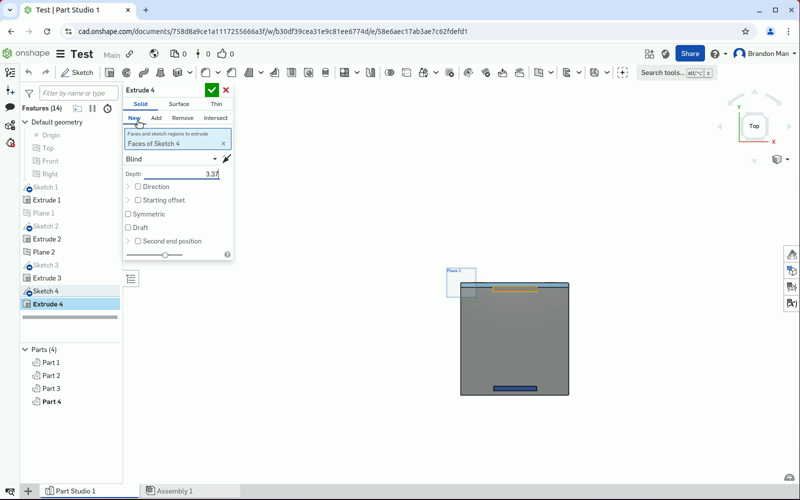
key(enter)
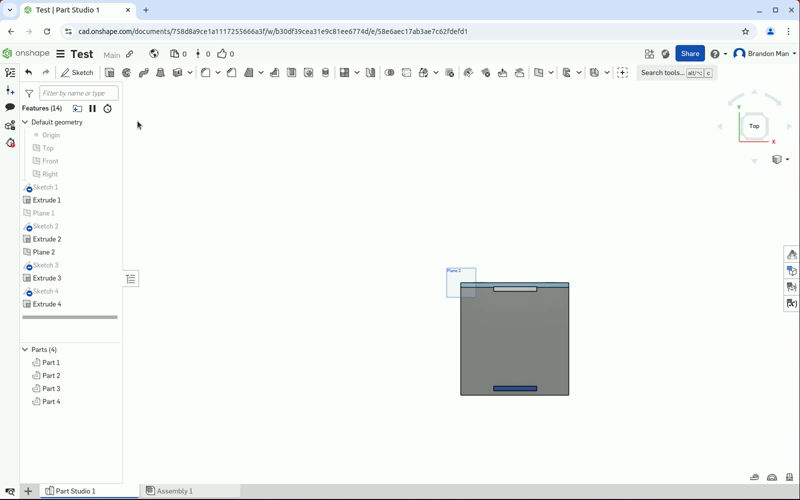
key(shift+h)
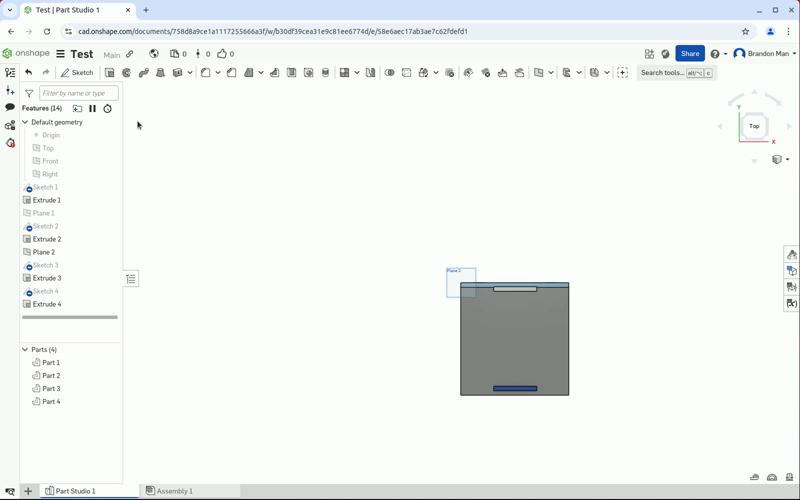
key(shift+h)
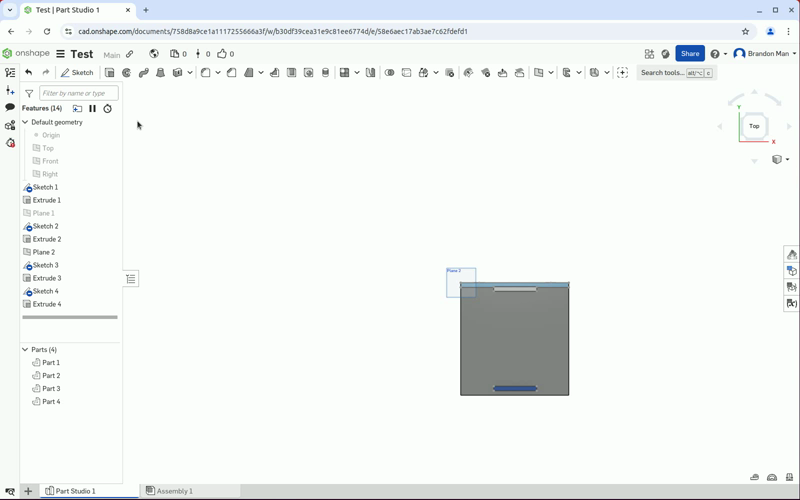
key(shift+7)
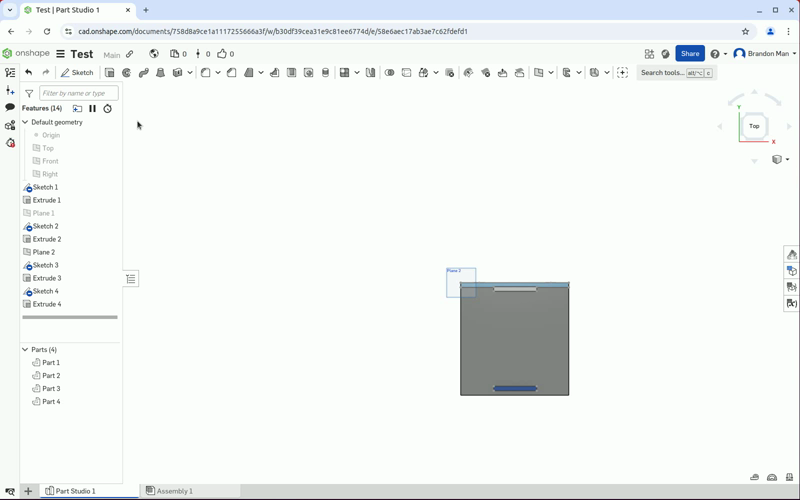
key(up, 3)
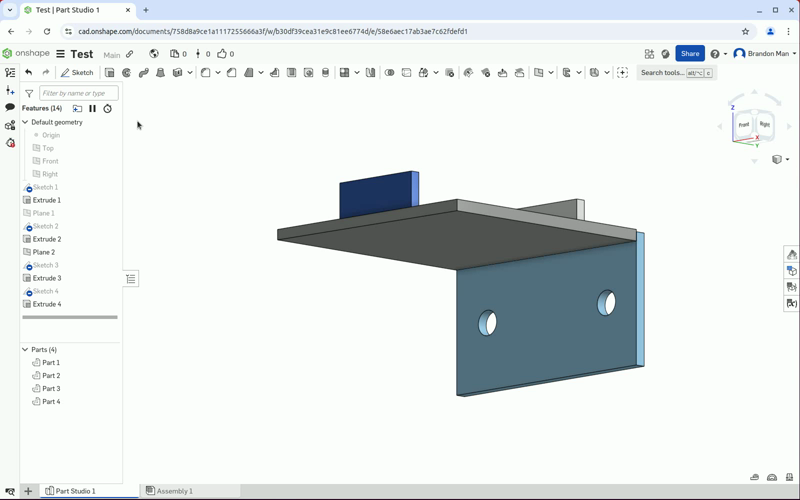
key(left, 3)
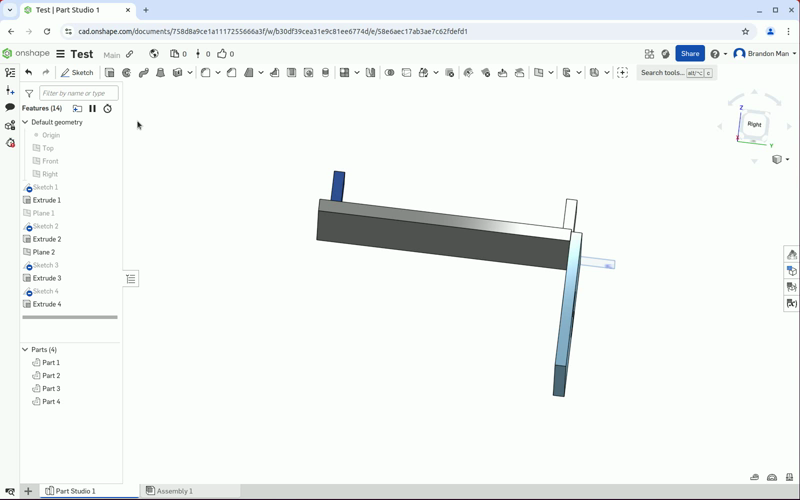
key(right, 3)
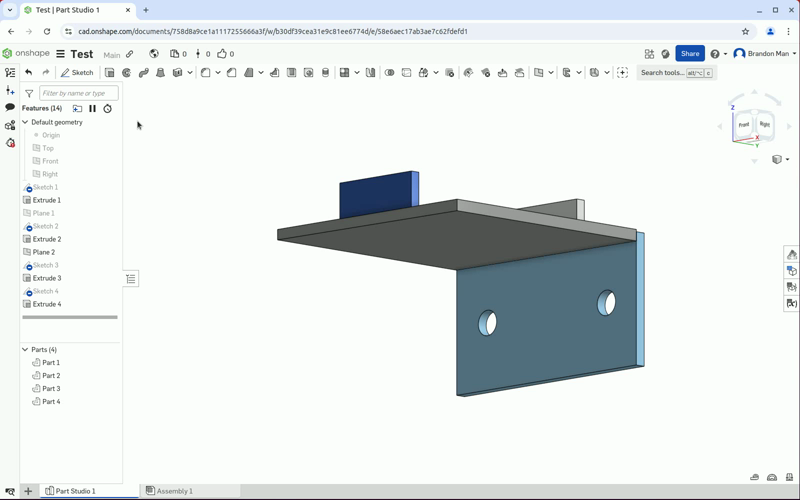
key(down, 3)
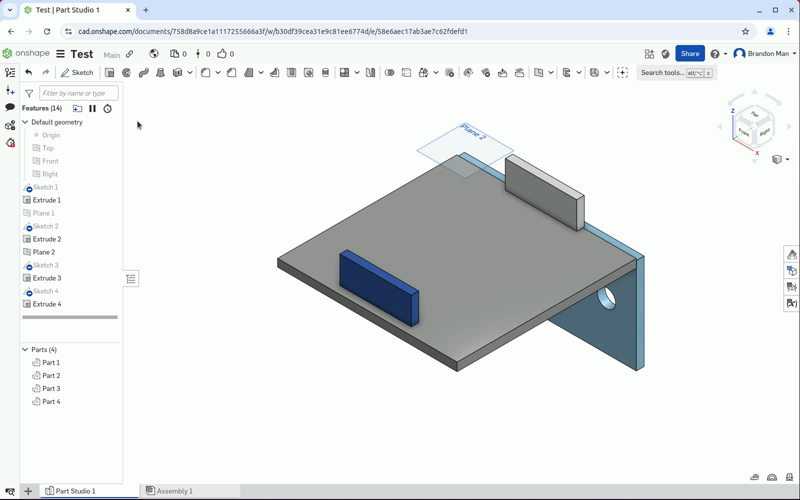
mouse_move(73, 189)
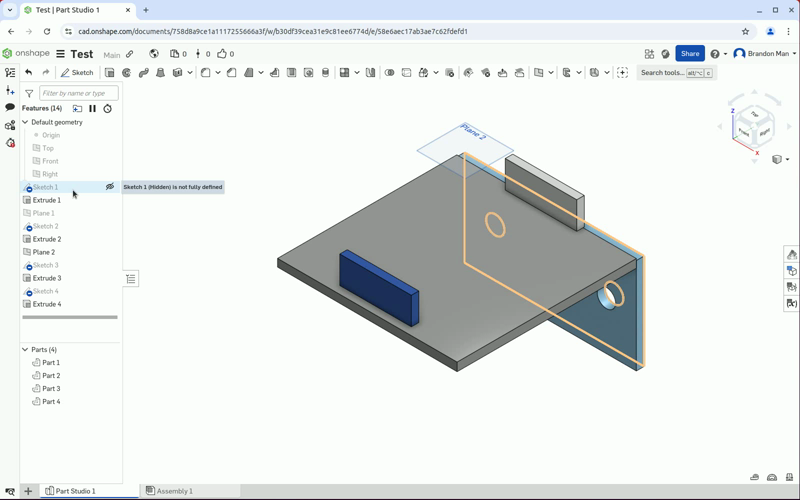
click(73, 189)